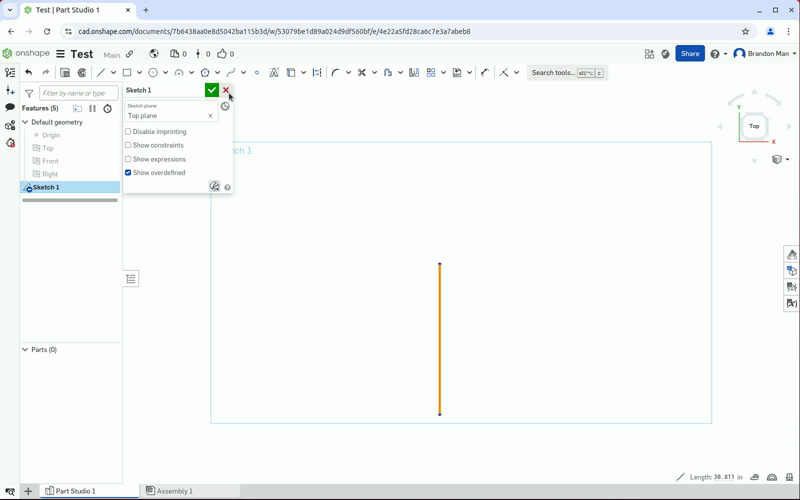
key(shift+h)
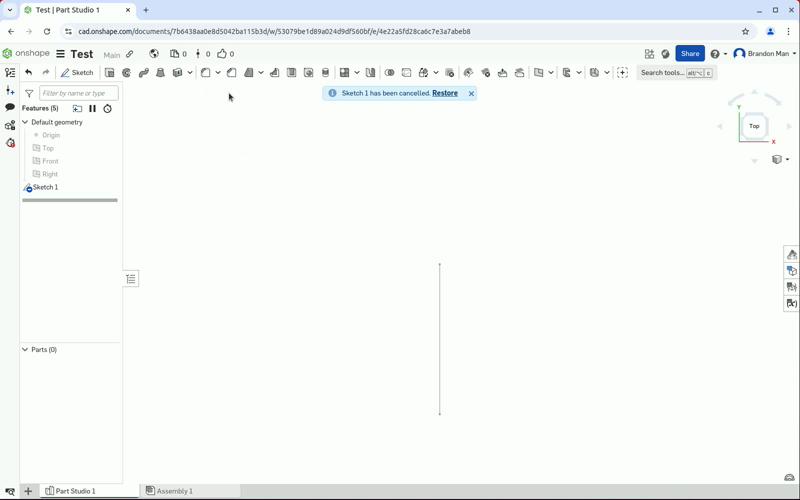
key(shift+s)
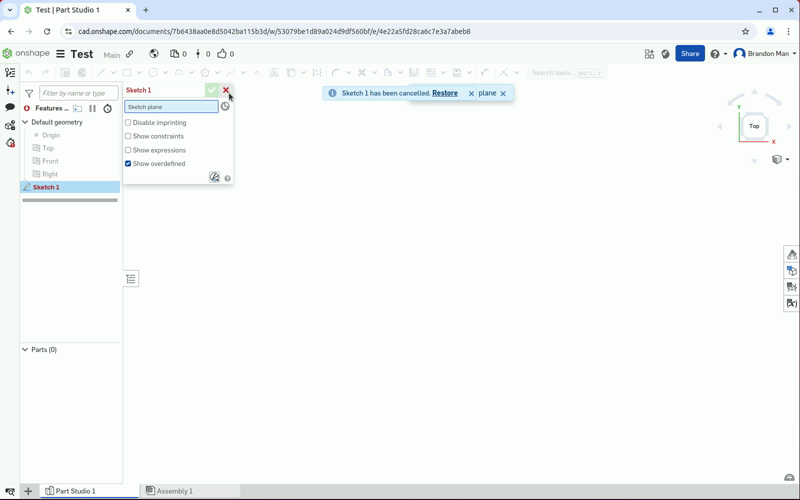
mouse_move(73, 150)
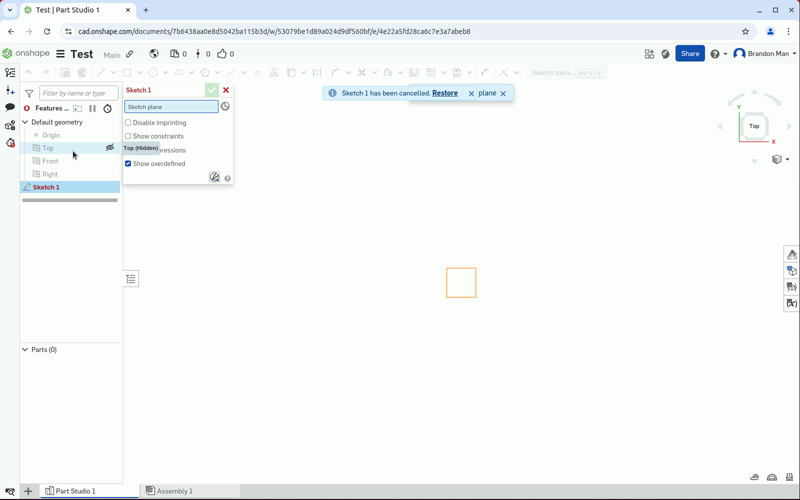
click(73, 150)
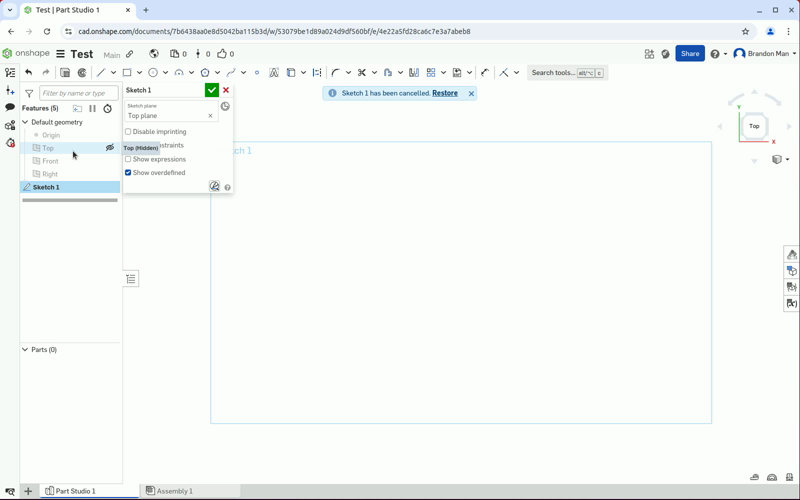
mouse_move(73, 352)
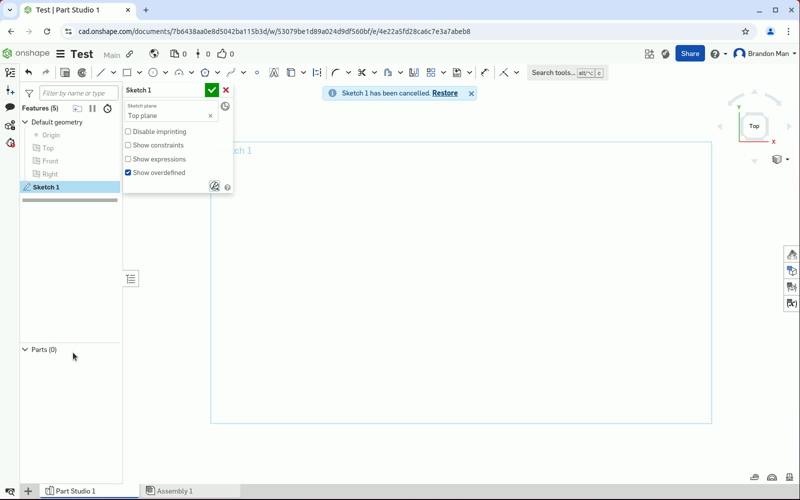
key(y)
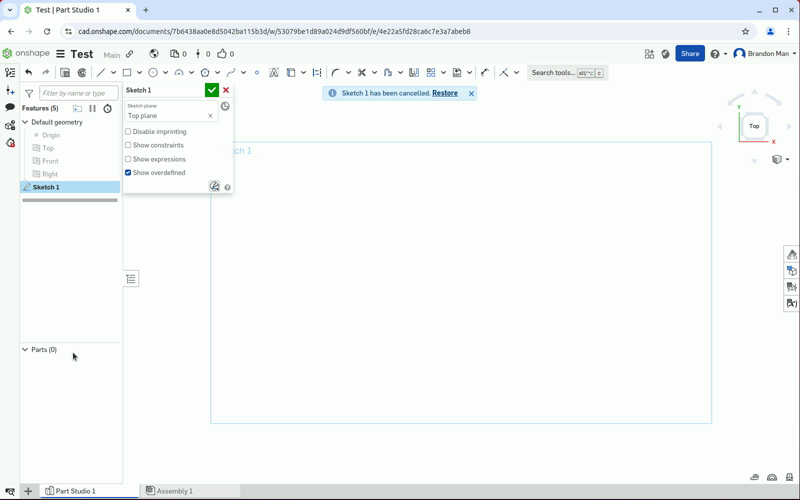
key(a)
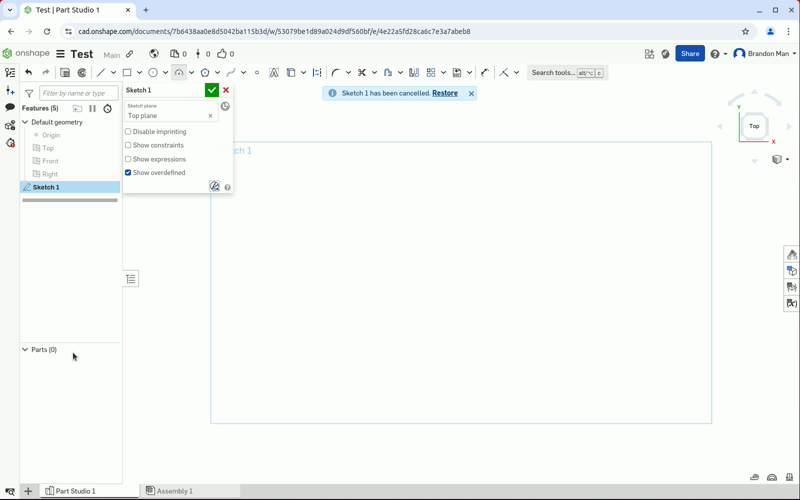
key_down(shift)
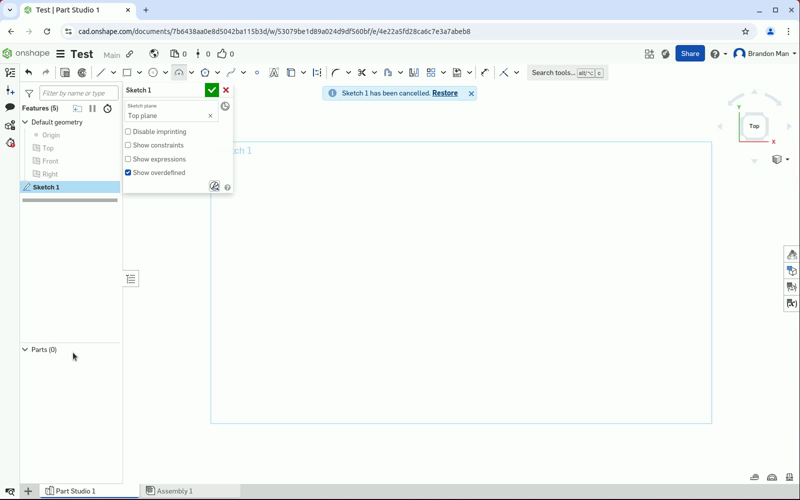
mouse_move(457, 285)
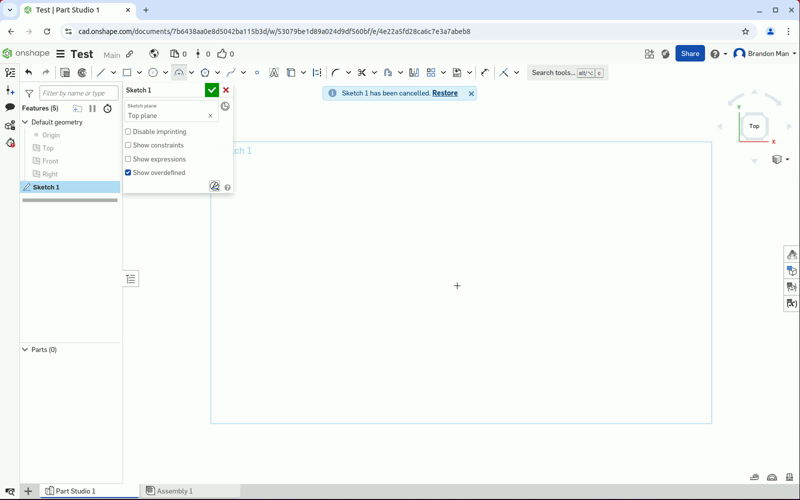
click(457, 285)
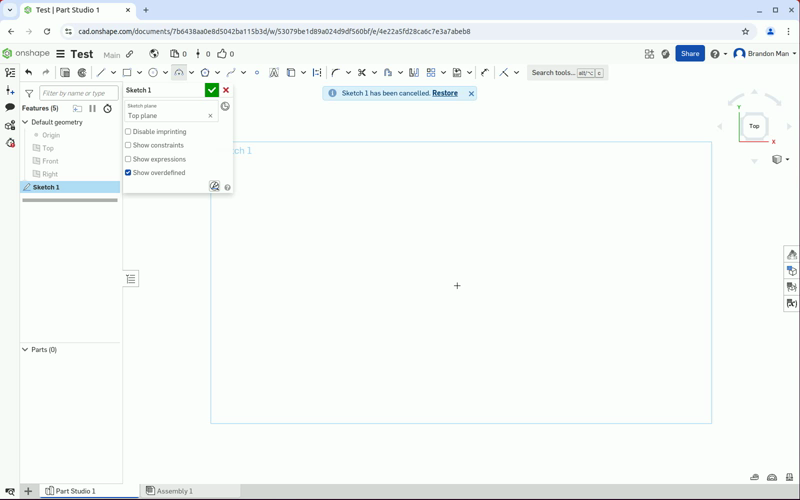
key_up(shift)
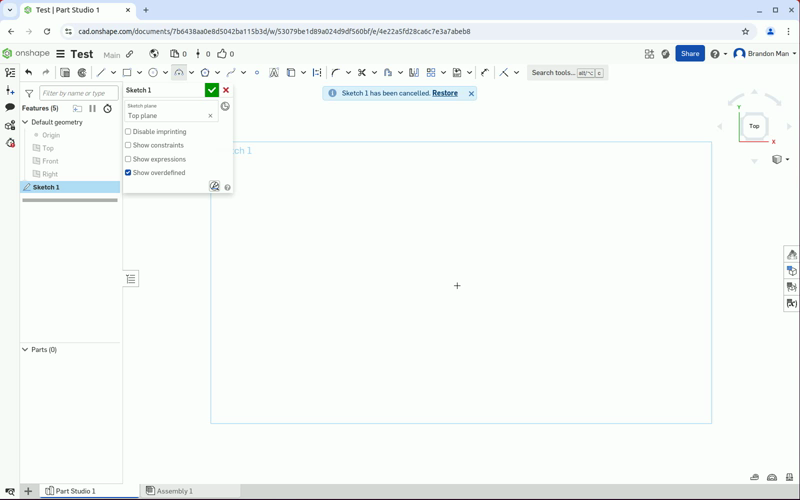
key_down(shift)
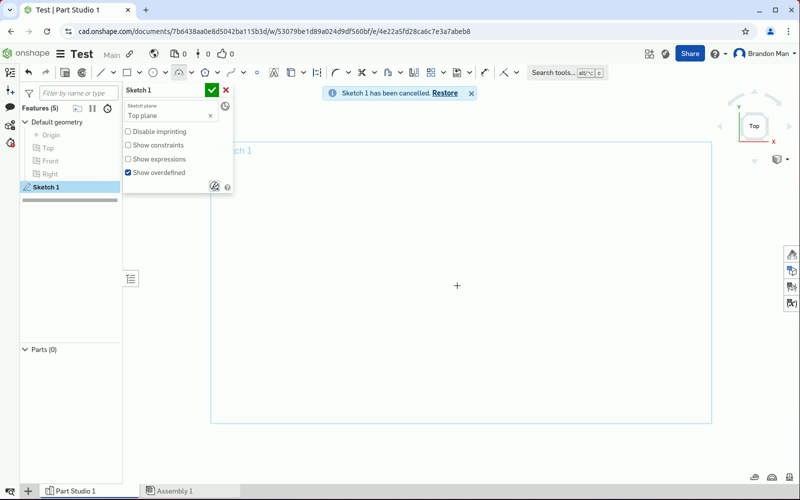
mouse_move(459, 287)
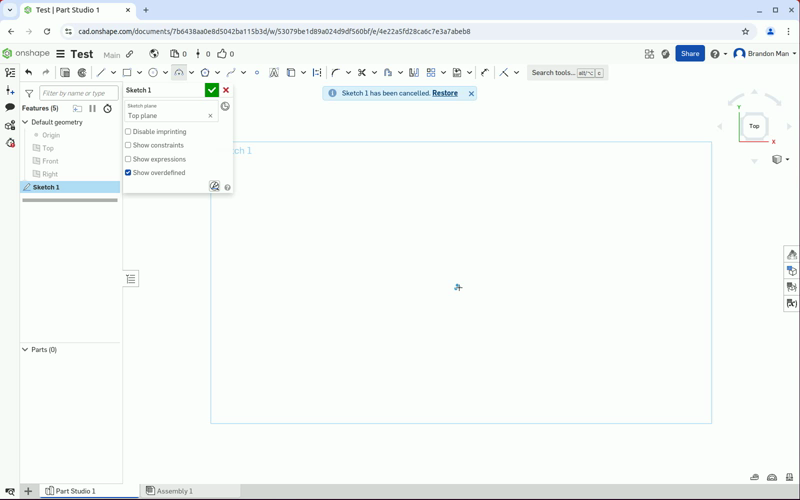
scroll(6)
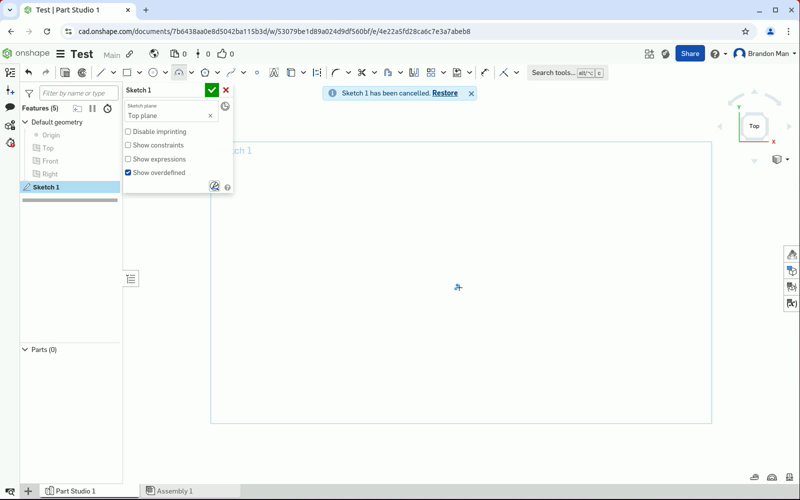
scroll(6)
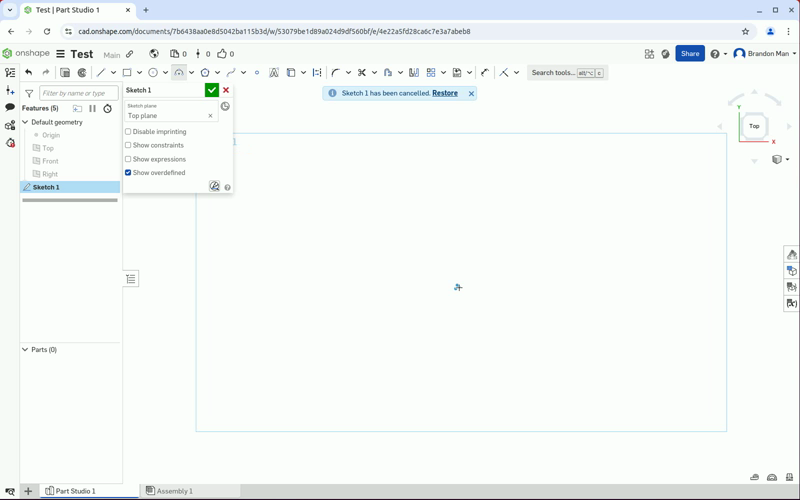
scroll(6)
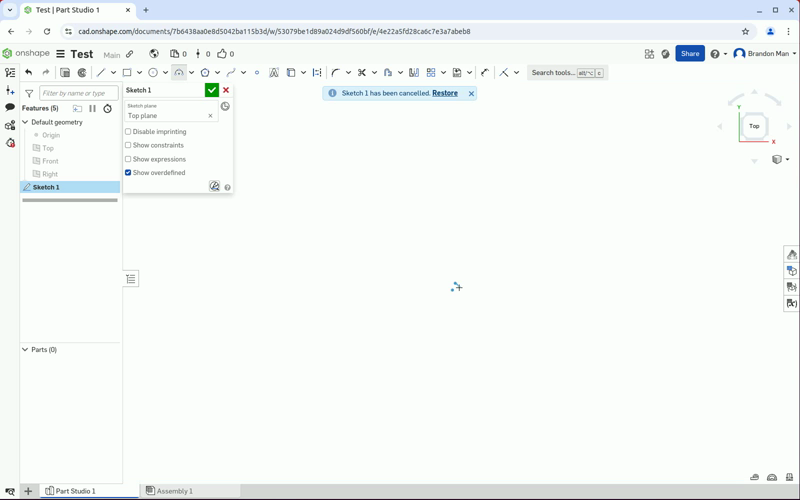
scroll(6)
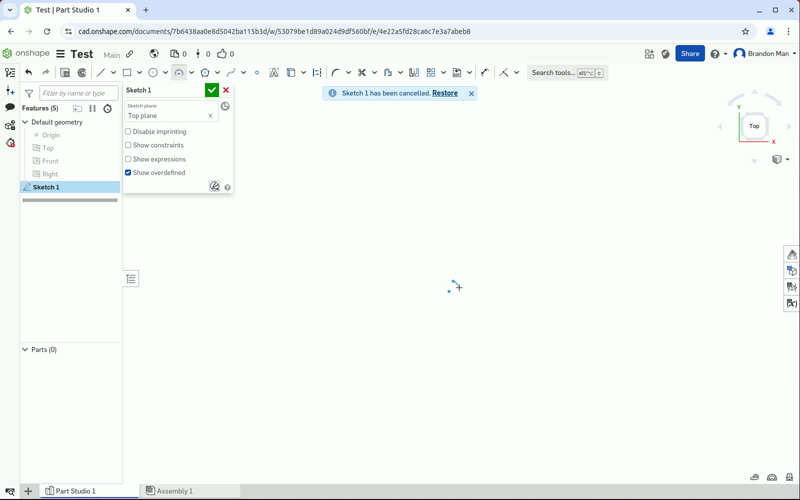
scroll(6)
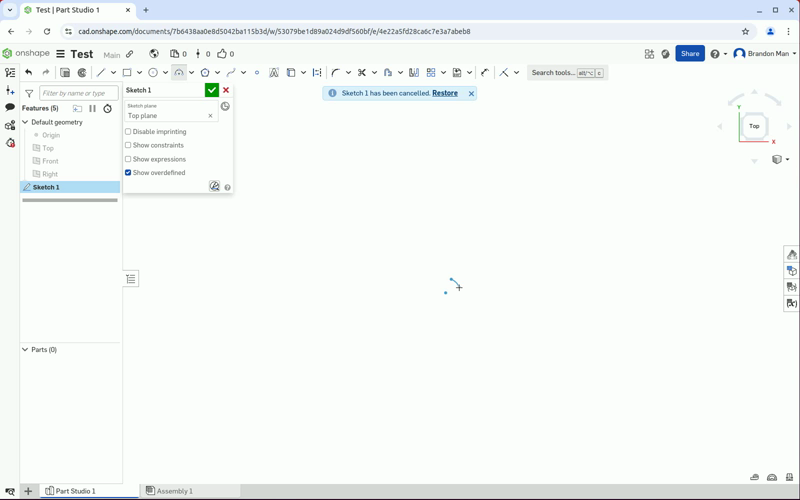
scroll(6)
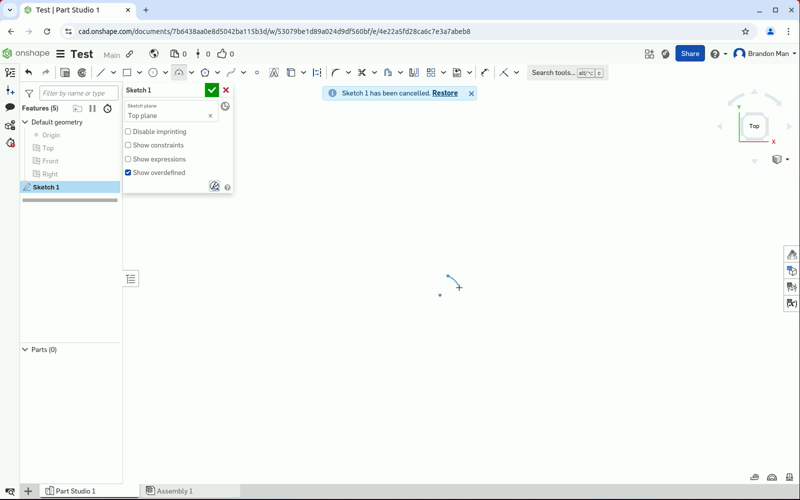
scroll(6)
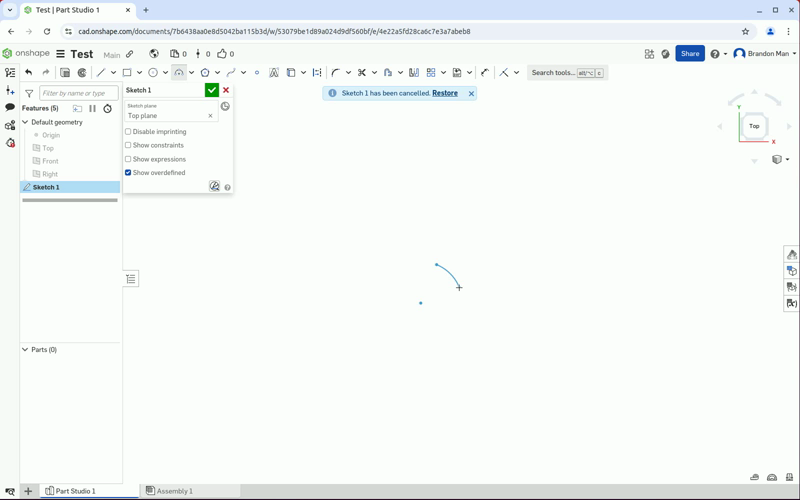
click(459, 287)
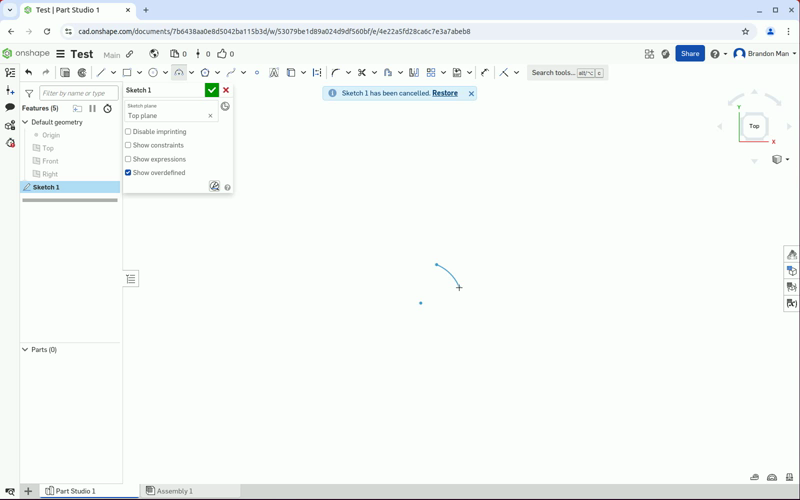
scroll(-6)
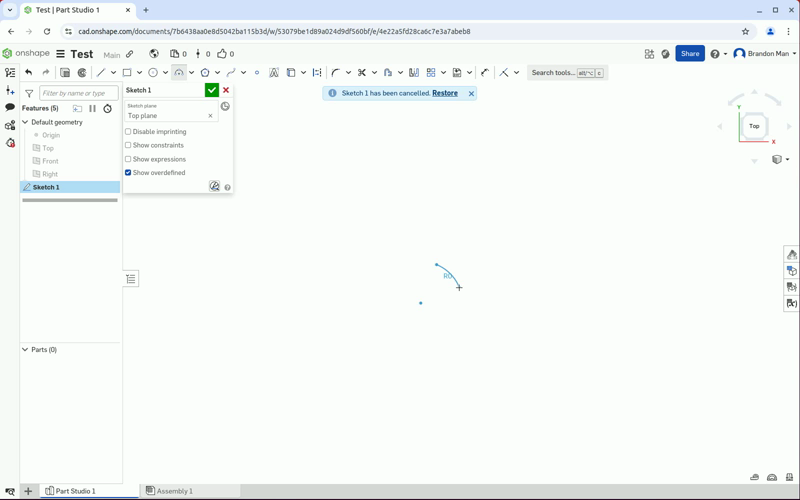
scroll(-6)
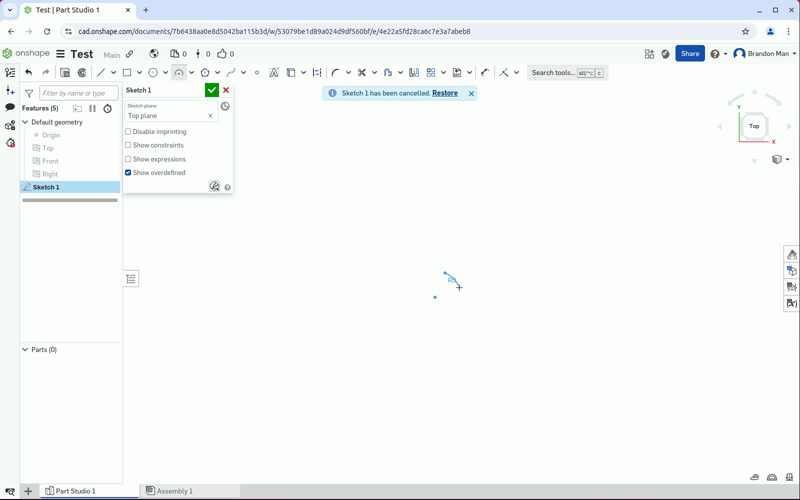
scroll(-6)
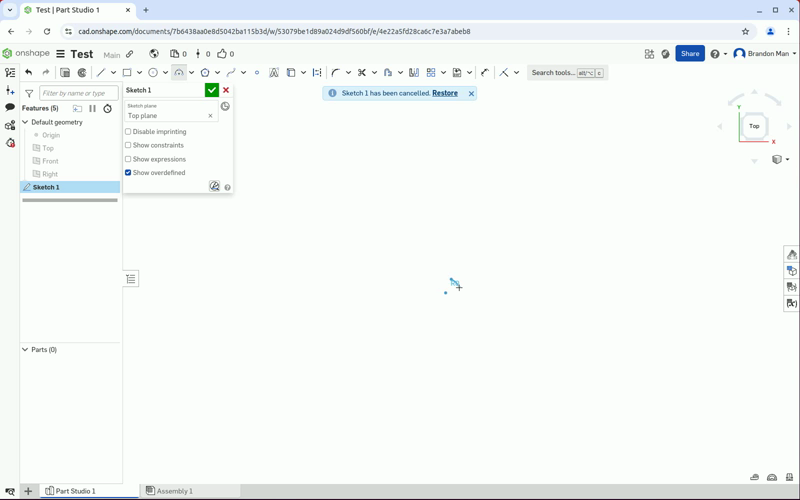
scroll(-6)
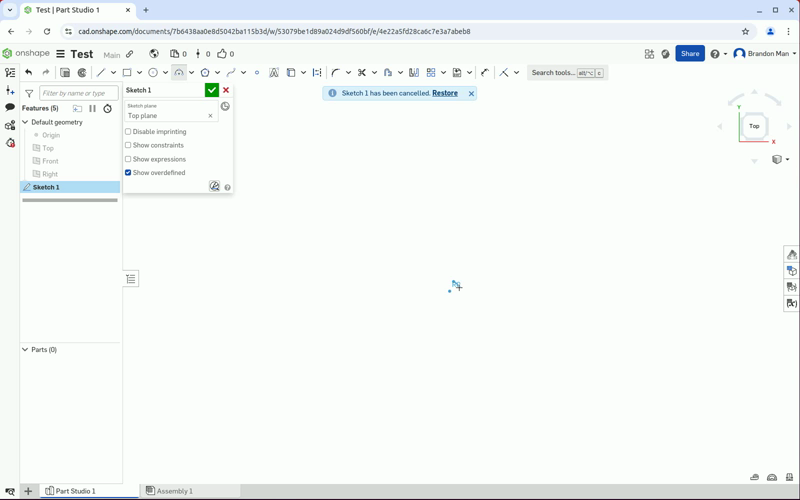
scroll(-6)
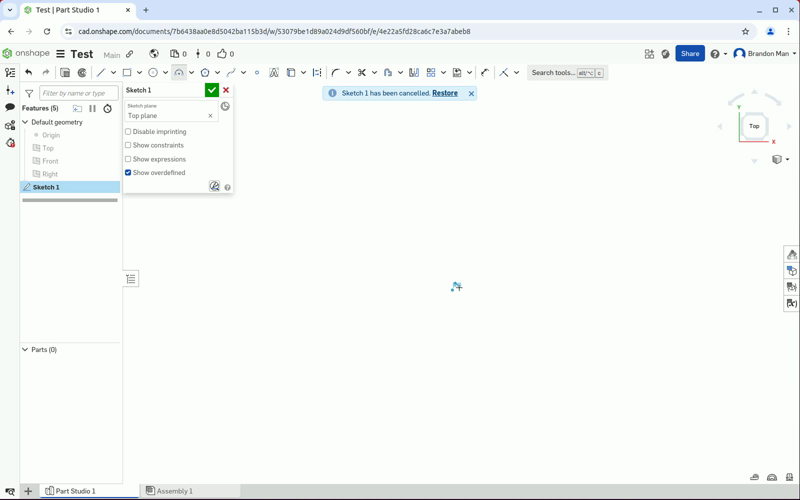
scroll(-6)
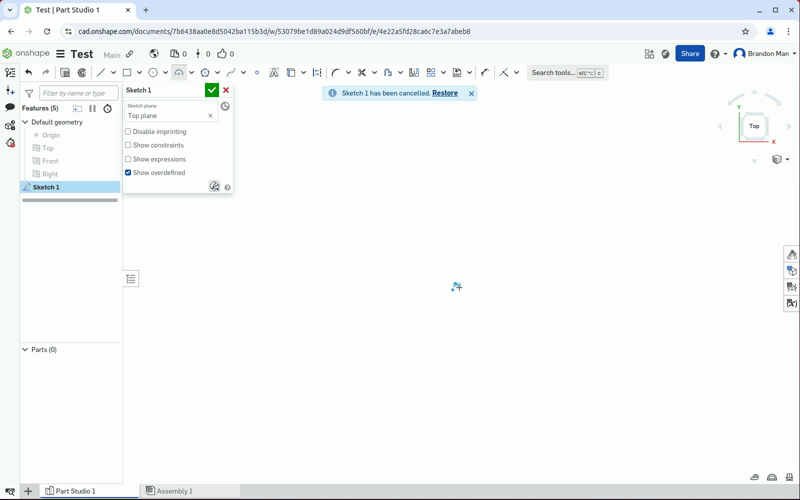
scroll(-6)
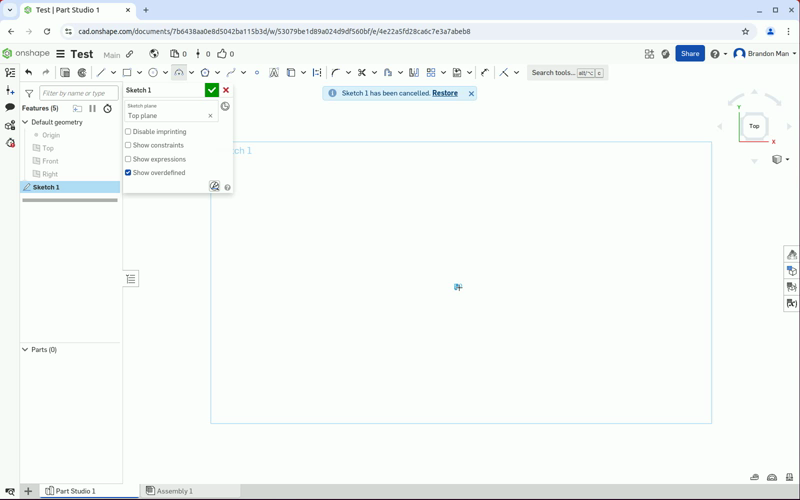
mouse_move(458, 286)
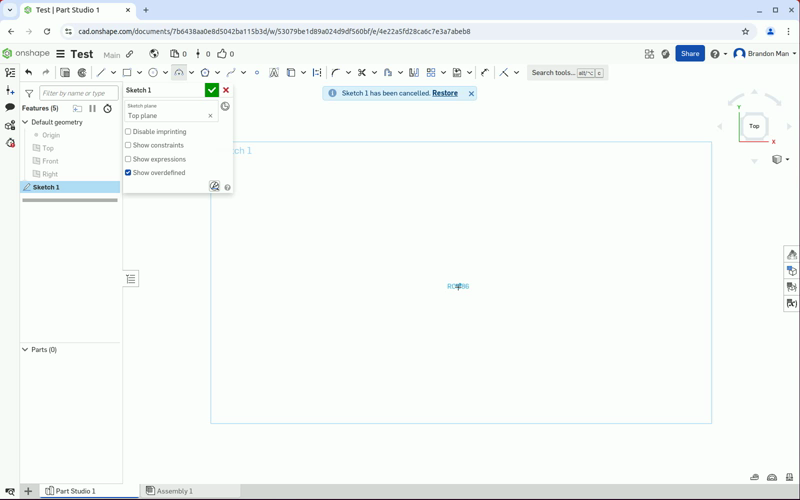
scroll(6)
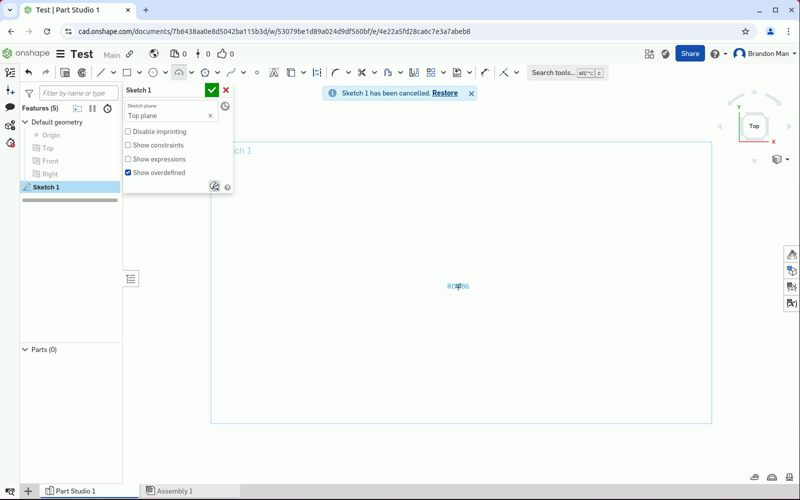
scroll(6)
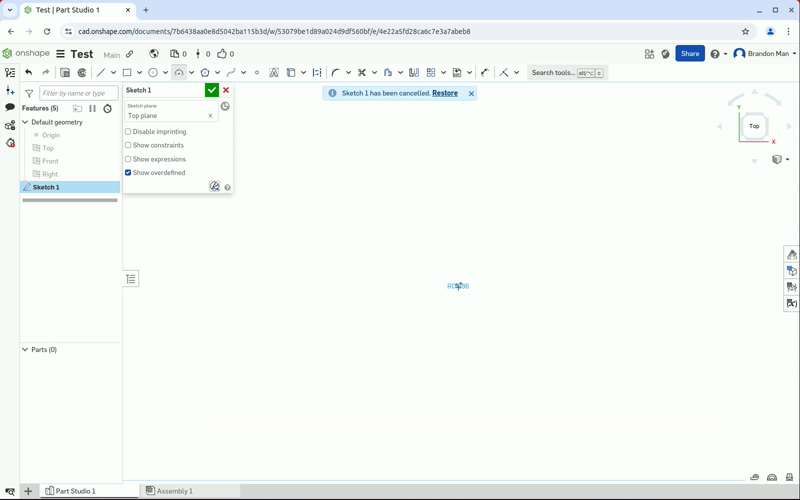
scroll(6)
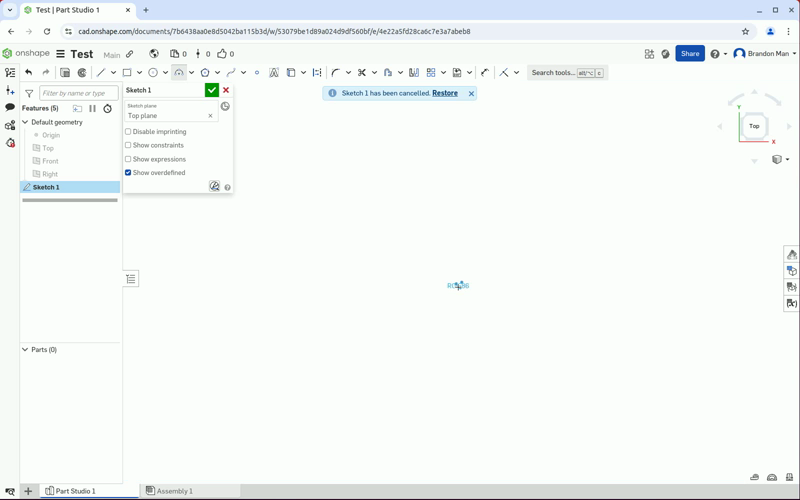
scroll(6)
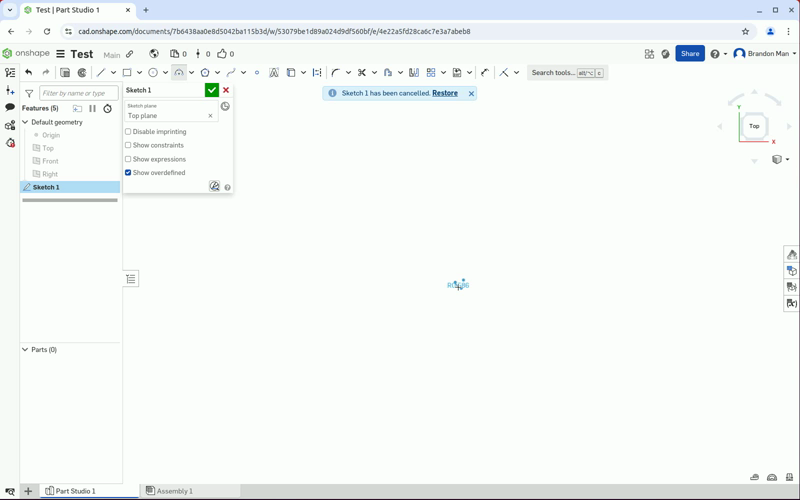
scroll(6)
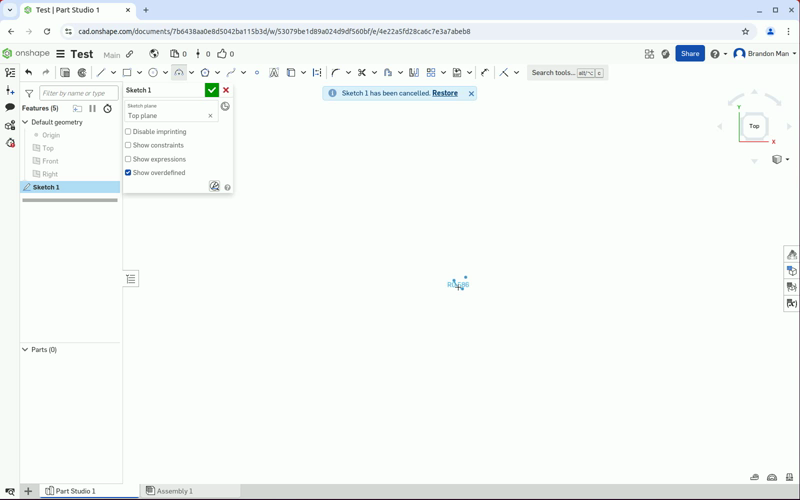
scroll(6)
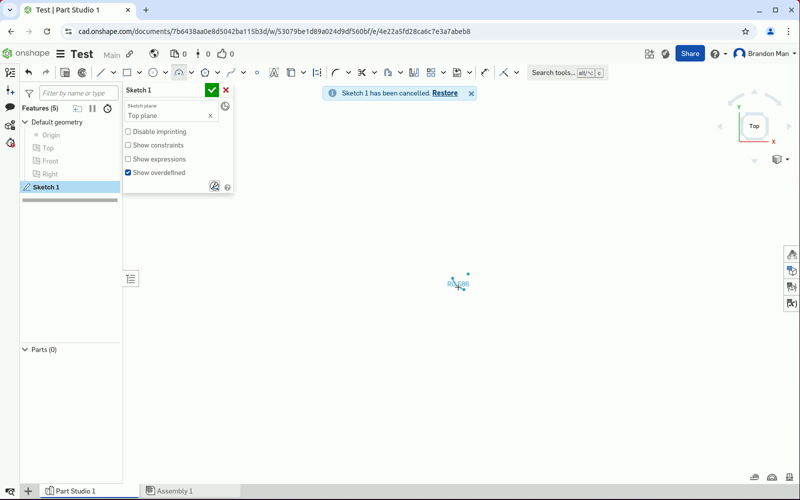
scroll(6)
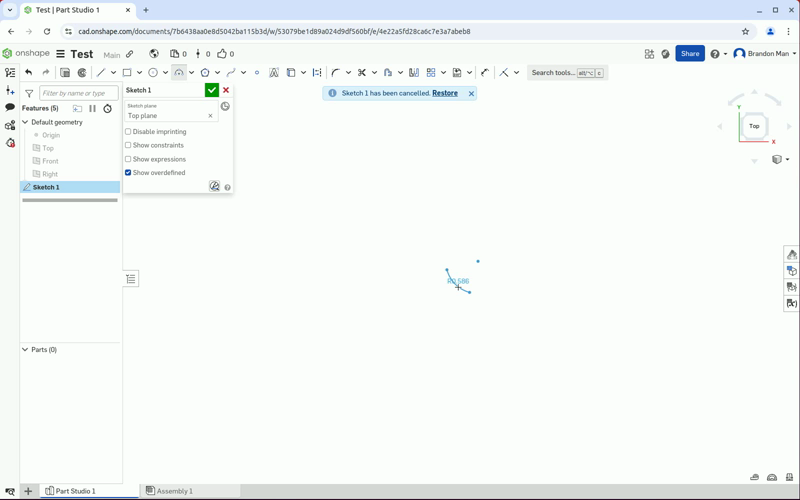
click(458, 286)
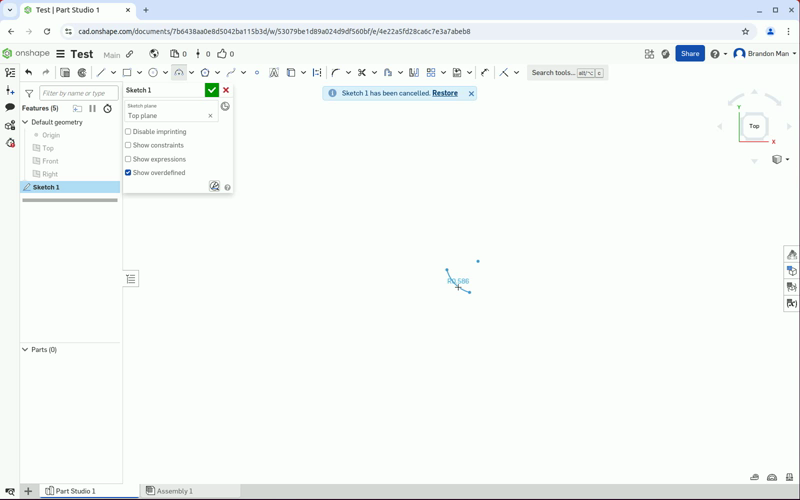
scroll(-6)
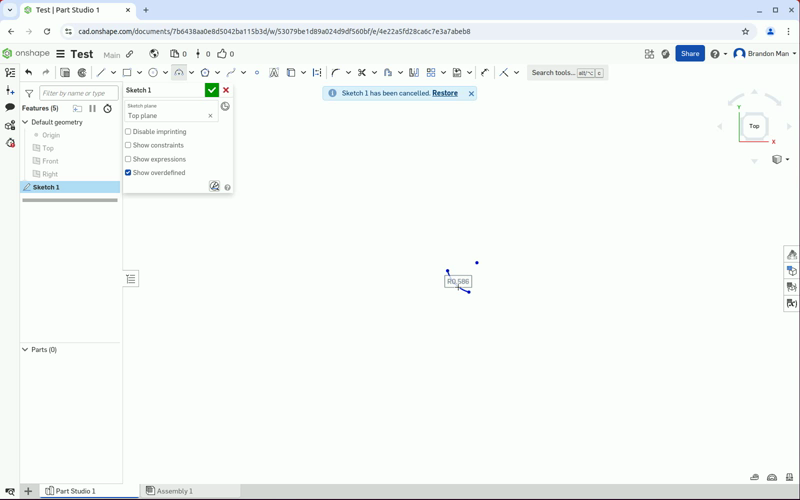
scroll(-6)
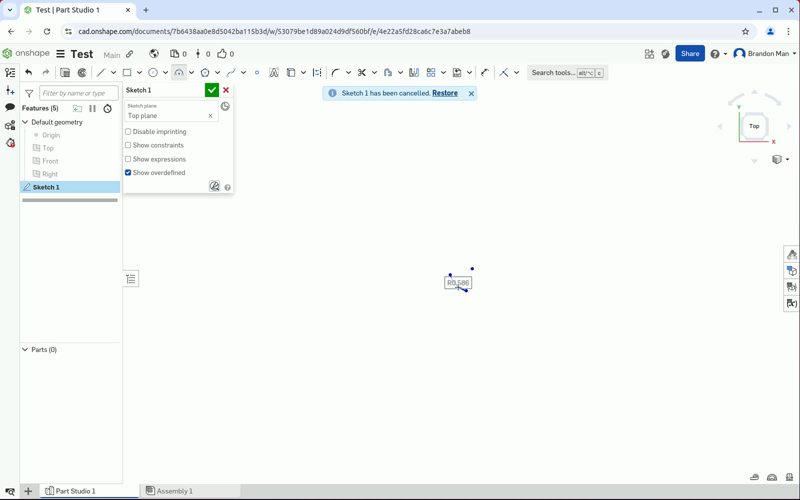
scroll(-6)
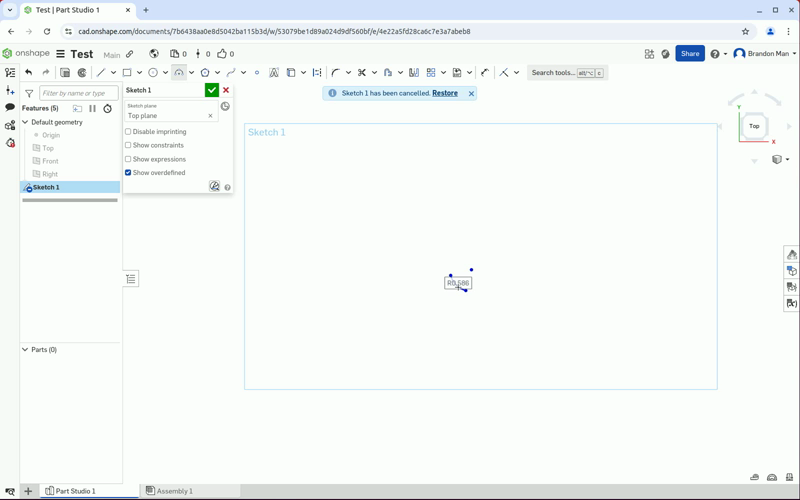
scroll(-6)
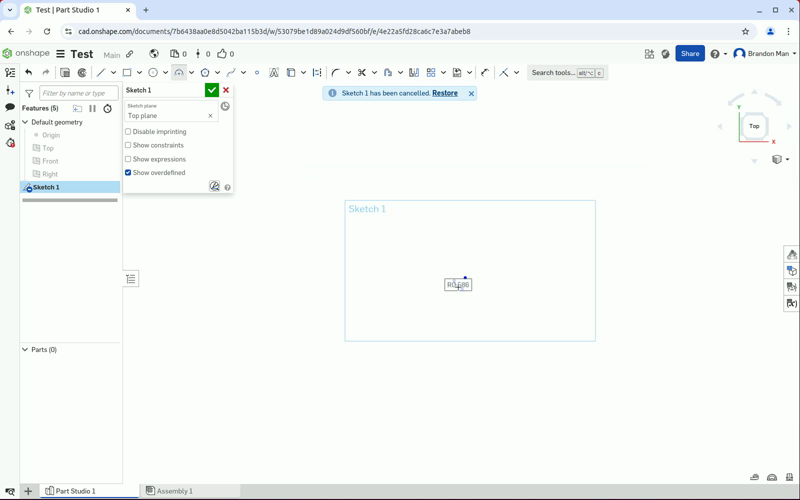
scroll(-6)
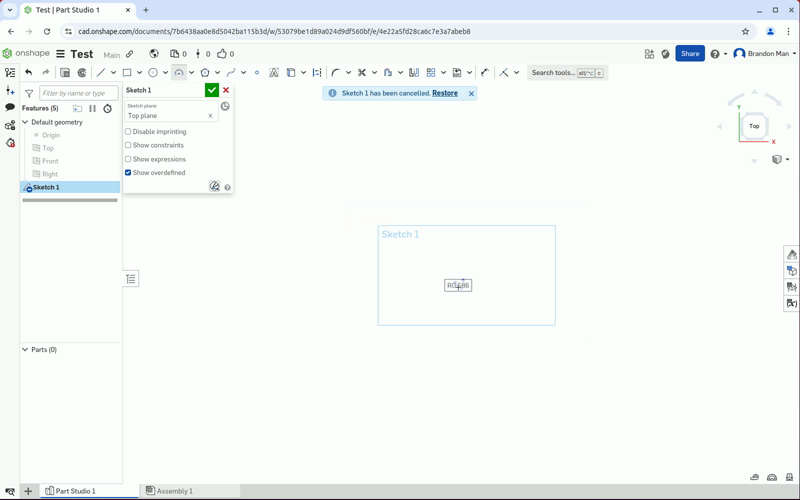
scroll(-6)
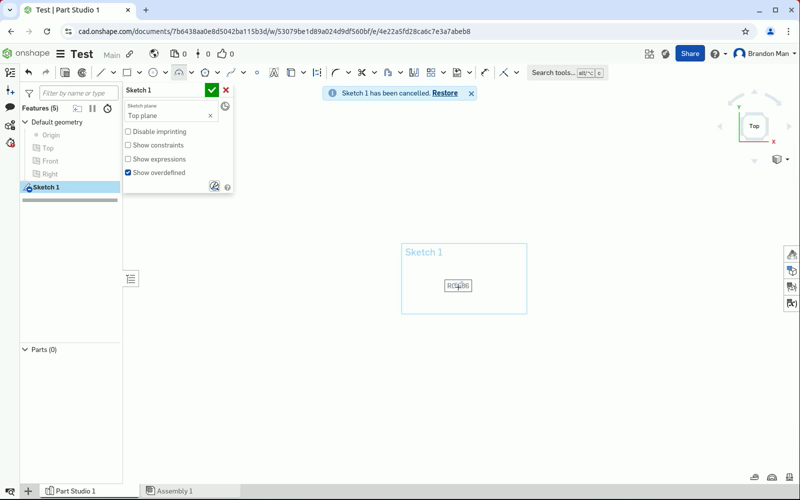
scroll(-6)
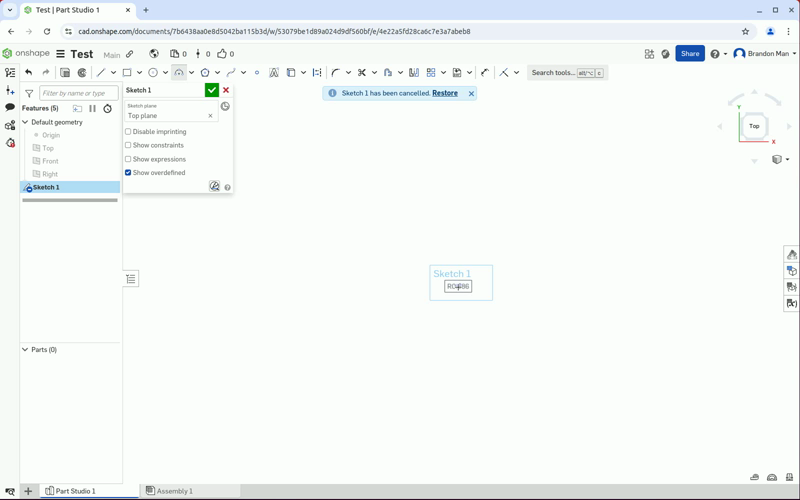
key_up(shift)
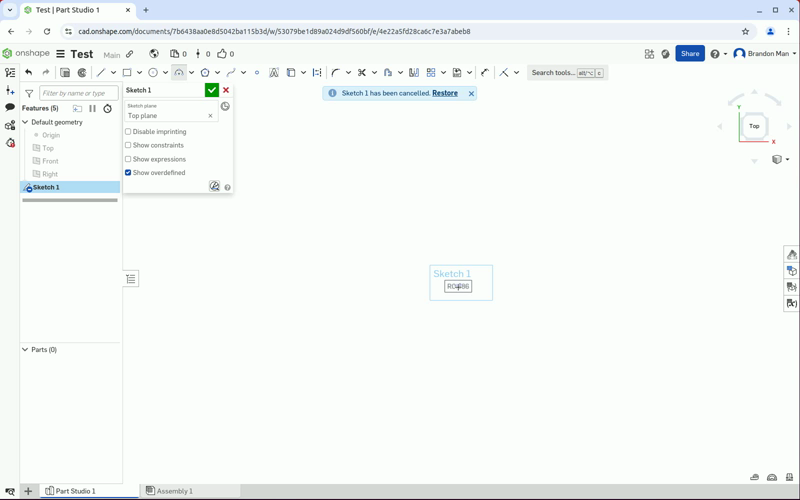
key(esc)
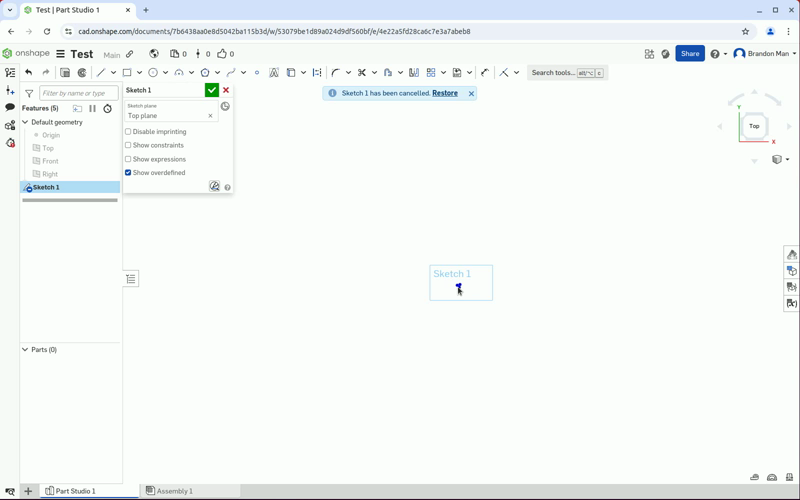
key(l)
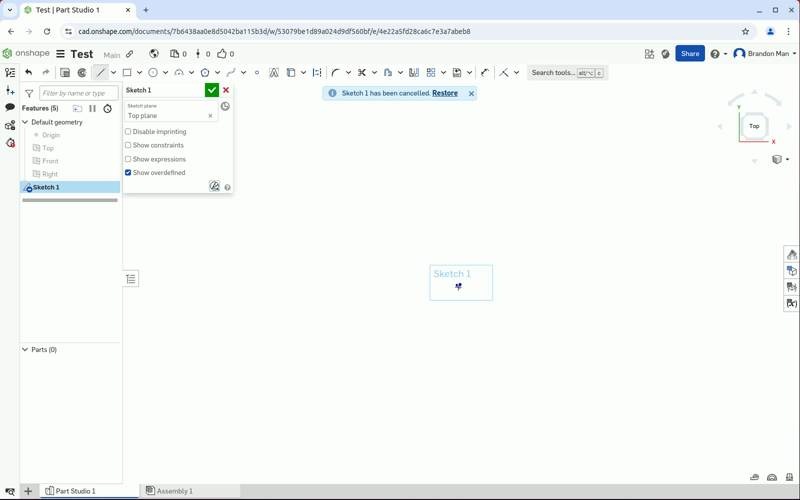
mouse_move(459, 287)
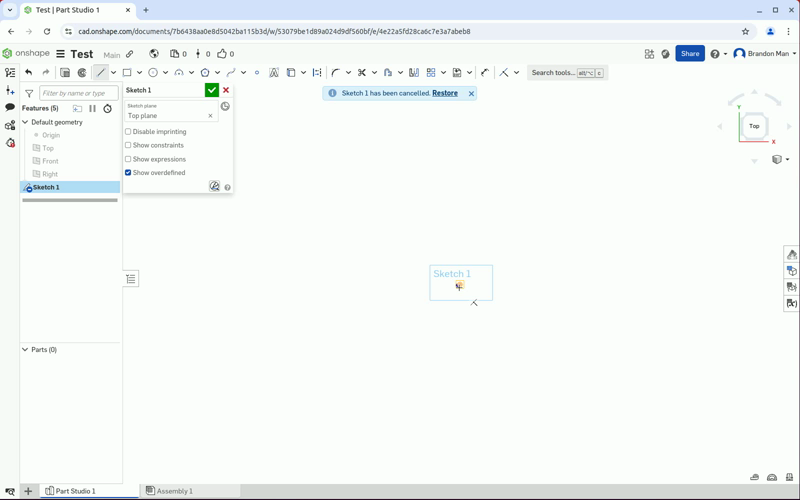
scroll(6)
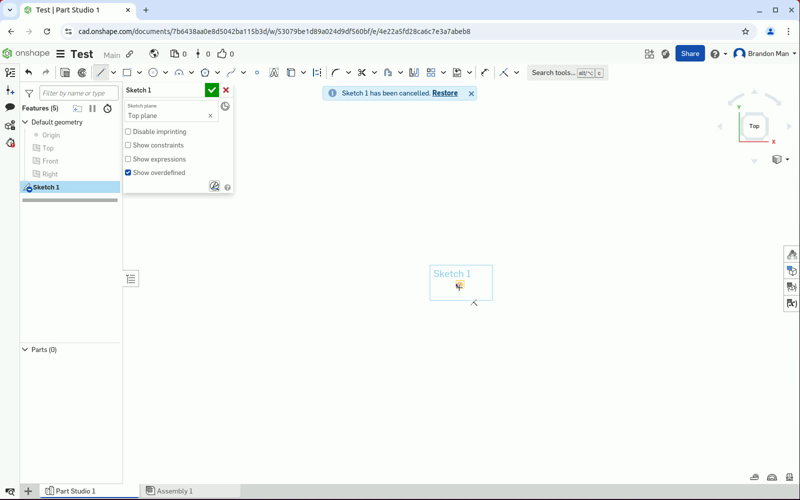
scroll(6)
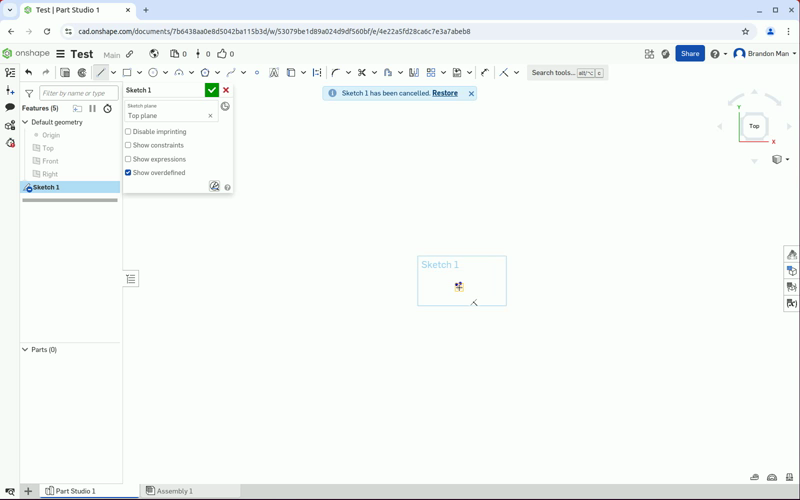
scroll(6)
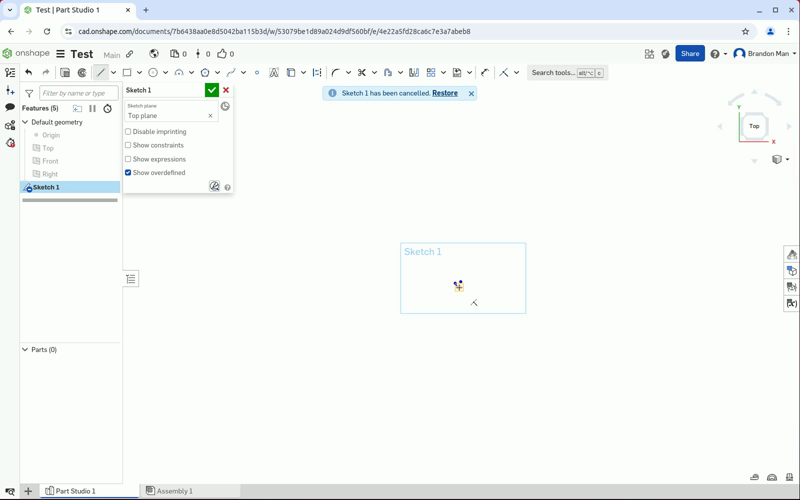
scroll(6)
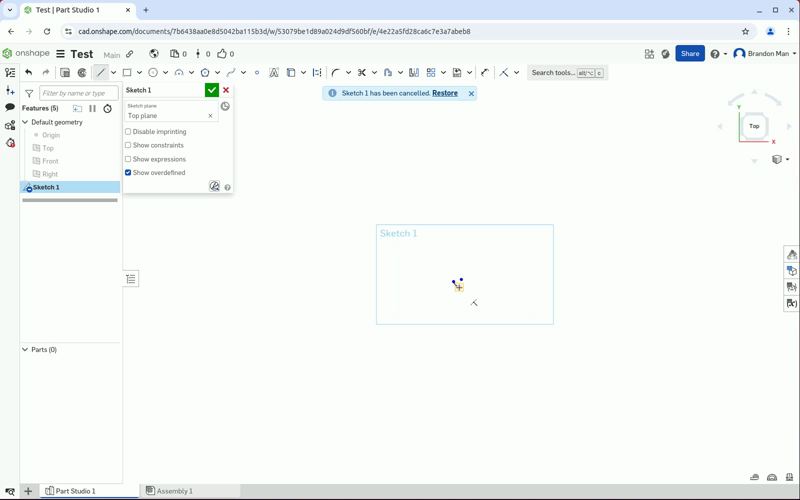
scroll(6)
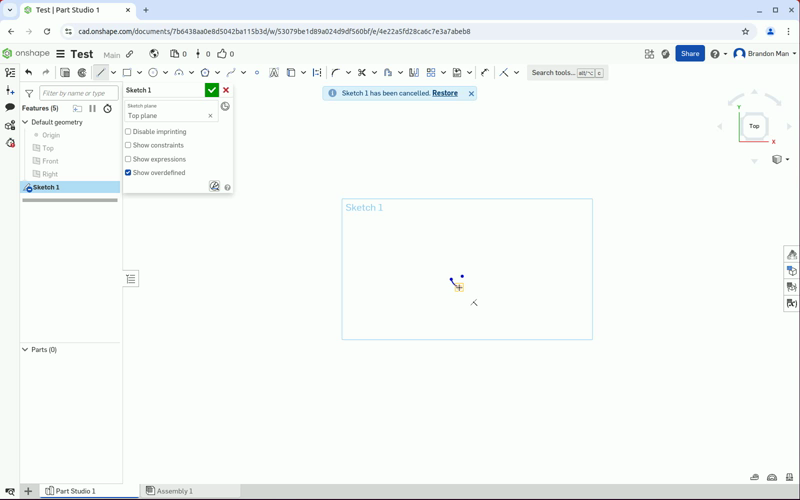
scroll(6)
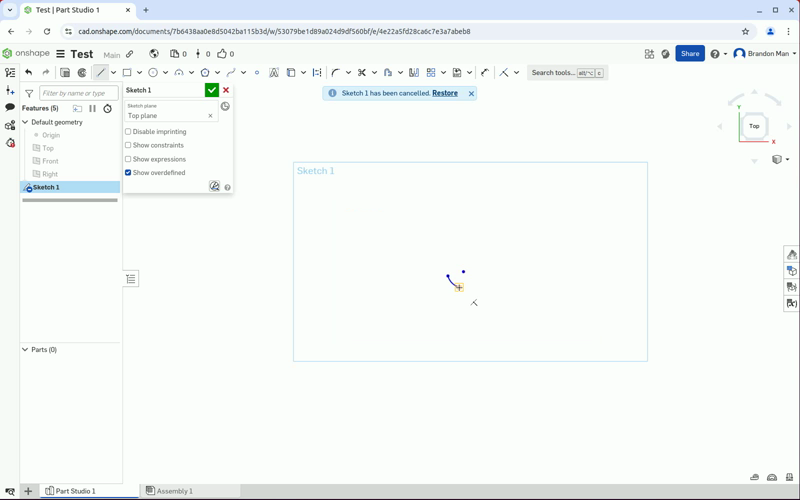
scroll(6)
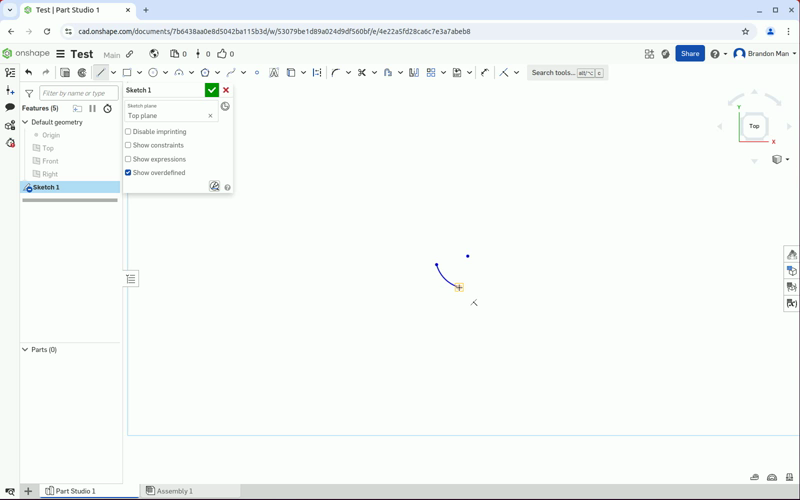
click(459, 287)
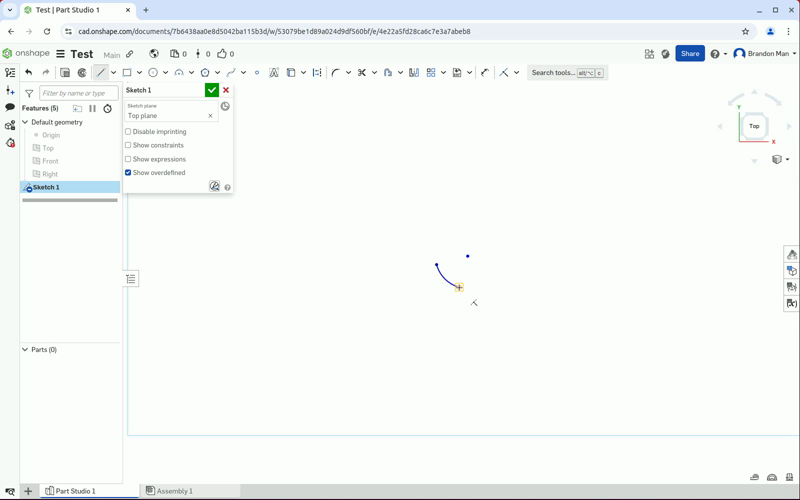
scroll(-6)
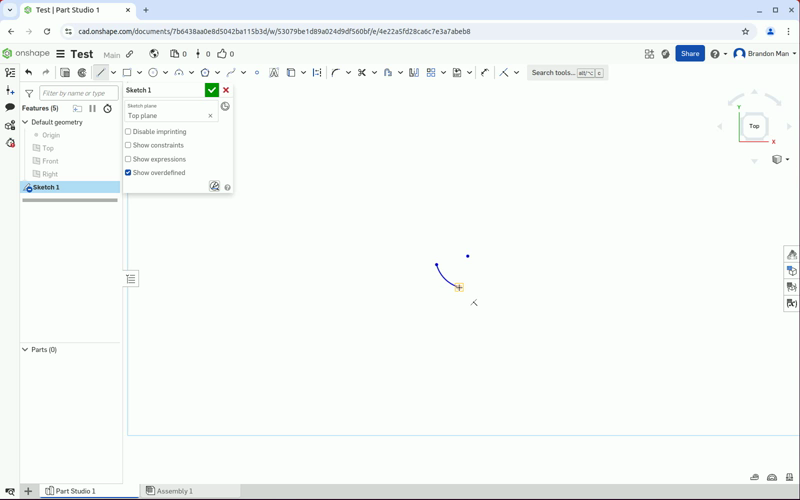
scroll(-6)
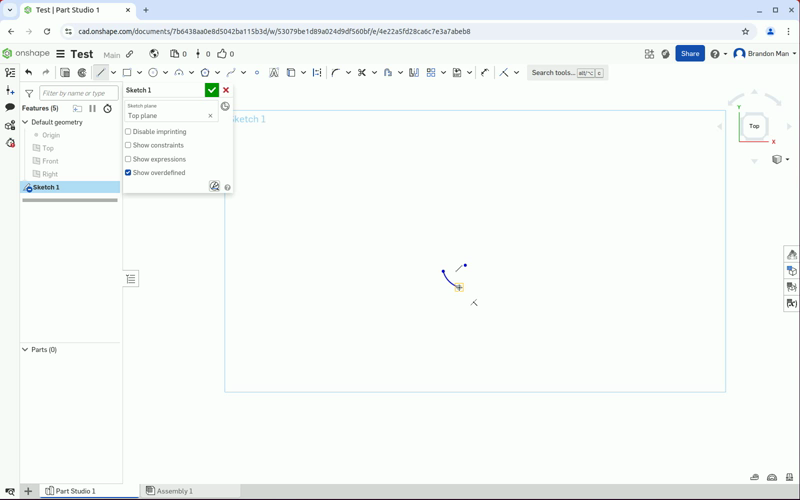
scroll(-6)
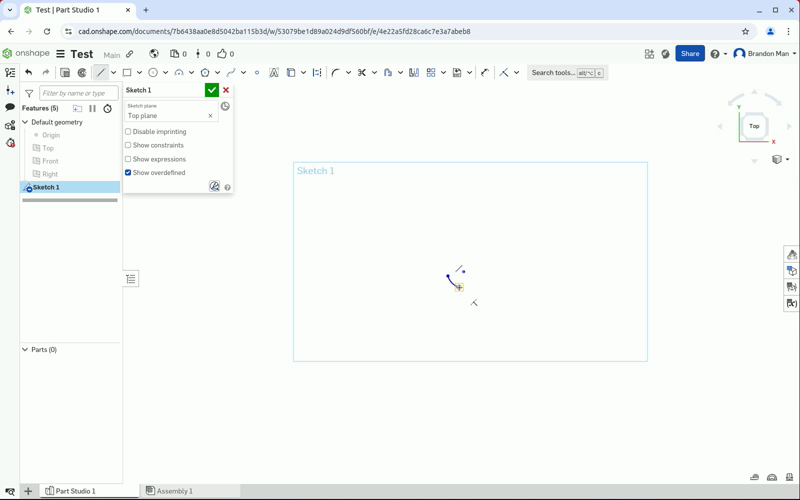
scroll(-6)
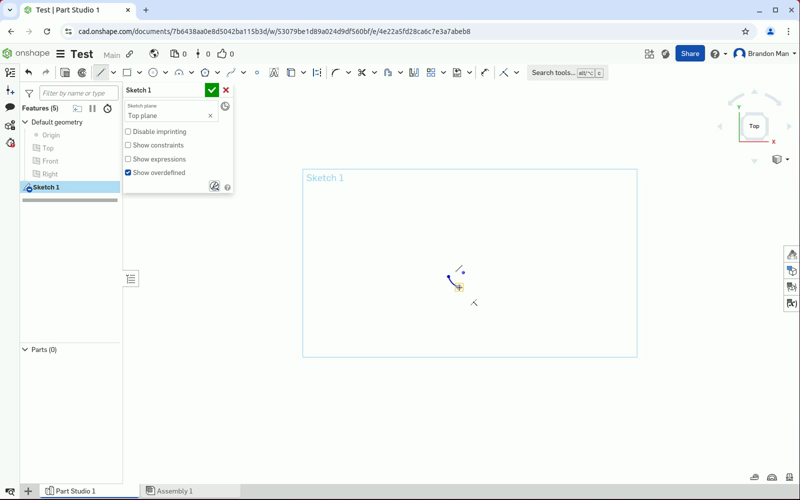
scroll(-6)
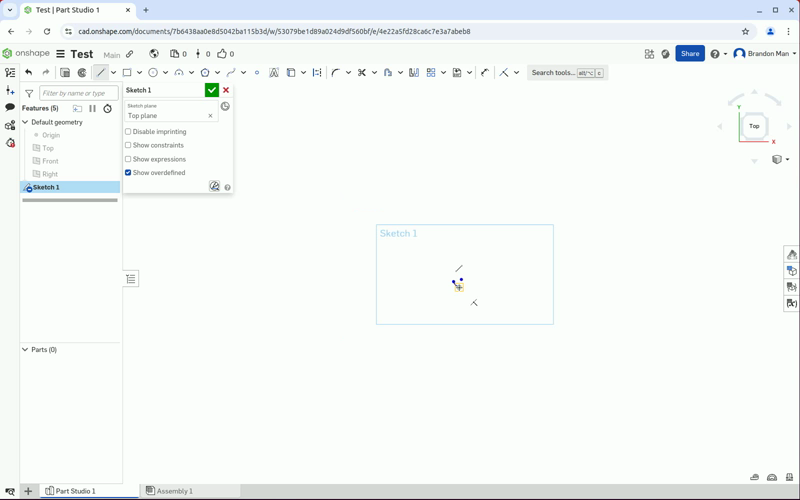
scroll(-6)
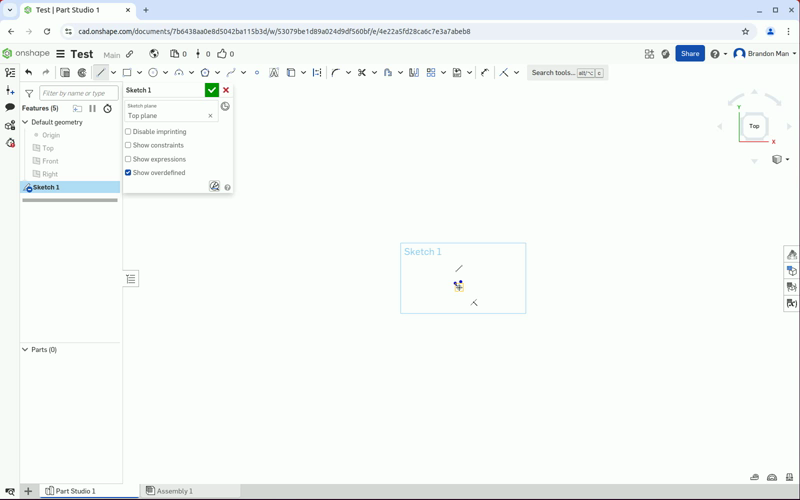
scroll(-6)
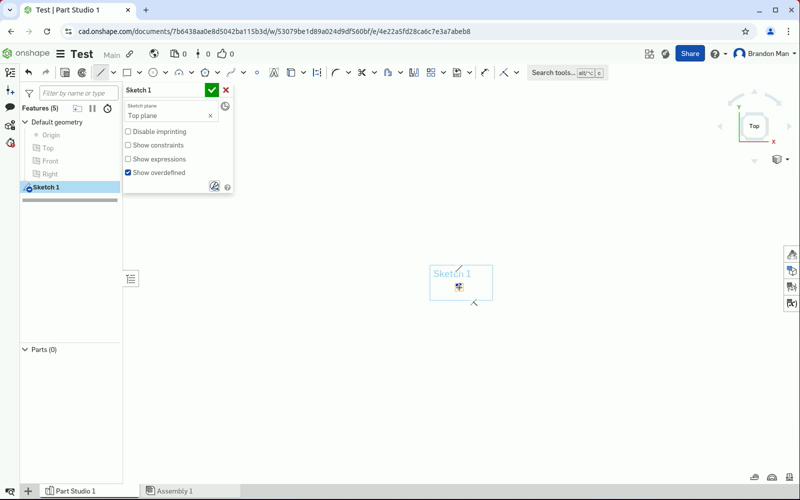
key_down(shift)
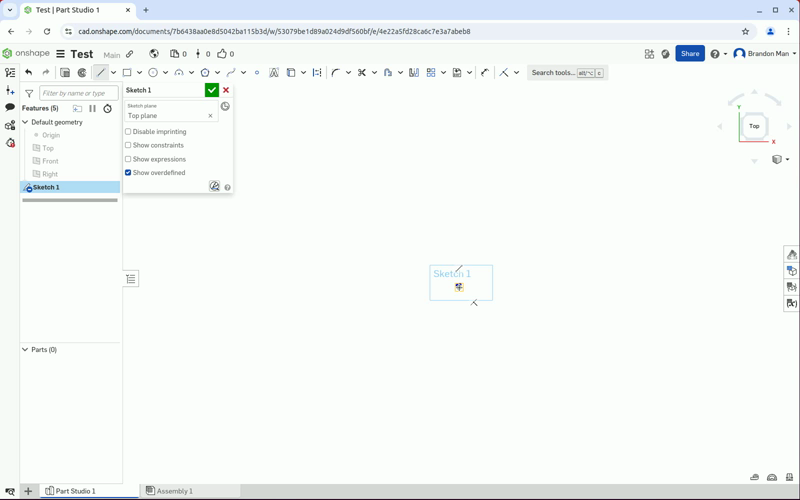
mouse_move(489, 287)
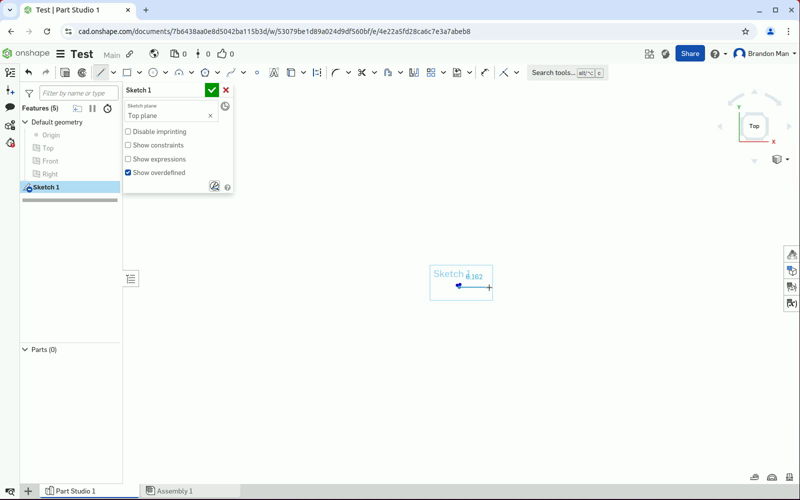
mouse_move(463, 287)
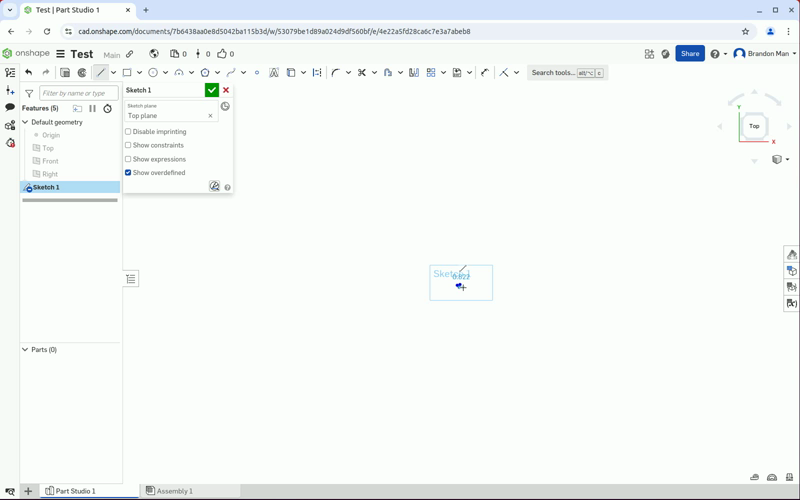
scroll(6)
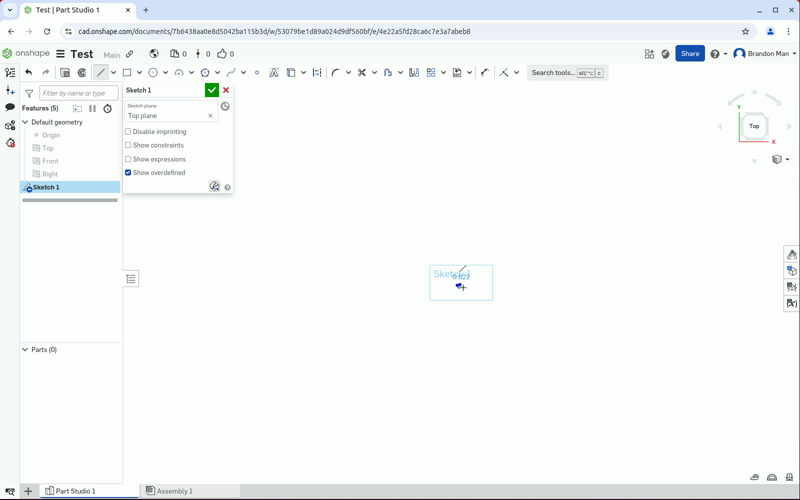
scroll(6)
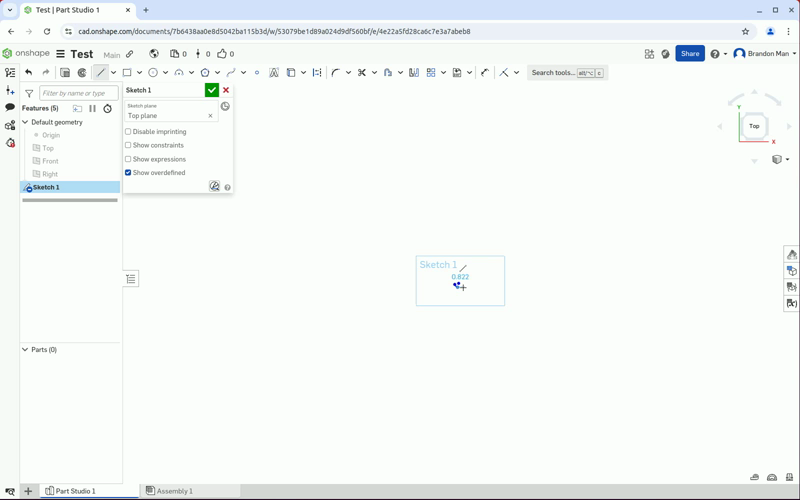
scroll(6)
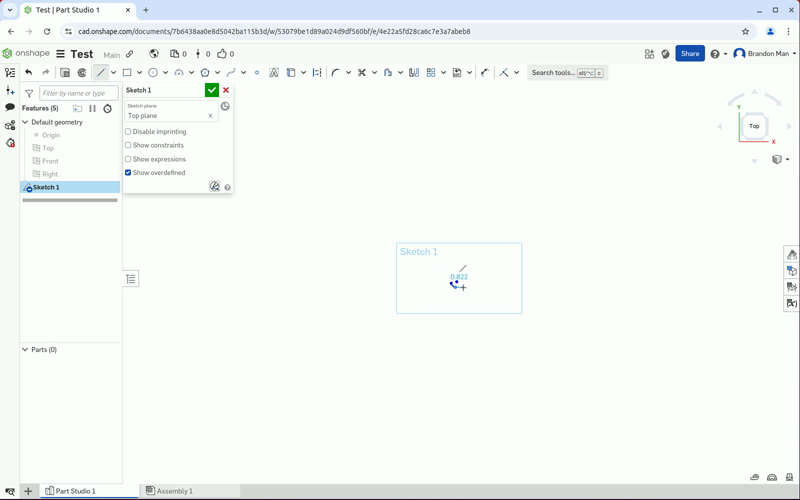
scroll(6)
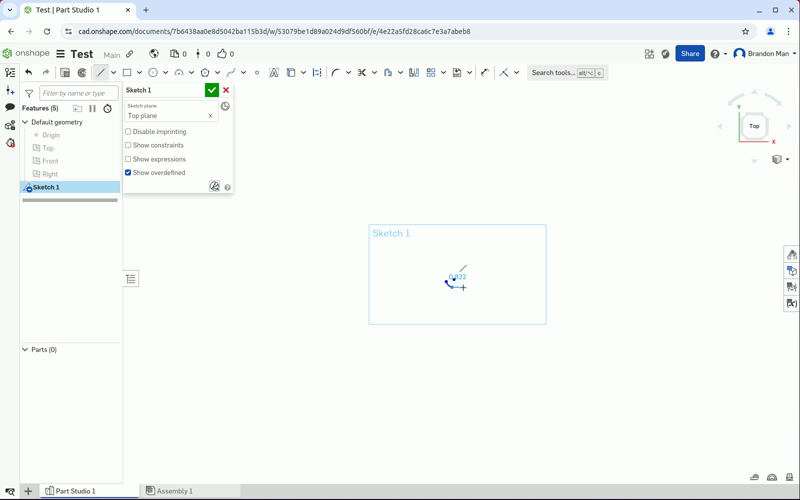
scroll(6)
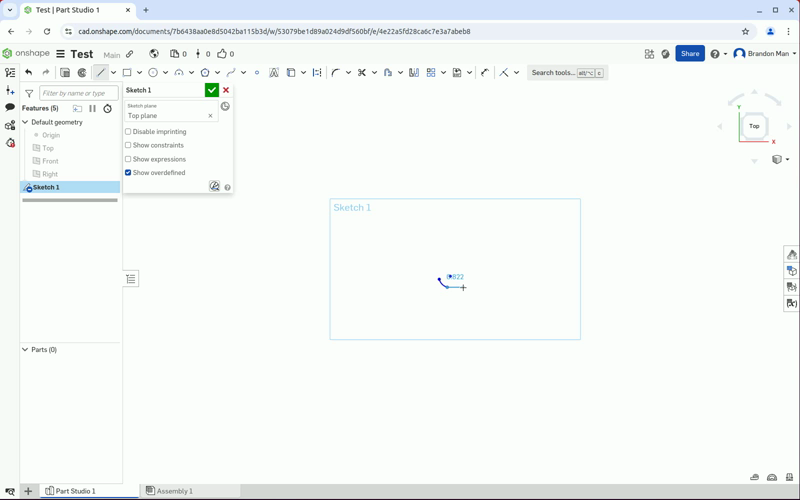
scroll(6)
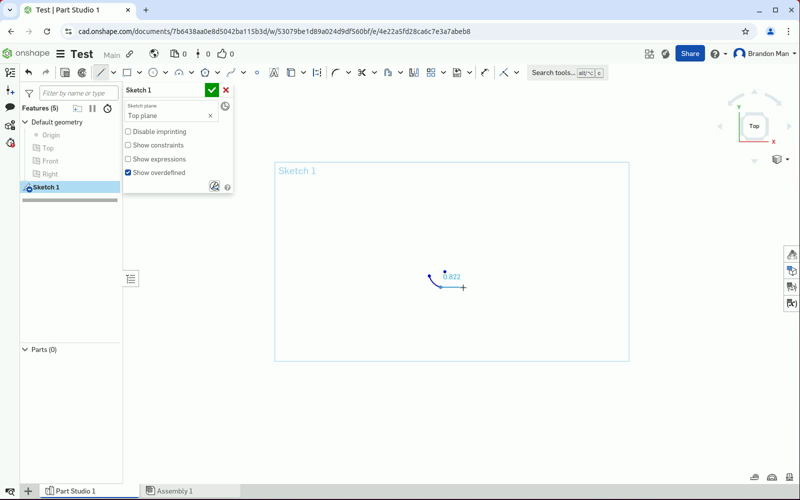
scroll(6)
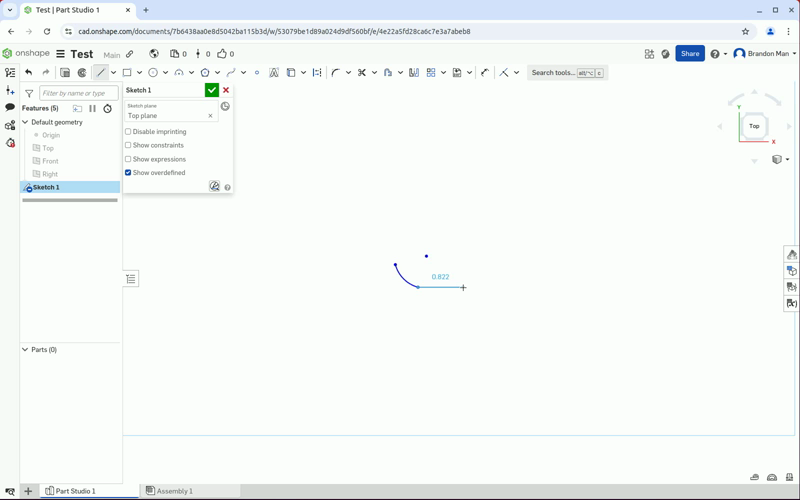
click(463, 287)
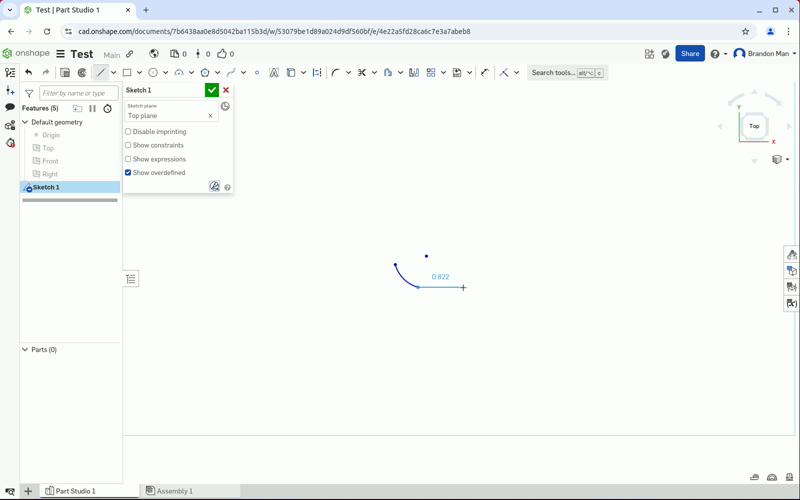
scroll(-6)
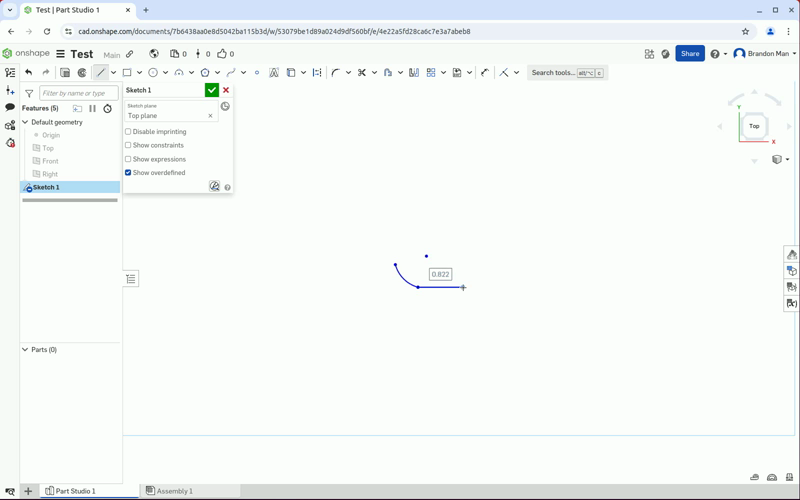
scroll(-6)
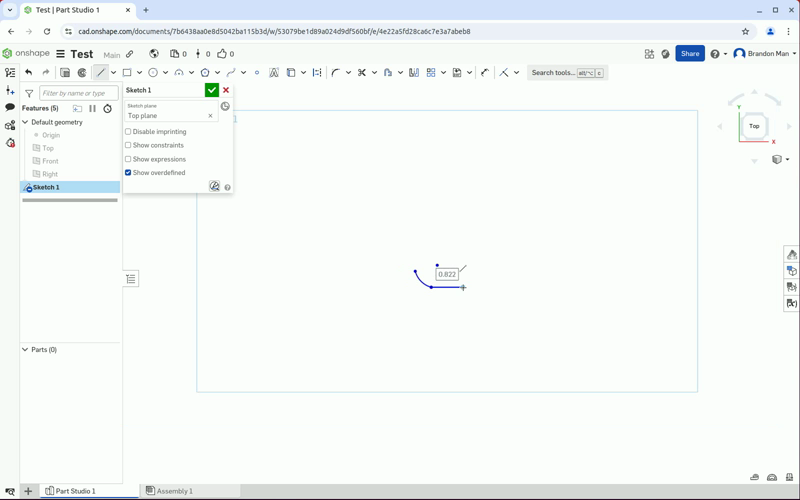
scroll(-6)
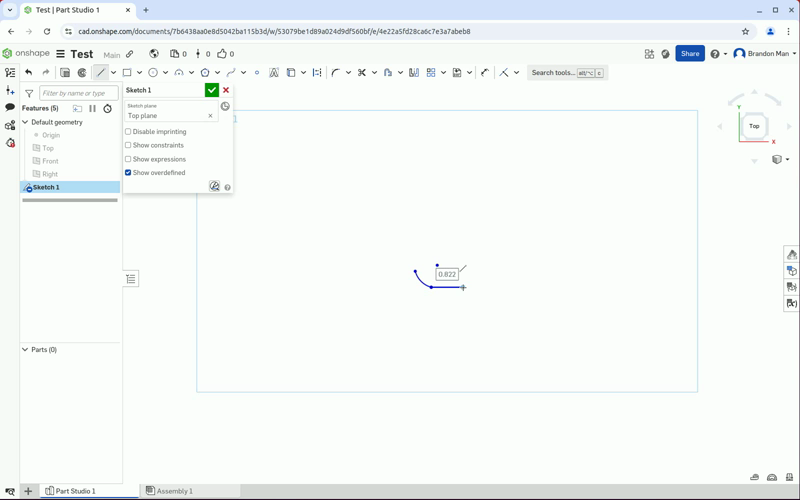
scroll(-6)
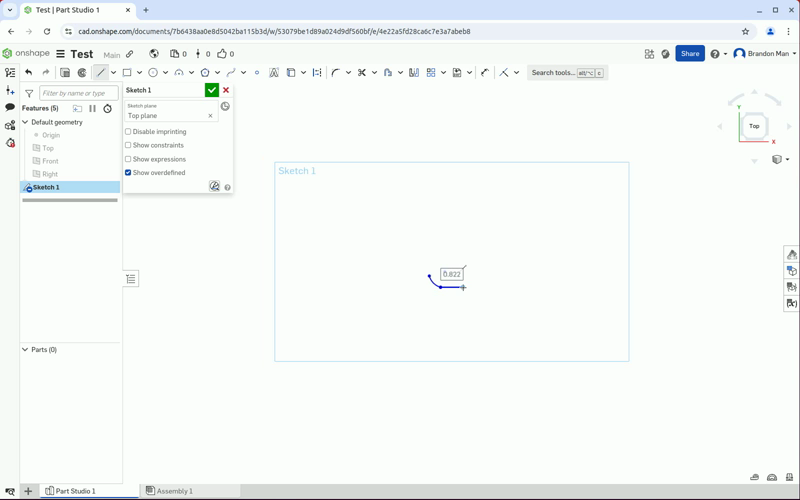
scroll(-6)
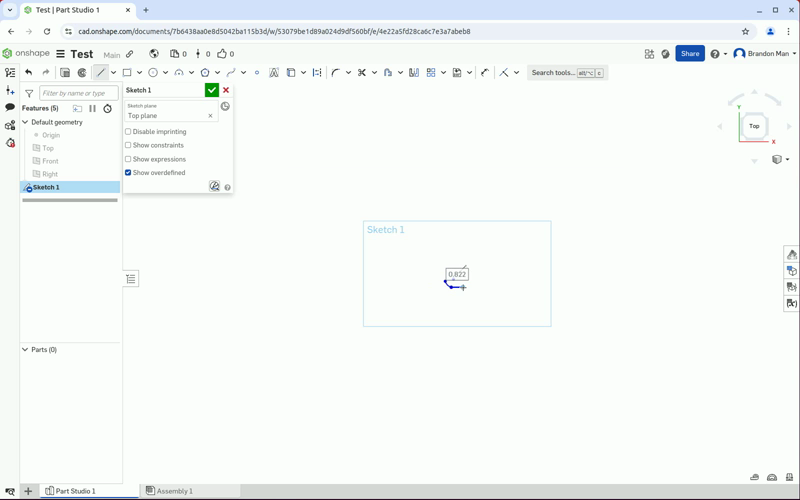
scroll(-6)
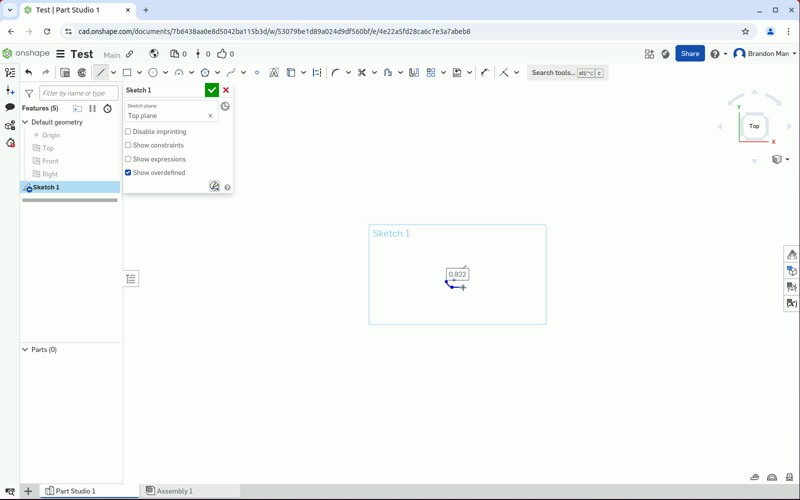
scroll(-6)
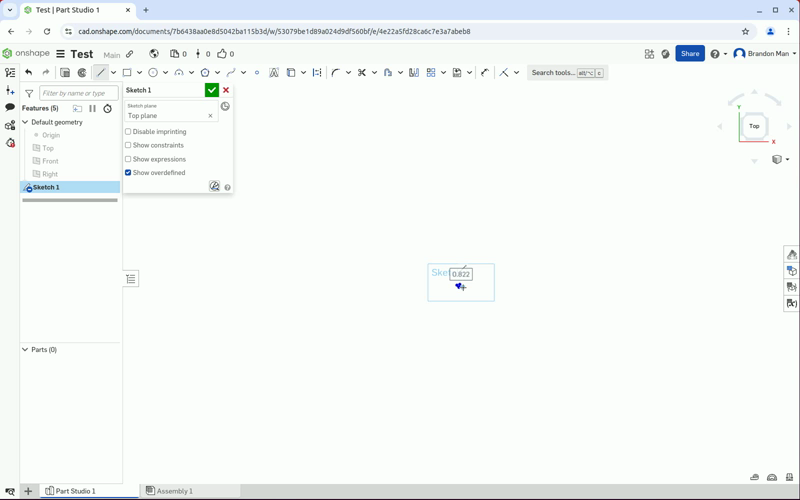
key_up(shift)
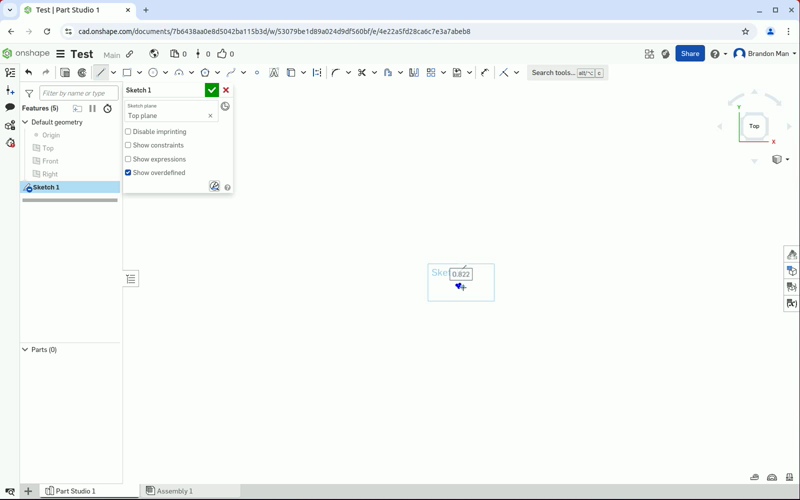
key(esc)
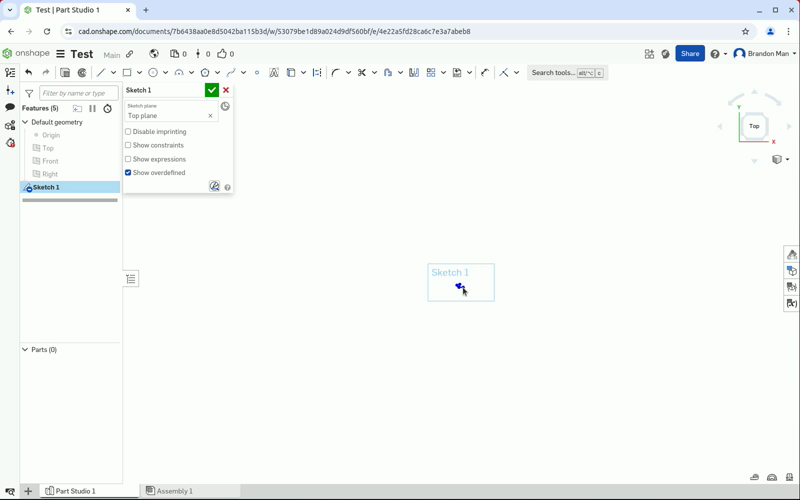
key(a)
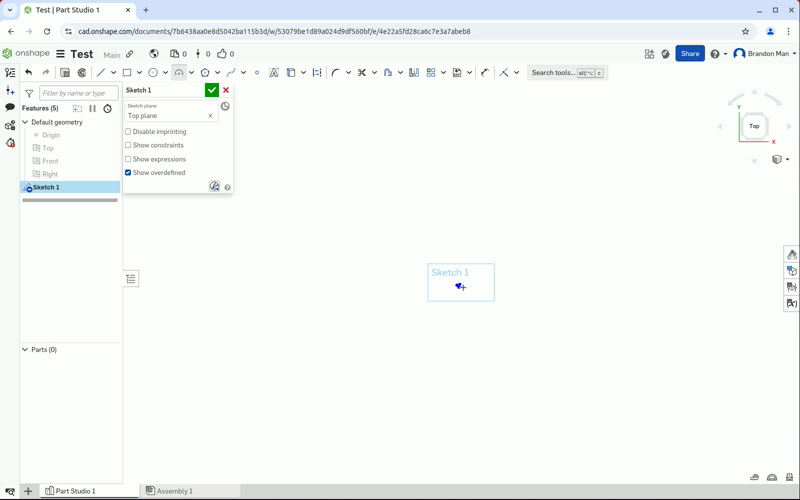
mouse_move(463, 287)
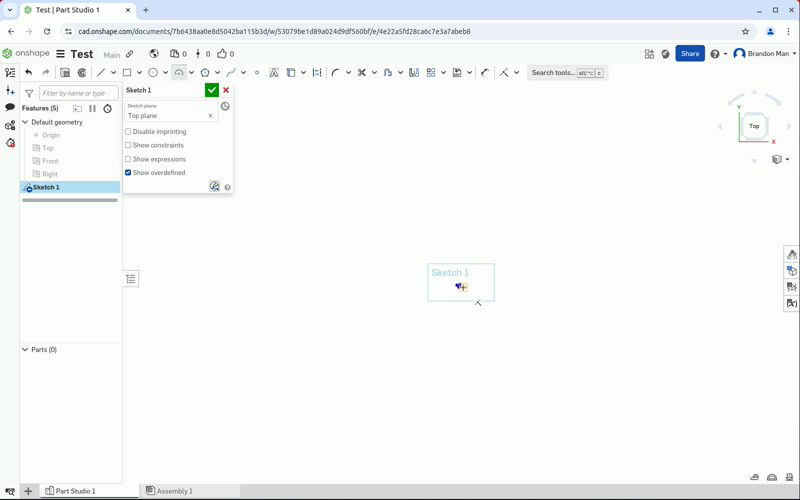
scroll(6)
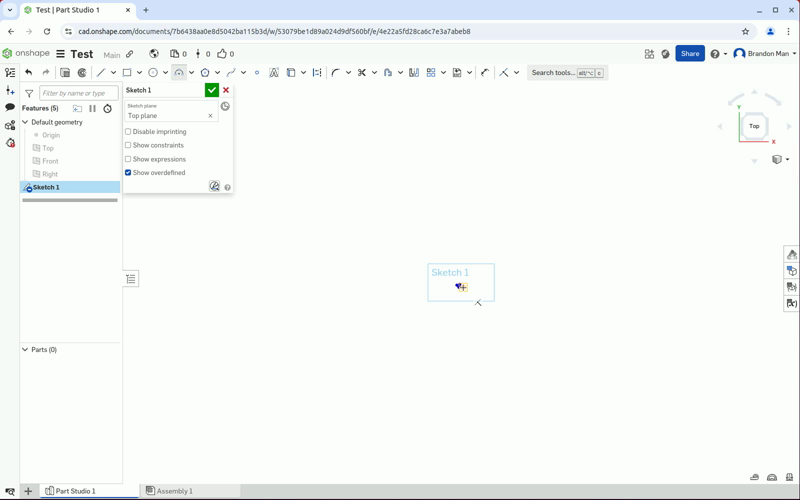
scroll(6)
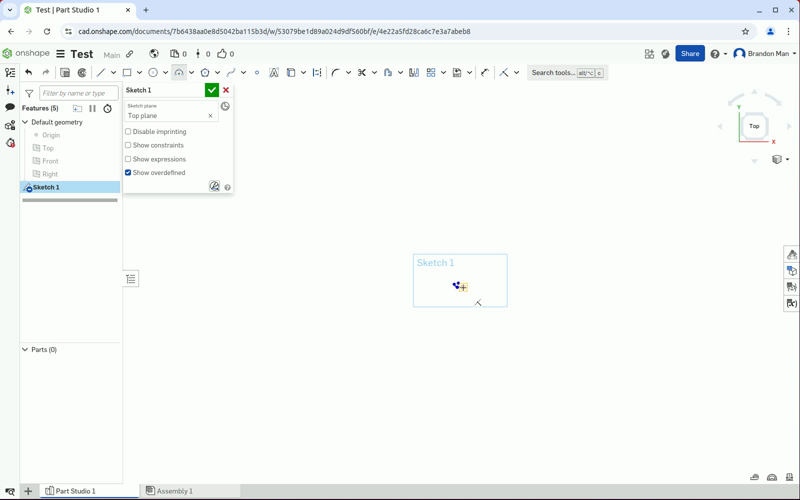
scroll(6)
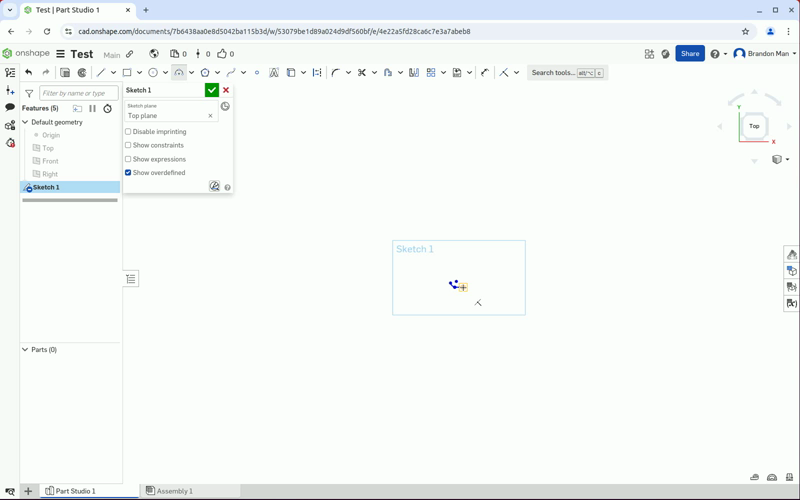
scroll(6)
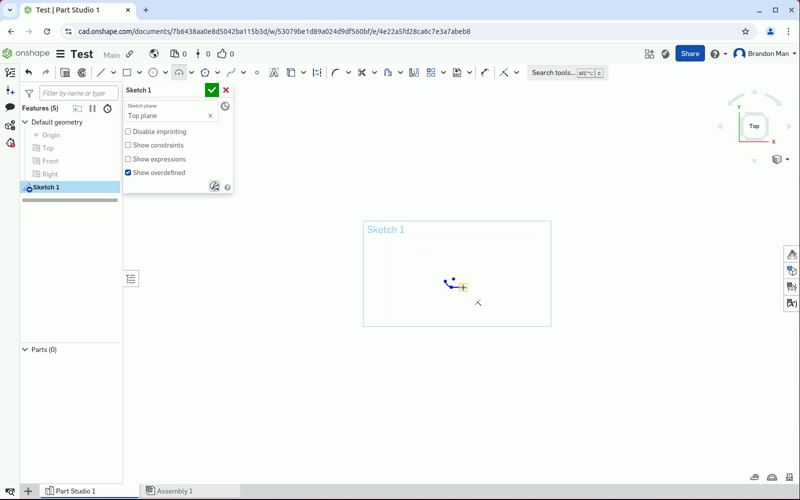
scroll(6)
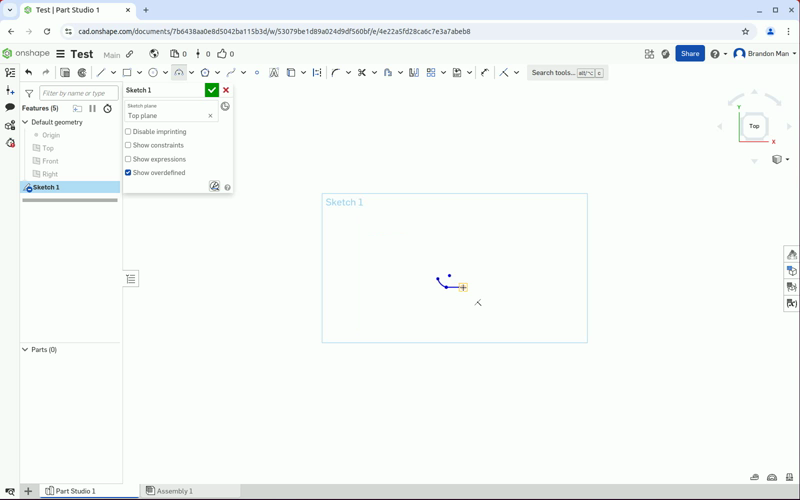
scroll(6)
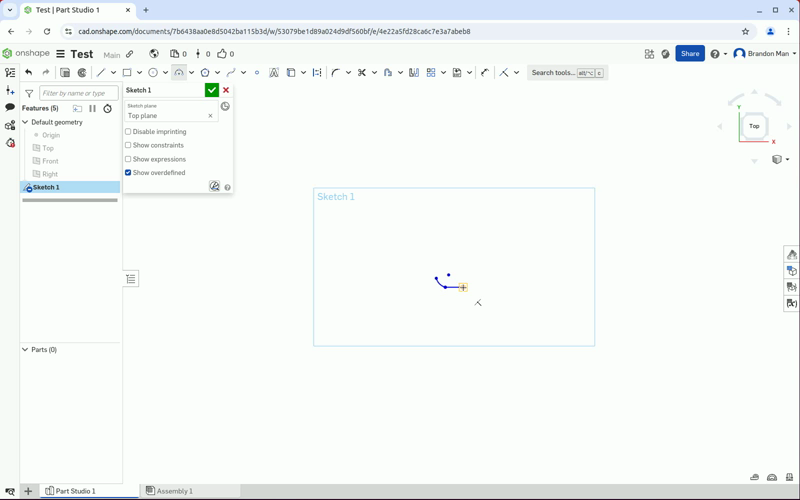
scroll(6)
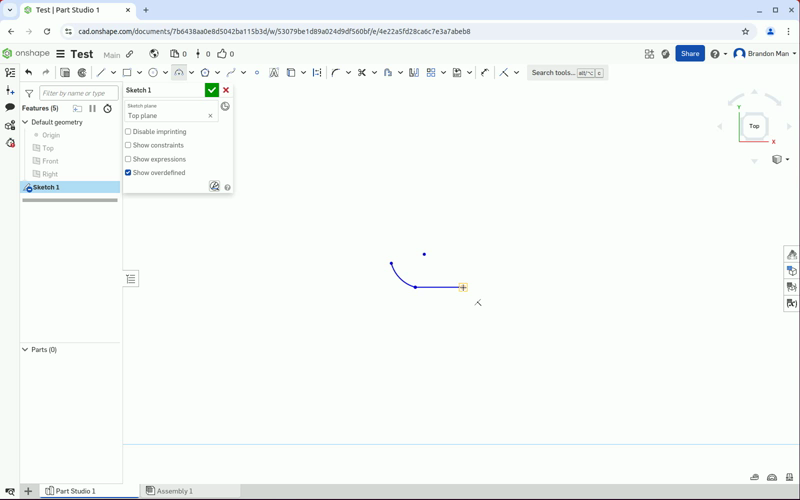
click(463, 287)
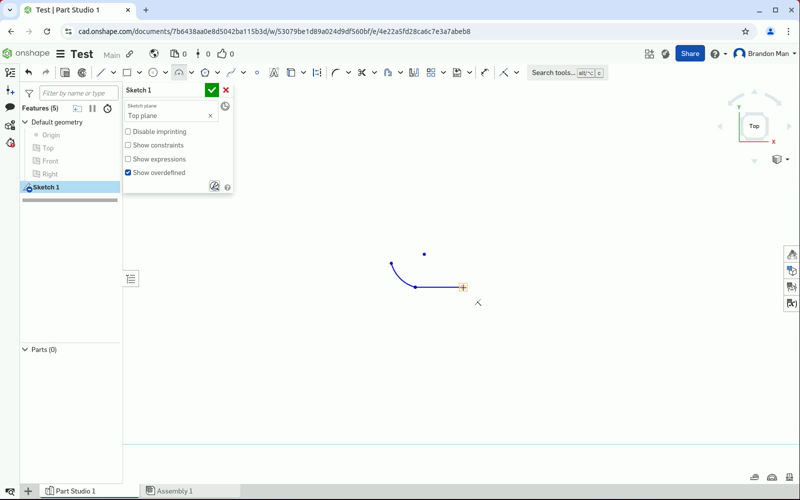
scroll(-6)
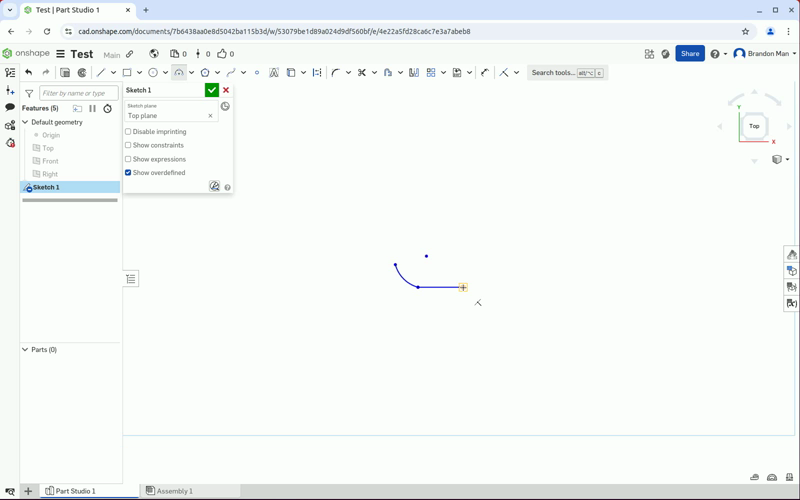
scroll(-6)
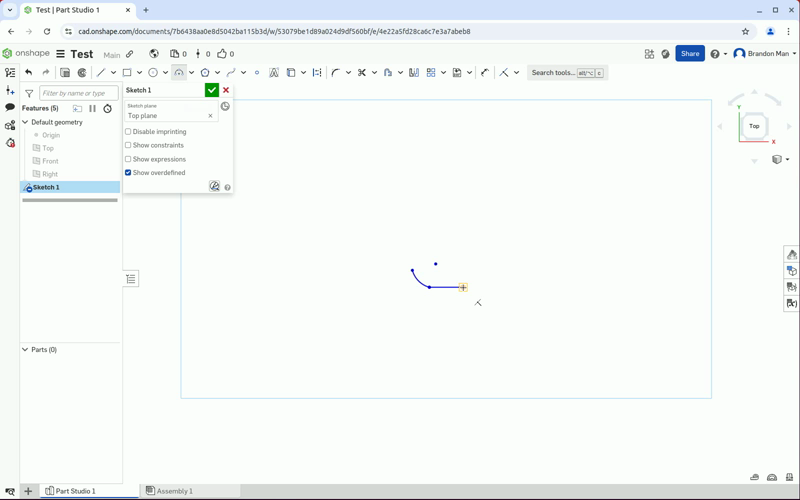
scroll(-6)
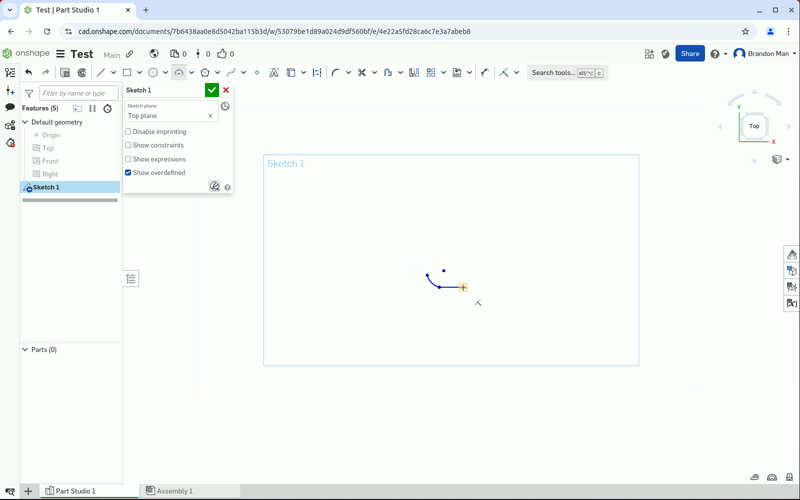
scroll(-6)
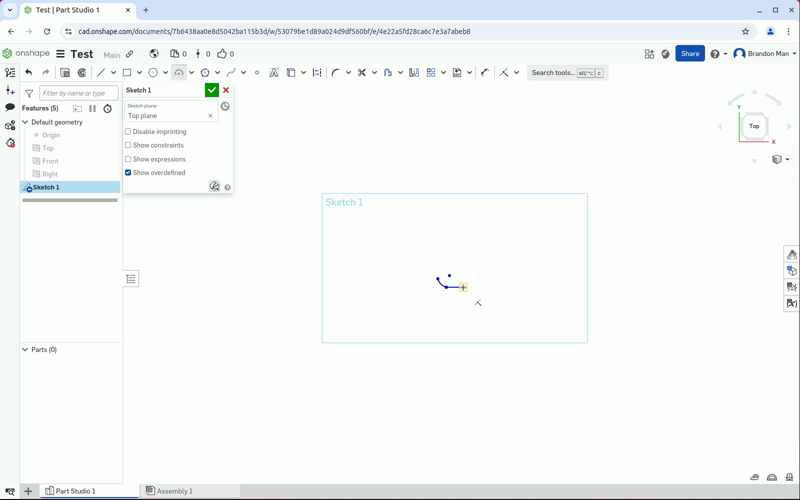
scroll(-6)
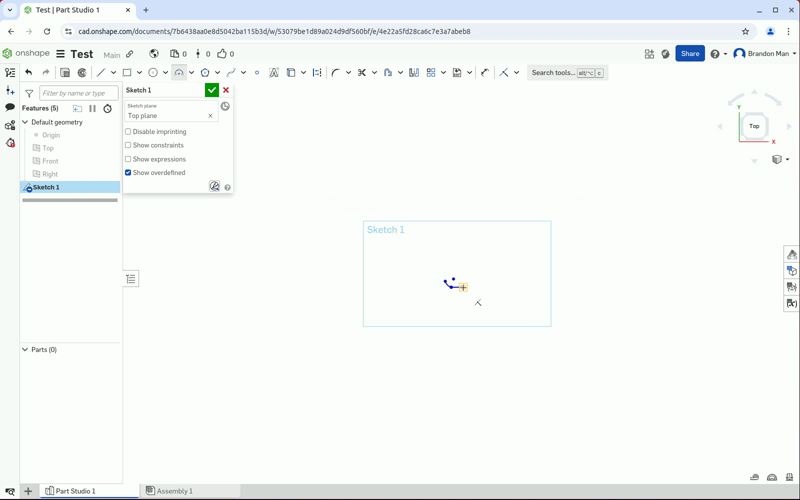
scroll(-6)
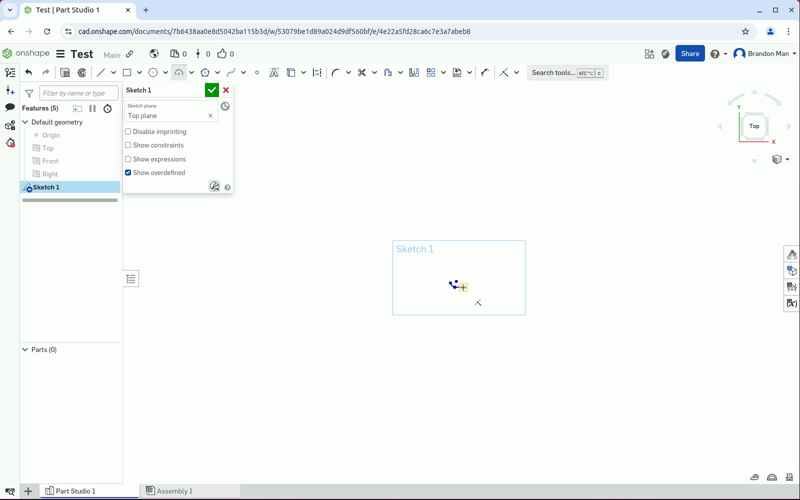
scroll(-6)
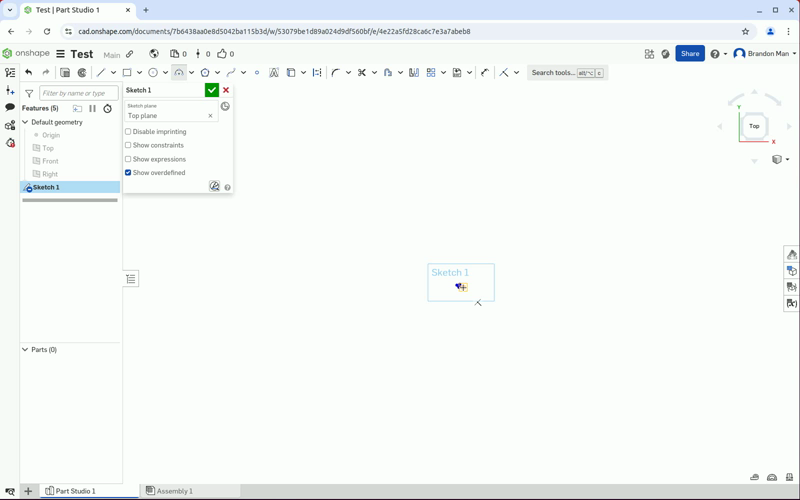
key_down(shift)
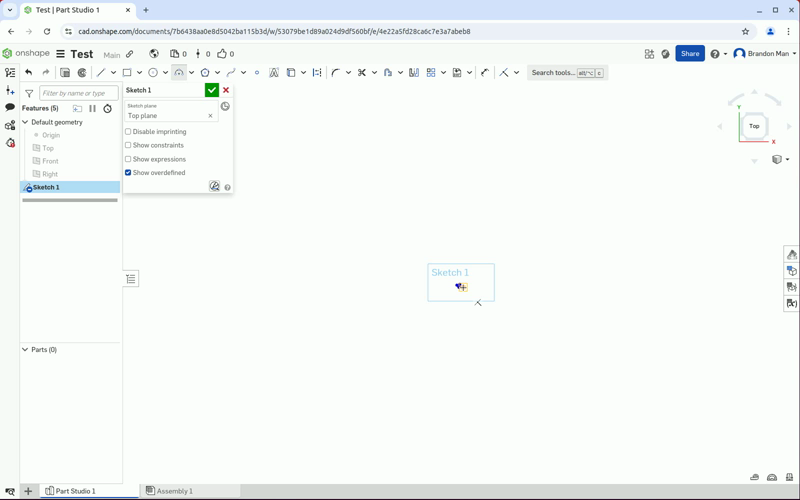
mouse_move(465, 285)
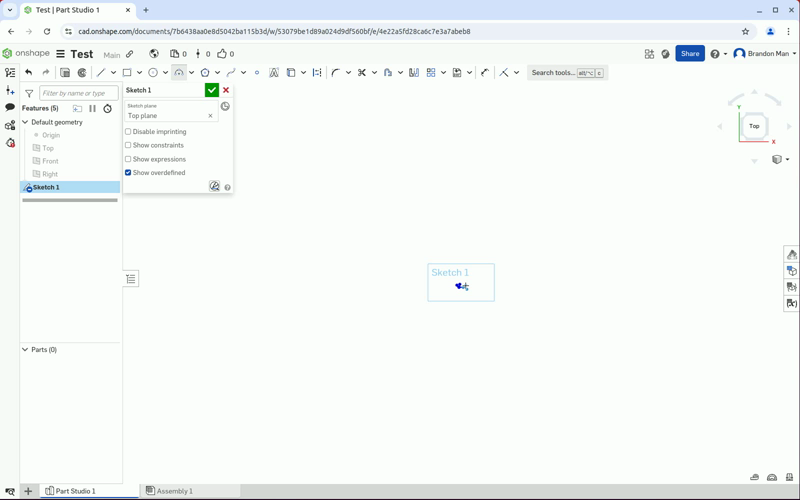
scroll(6)
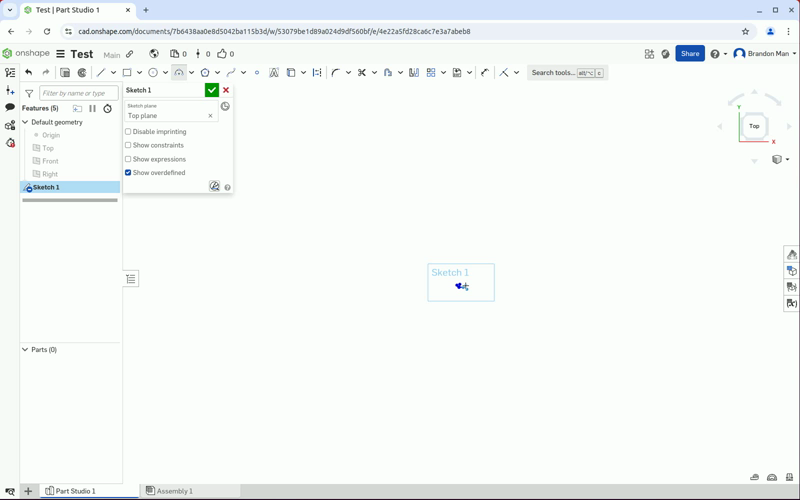
scroll(6)
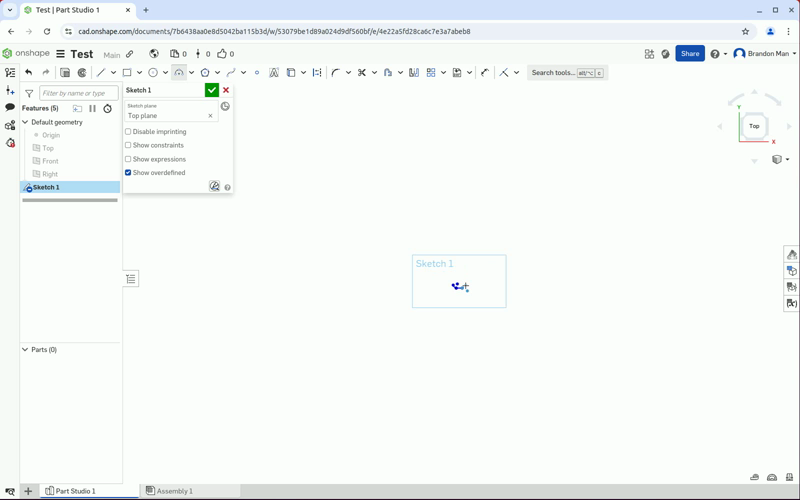
scroll(6)
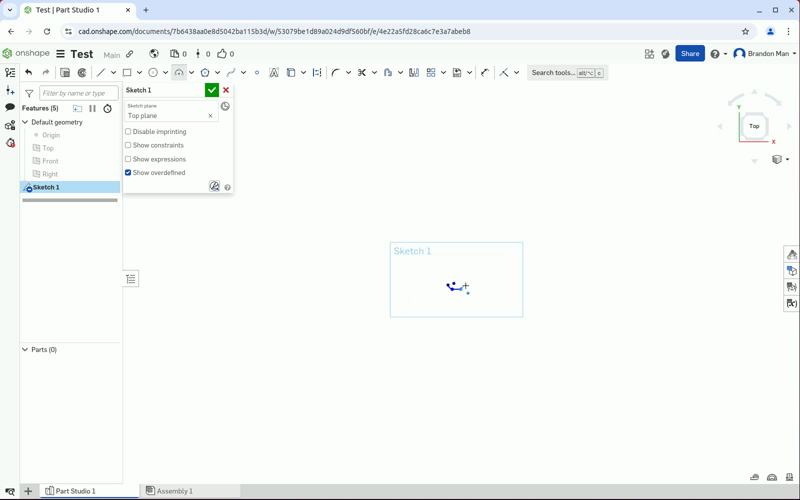
scroll(6)
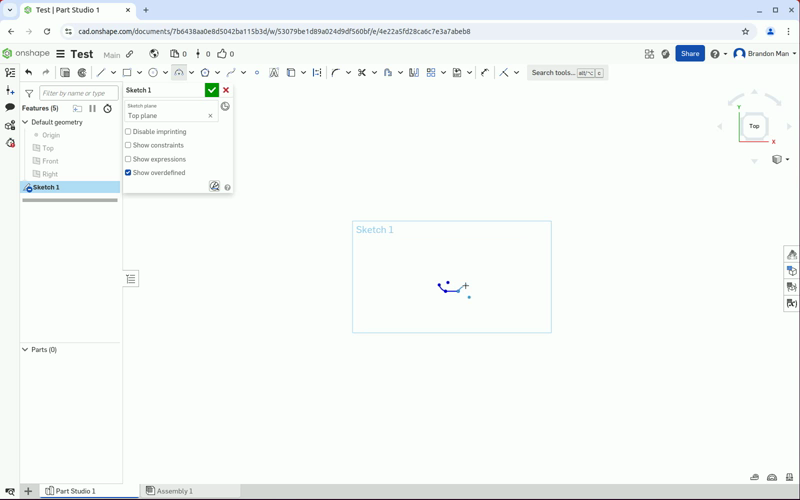
scroll(6)
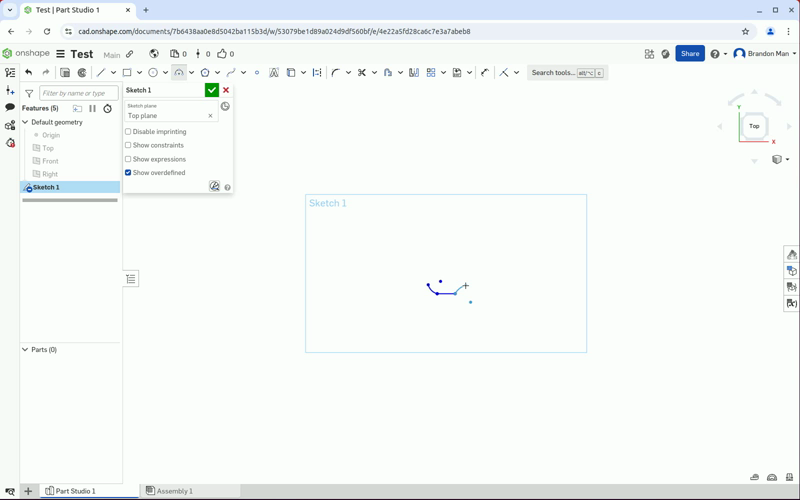
scroll(6)
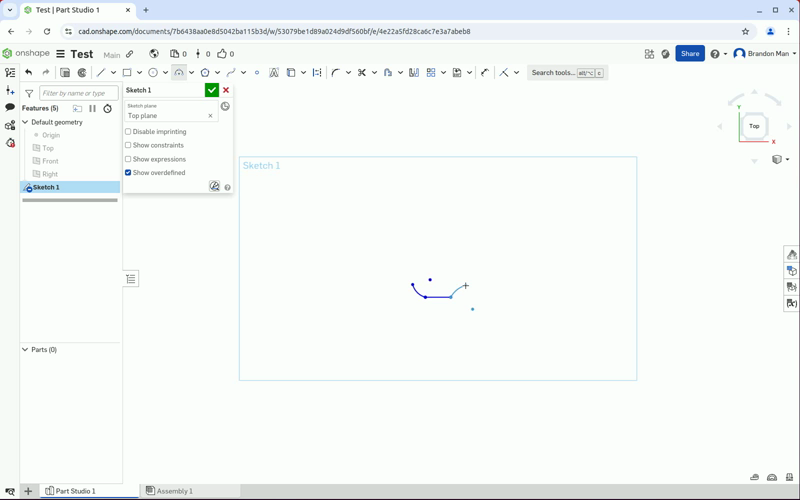
scroll(6)
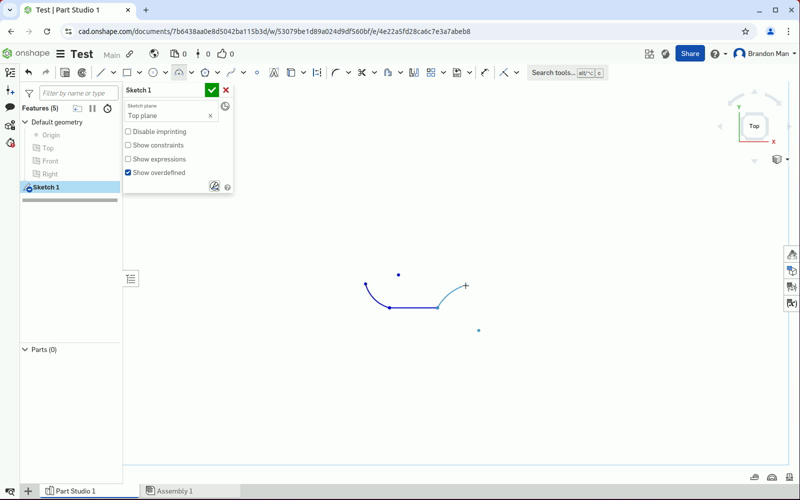
click(465, 285)
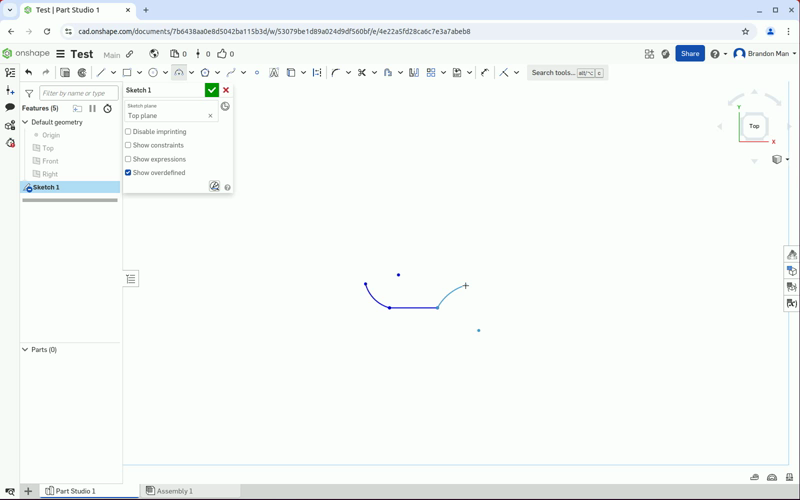
scroll(-6)
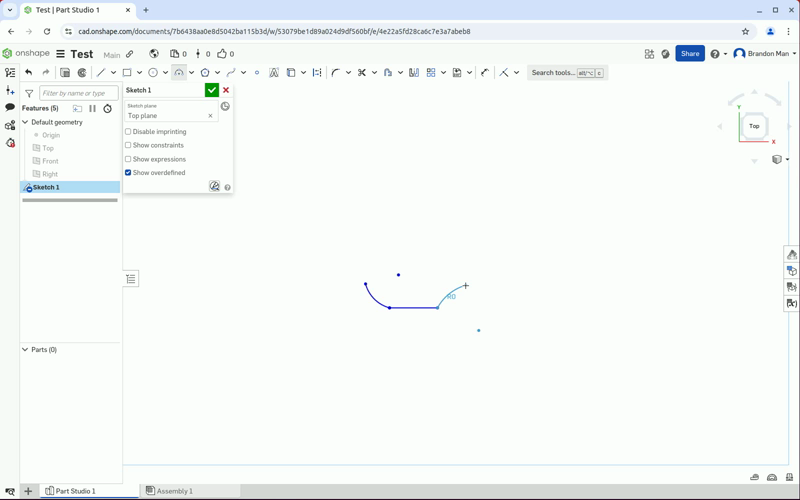
scroll(-6)
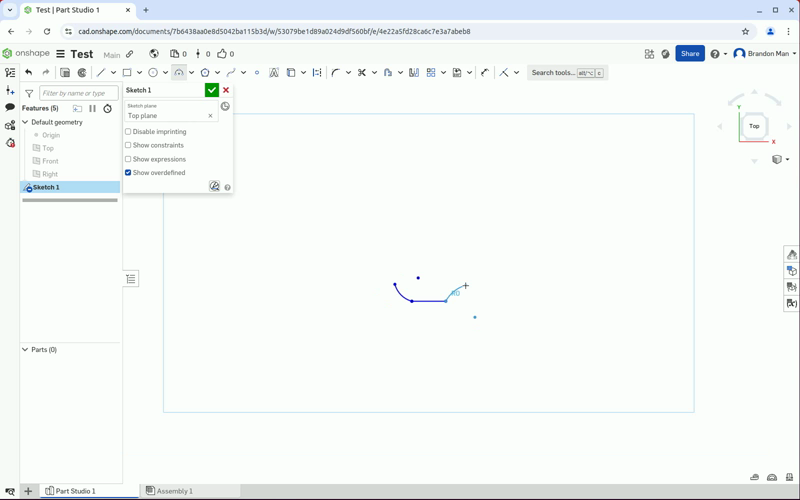
scroll(-6)
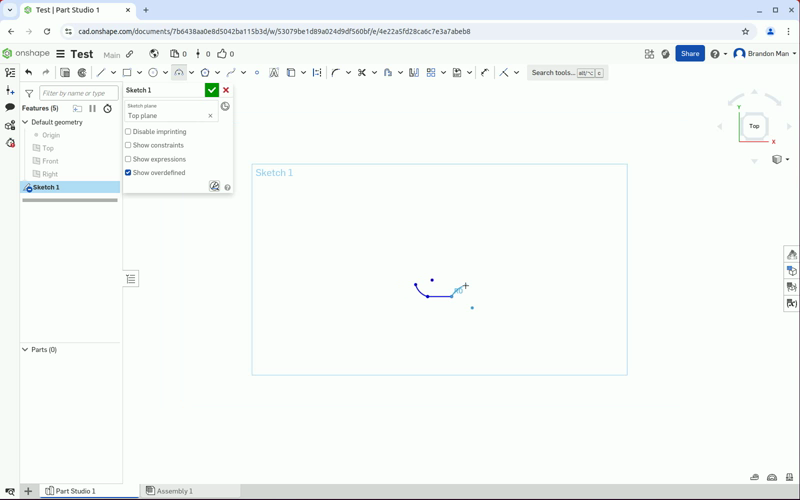
scroll(-6)
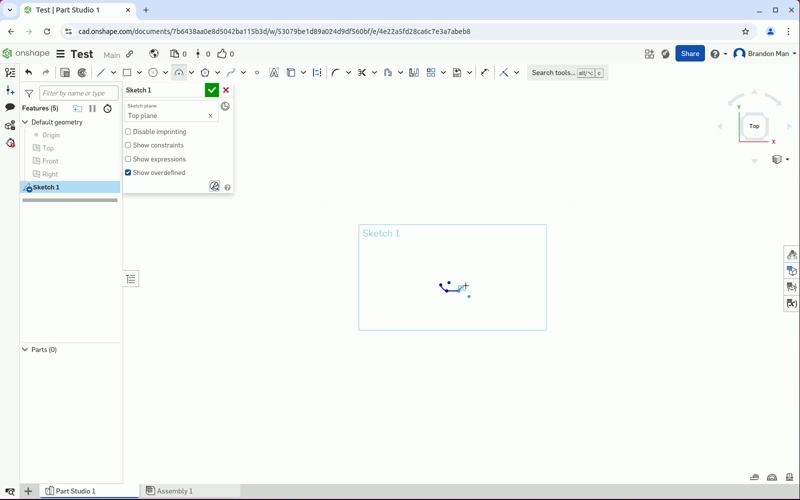
scroll(-6)
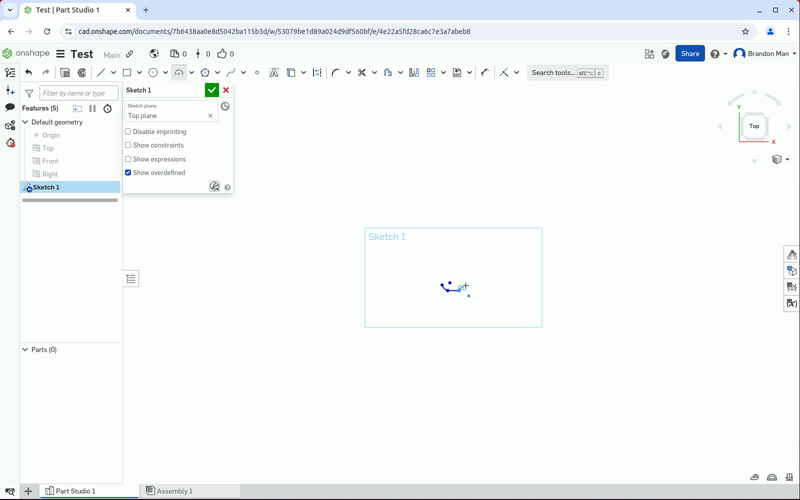
scroll(-6)
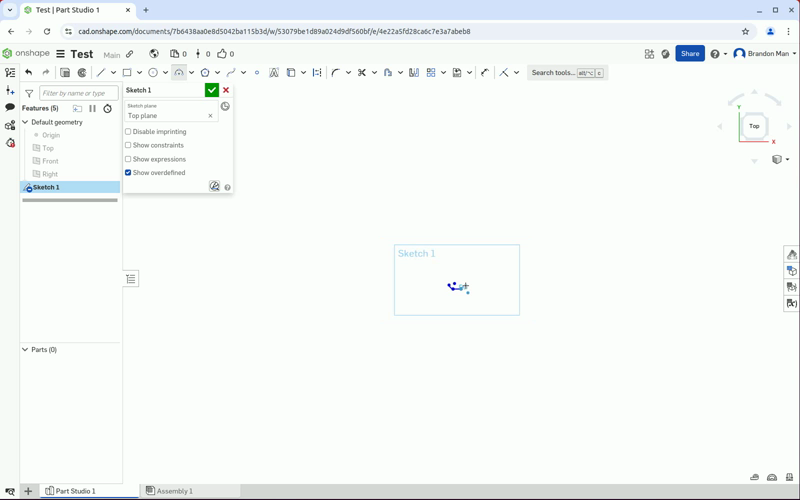
scroll(-6)
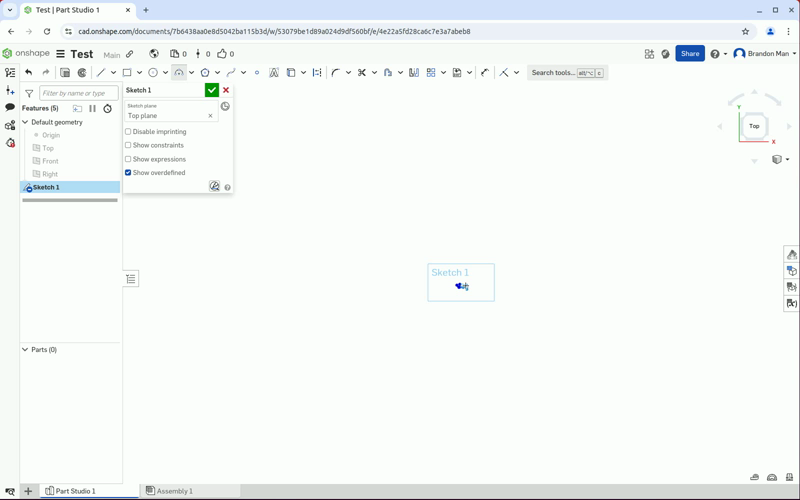
mouse_move(464, 286)
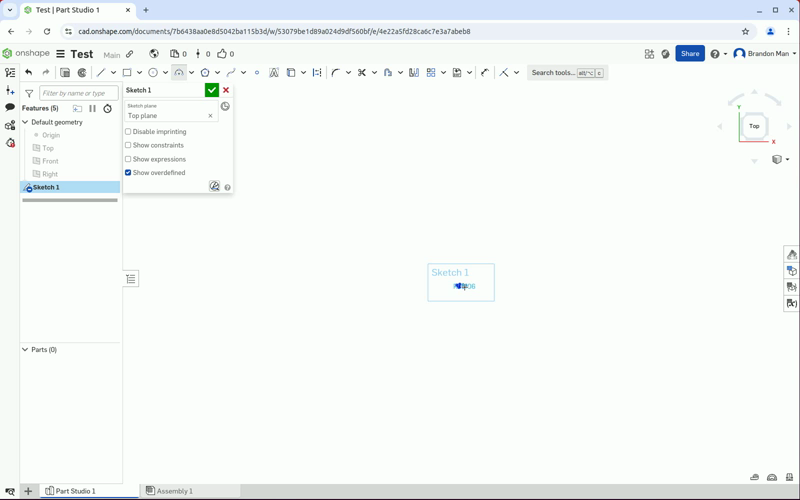
scroll(6)
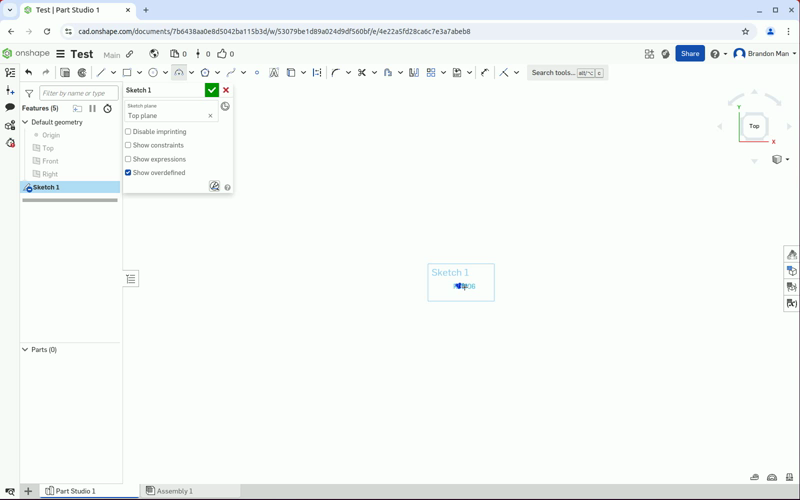
scroll(6)
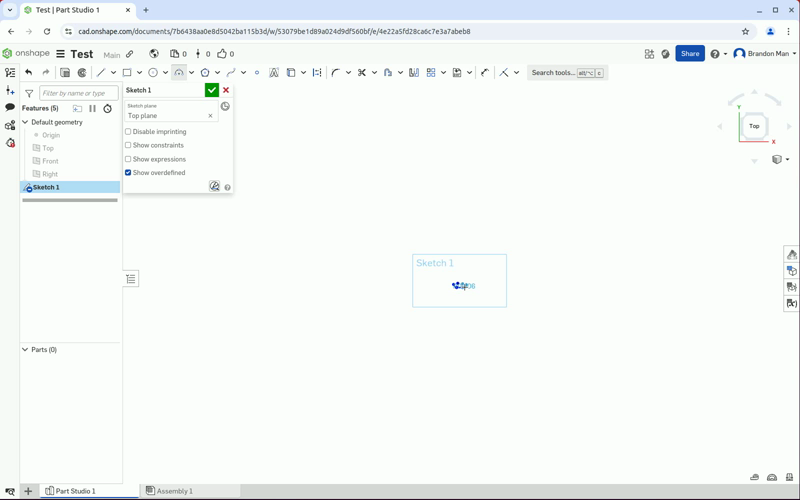
scroll(6)
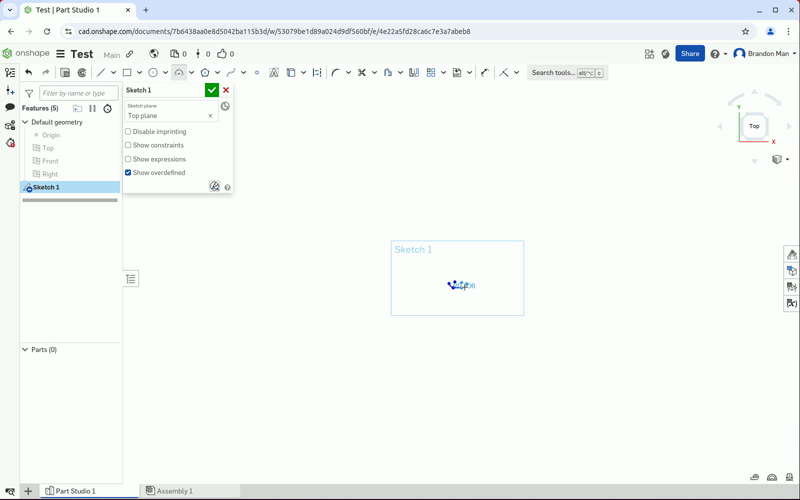
scroll(6)
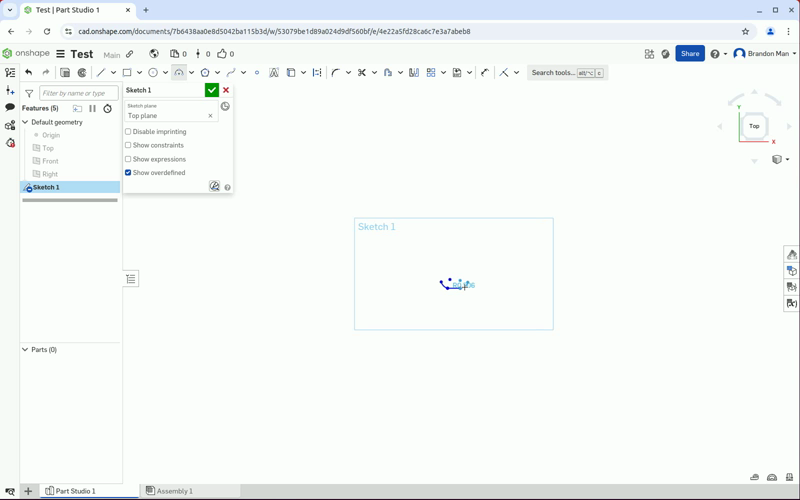
scroll(6)
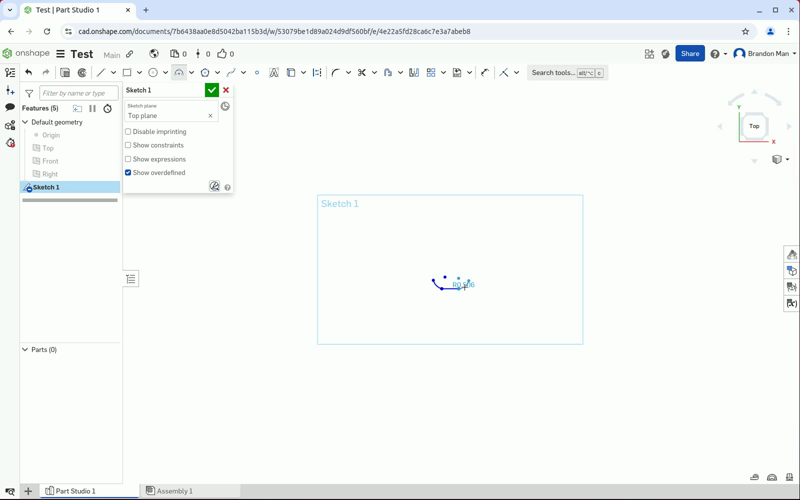
scroll(6)
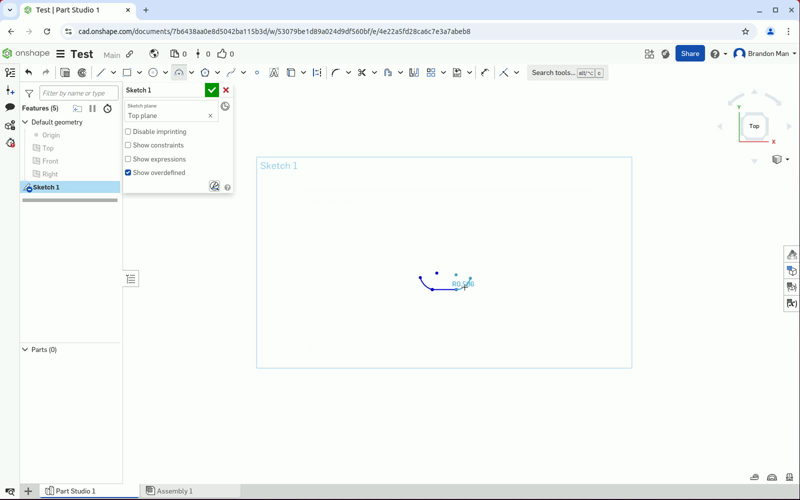
scroll(6)
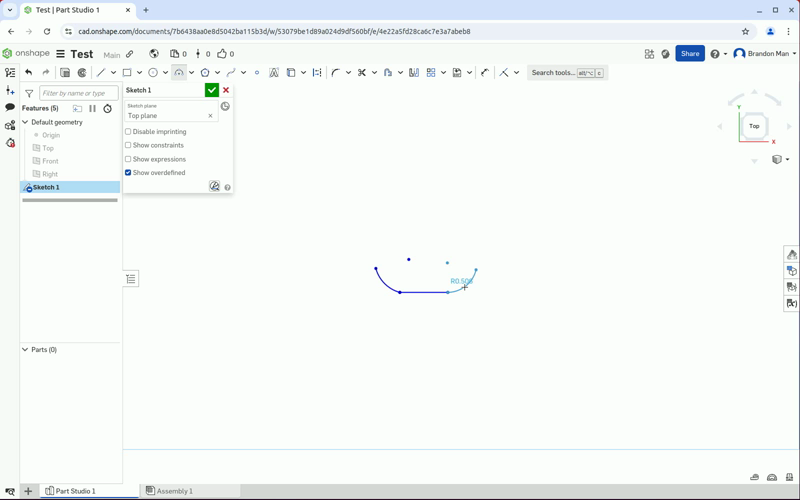
click(464, 286)
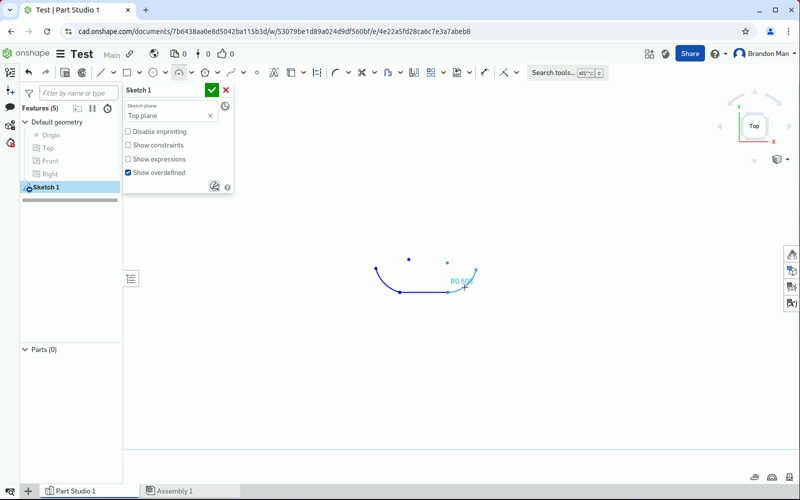
scroll(-6)
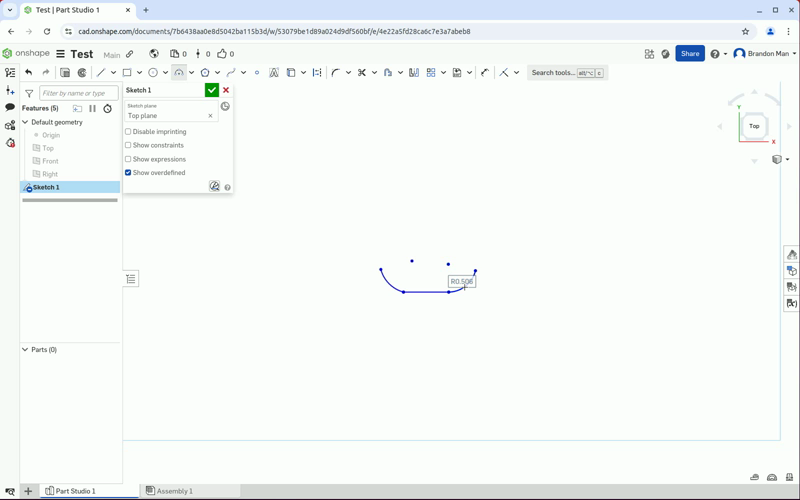
scroll(-6)
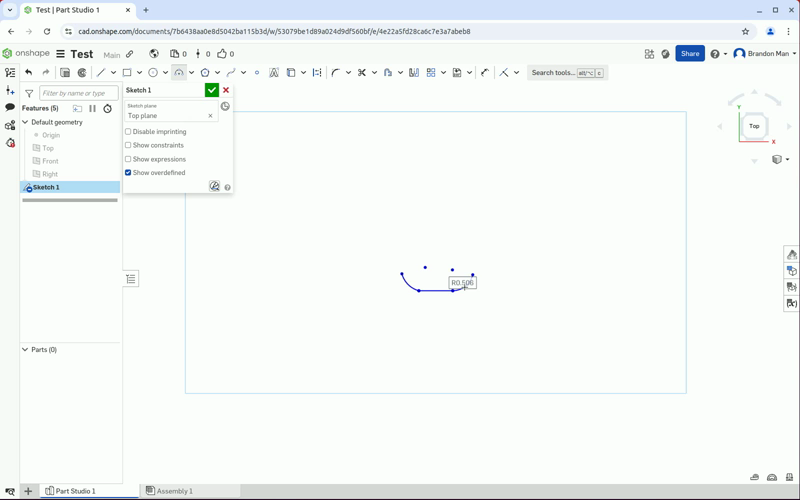
scroll(-6)
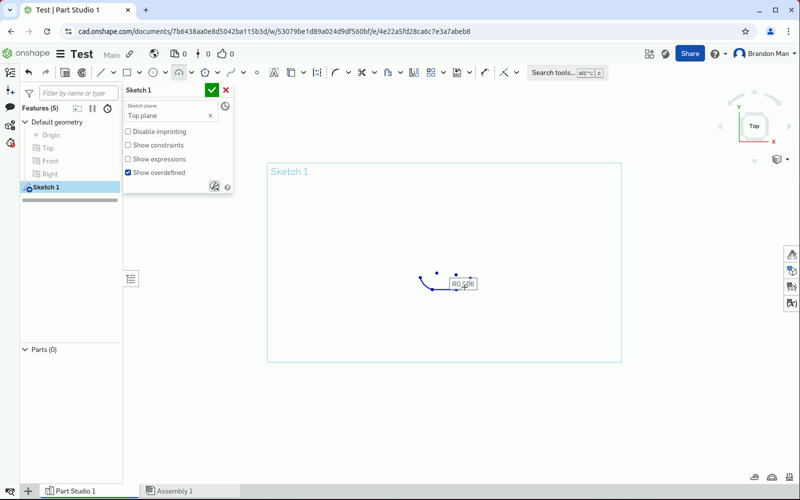
scroll(-6)
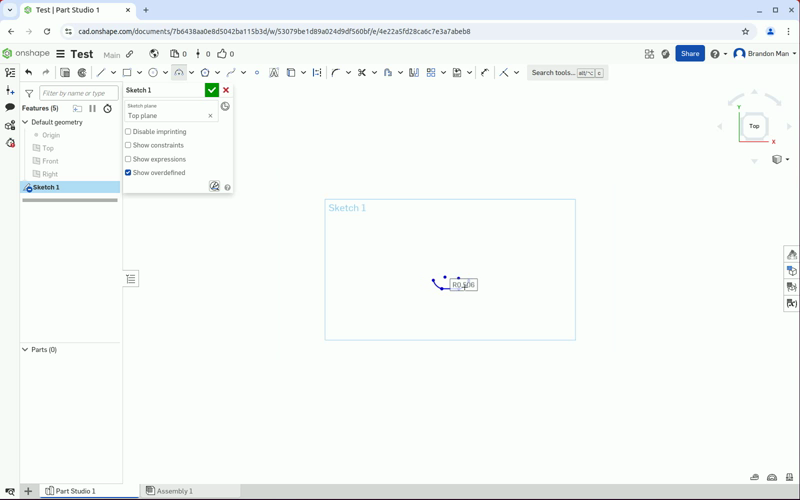
scroll(-6)
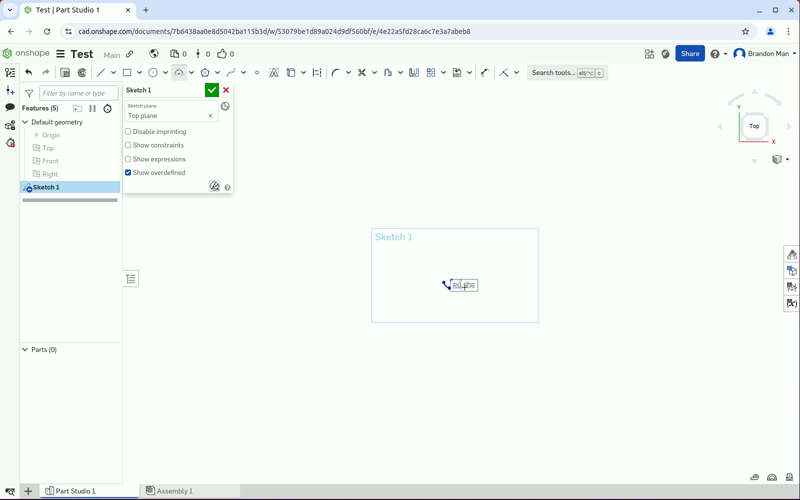
scroll(-6)
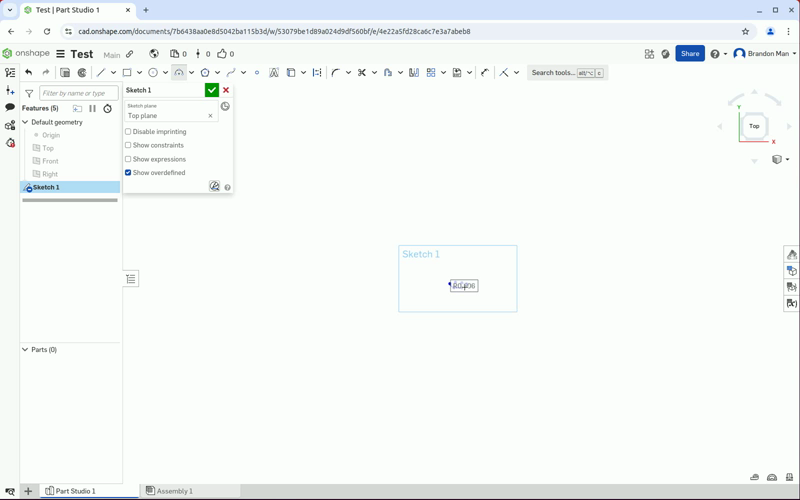
scroll(-6)
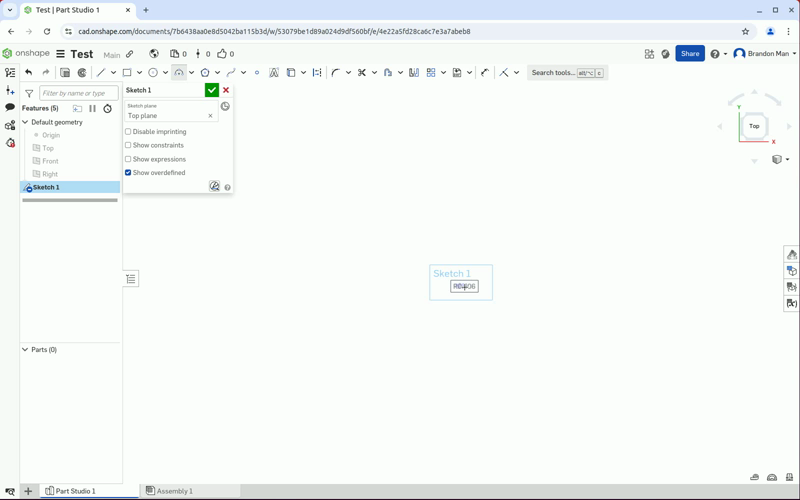
key_up(shift)
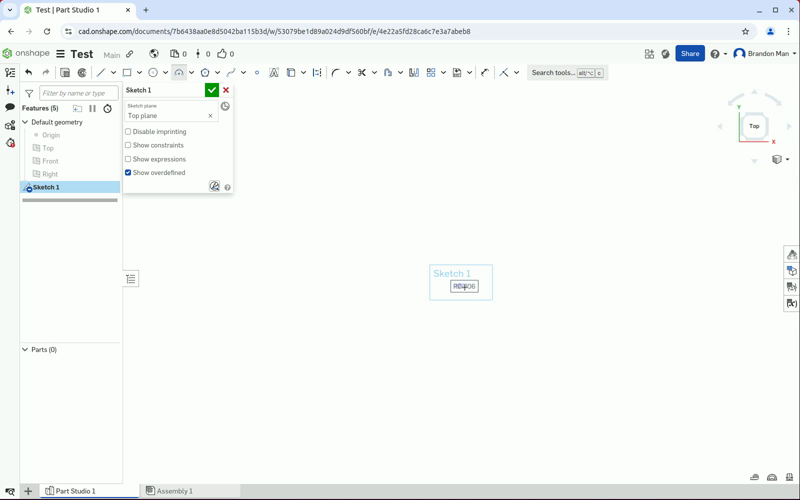
key(esc)
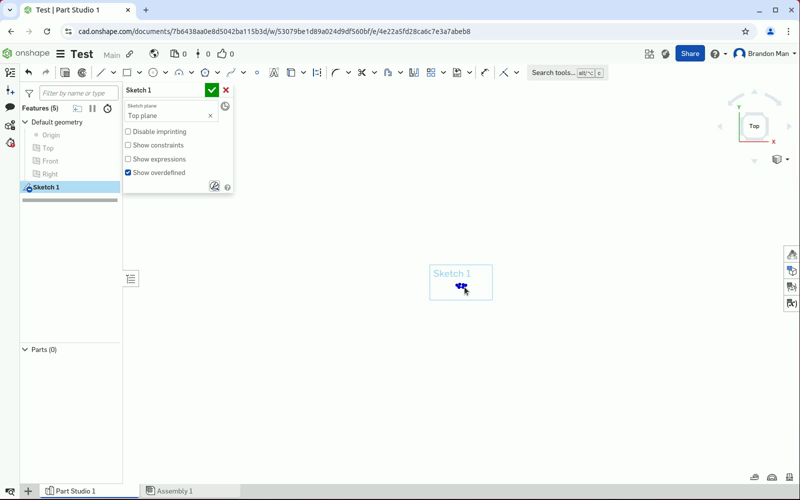
key(l)
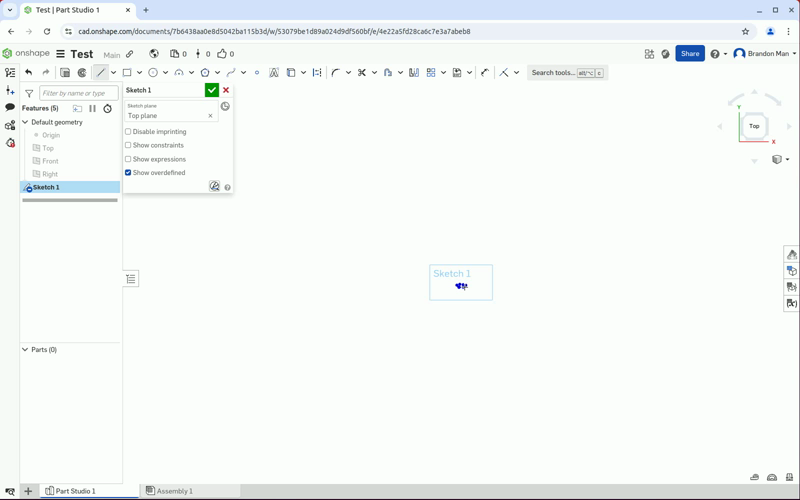
mouse_move(465, 285)
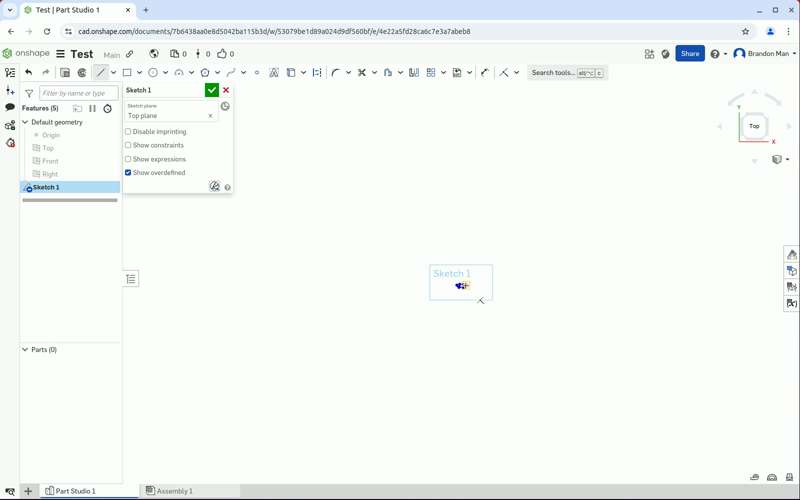
scroll(6)
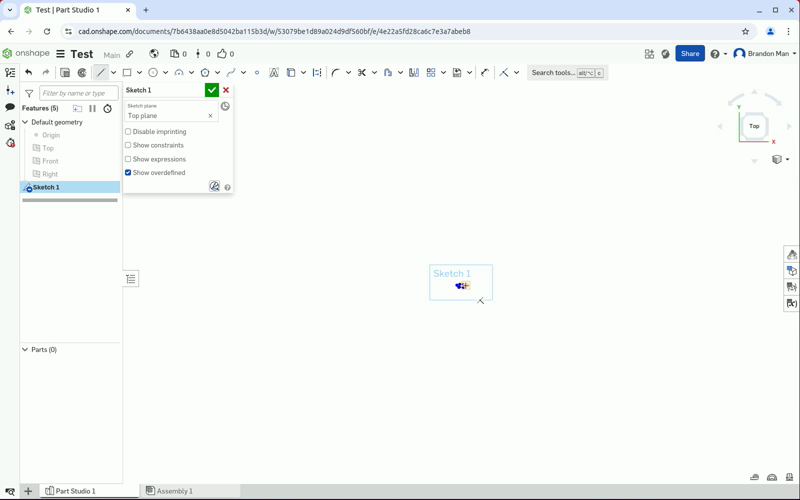
scroll(6)
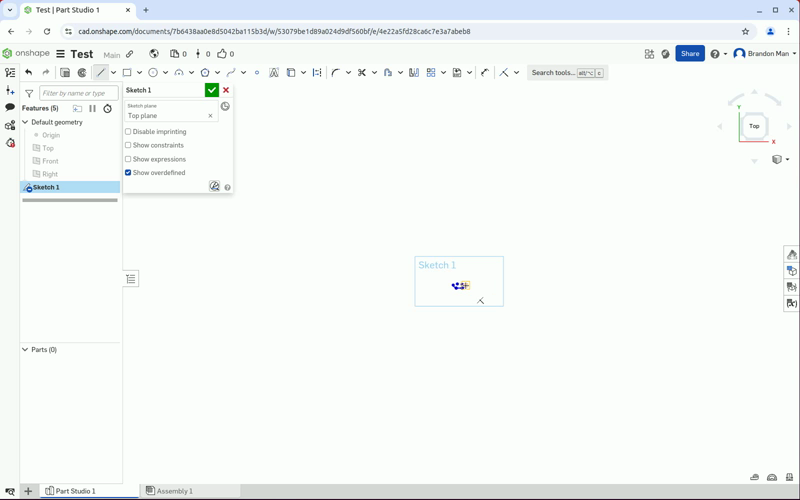
scroll(6)
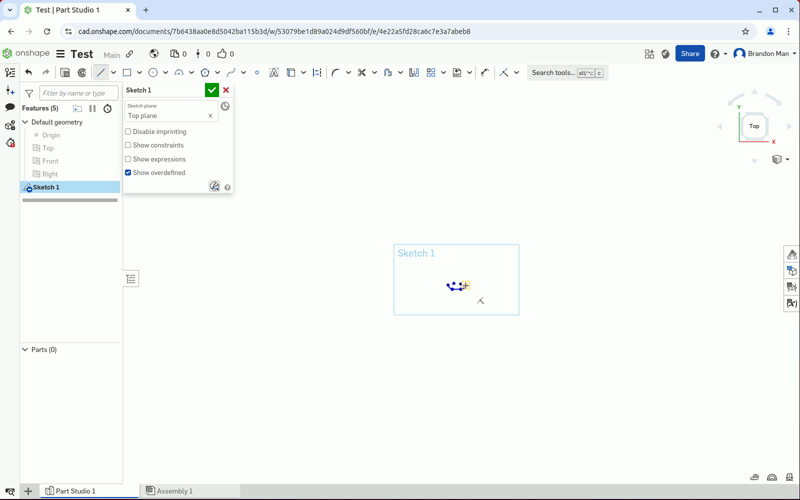
scroll(6)
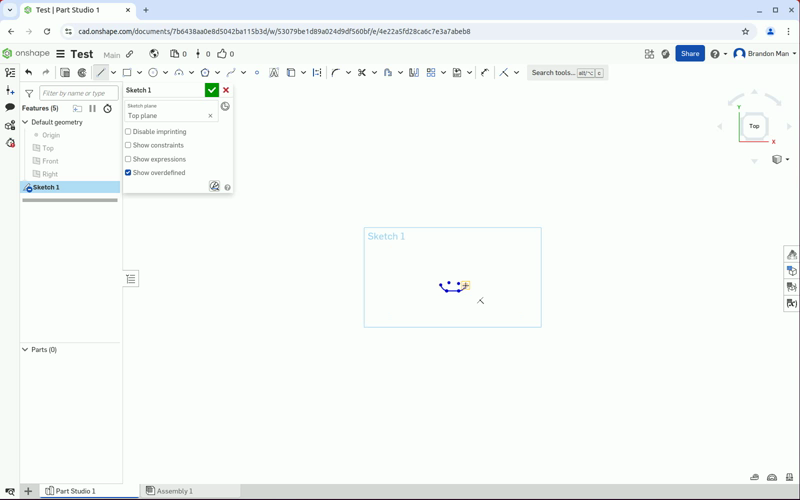
scroll(6)
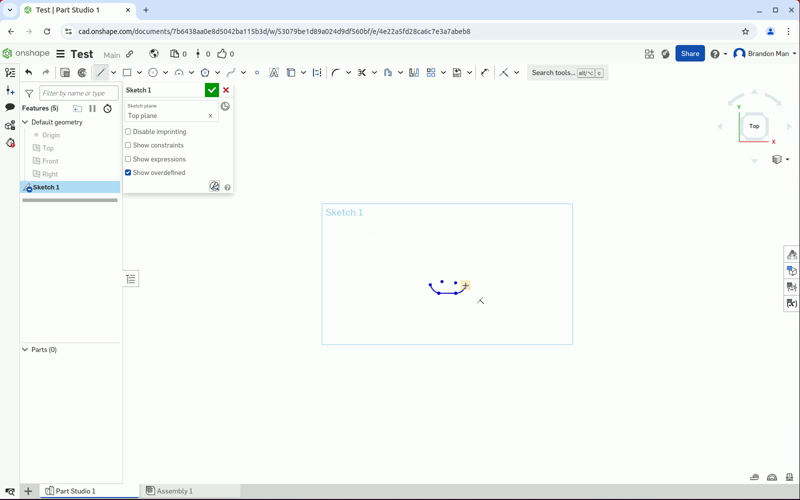
scroll(6)
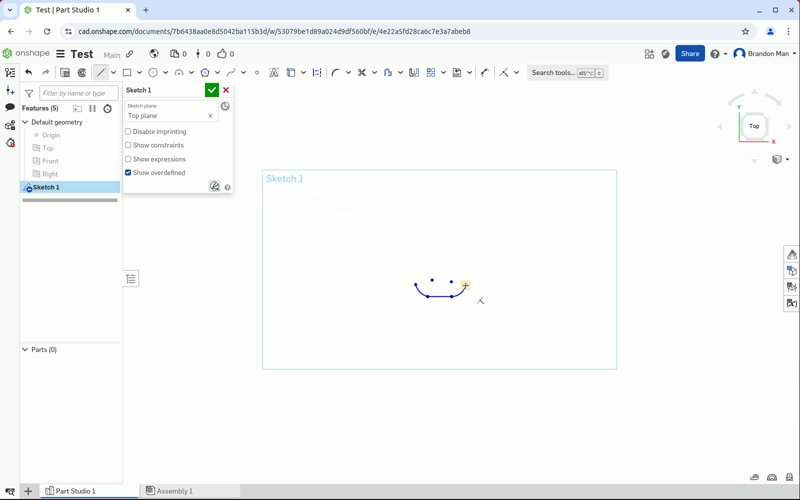
scroll(6)
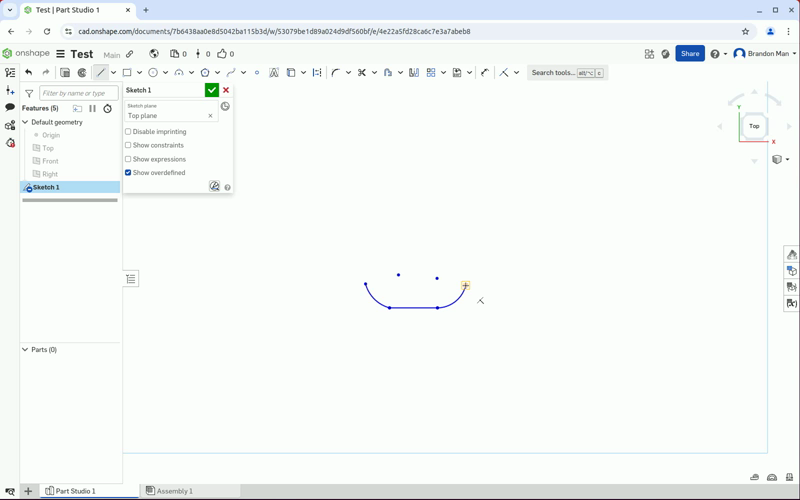
click(465, 285)
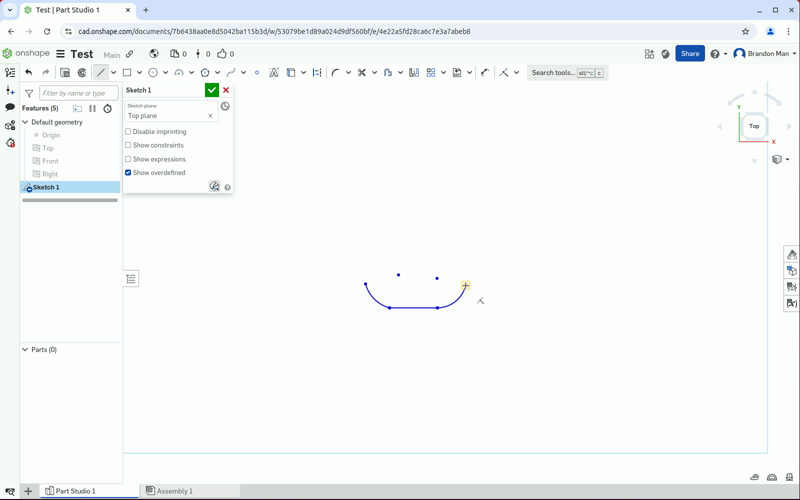
scroll(-6)
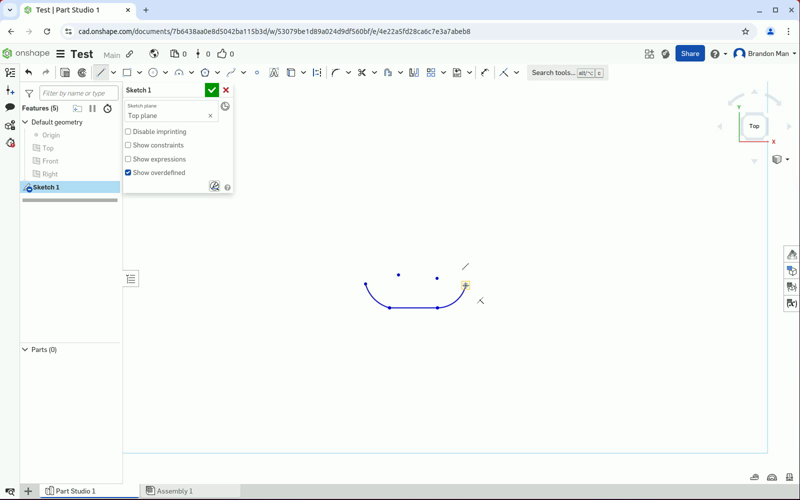
scroll(-6)
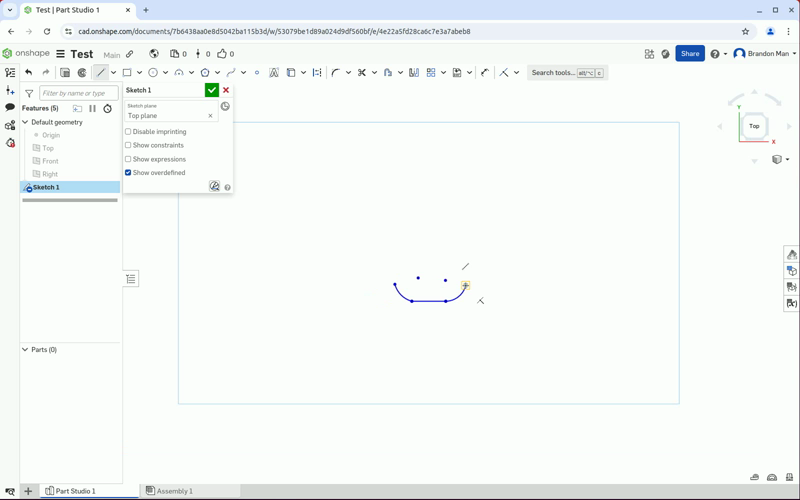
scroll(-6)
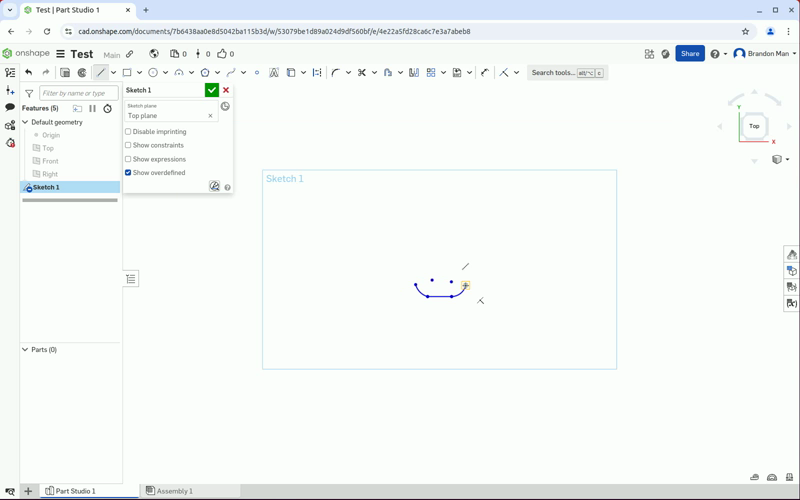
scroll(-6)
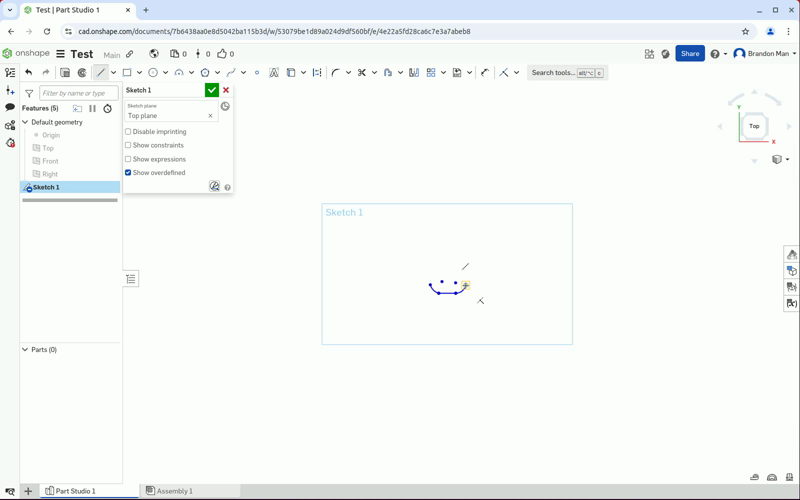
scroll(-6)
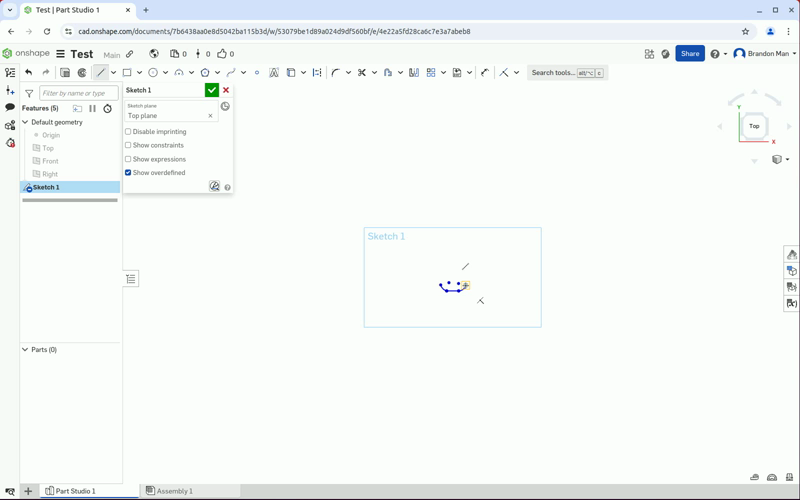
scroll(-6)
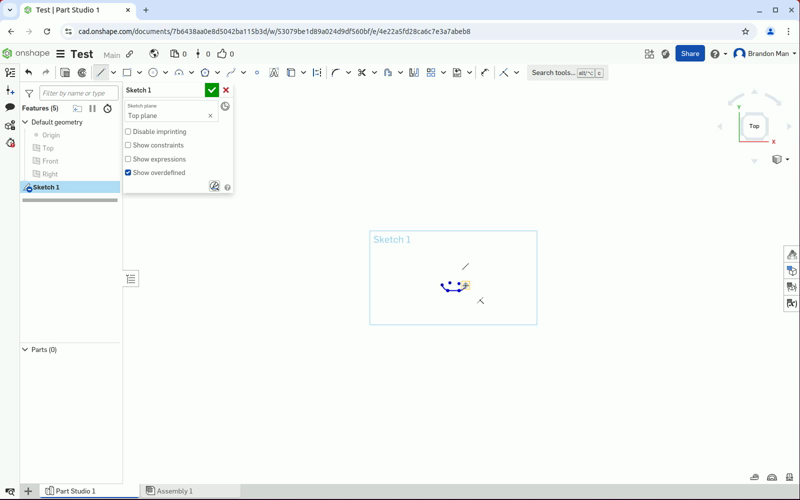
scroll(-6)
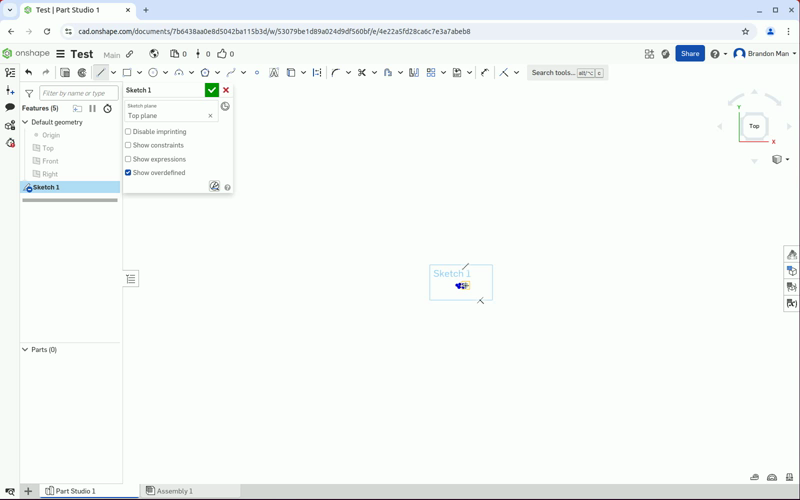
key_down(shift)
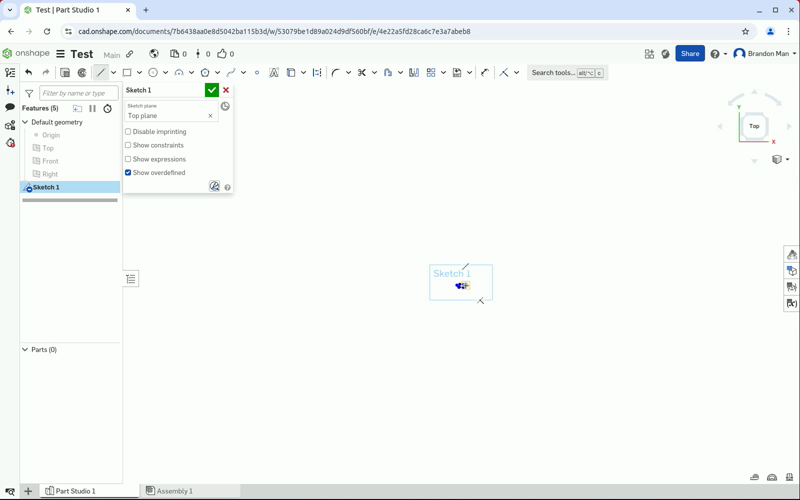
mouse_move(495, 285)
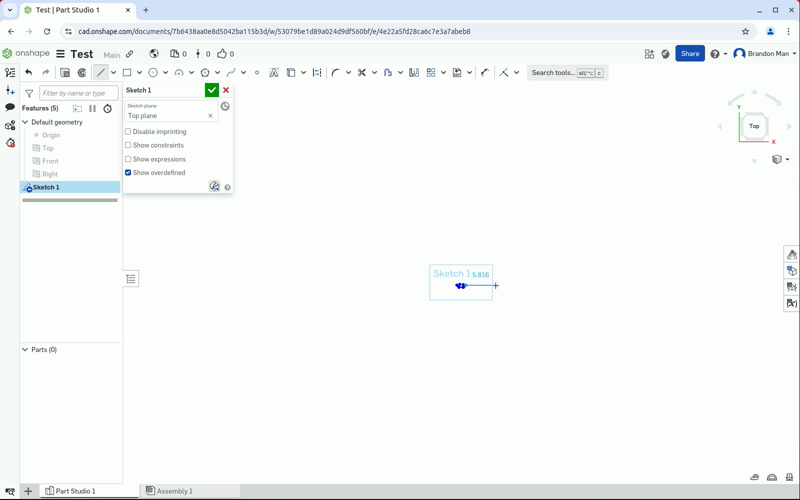
mouse_move(465, 281)
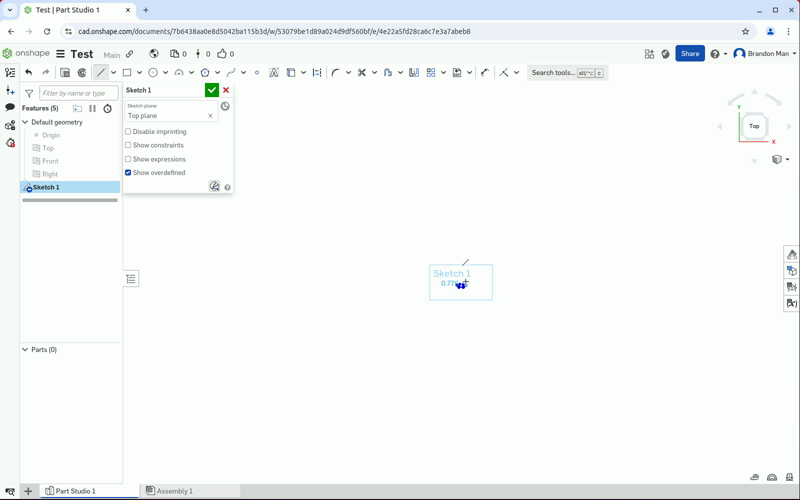
scroll(6)
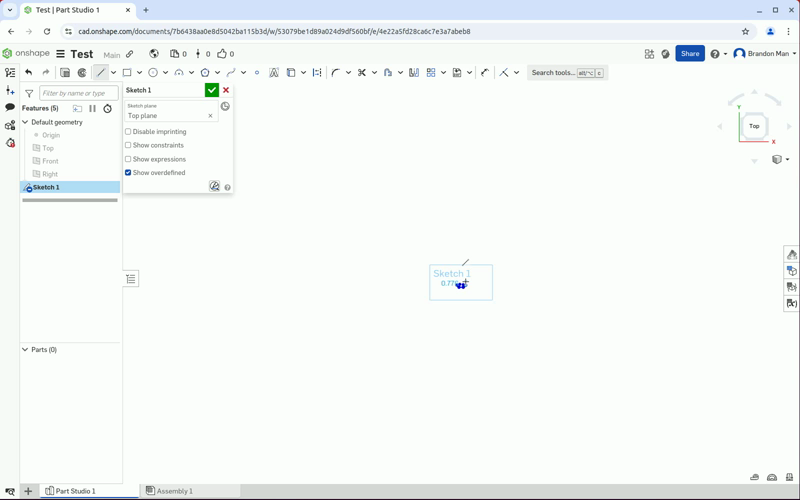
scroll(6)
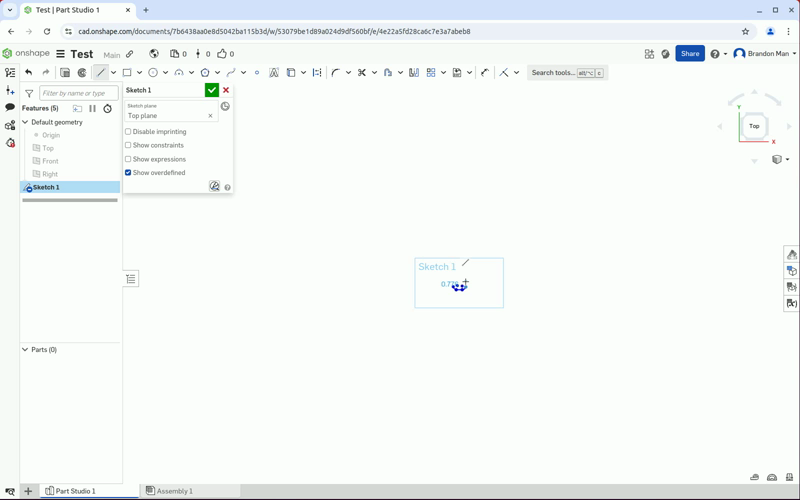
scroll(6)
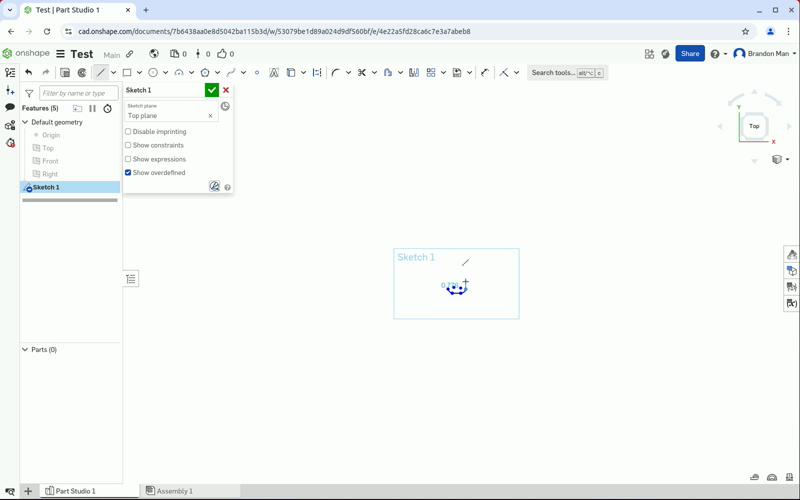
scroll(6)
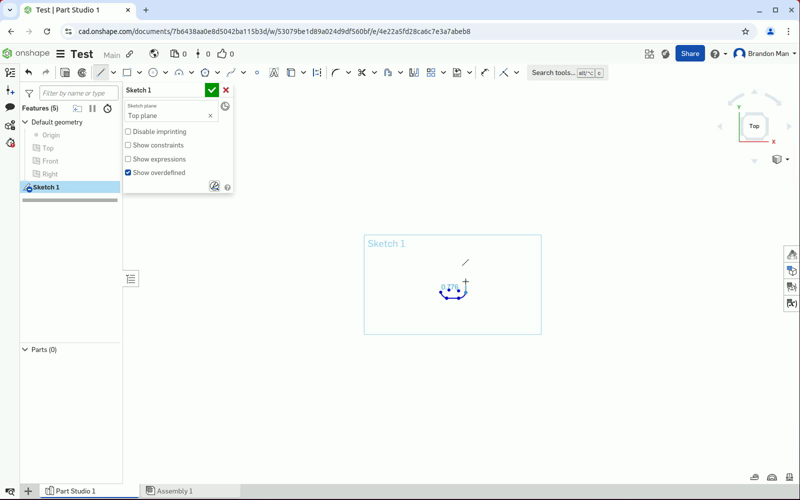
scroll(6)
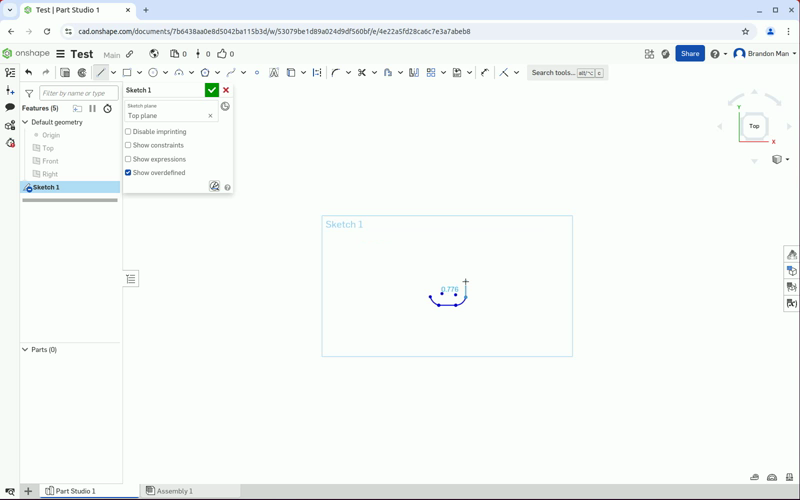
scroll(6)
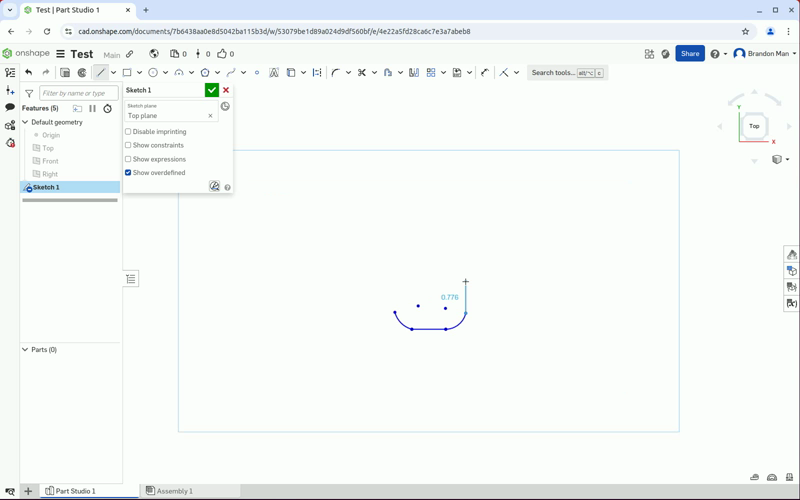
scroll(6)
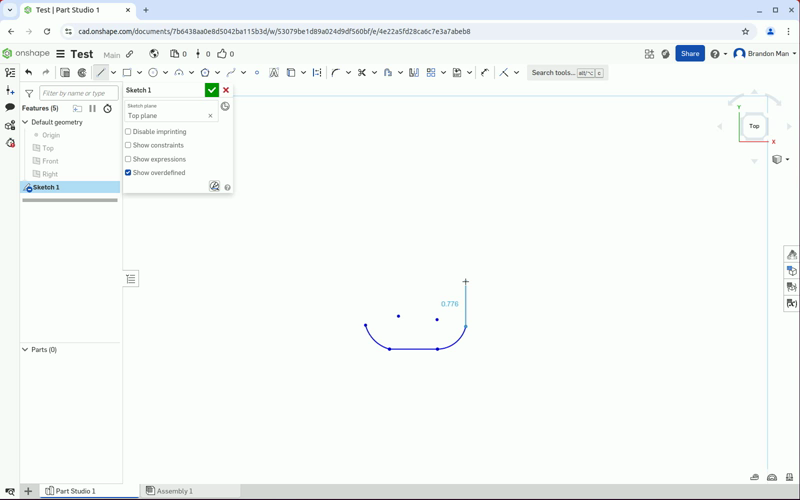
click(465, 281)
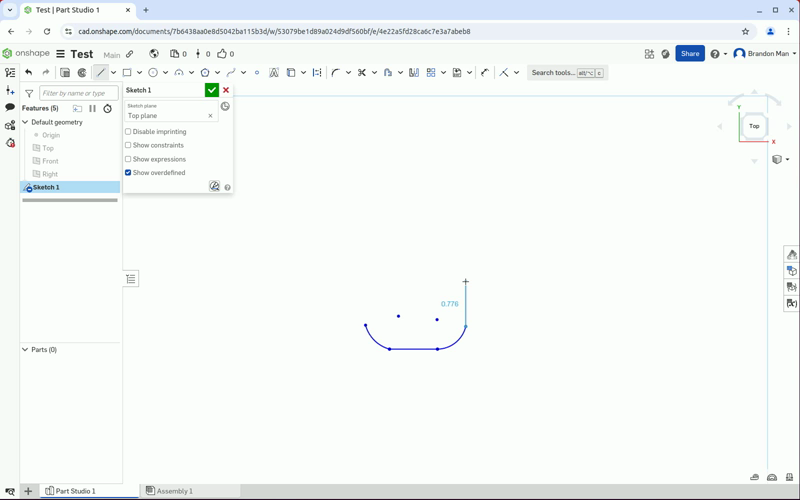
scroll(-6)
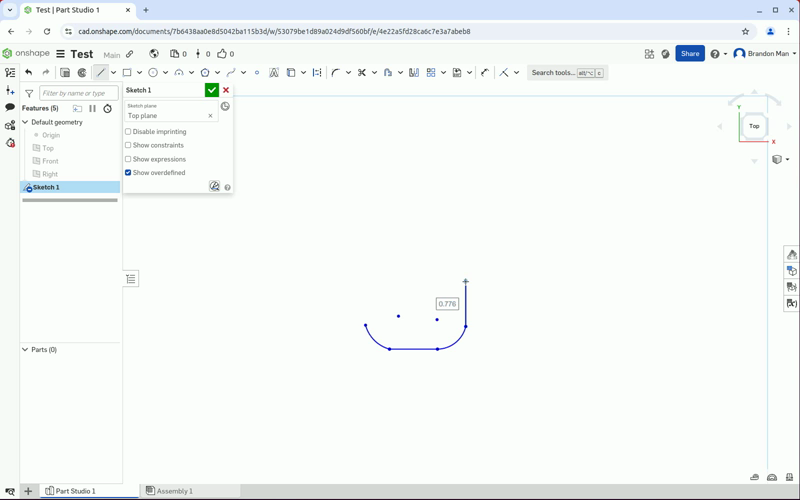
scroll(-6)
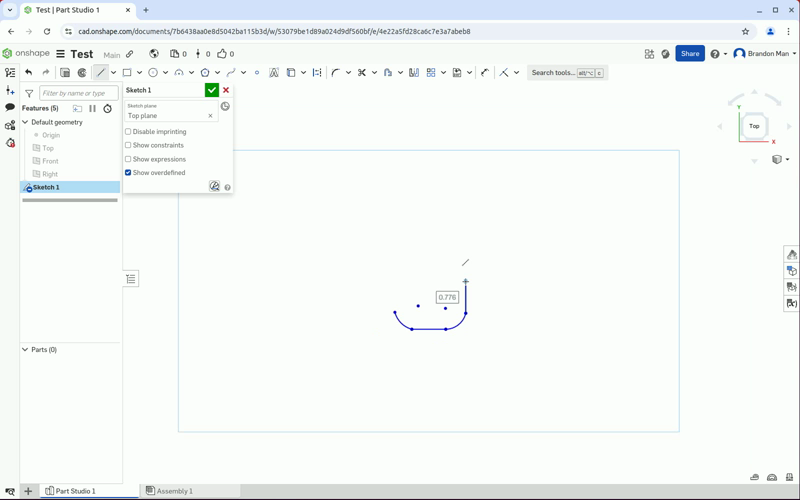
scroll(-6)
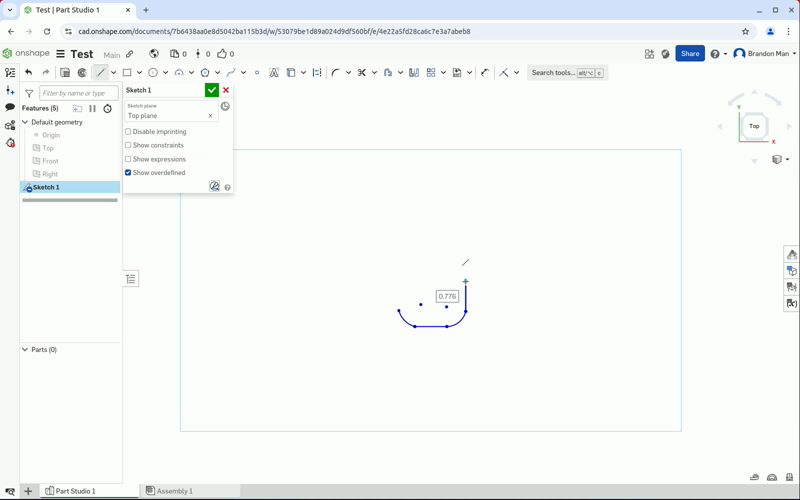
scroll(-6)
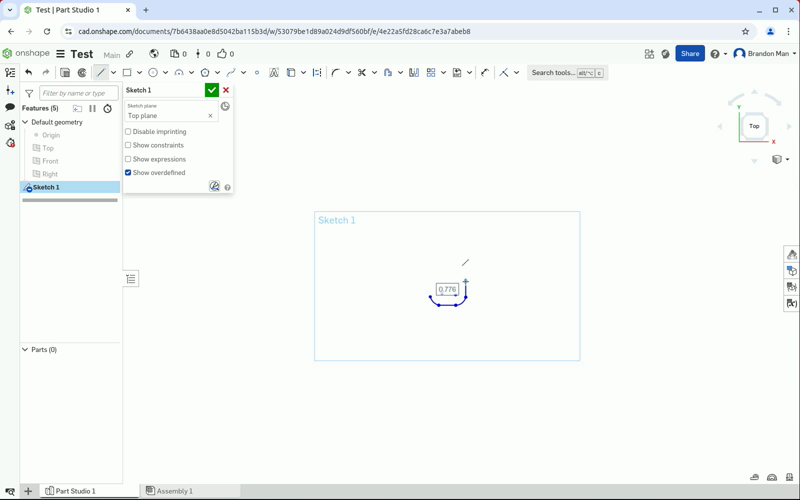
scroll(-6)
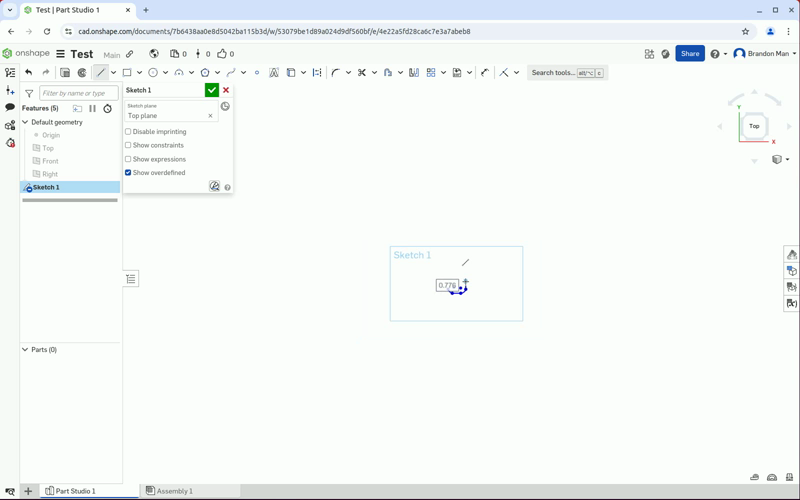
scroll(-6)
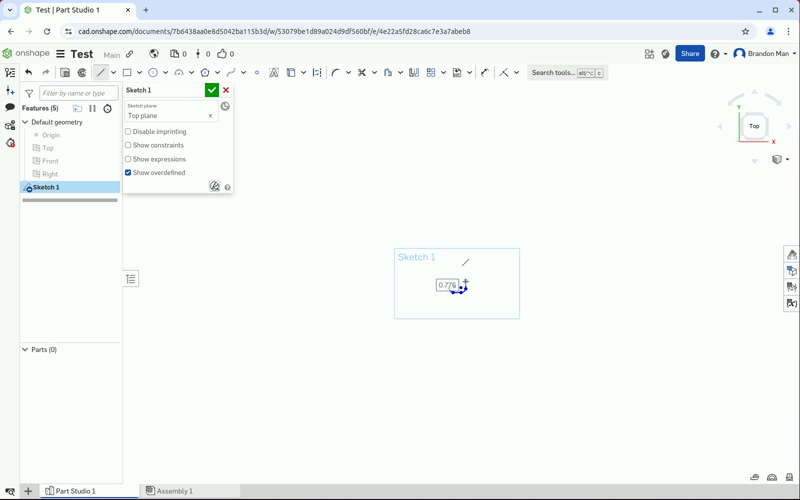
scroll(-6)
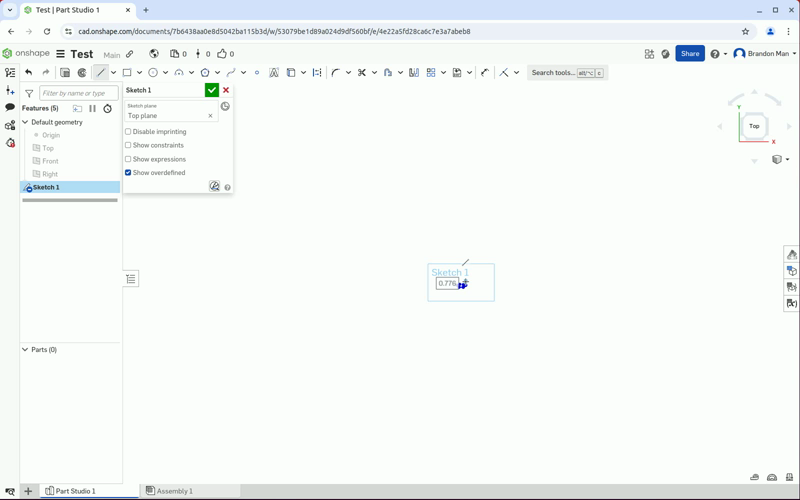
key_up(shift)
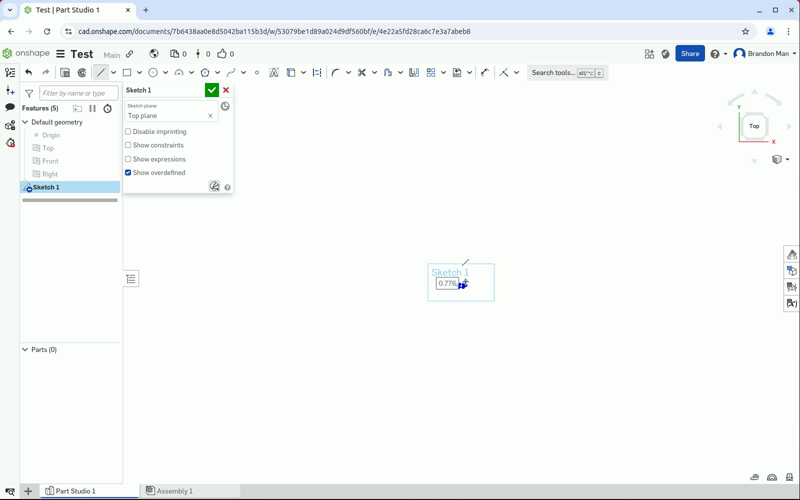
key(esc)
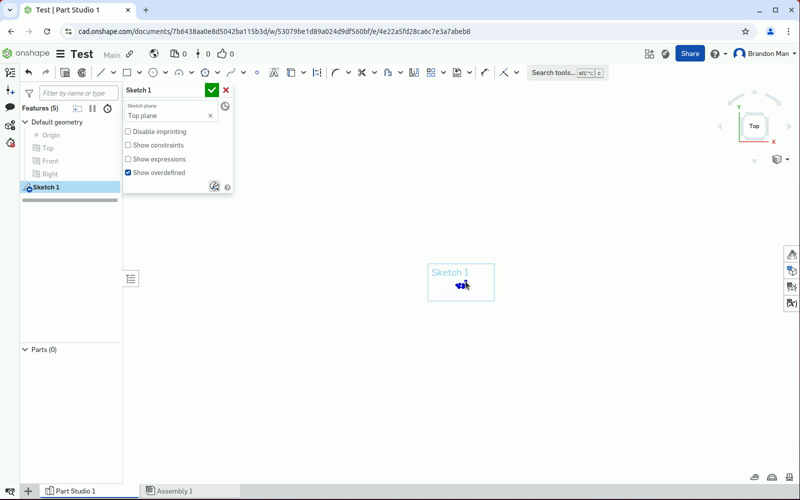
key(a)
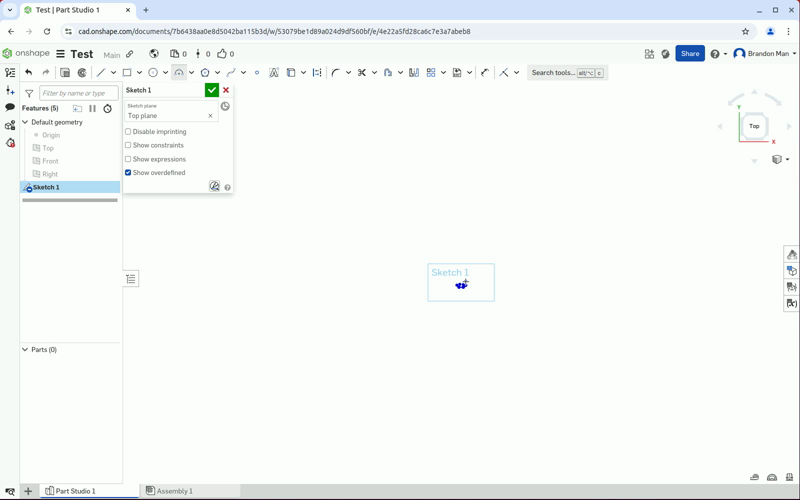
mouse_move(465, 281)
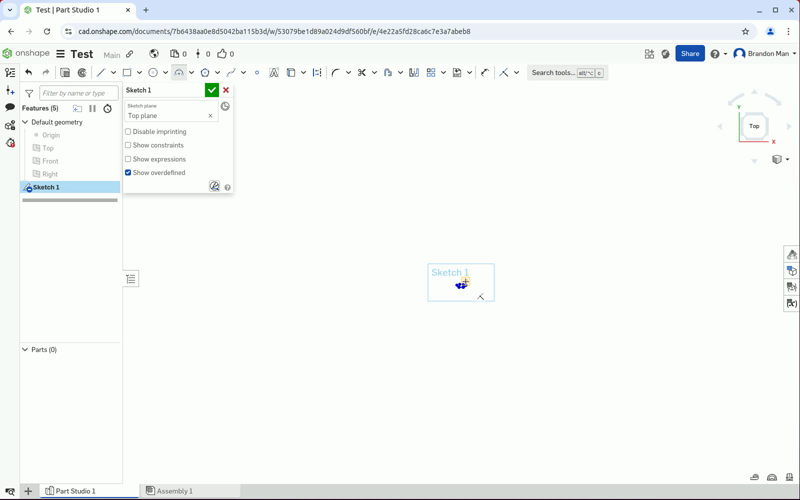
scroll(6)
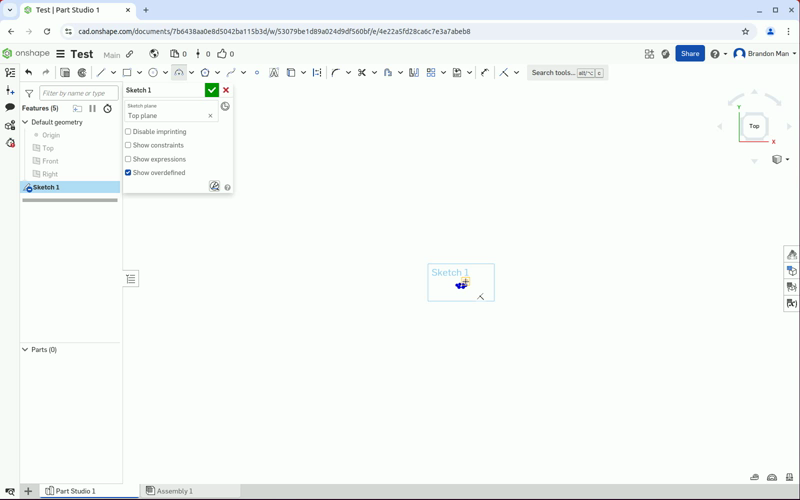
scroll(6)
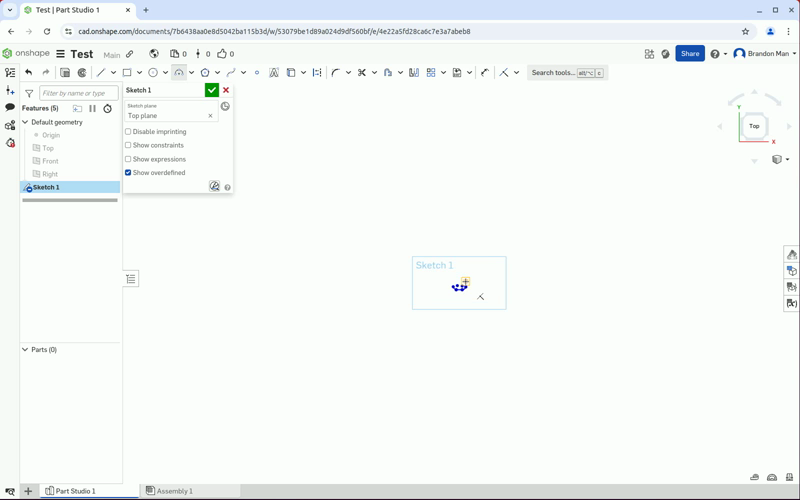
scroll(6)
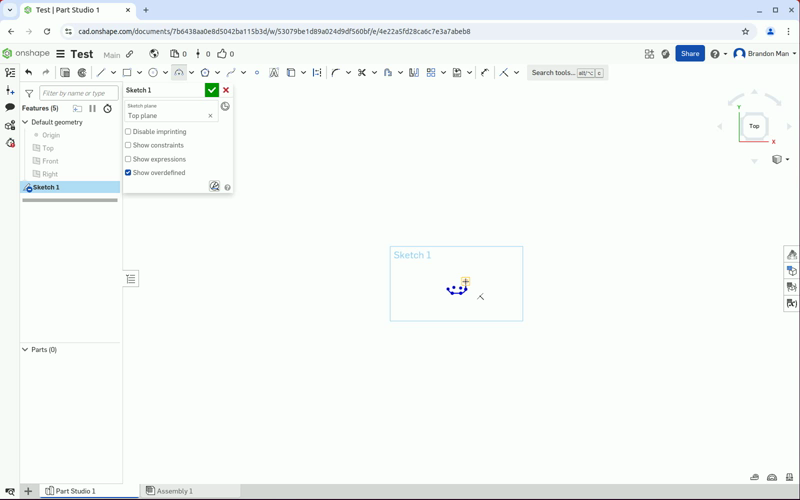
scroll(6)
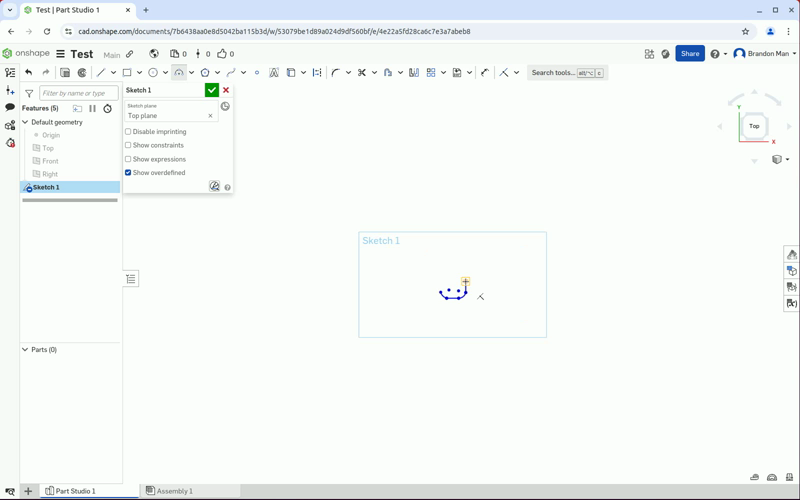
scroll(6)
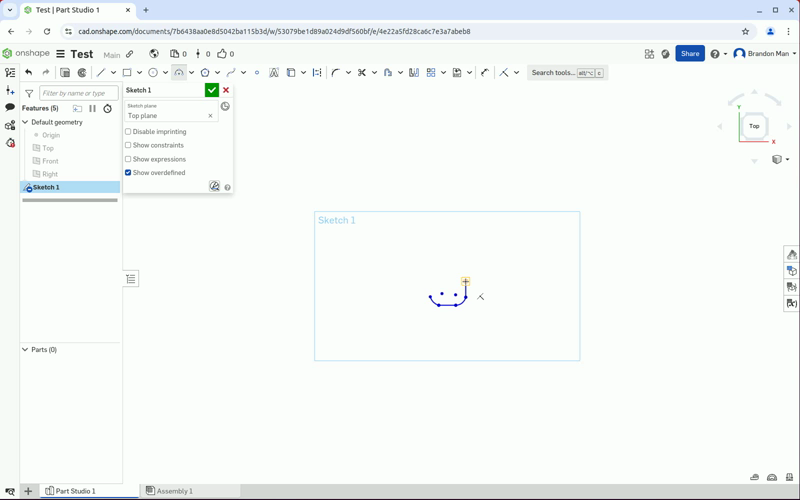
scroll(6)
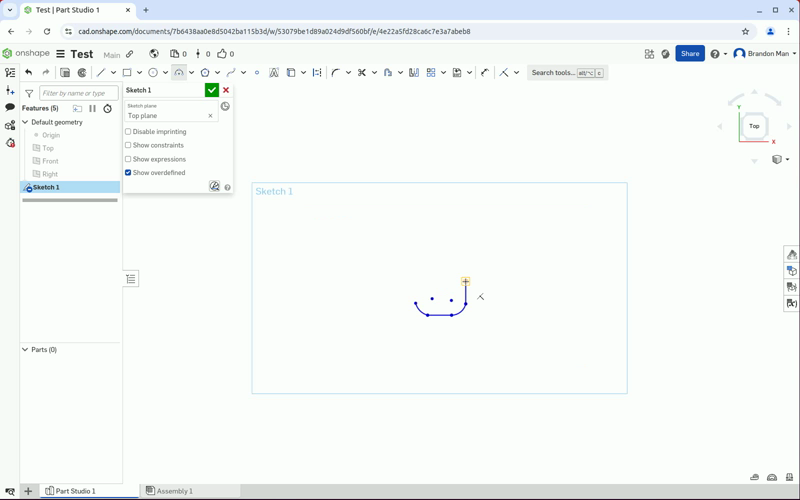
scroll(6)
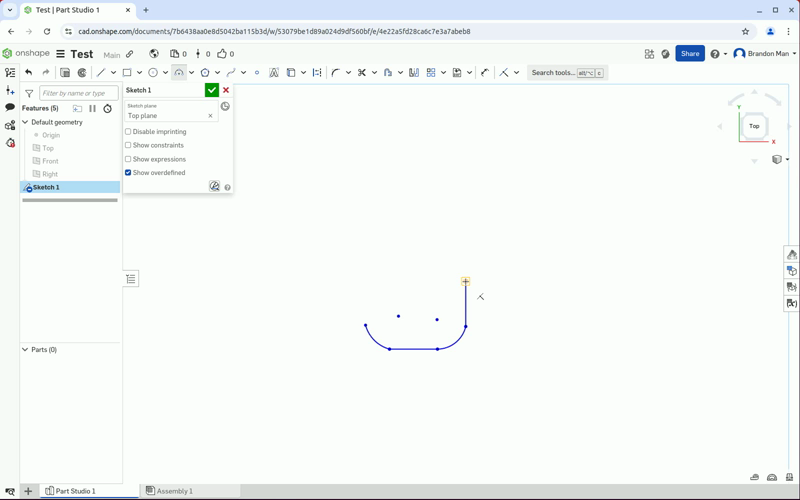
click(465, 281)
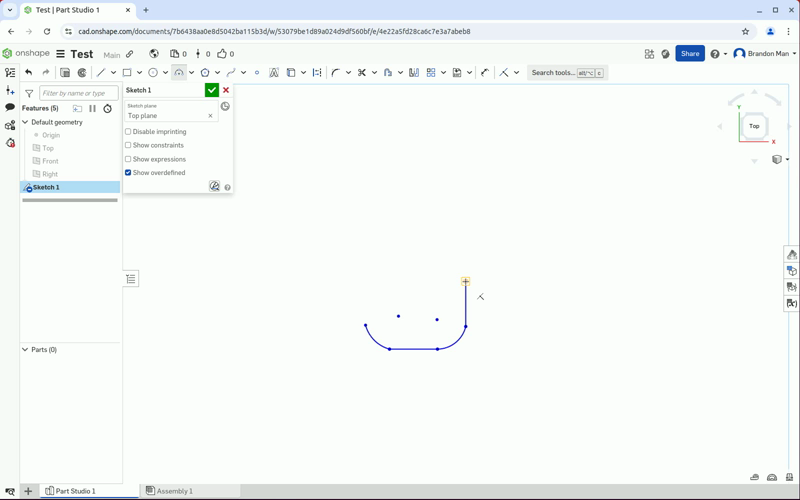
scroll(-6)
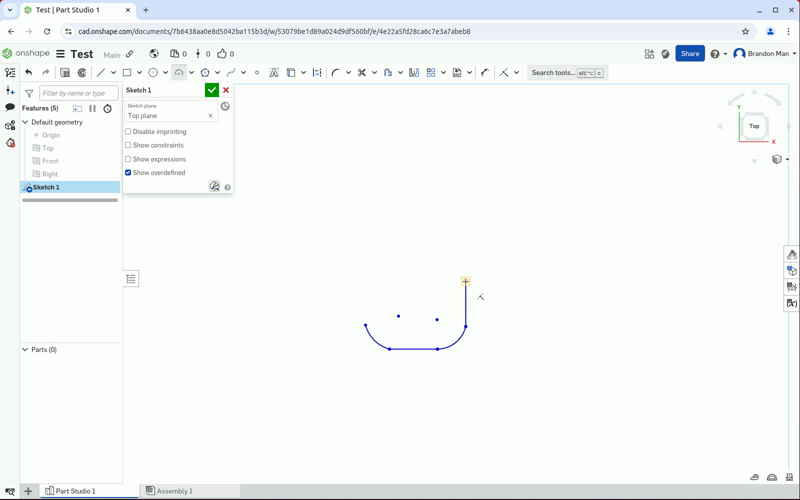
scroll(-6)
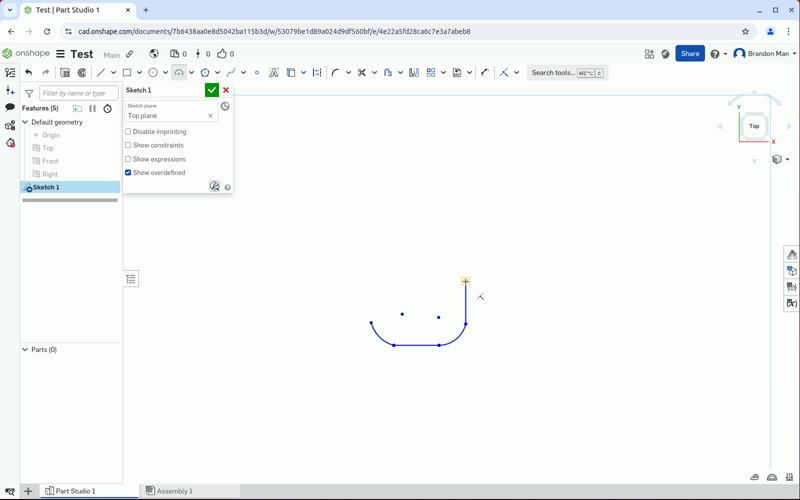
scroll(-6)
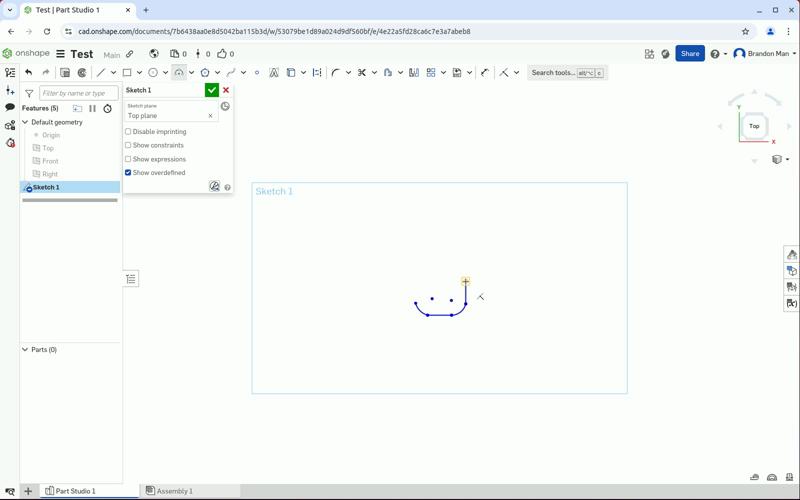
scroll(-6)
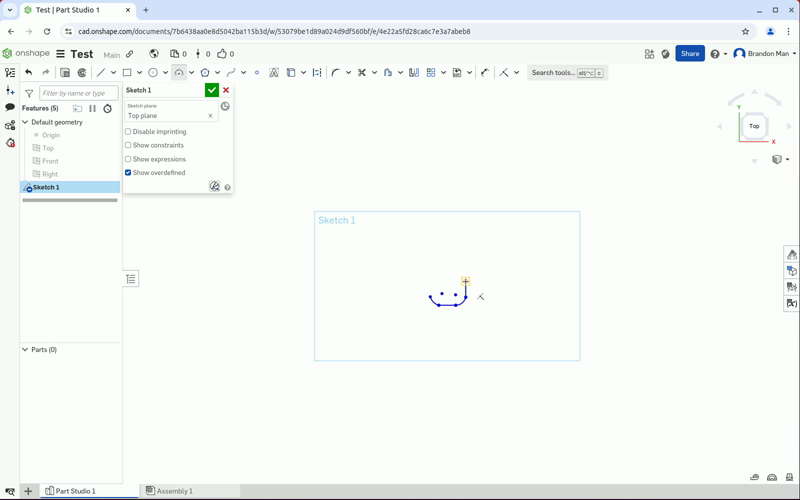
scroll(-6)
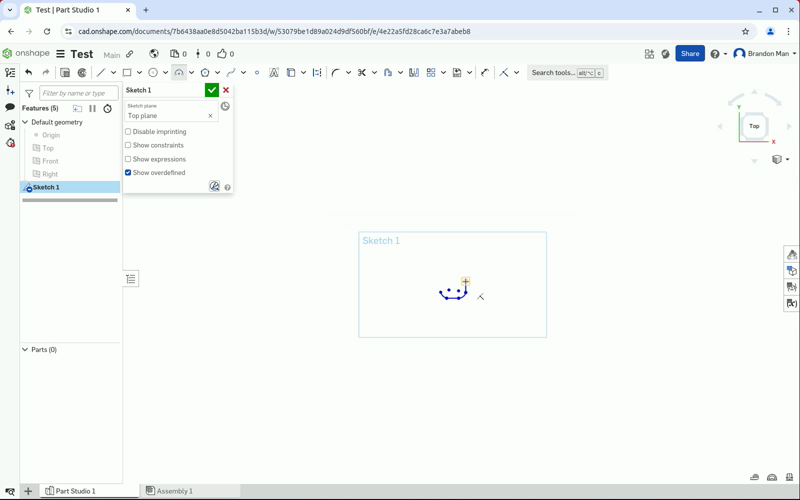
scroll(-6)
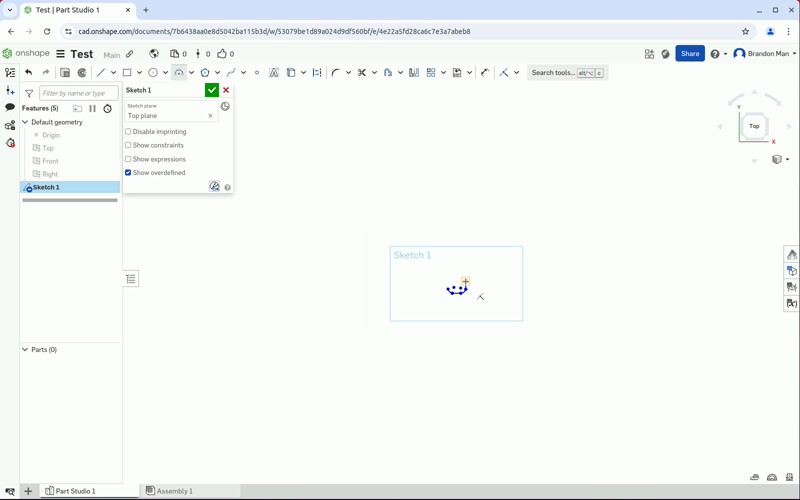
scroll(-6)
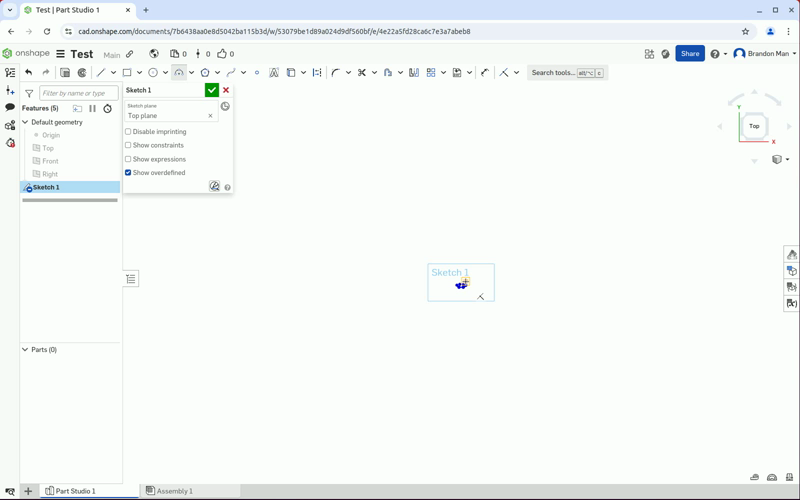
key_down(shift)
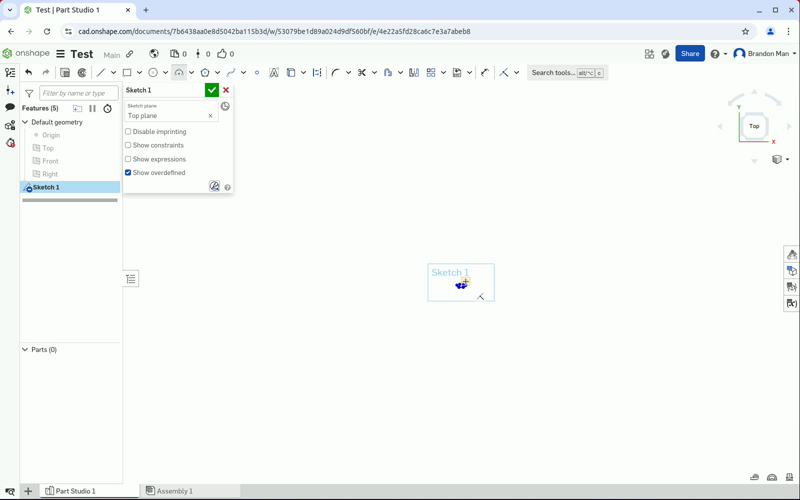
mouse_move(463, 279)
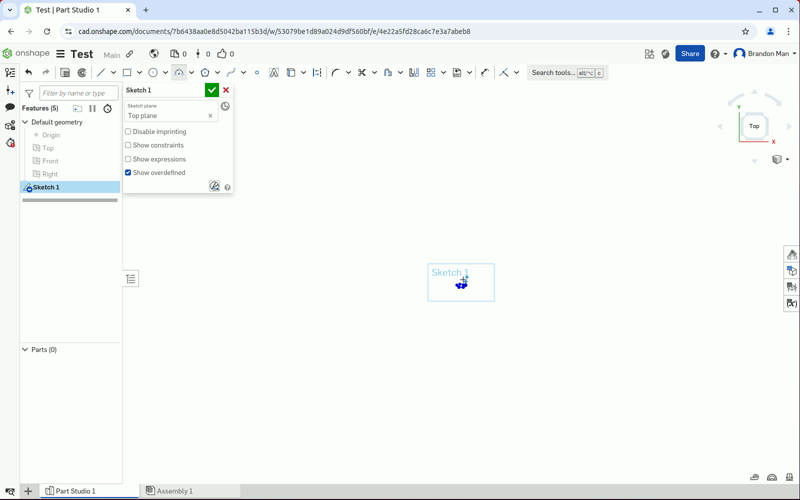
scroll(6)
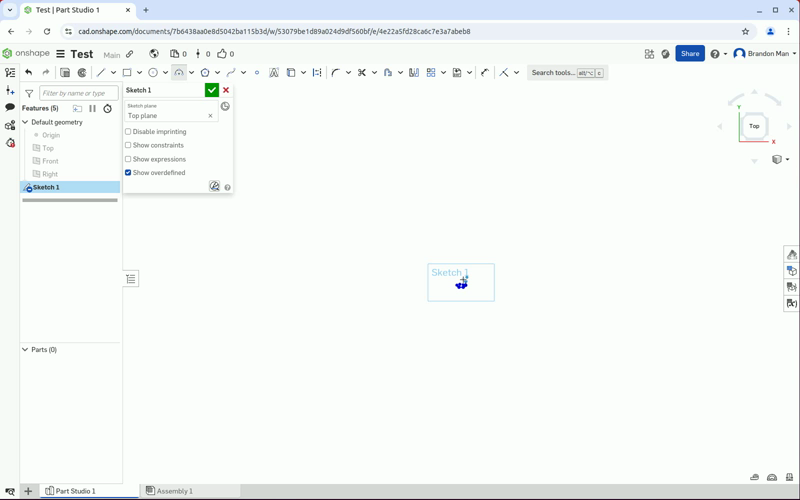
scroll(6)
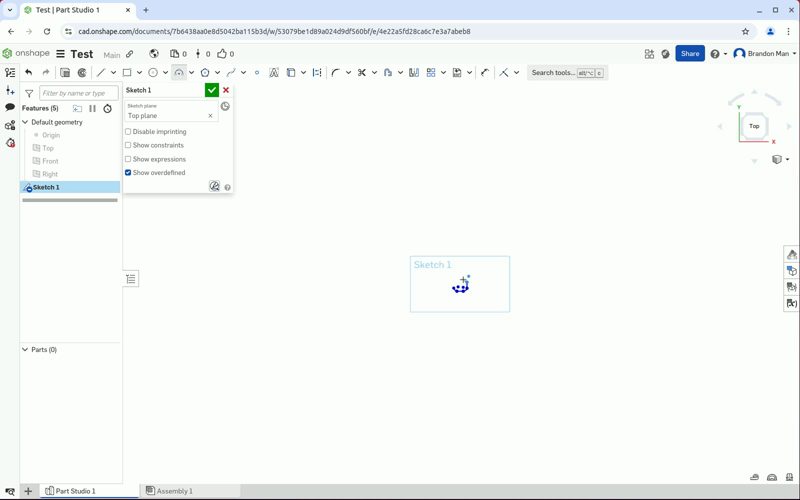
scroll(6)
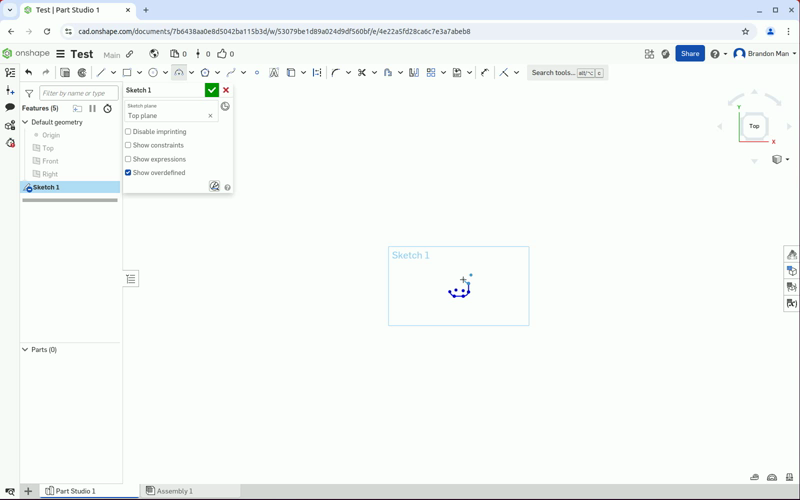
scroll(6)
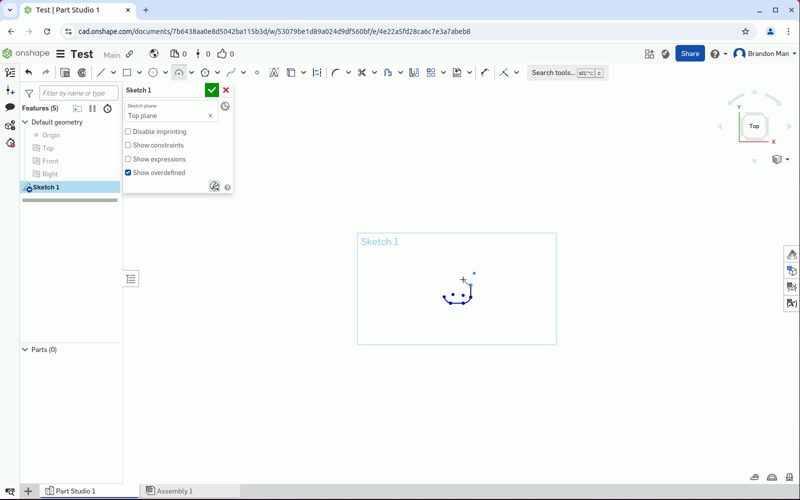
scroll(6)
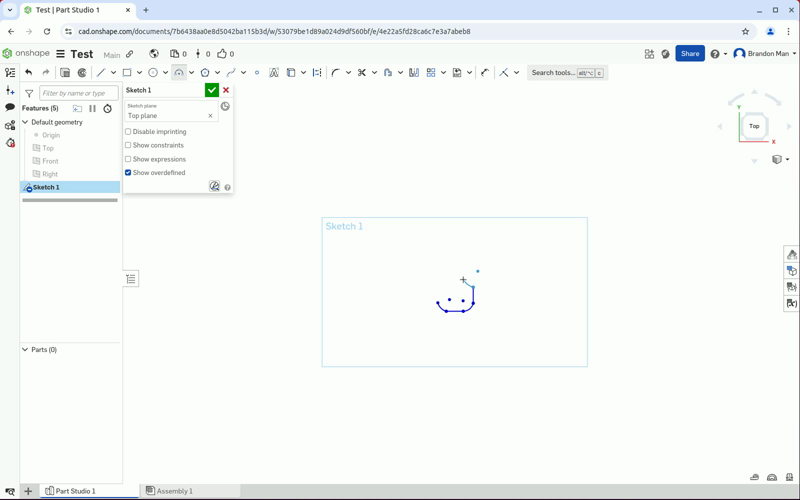
scroll(6)
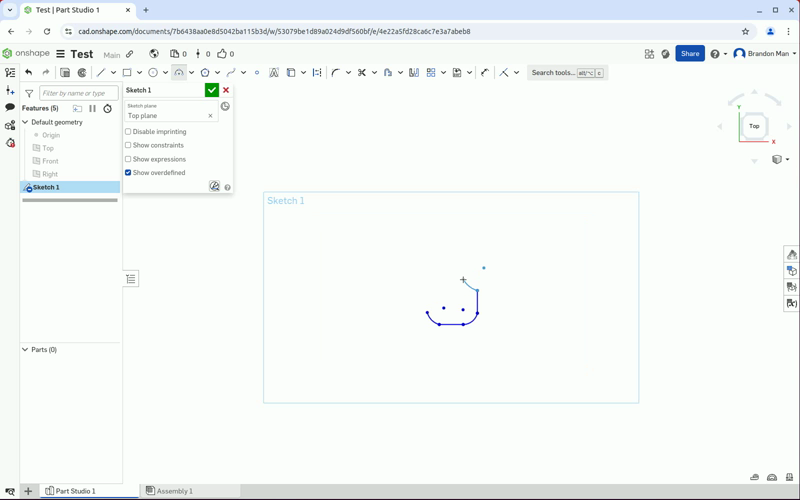
scroll(6)
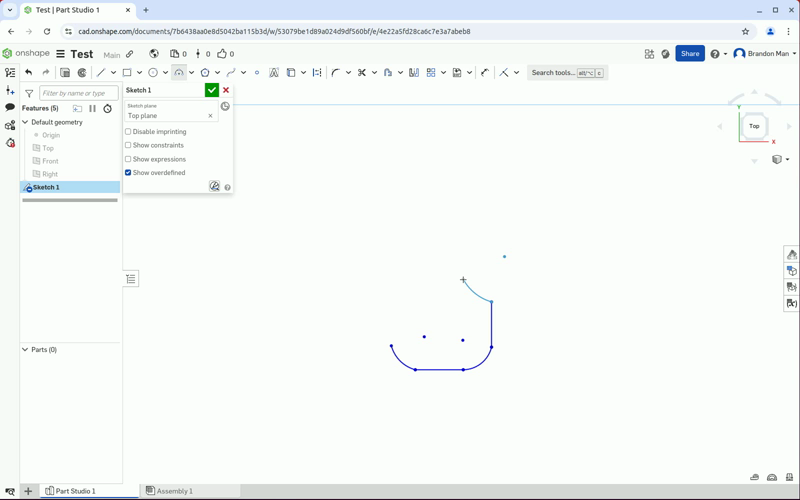
click(463, 279)
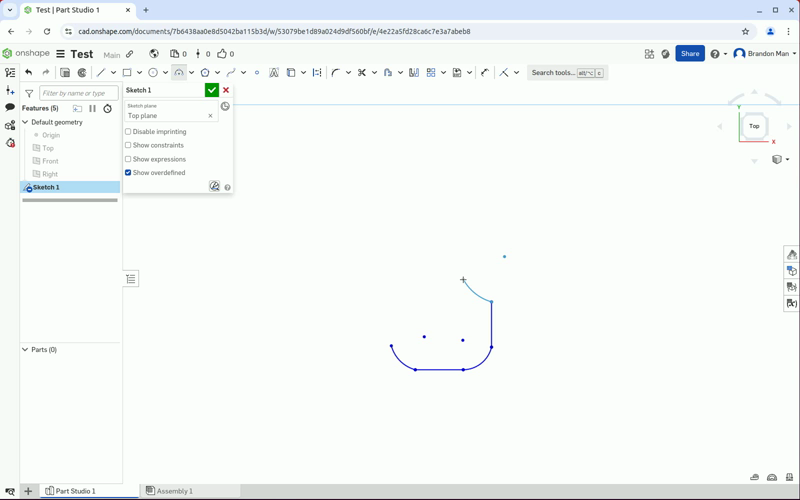
scroll(-6)
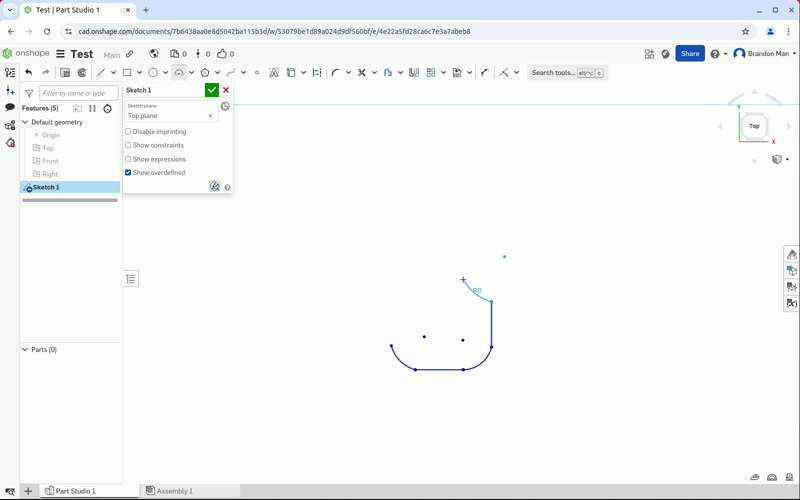
scroll(-6)
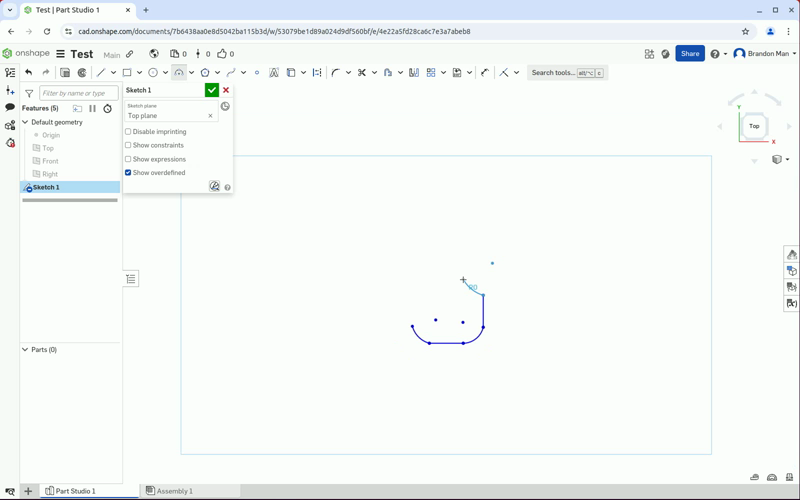
scroll(-6)
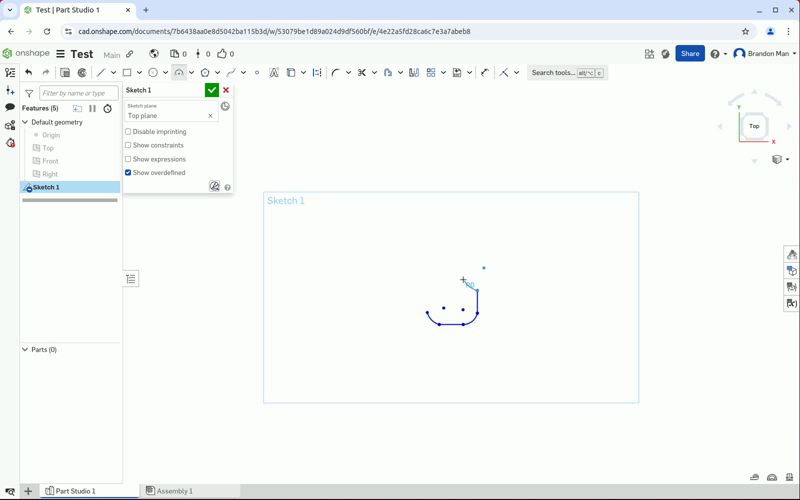
scroll(-6)
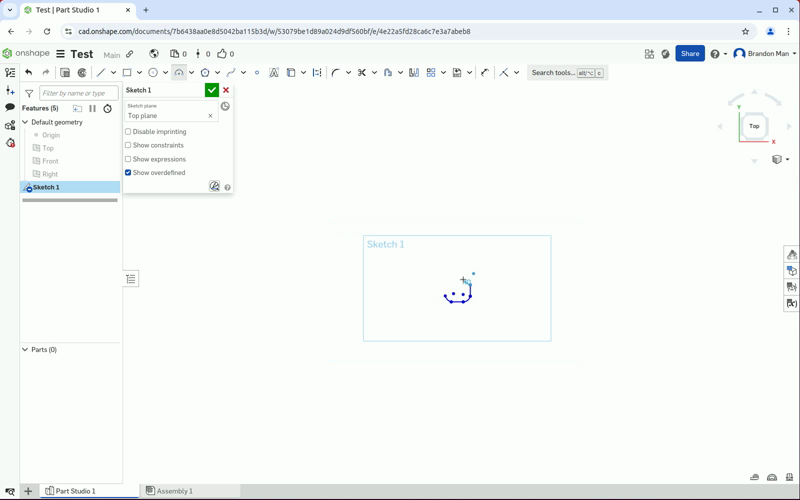
scroll(-6)
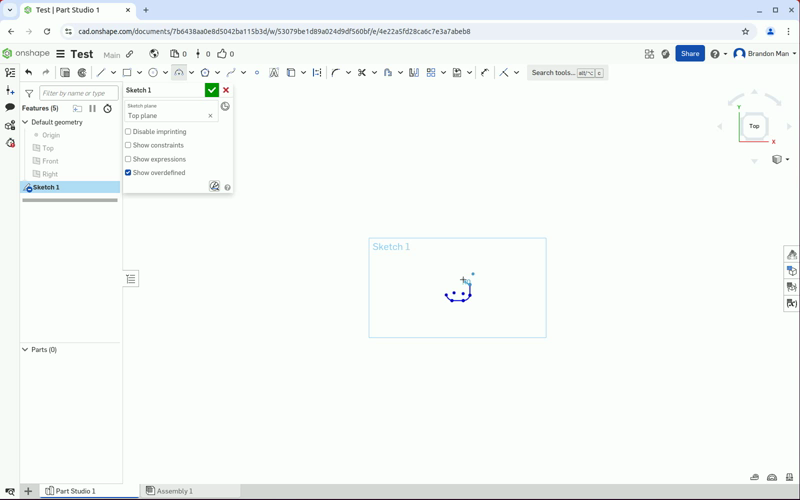
scroll(-6)
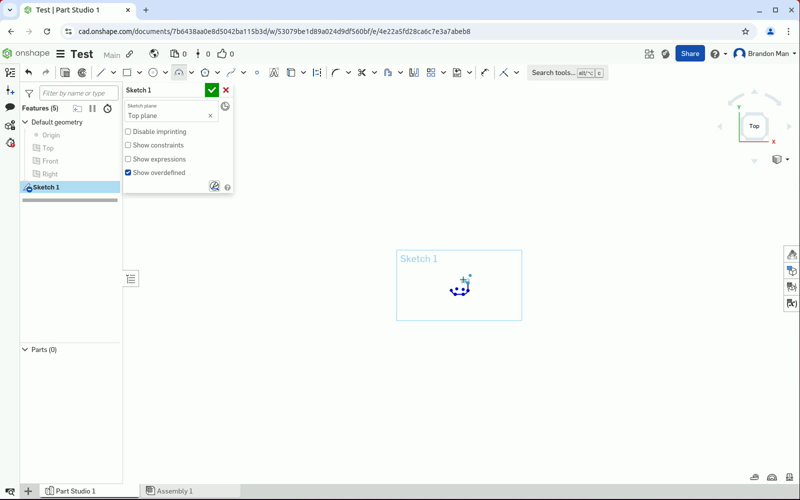
scroll(-6)
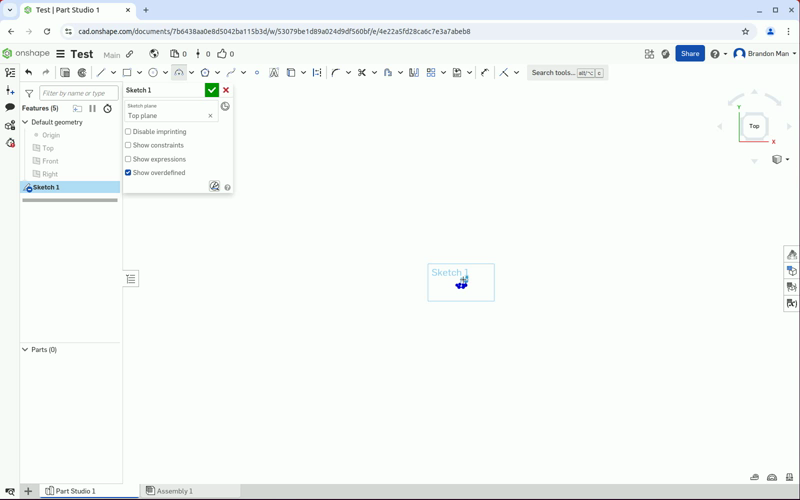
mouse_move(464, 279)
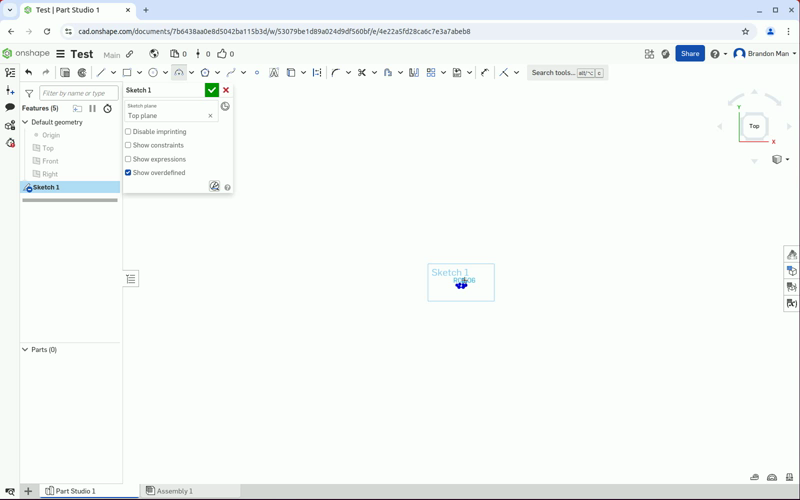
scroll(6)
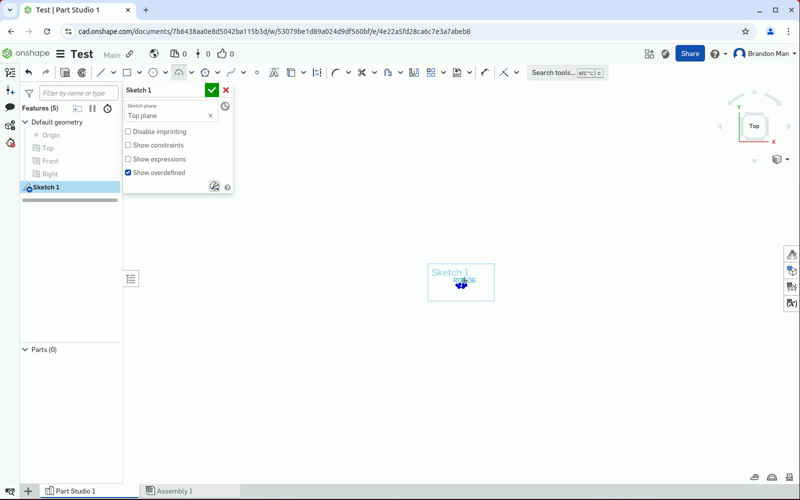
scroll(6)
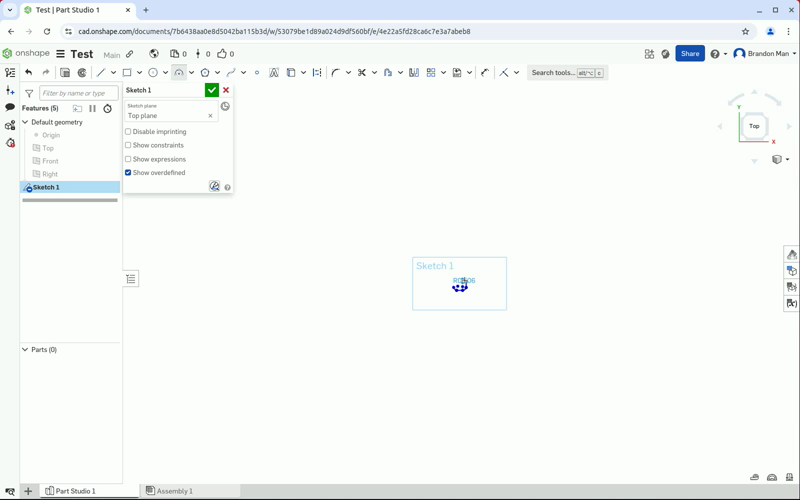
scroll(6)
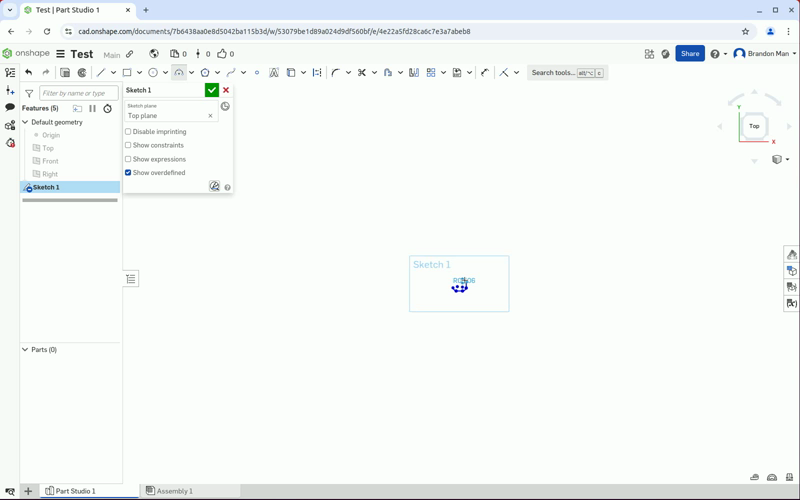
scroll(6)
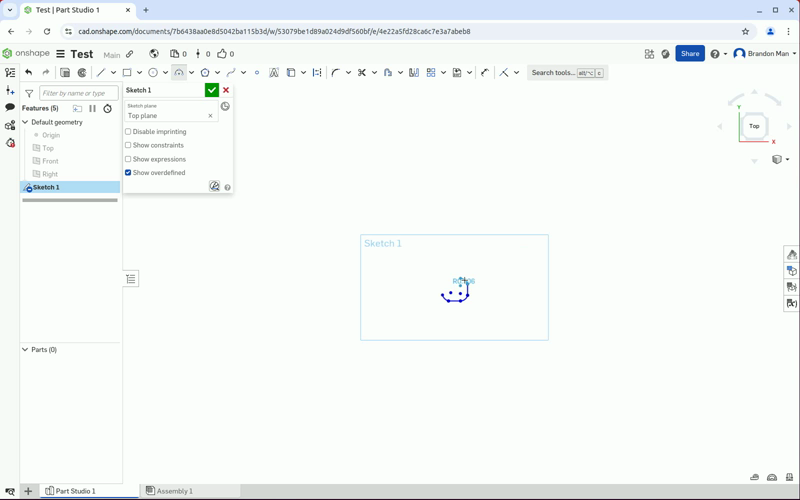
scroll(6)
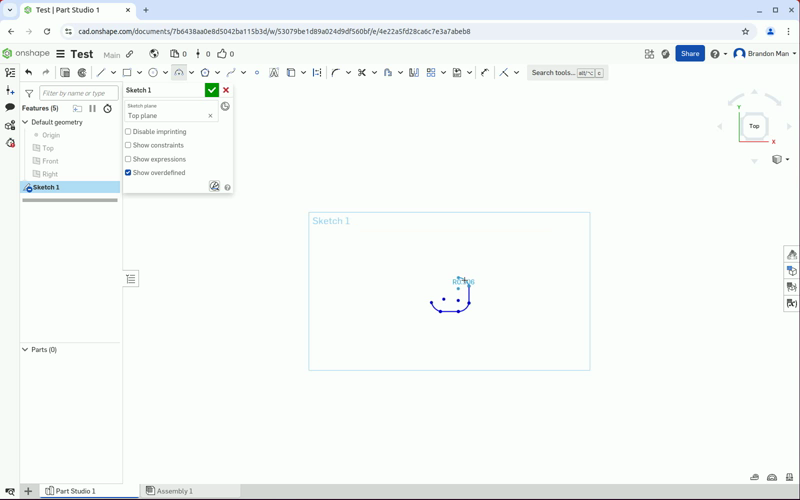
scroll(6)
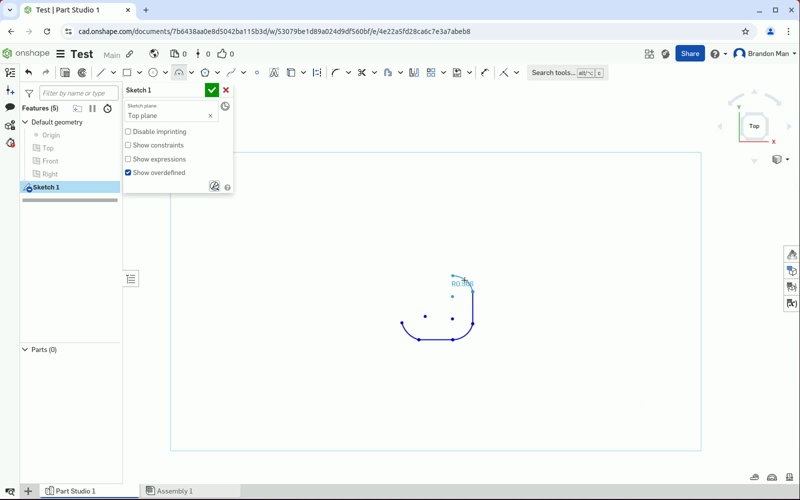
scroll(6)
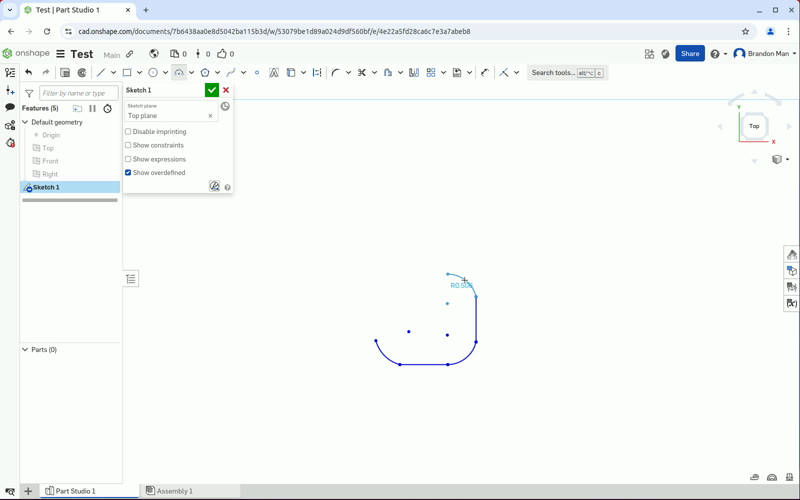
click(464, 279)
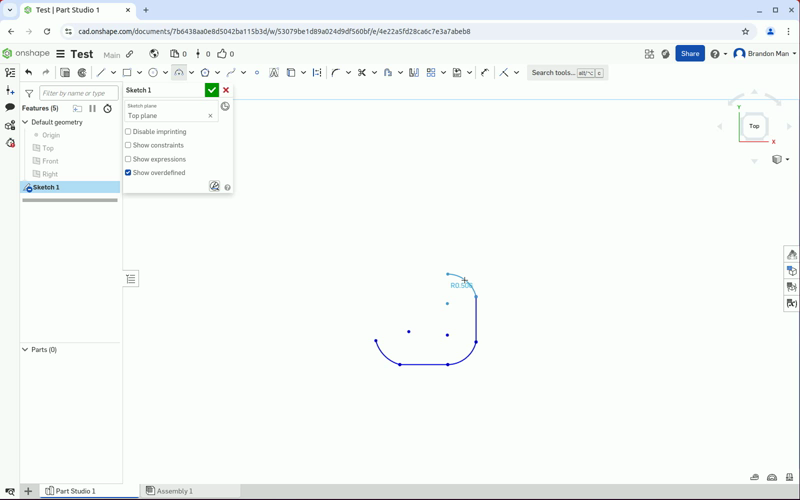
scroll(-6)
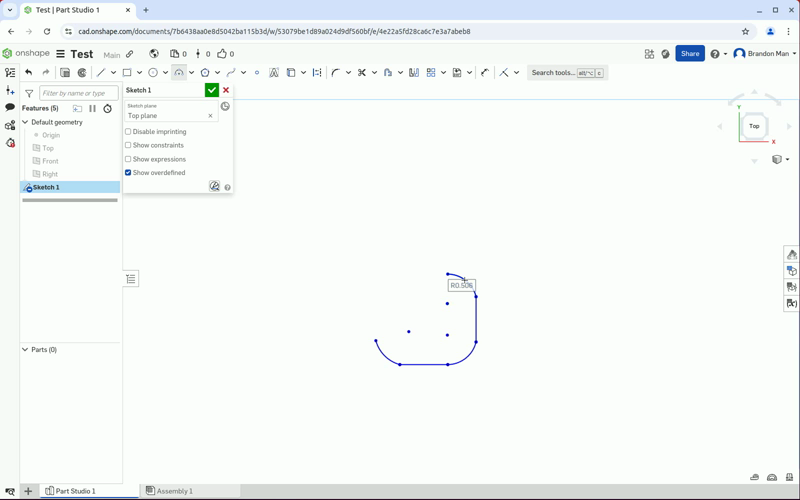
scroll(-6)
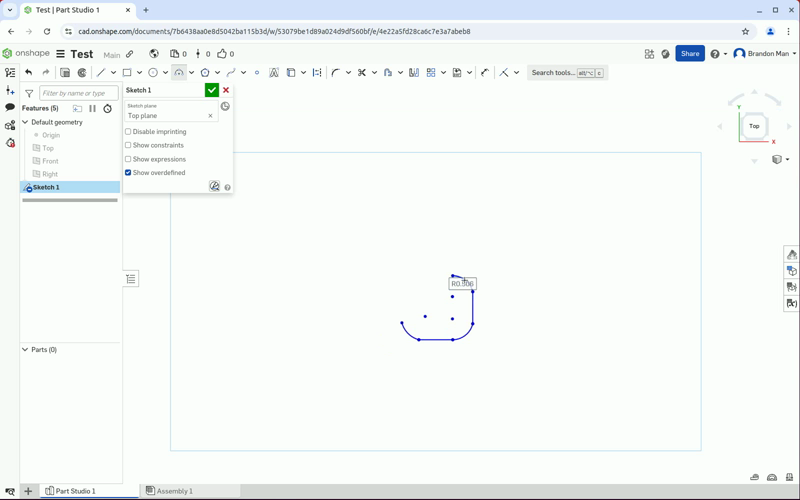
scroll(-6)
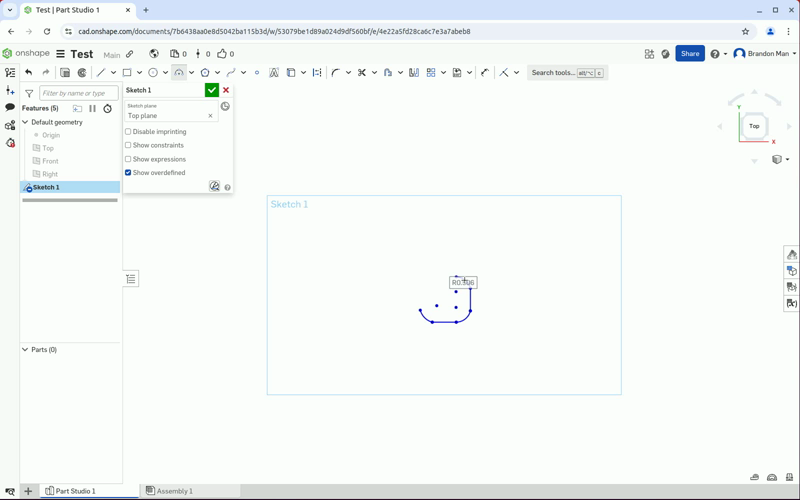
scroll(-6)
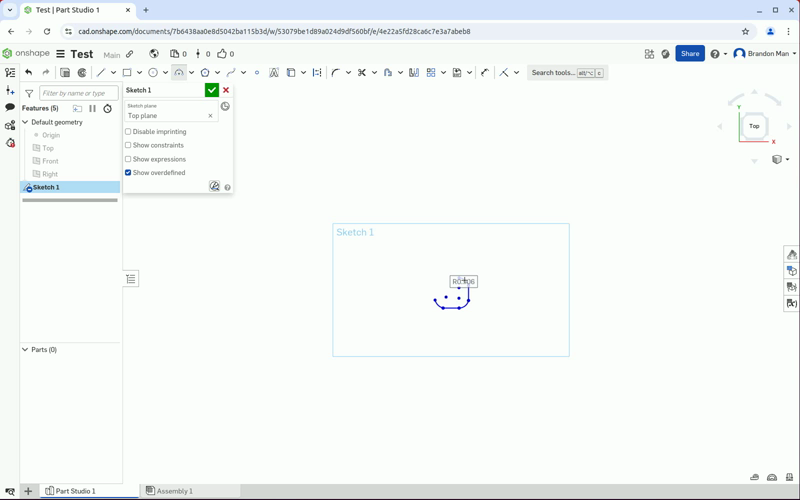
scroll(-6)
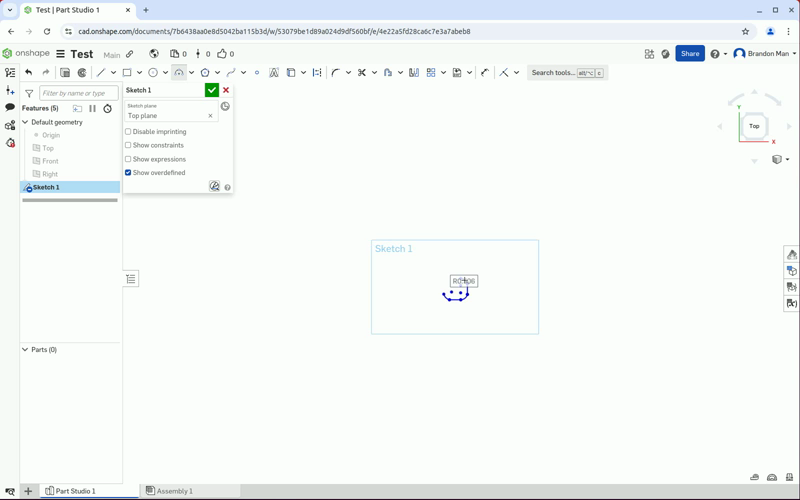
scroll(-6)
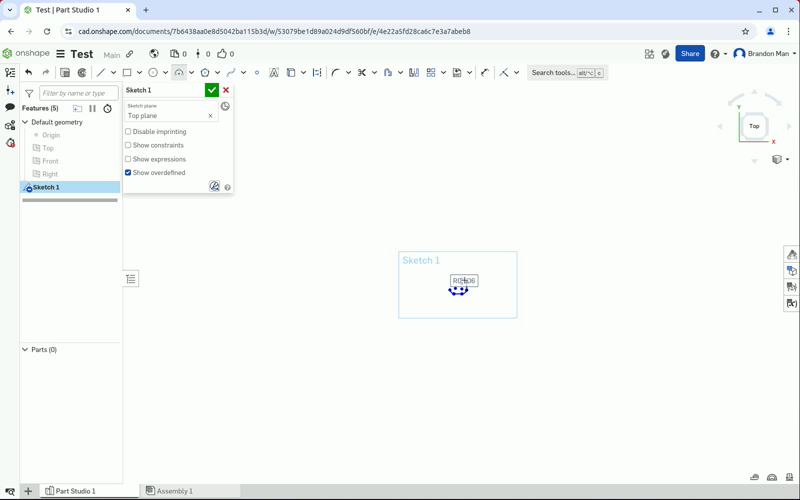
scroll(-6)
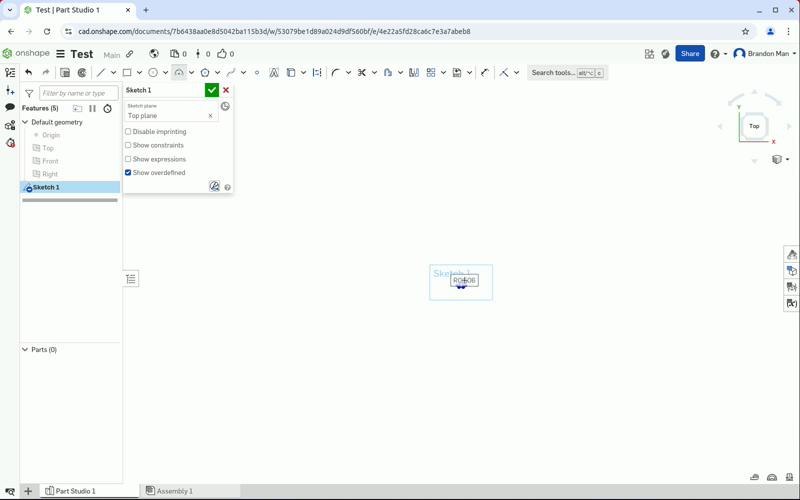
key_up(shift)
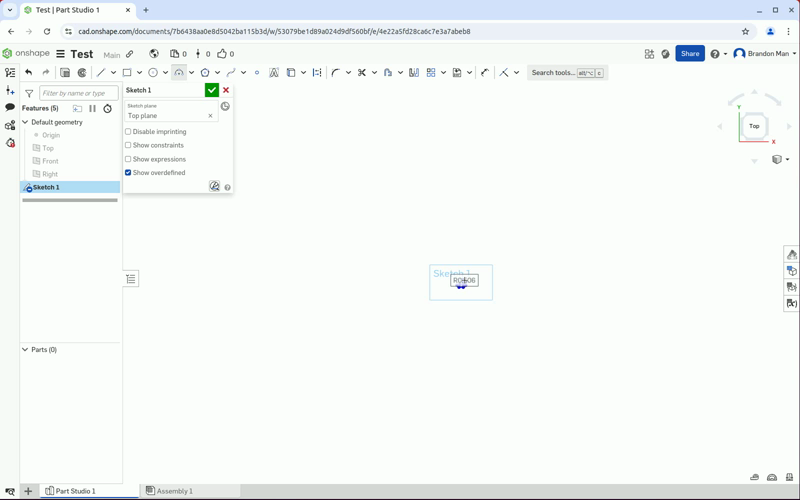
key(esc)
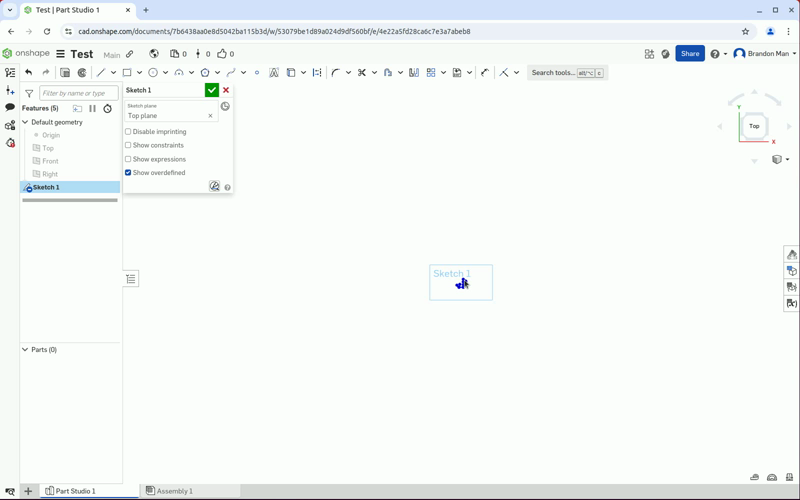
key(l)
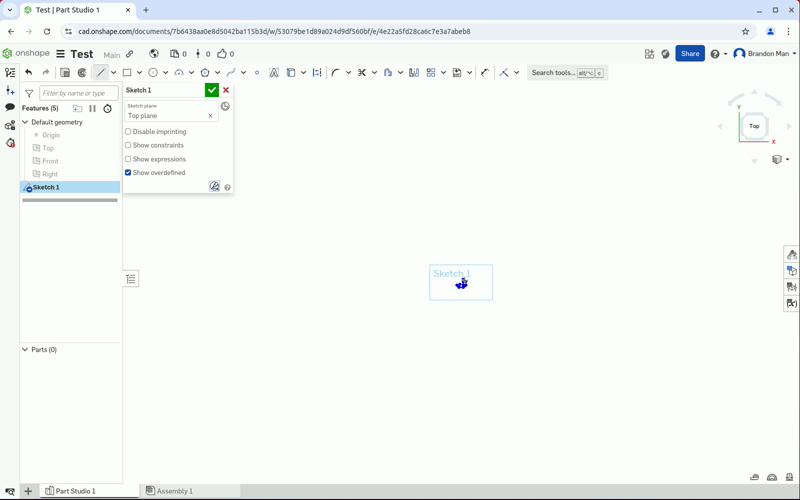
mouse_move(463, 279)
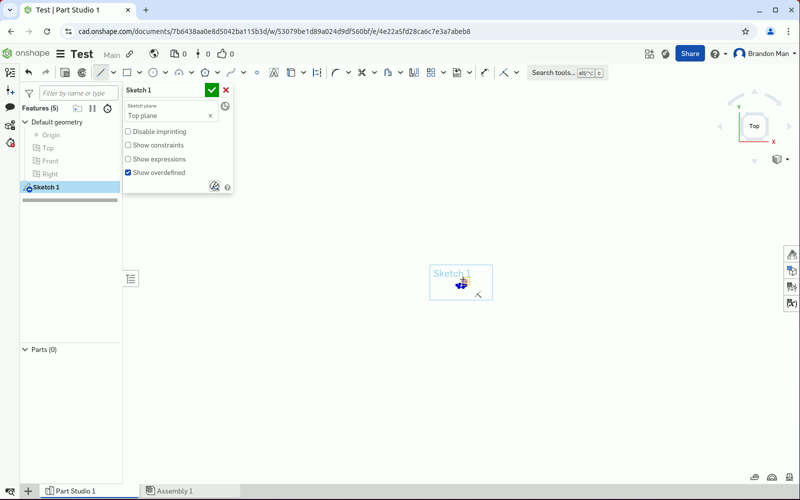
scroll(6)
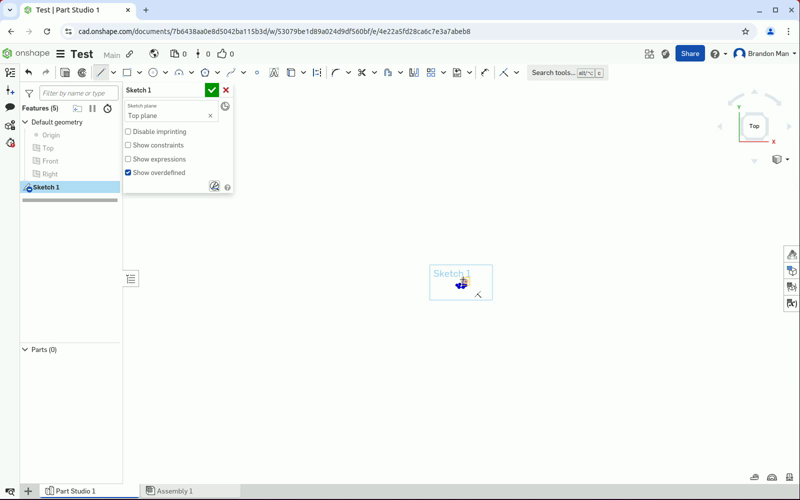
scroll(6)
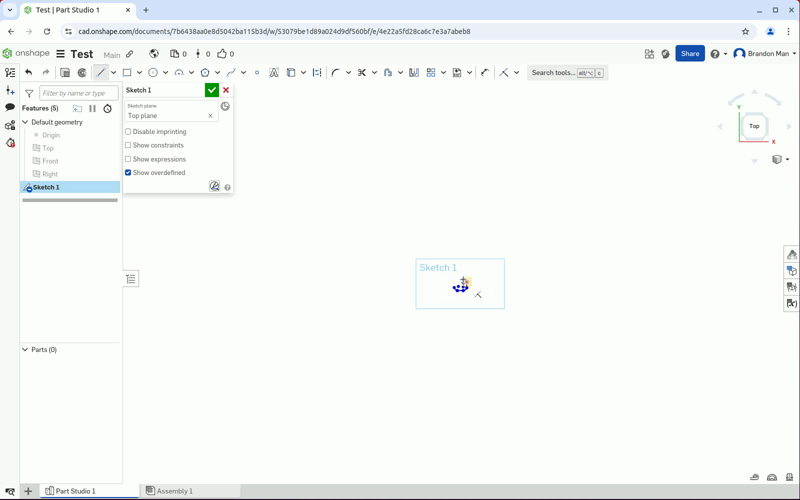
scroll(6)
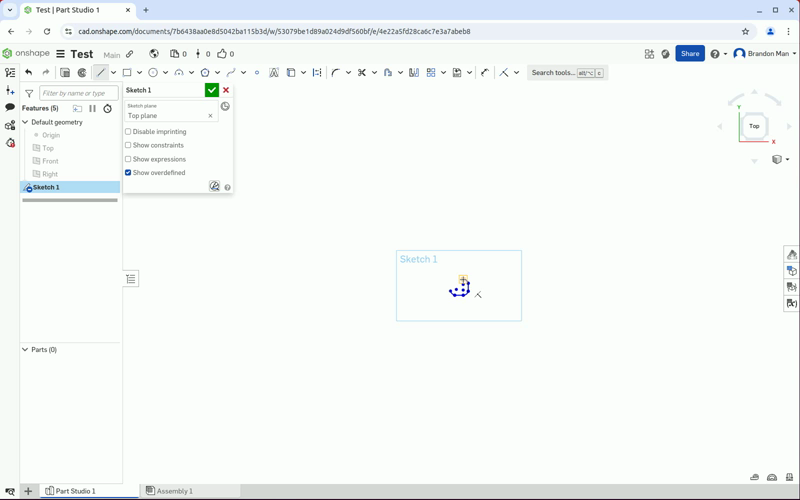
scroll(6)
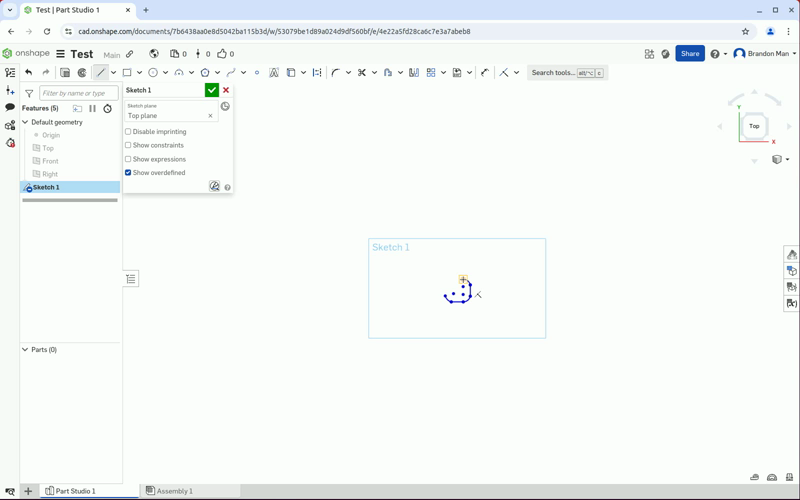
scroll(6)
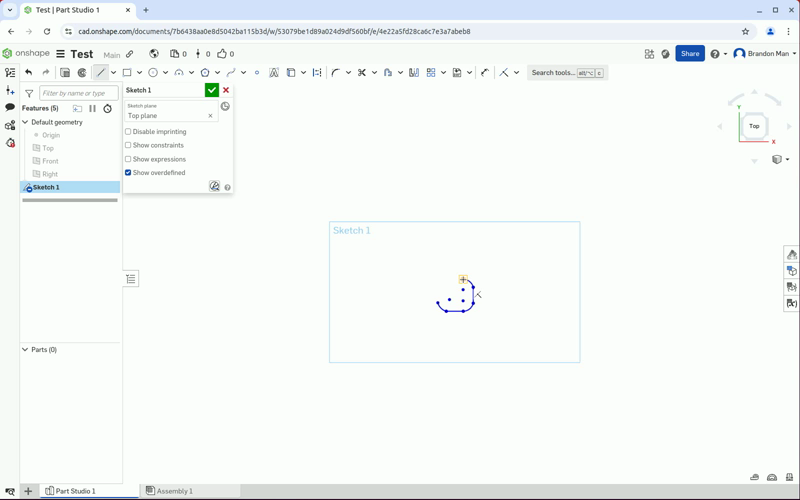
scroll(6)
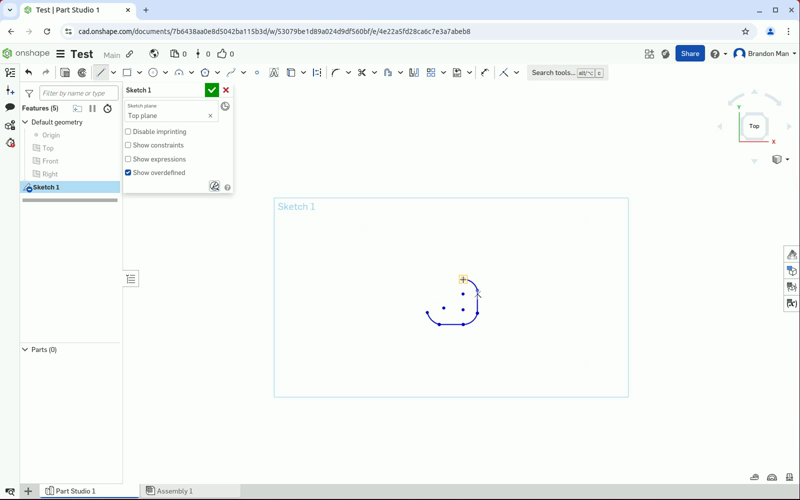
scroll(6)
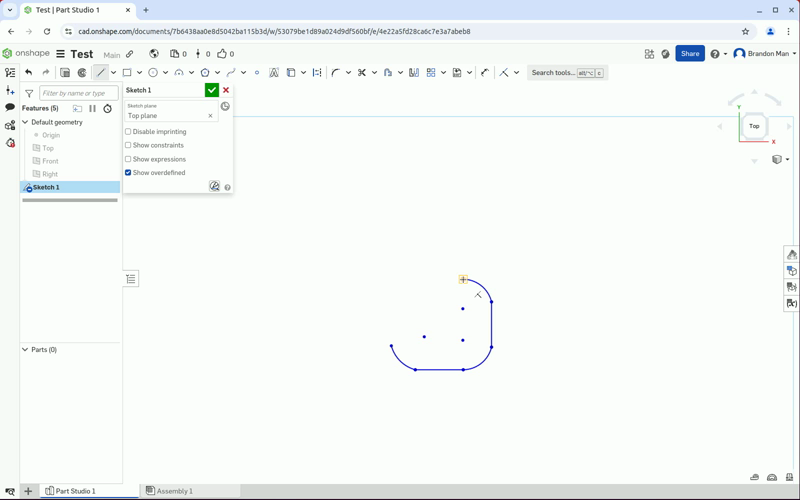
click(463, 279)
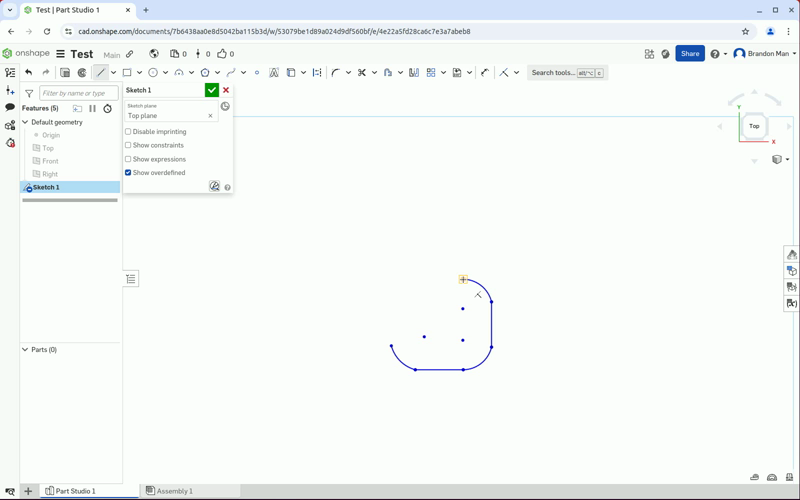
scroll(-6)
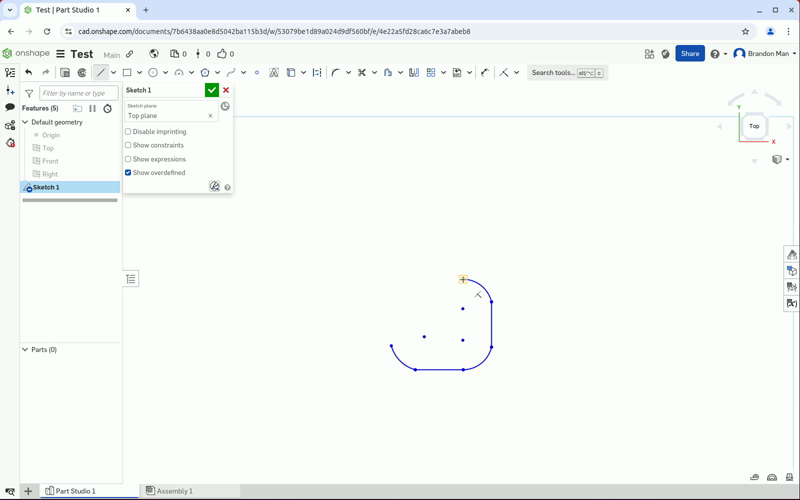
scroll(-6)
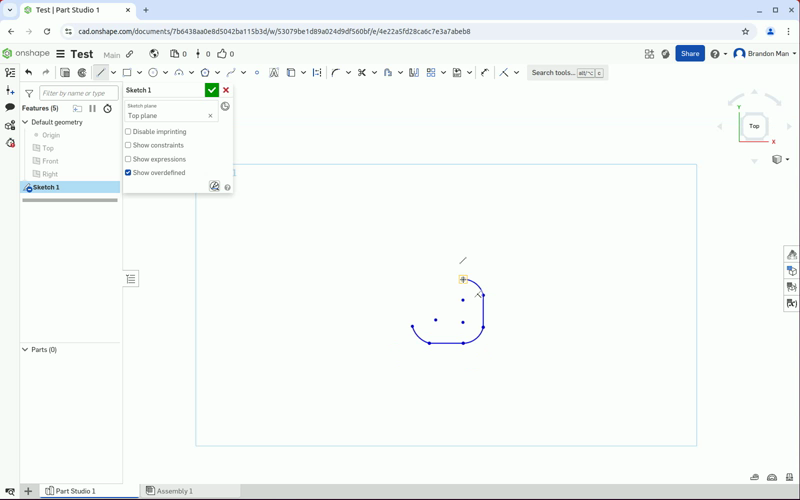
scroll(-6)
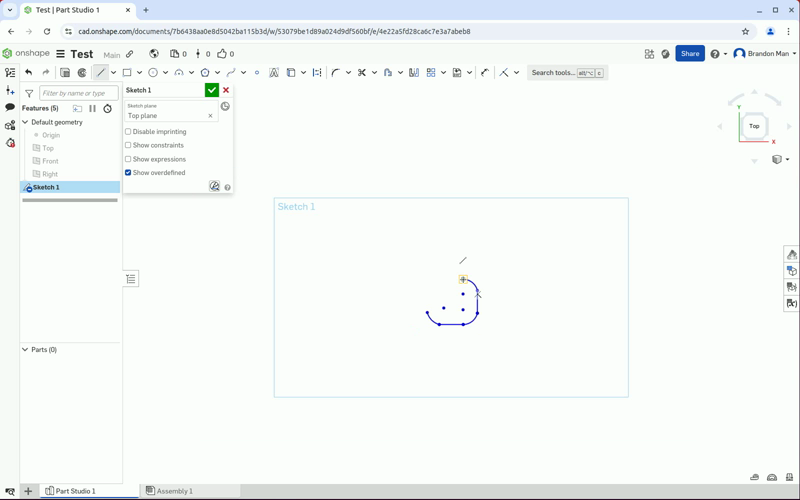
scroll(-6)
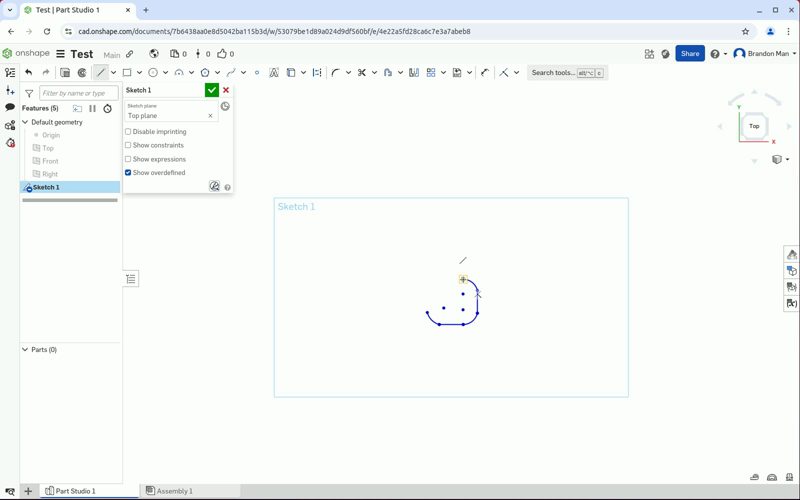
scroll(-6)
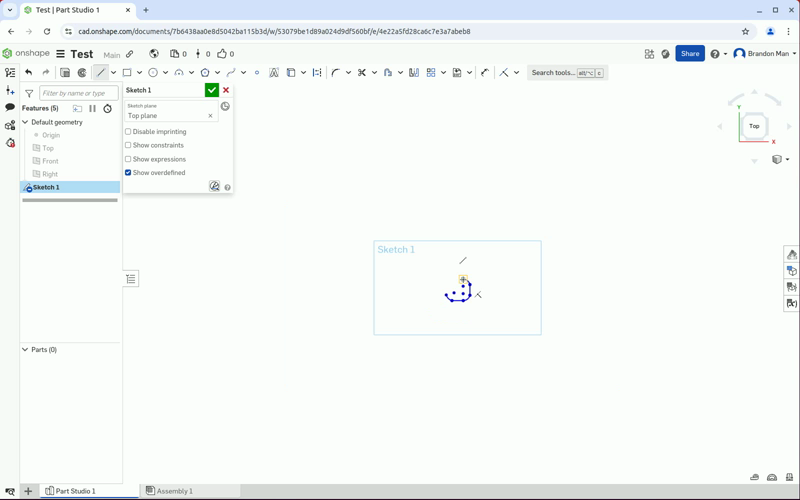
scroll(-6)
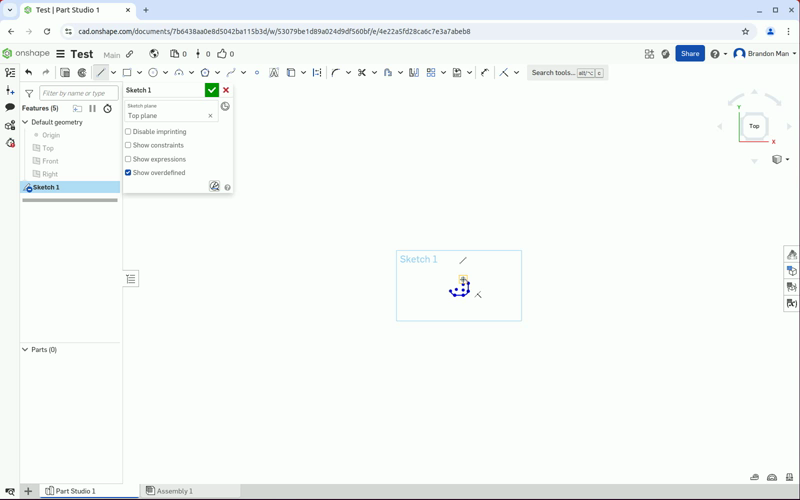
scroll(-6)
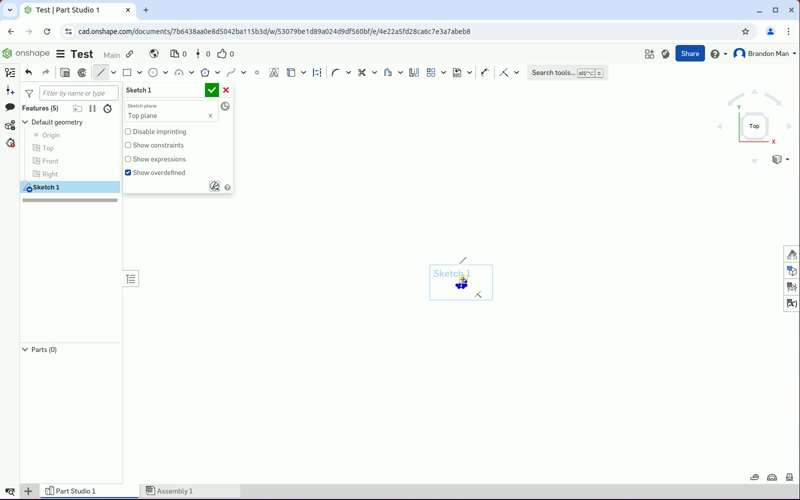
key_down(shift)
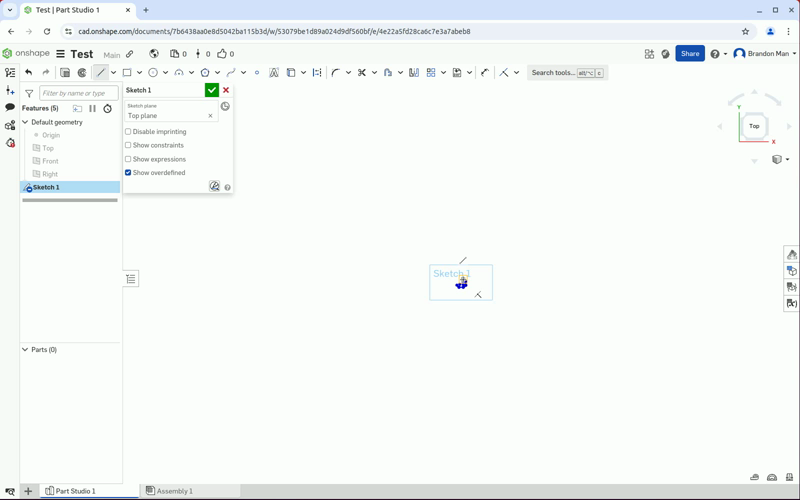
mouse_move(493, 279)
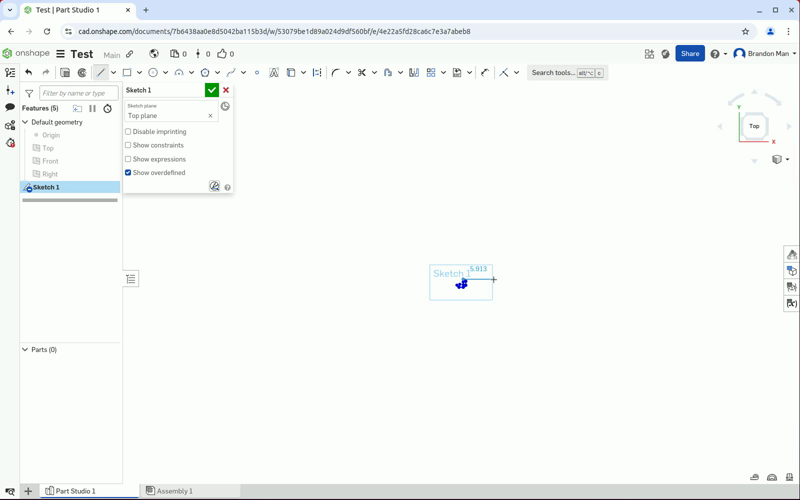
mouse_move(459, 279)
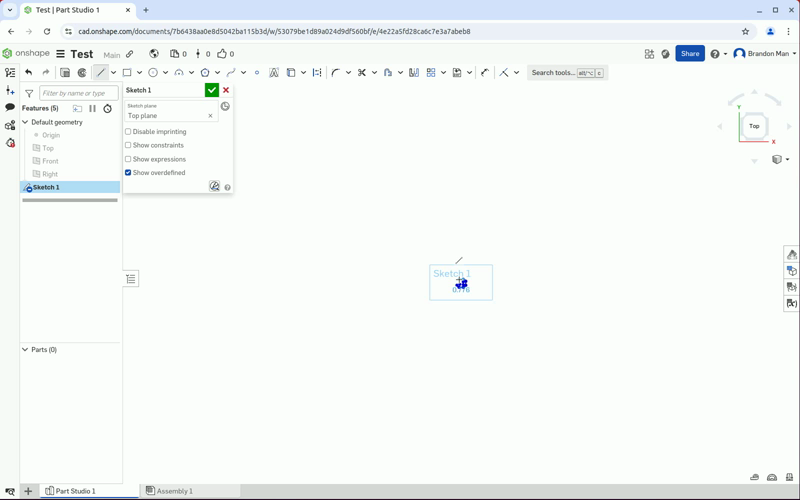
scroll(6)
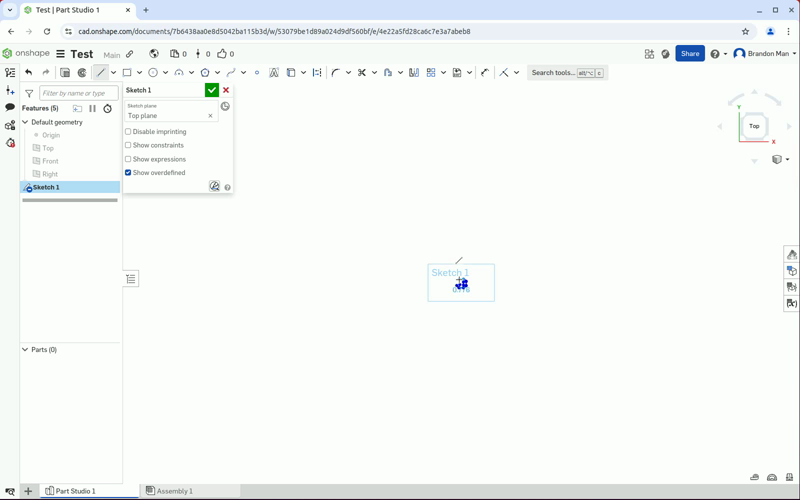
scroll(6)
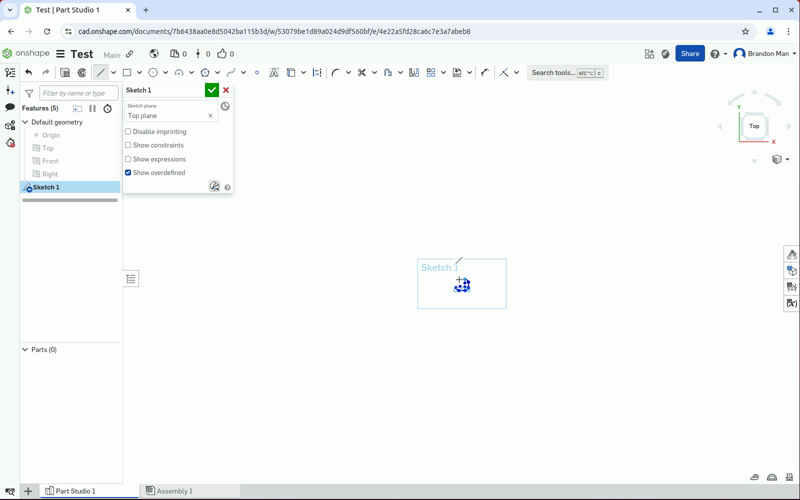
scroll(6)
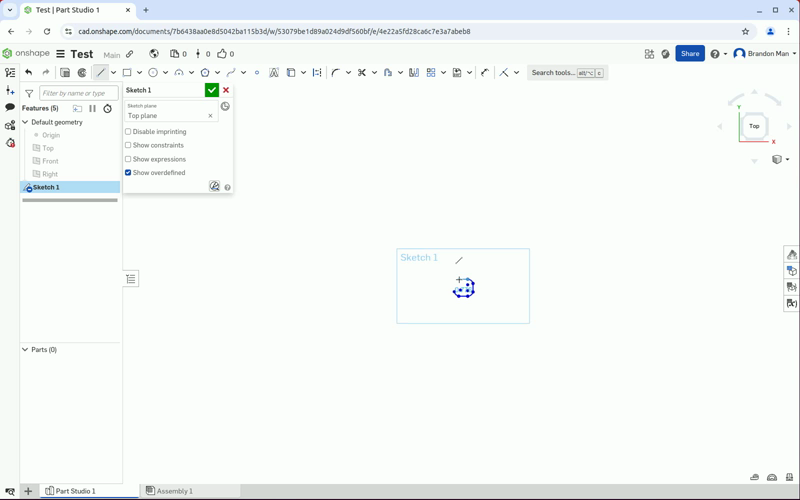
scroll(6)
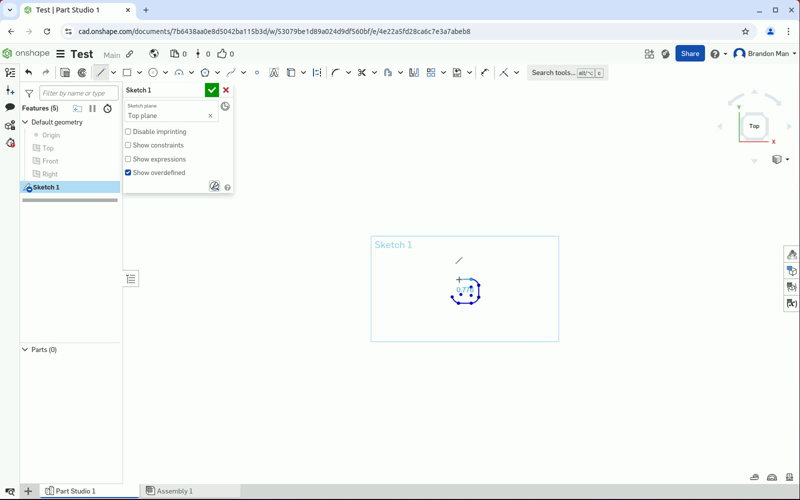
scroll(6)
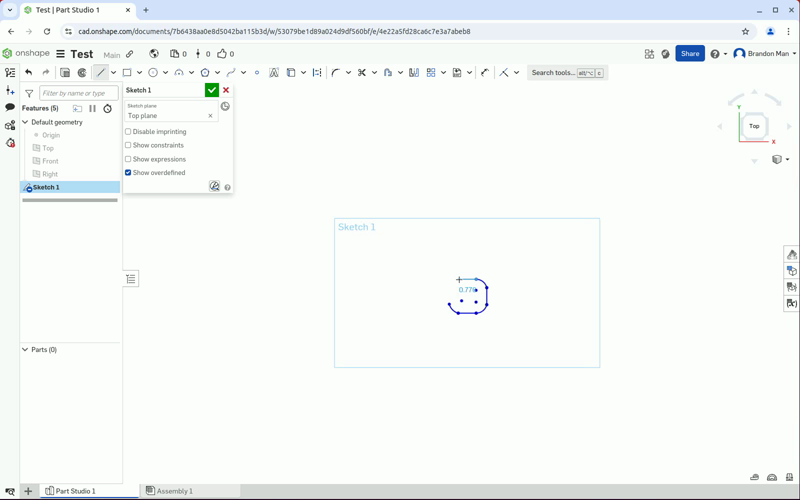
scroll(6)
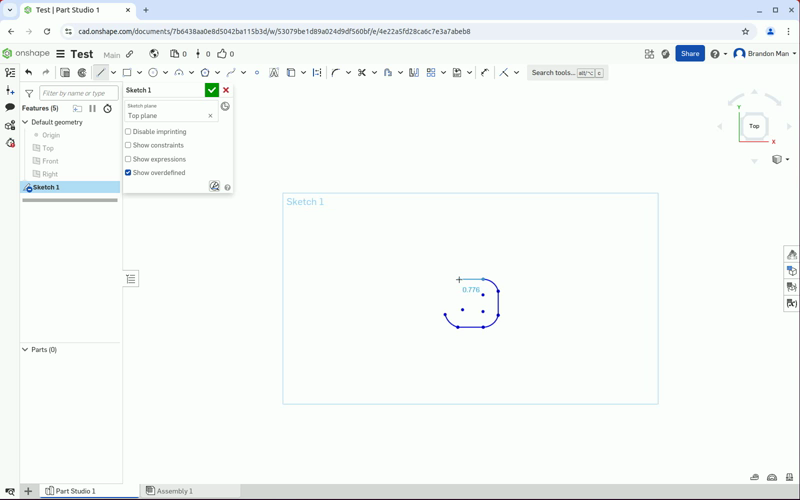
scroll(6)
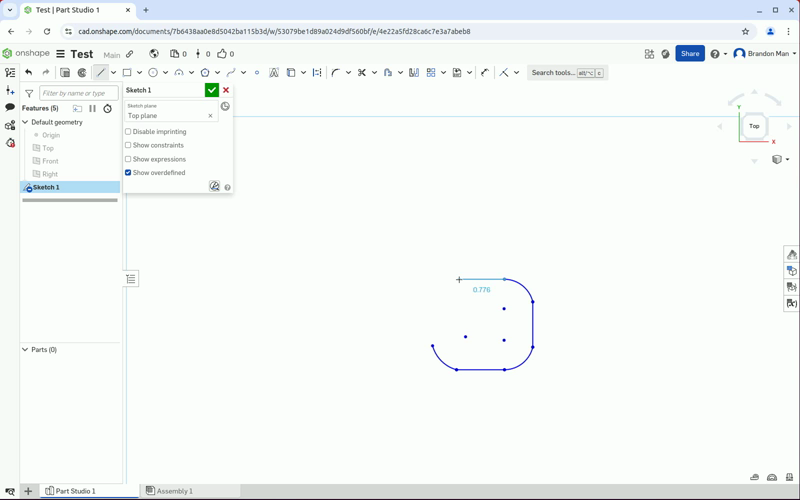
click(459, 279)
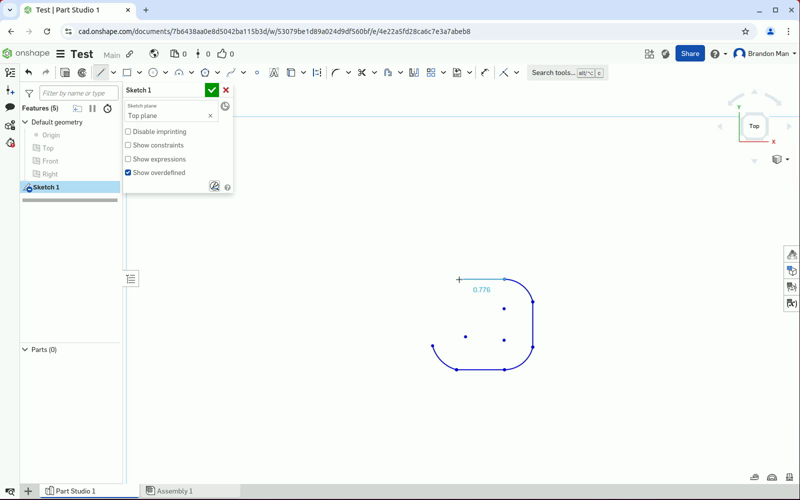
scroll(-6)
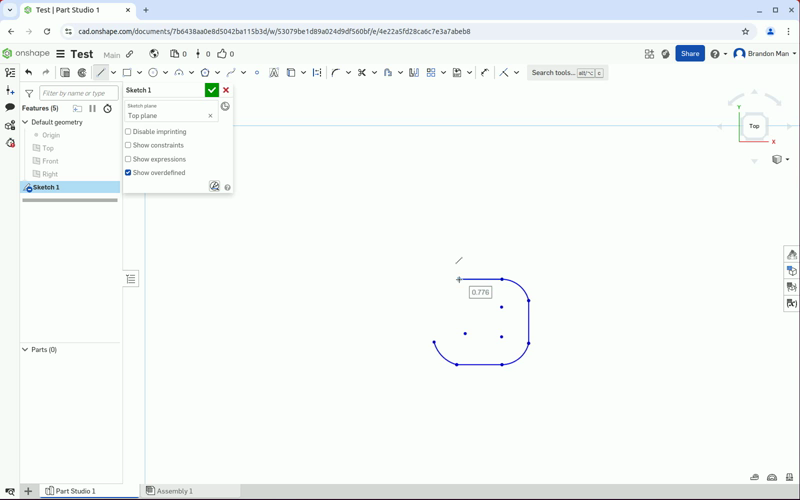
scroll(-6)
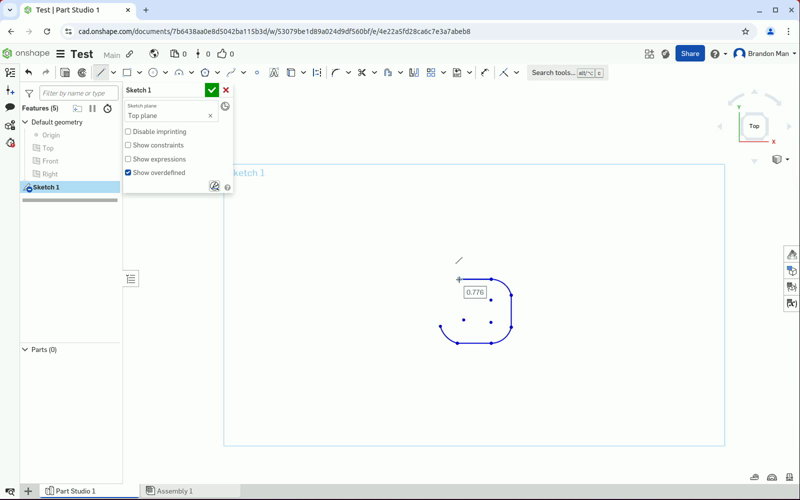
scroll(-6)
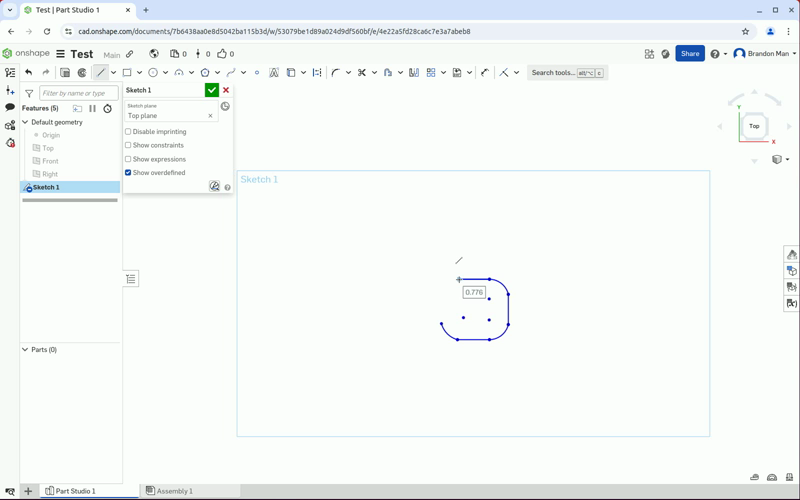
scroll(-6)
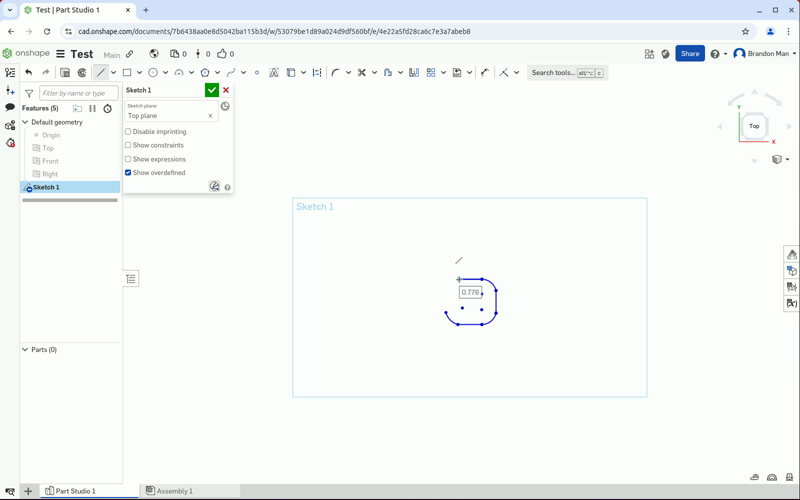
scroll(-6)
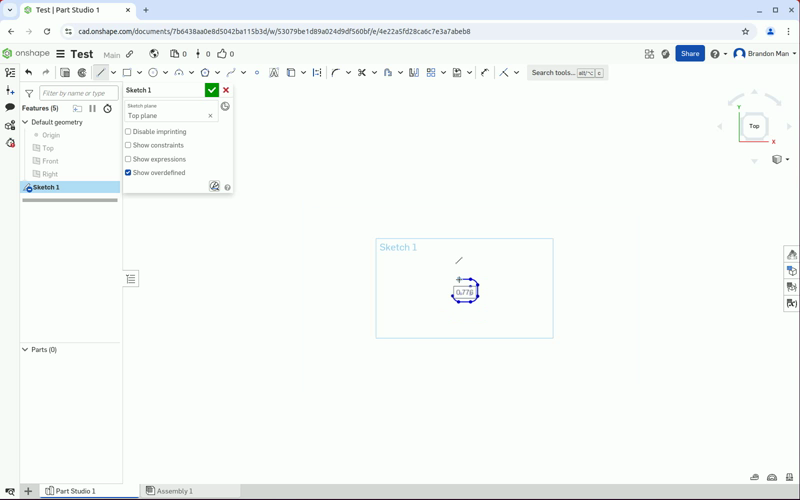
scroll(-6)
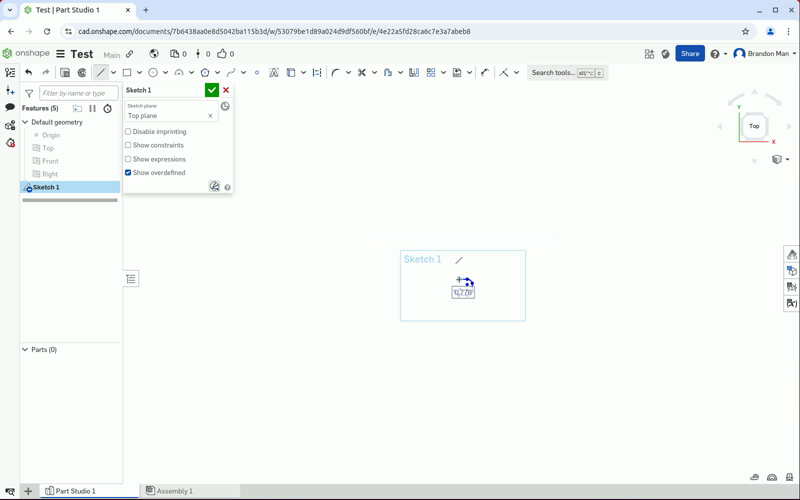
scroll(-6)
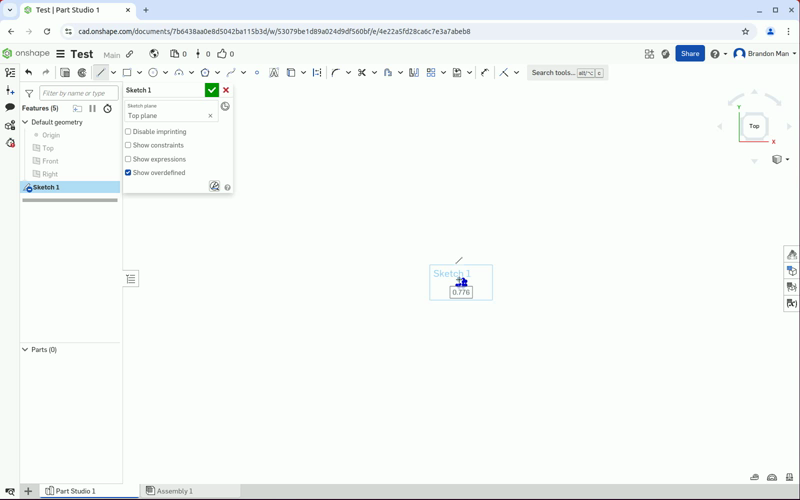
key_up(shift)
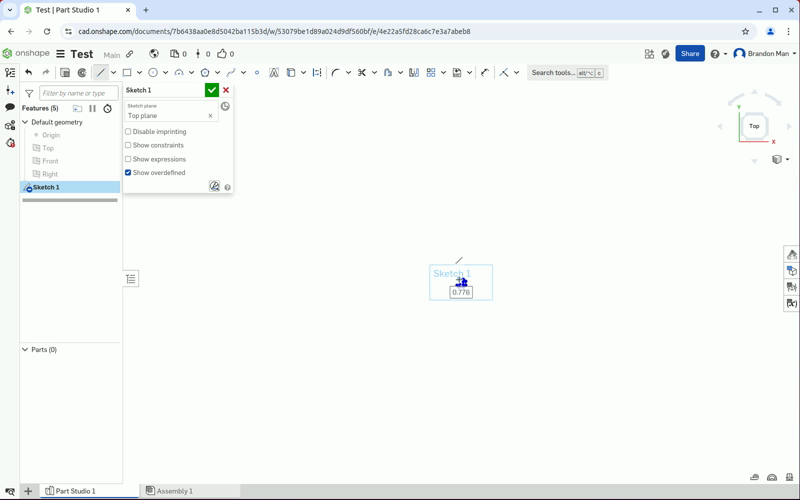
key(esc)
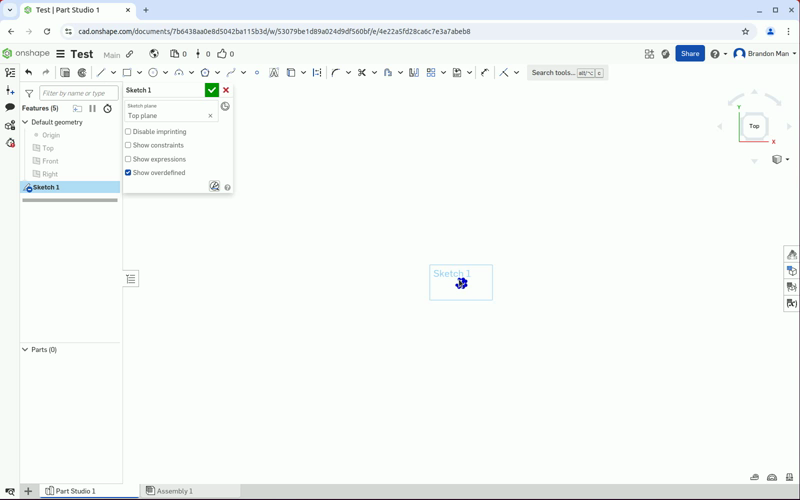
key(a)
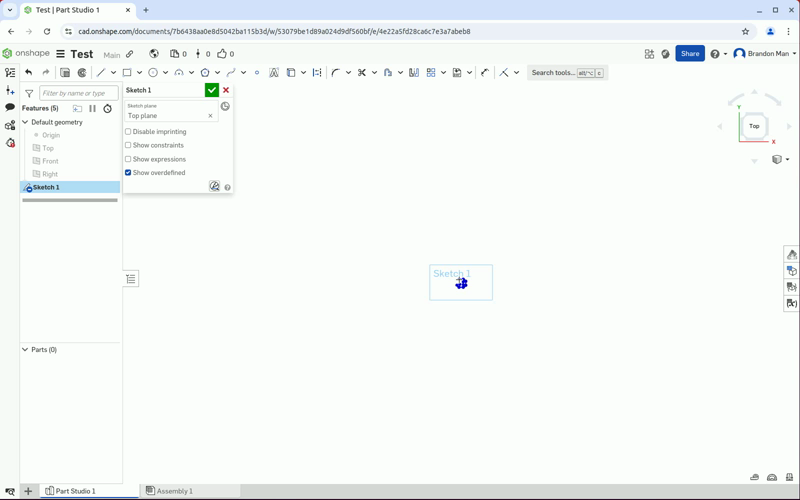
mouse_move(459, 279)
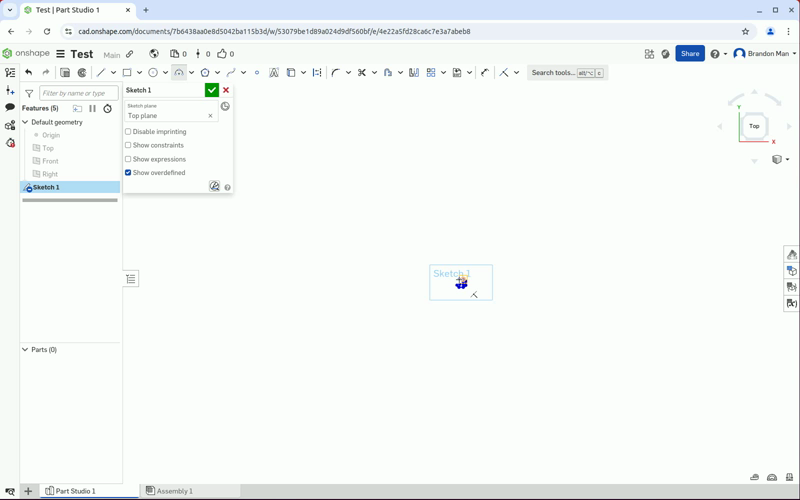
scroll(6)
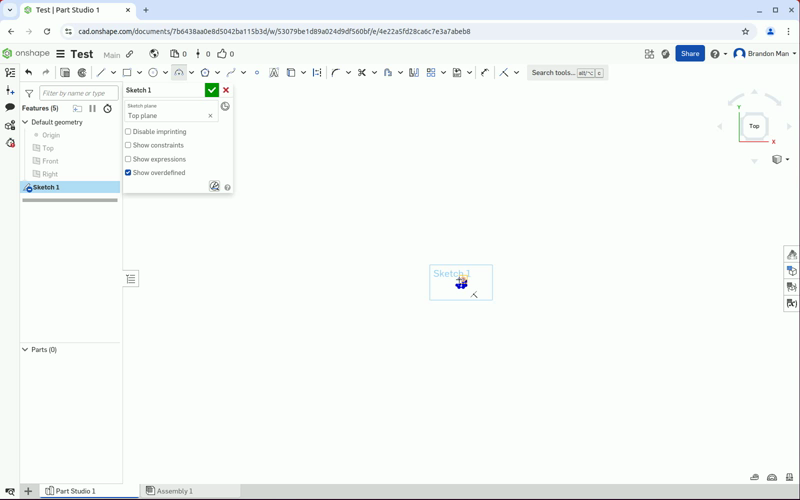
scroll(6)
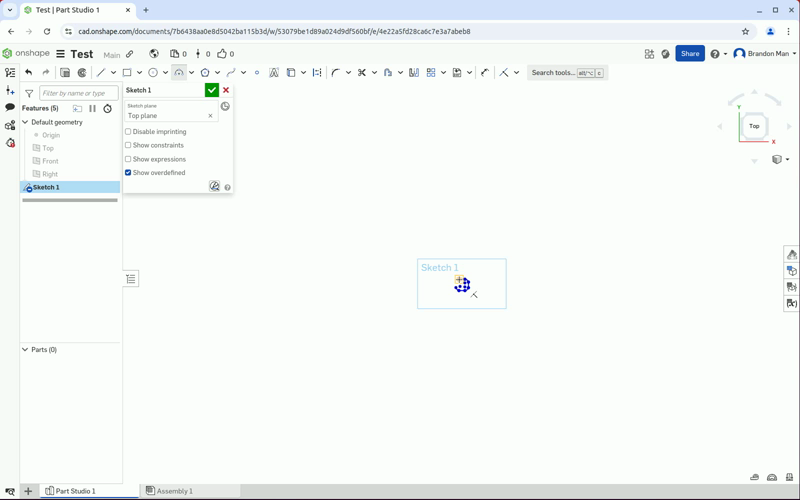
scroll(6)
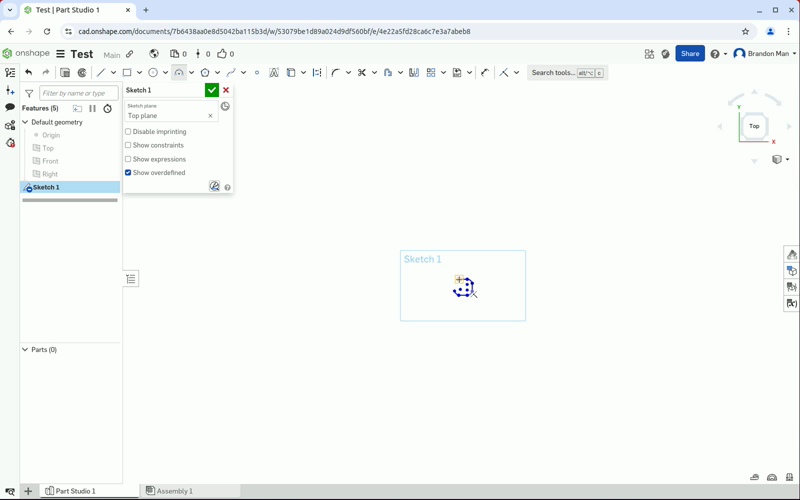
scroll(6)
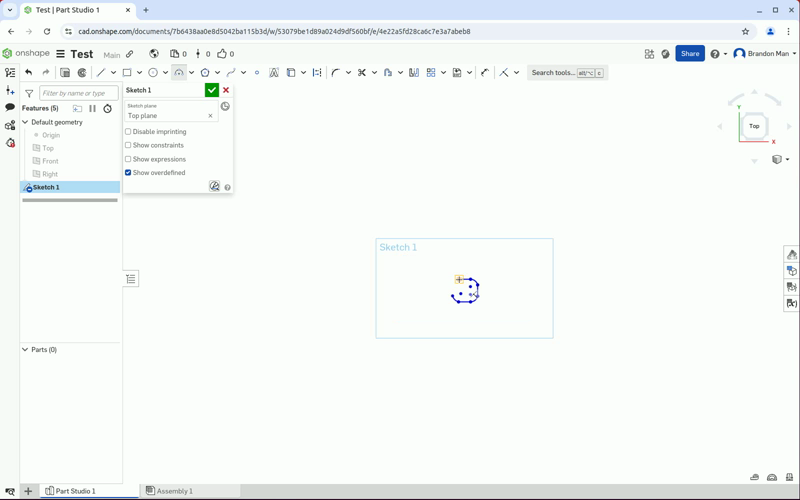
scroll(6)
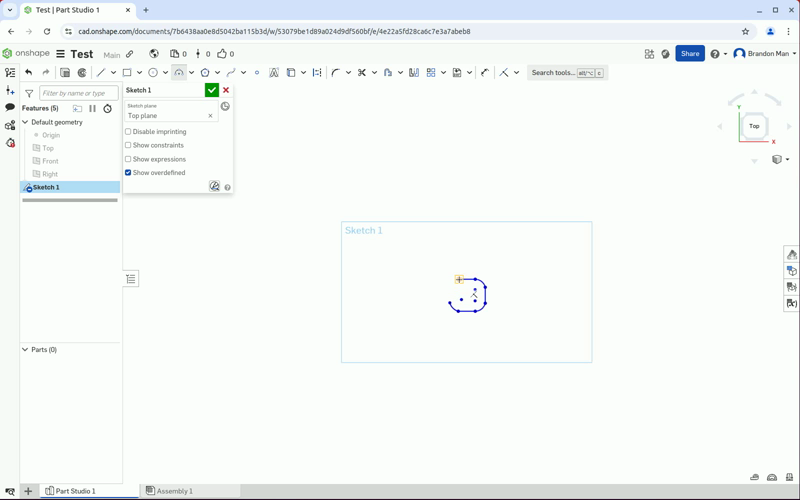
scroll(6)
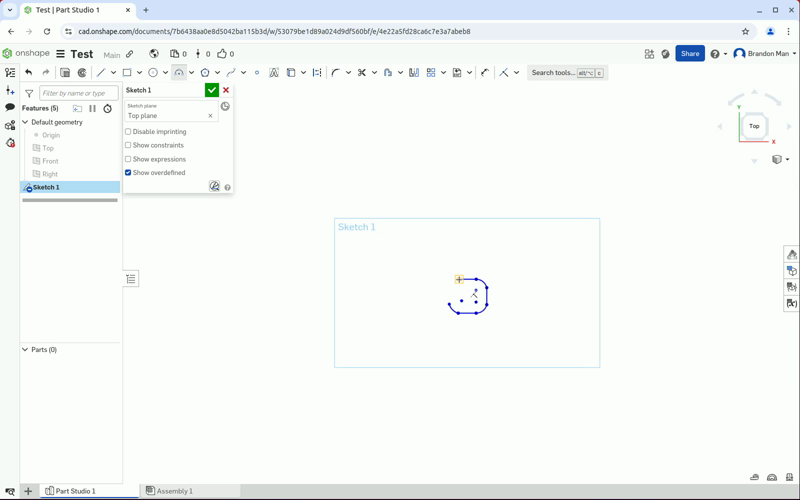
scroll(6)
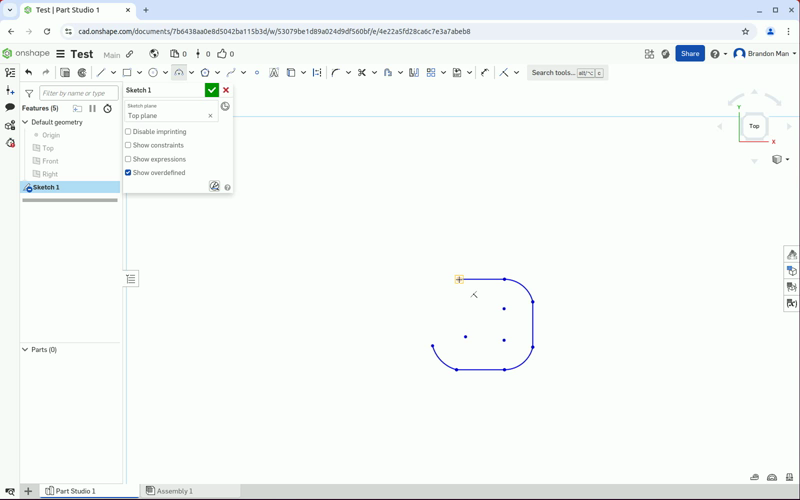
click(459, 279)
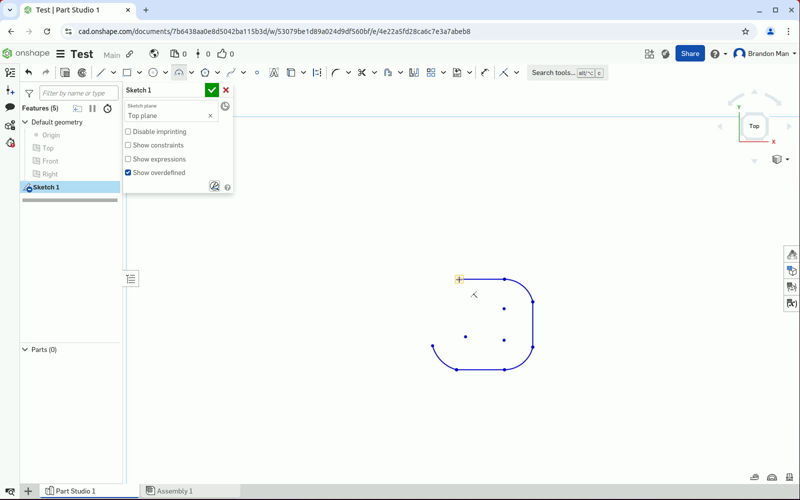
scroll(-6)
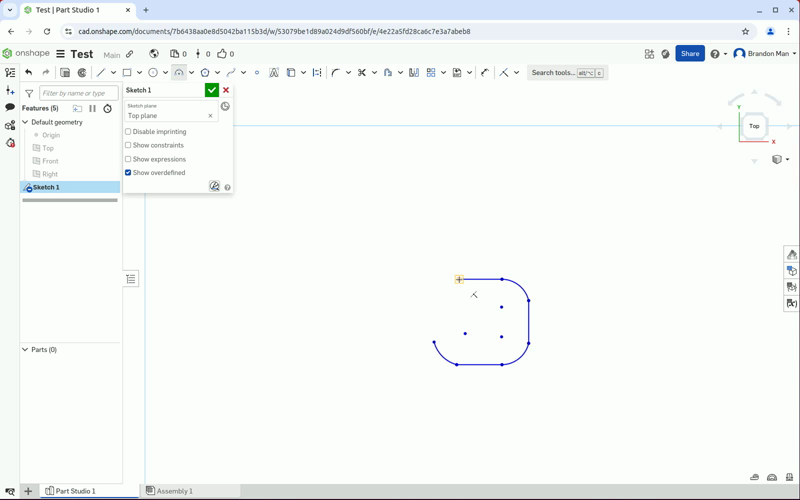
scroll(-6)
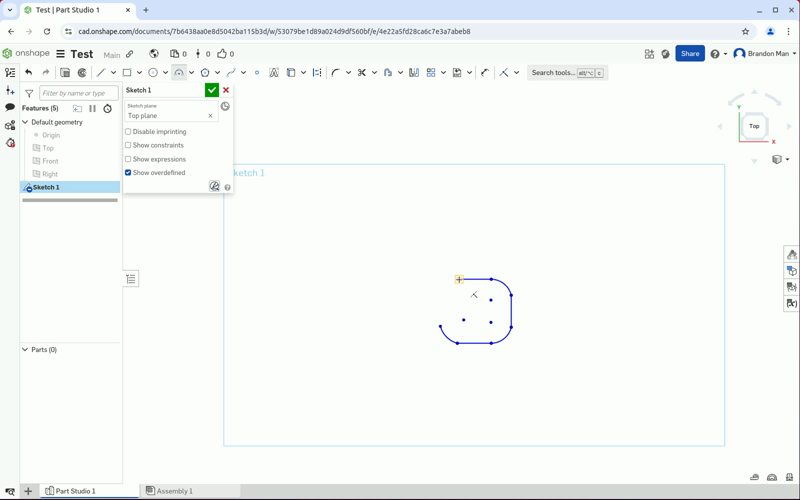
scroll(-6)
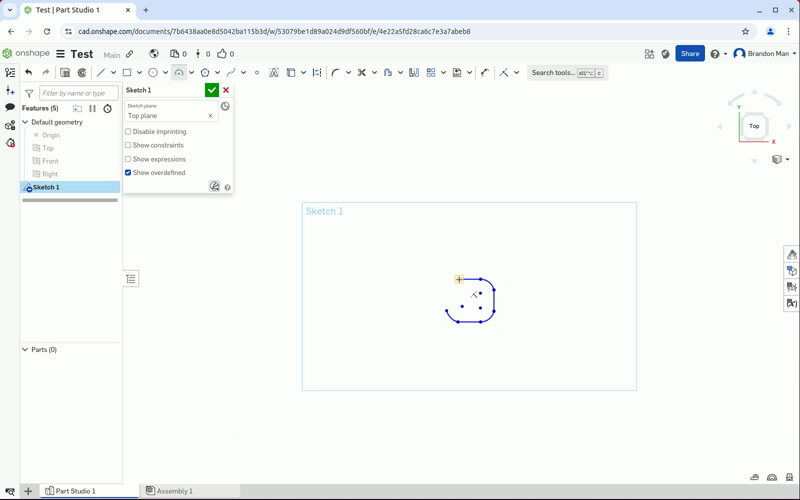
scroll(-6)
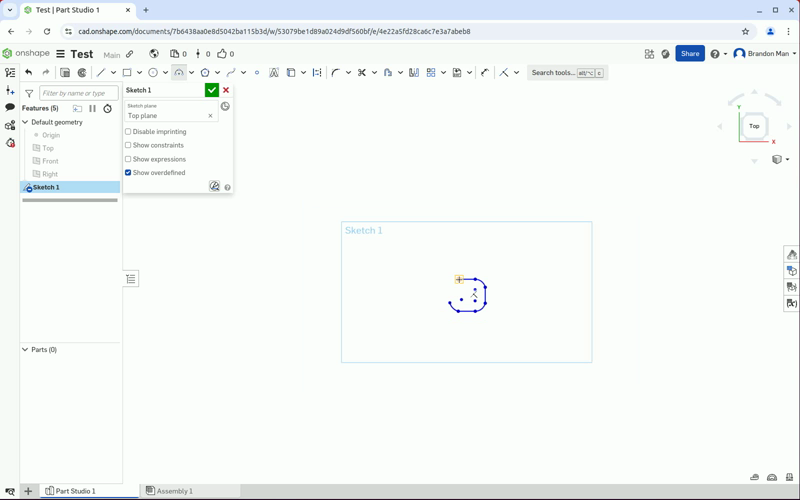
scroll(-6)
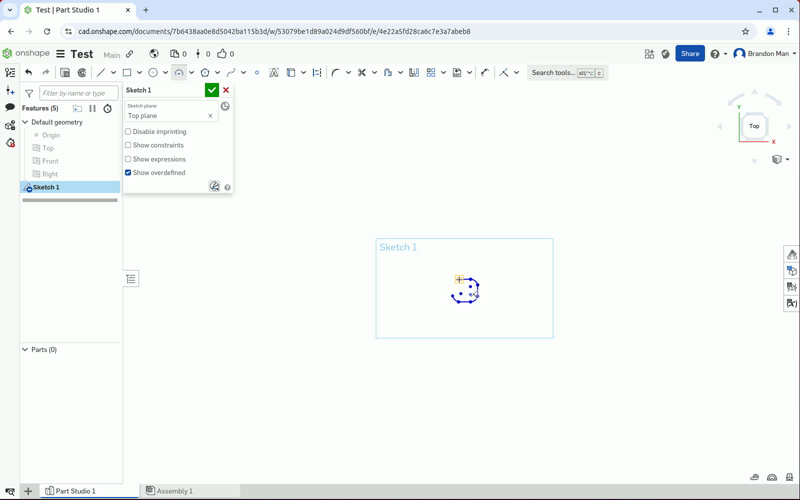
scroll(-6)
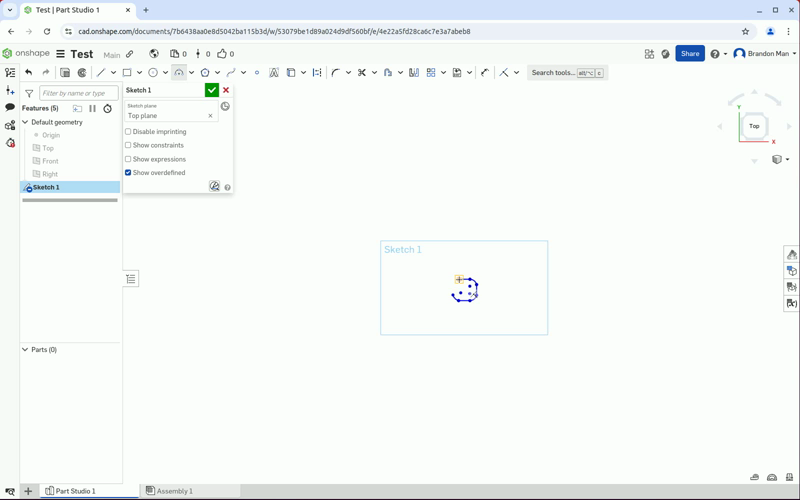
scroll(-6)
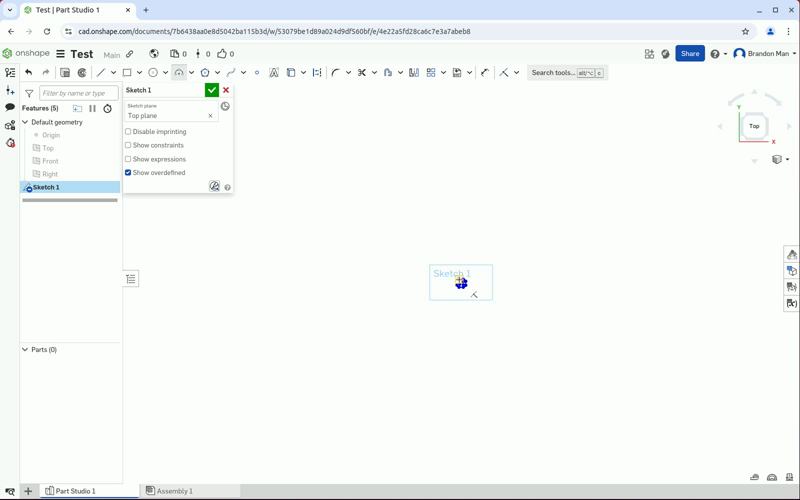
key_down(shift)
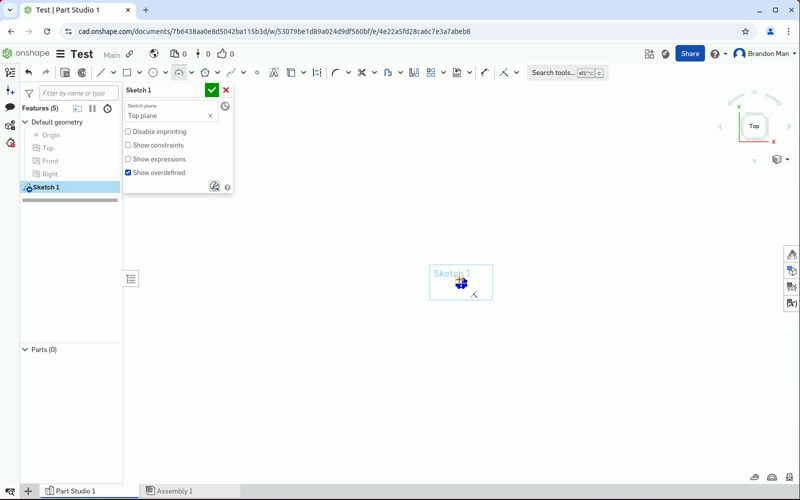
mouse_move(457, 281)
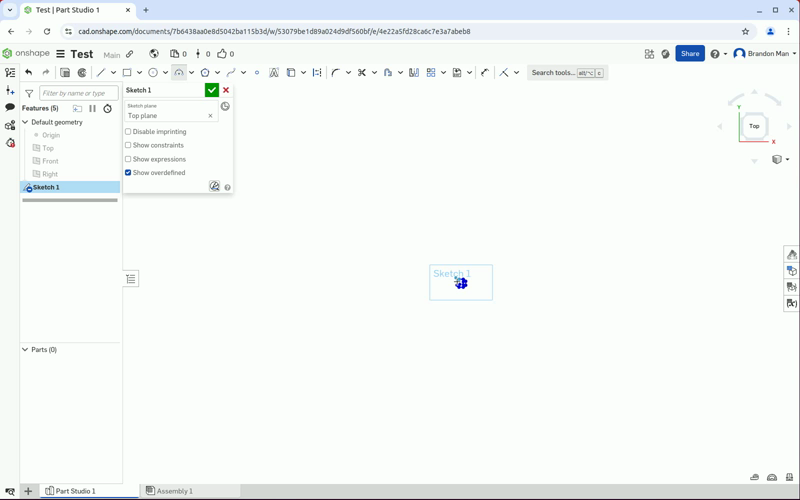
scroll(6)
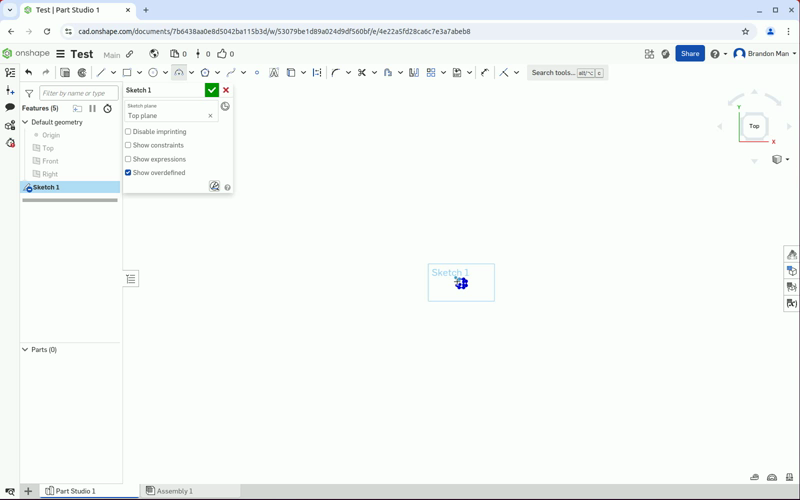
scroll(6)
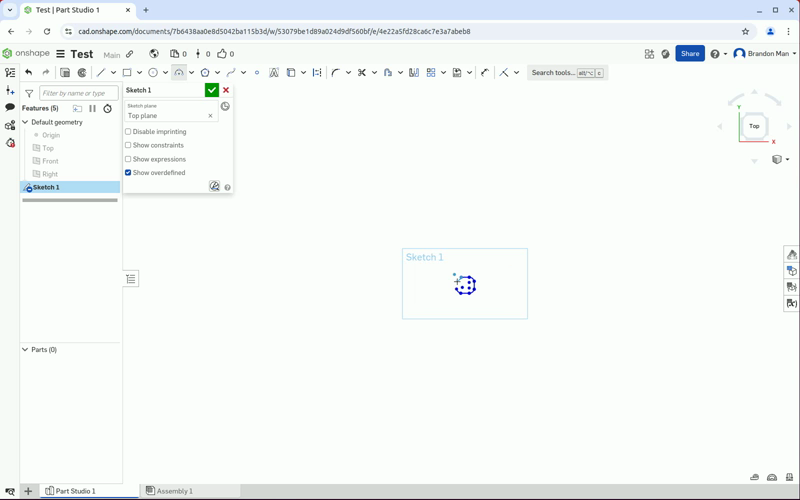
scroll(6)
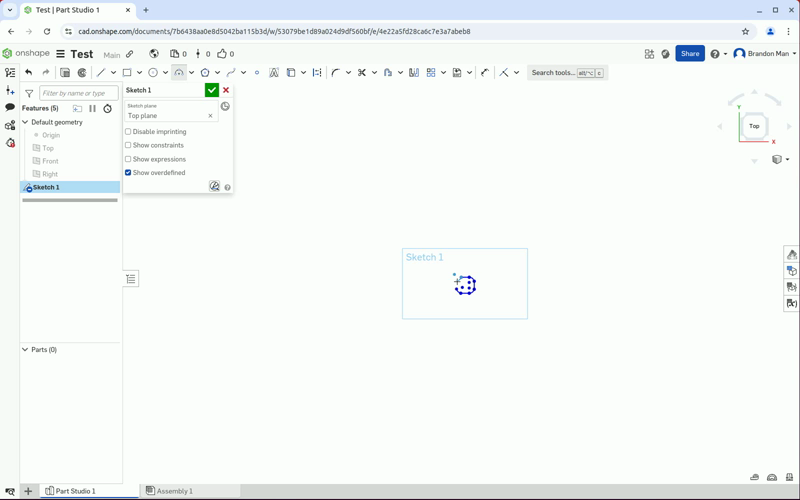
scroll(6)
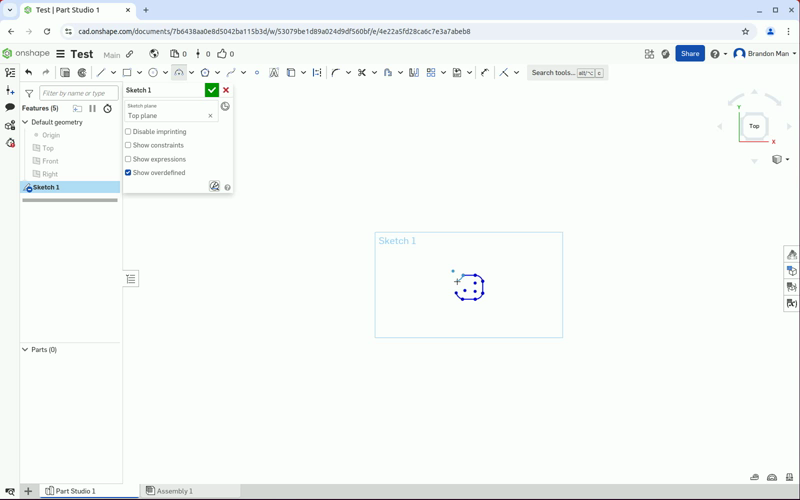
scroll(6)
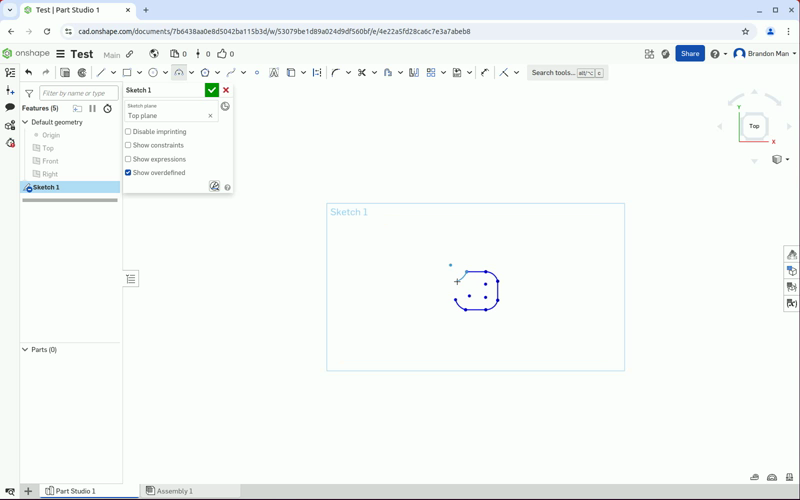
scroll(6)
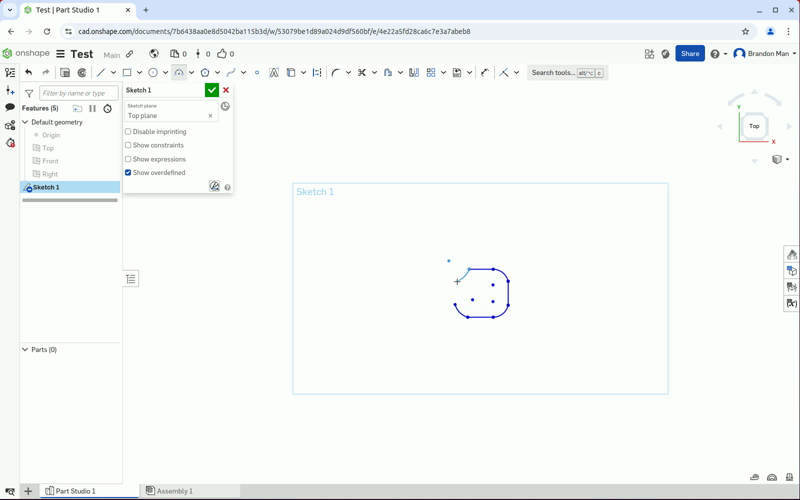
scroll(6)
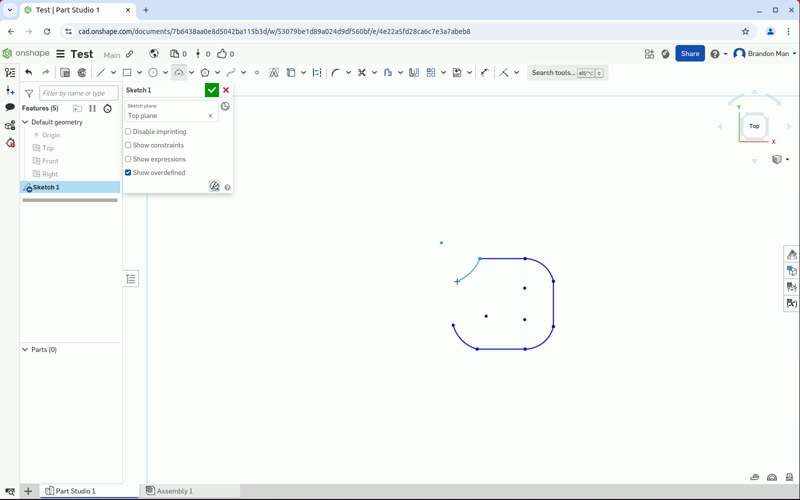
click(457, 281)
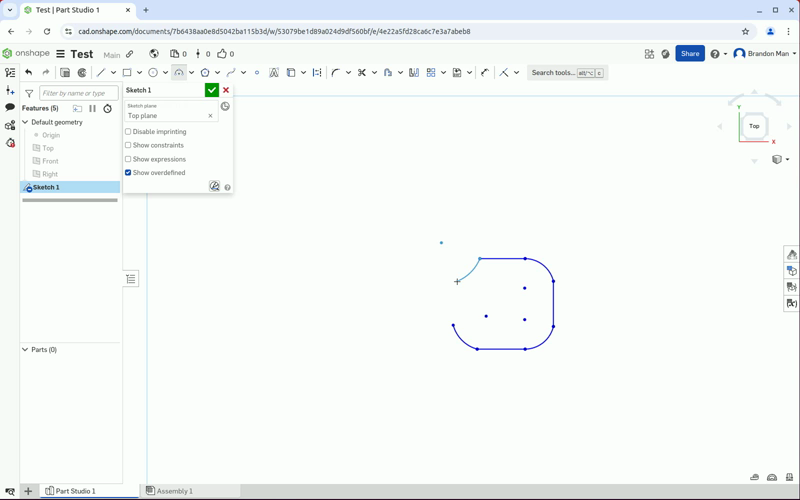
scroll(-6)
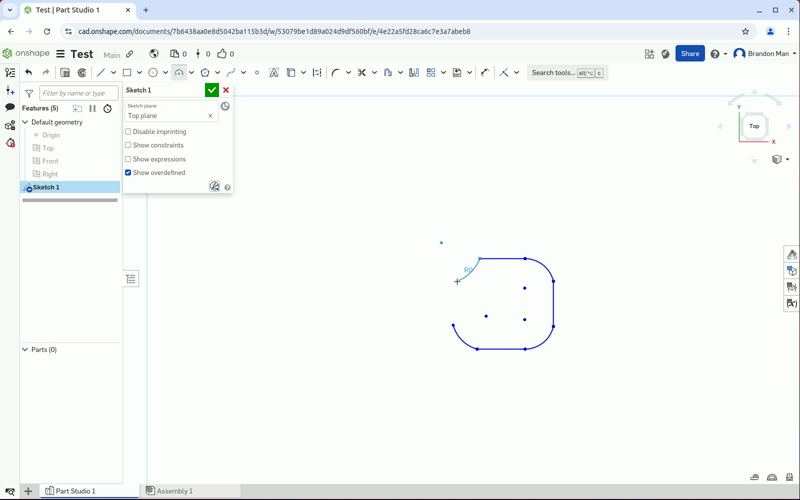
scroll(-6)
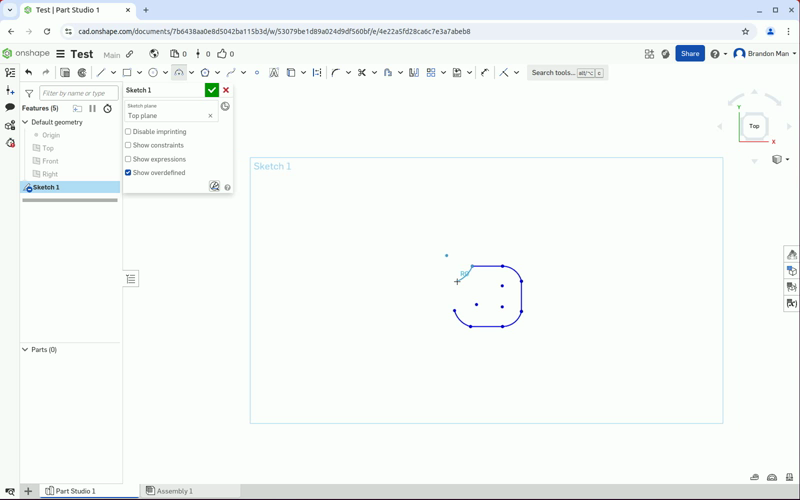
scroll(-6)
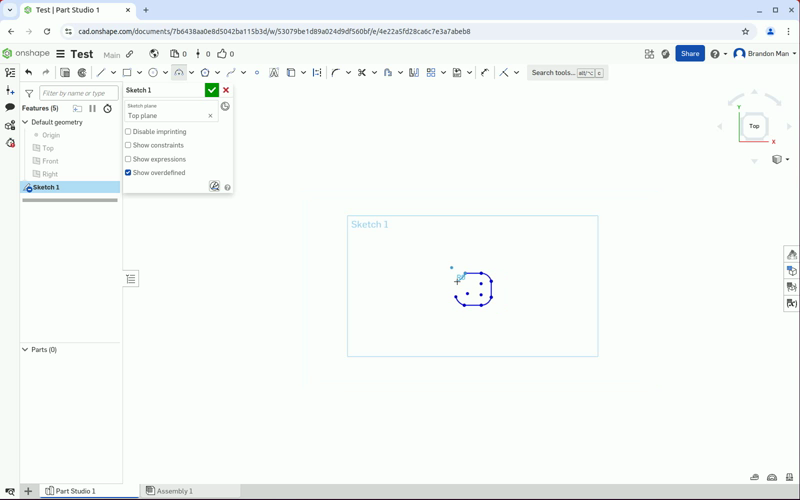
scroll(-6)
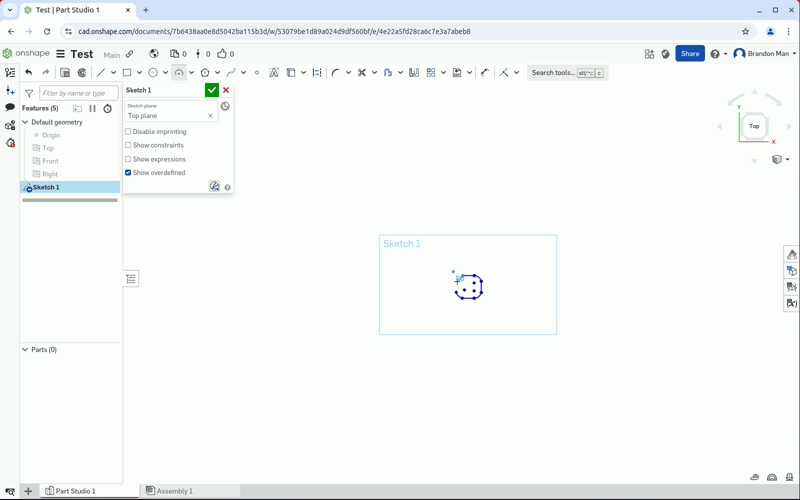
scroll(-6)
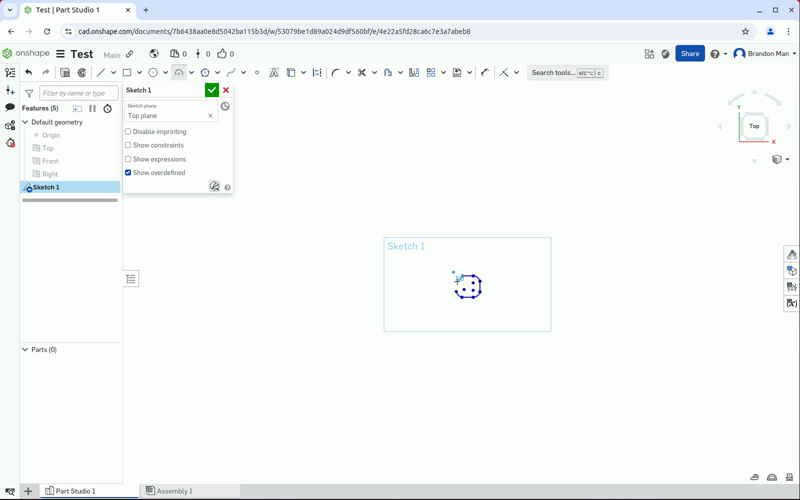
scroll(-6)
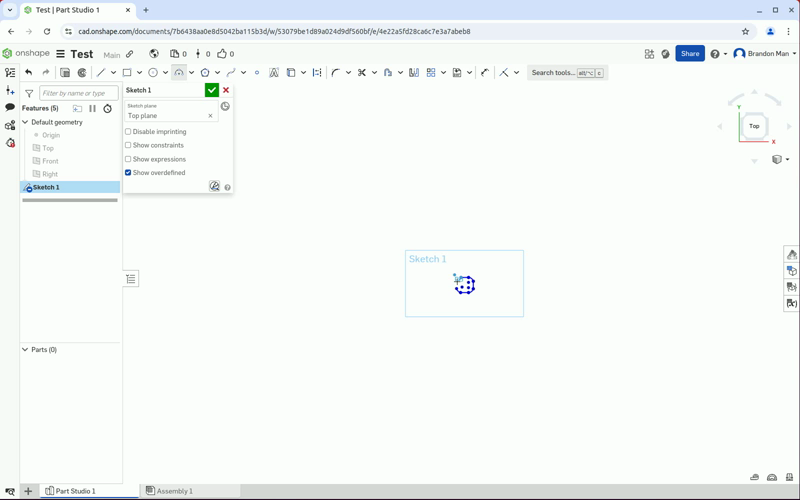
scroll(-6)
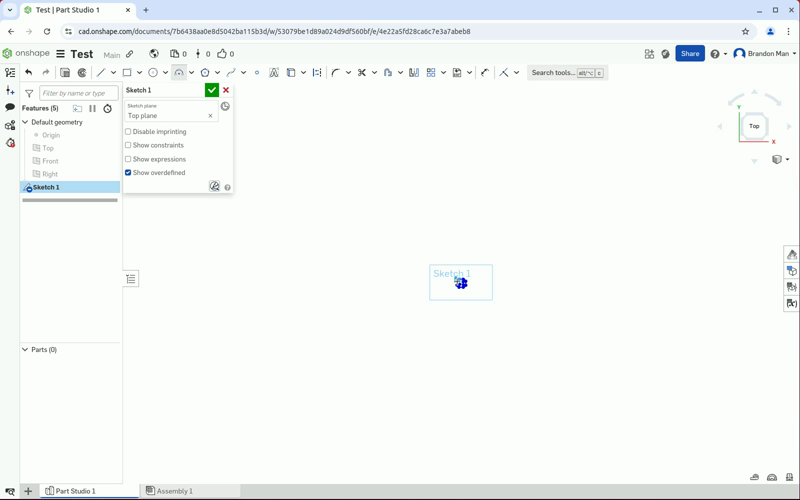
mouse_move(458, 279)
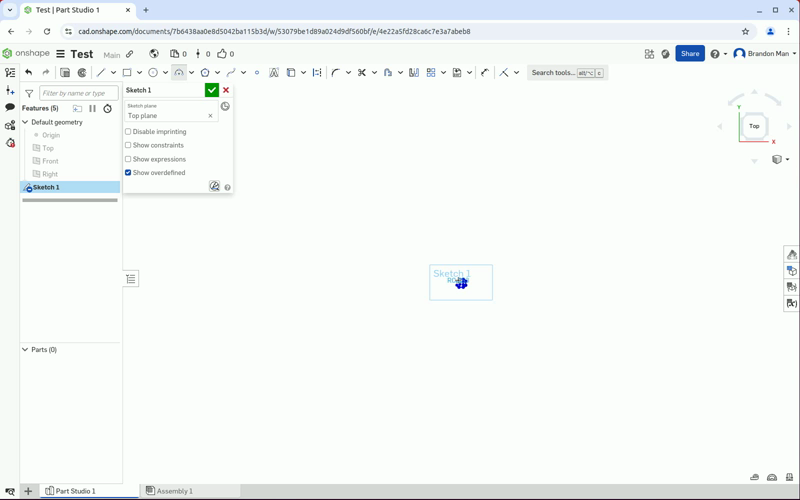
scroll(6)
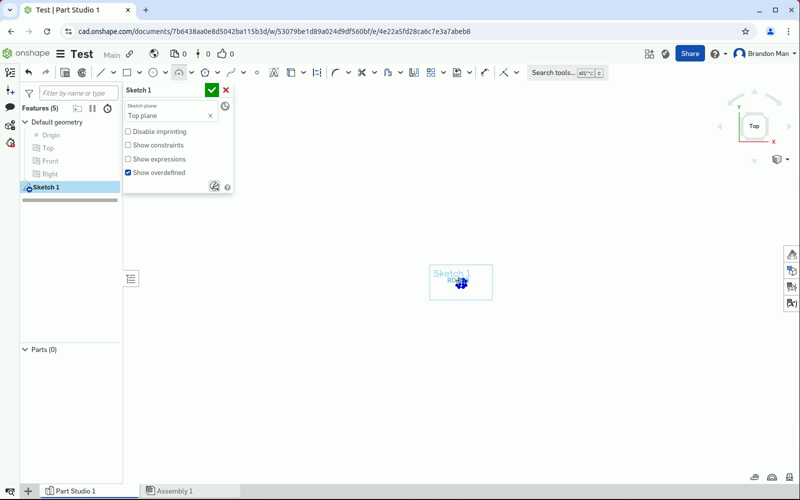
scroll(6)
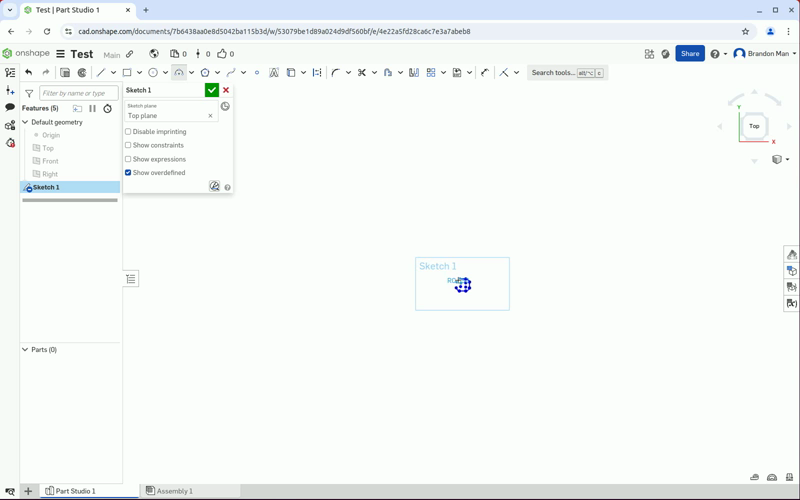
scroll(6)
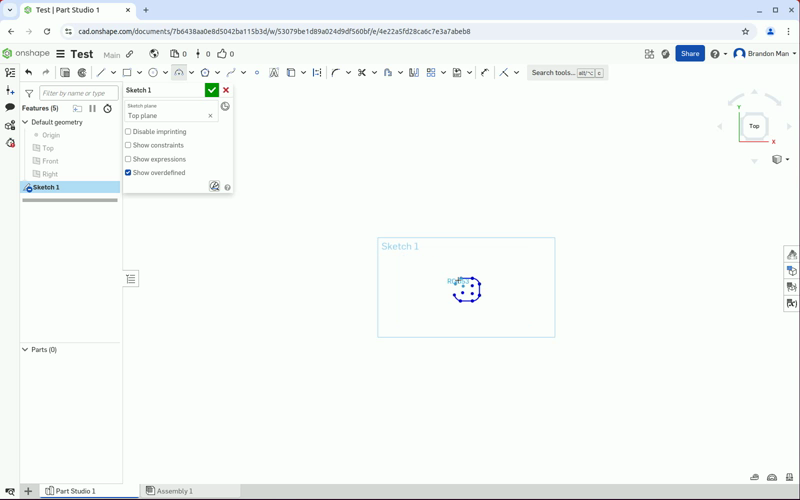
scroll(6)
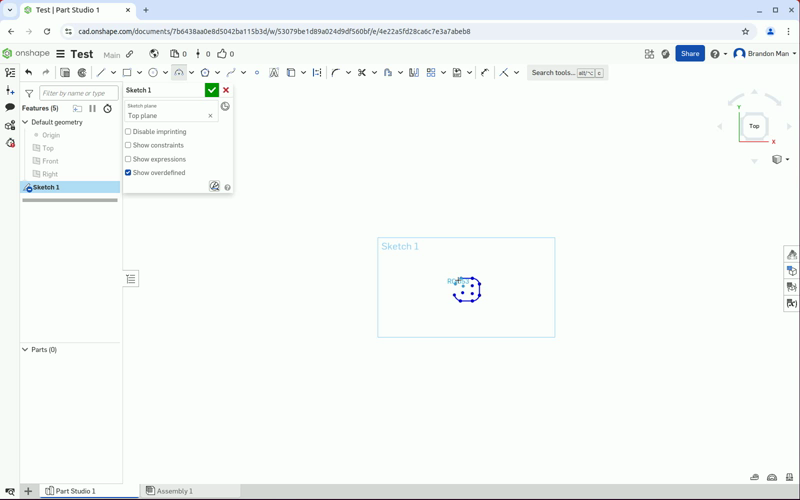
scroll(6)
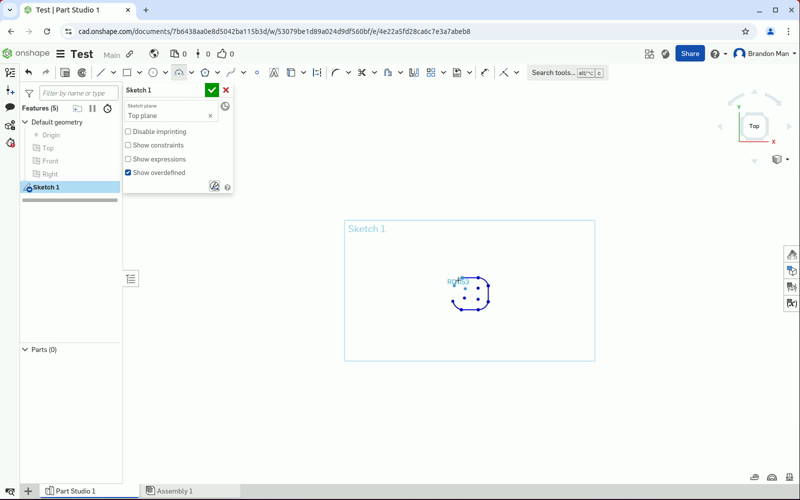
scroll(6)
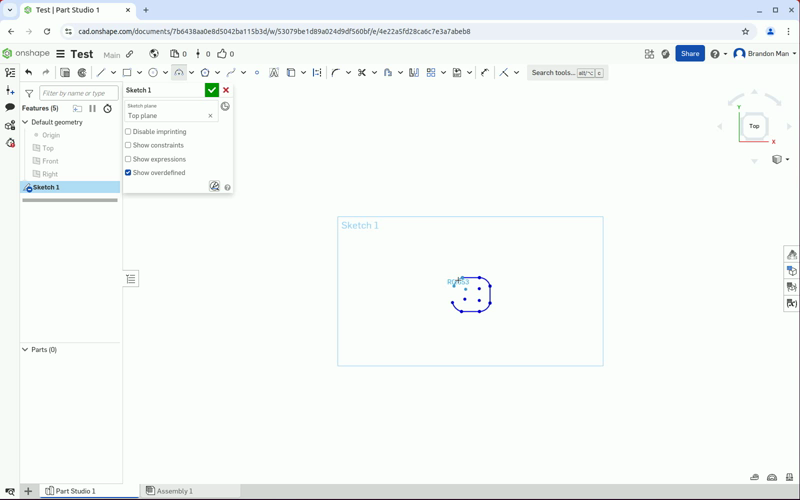
scroll(6)
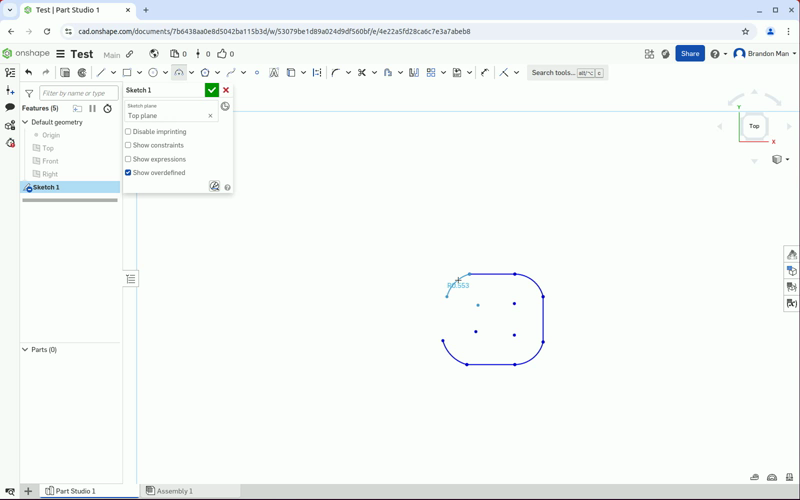
click(458, 279)
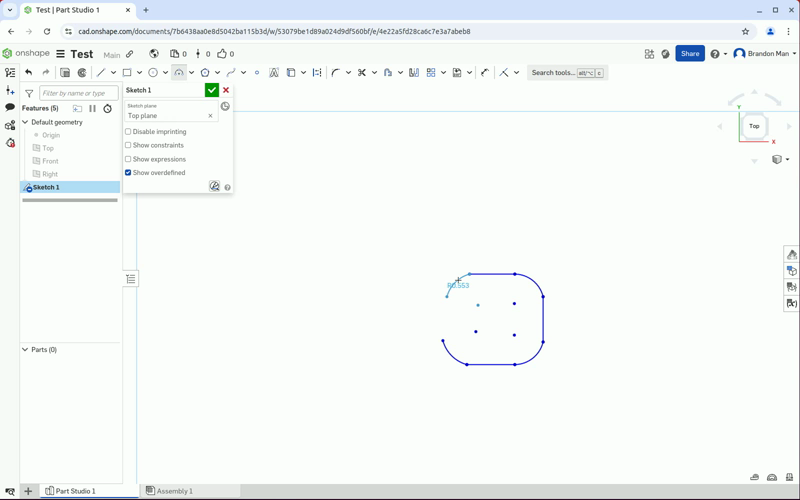
scroll(-6)
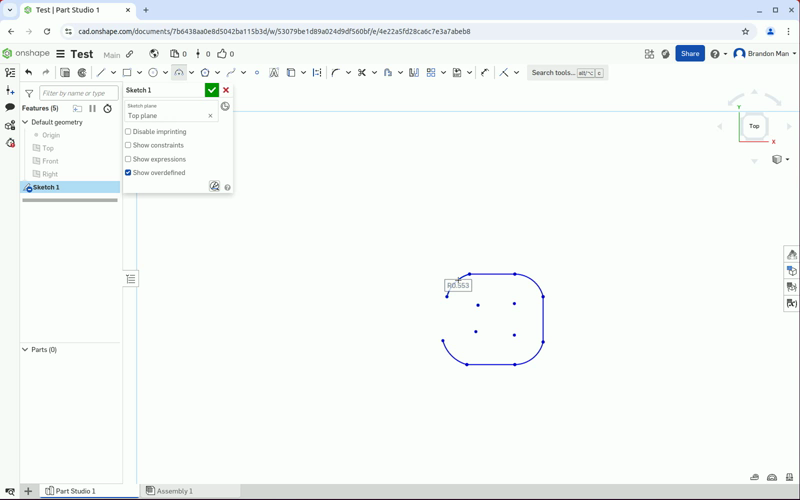
scroll(-6)
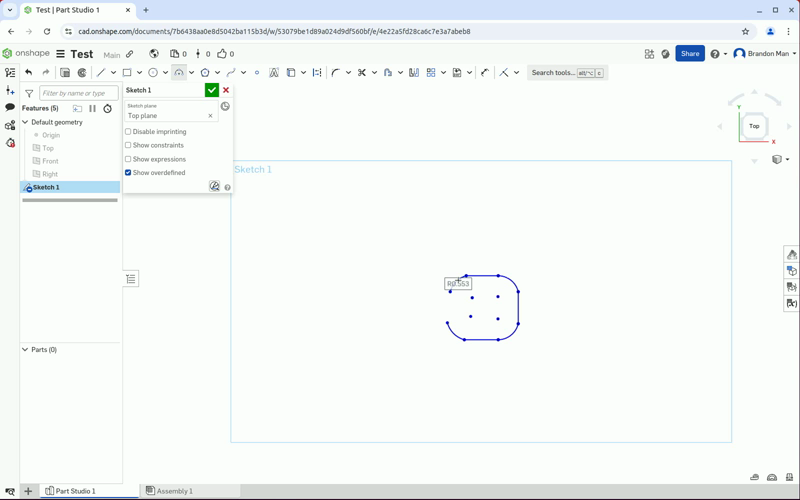
scroll(-6)
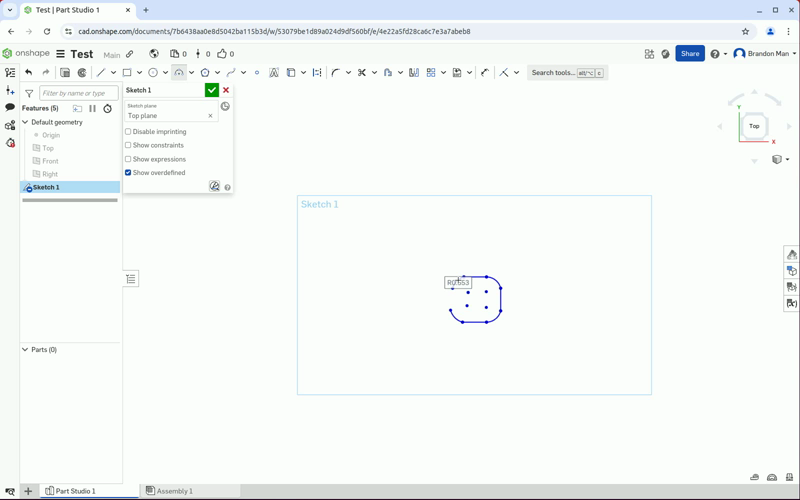
scroll(-6)
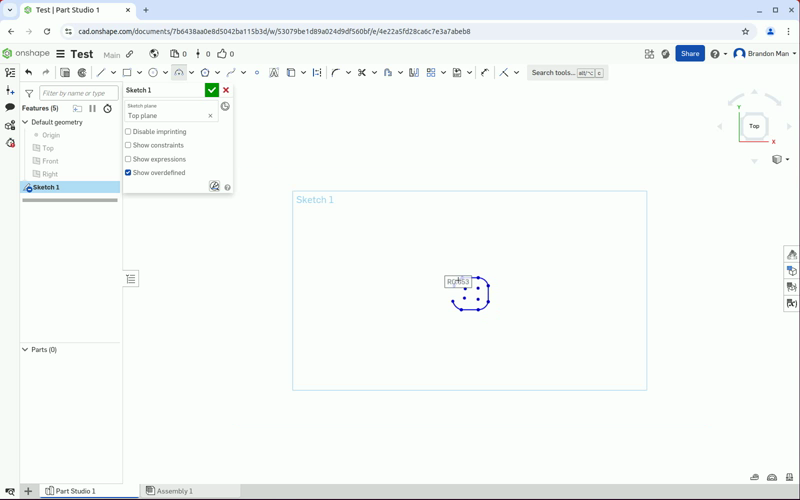
scroll(-6)
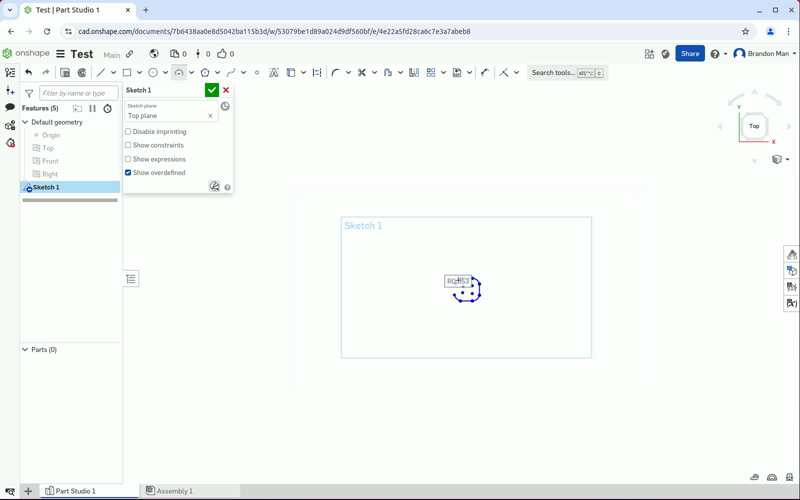
scroll(-6)
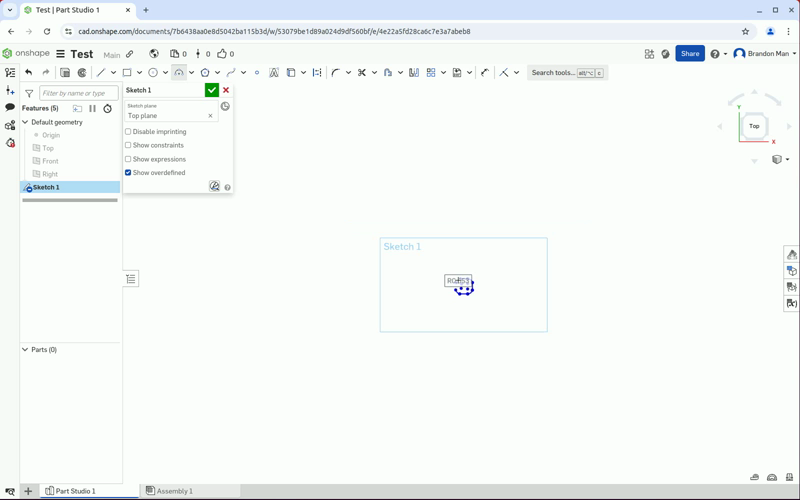
scroll(-6)
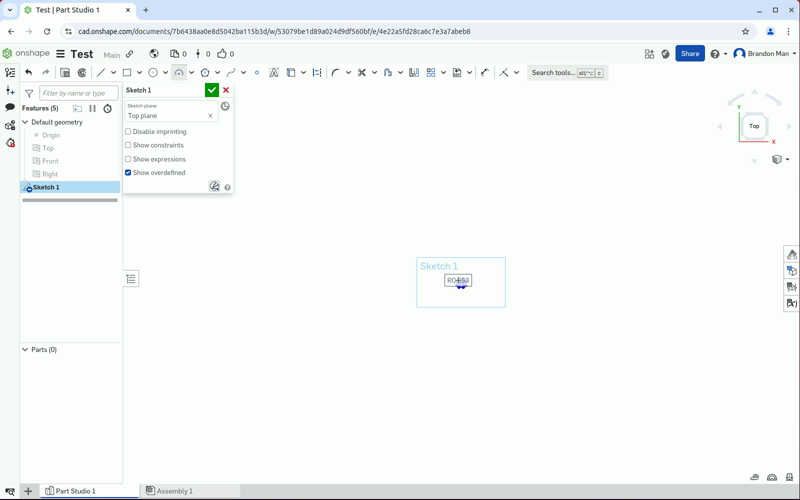
key_up(shift)
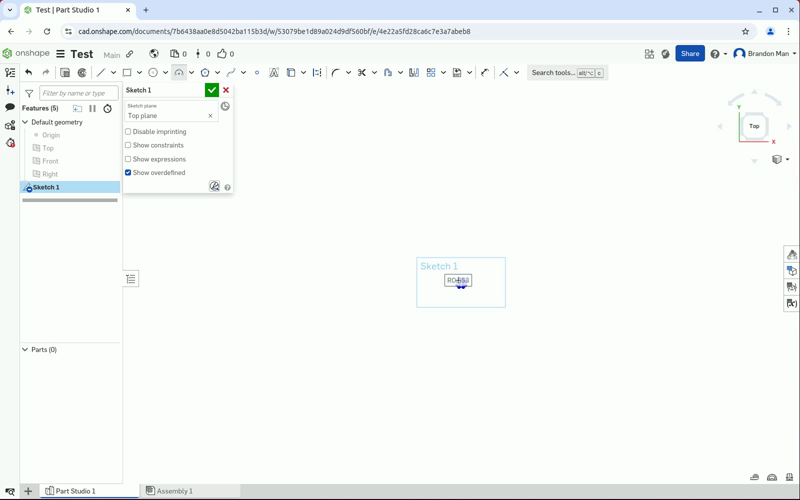
key(esc)
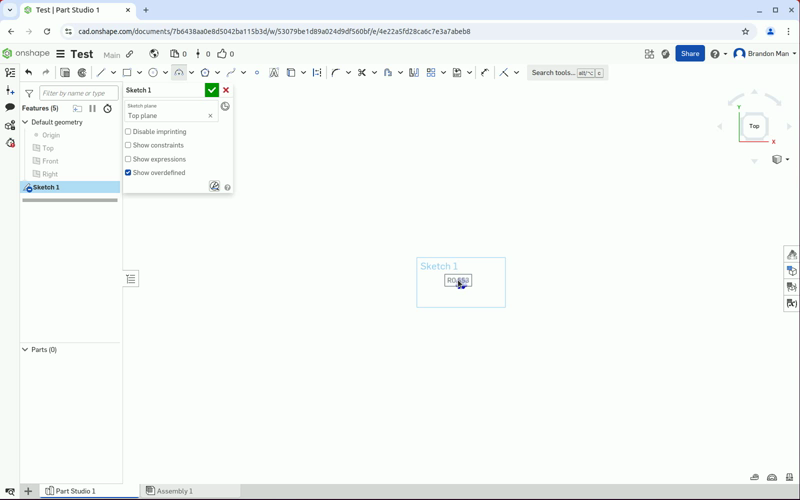
key(l)
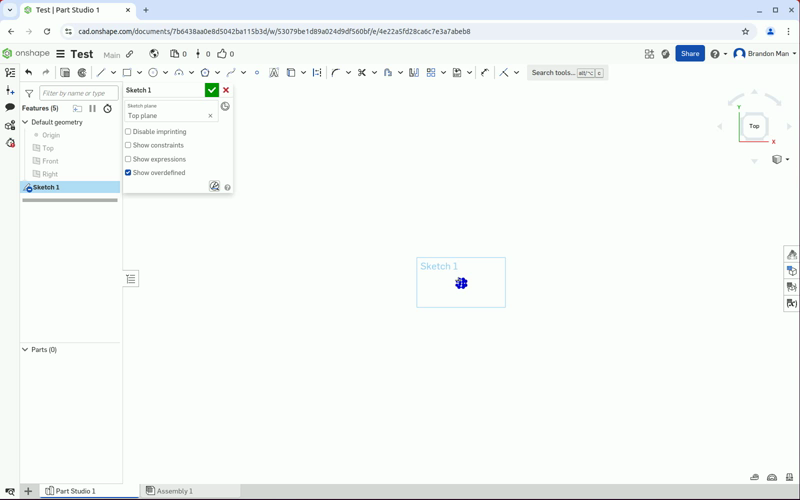
mouse_move(457, 281)
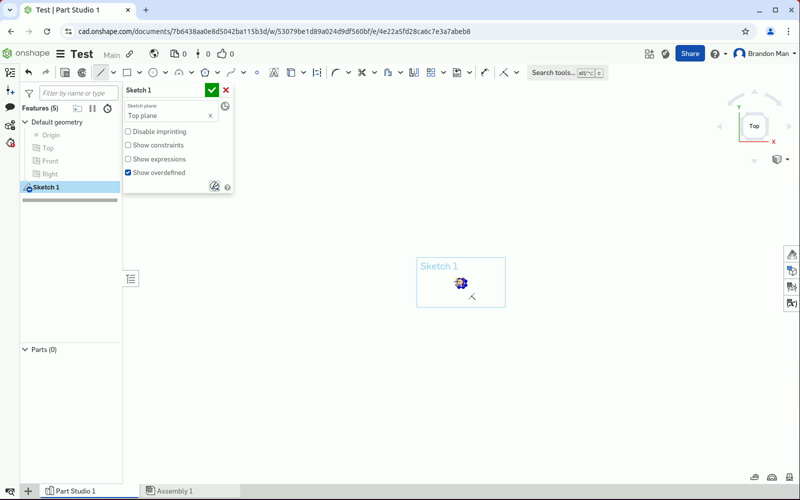
scroll(6)
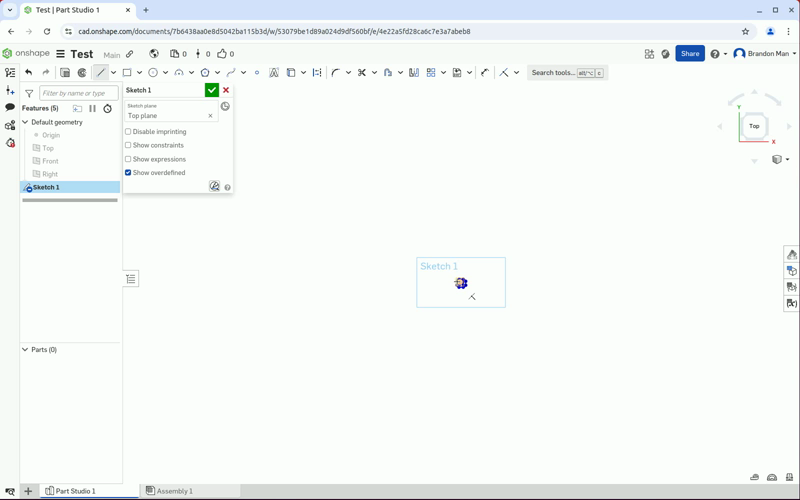
scroll(6)
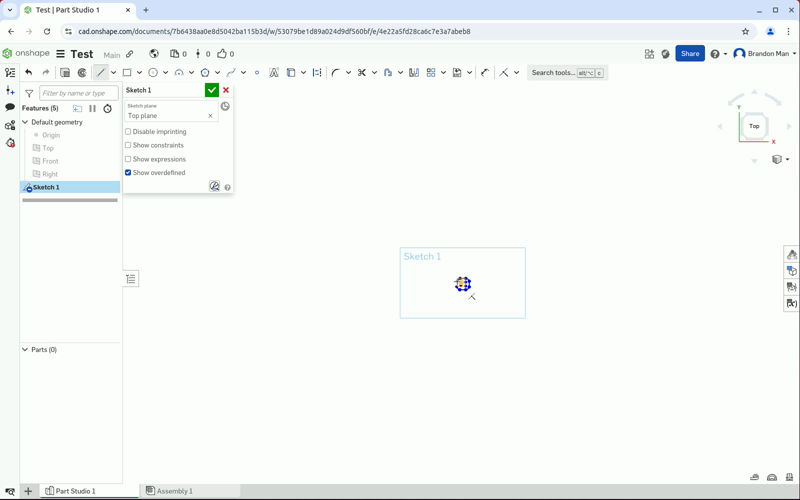
scroll(6)
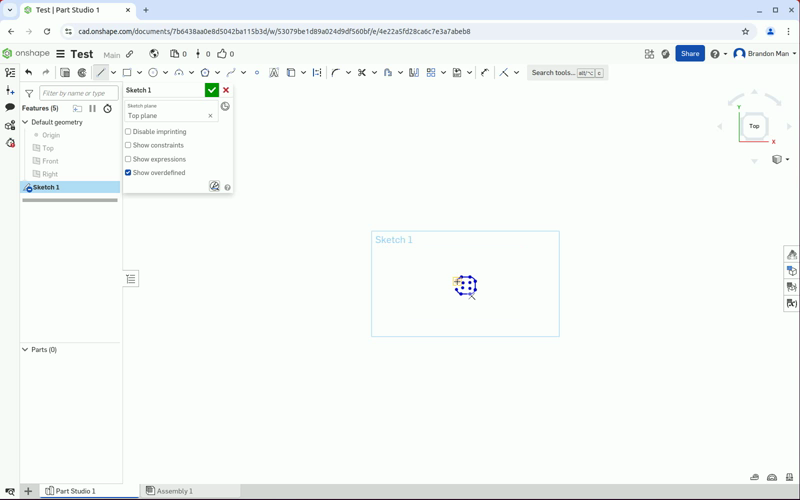
scroll(6)
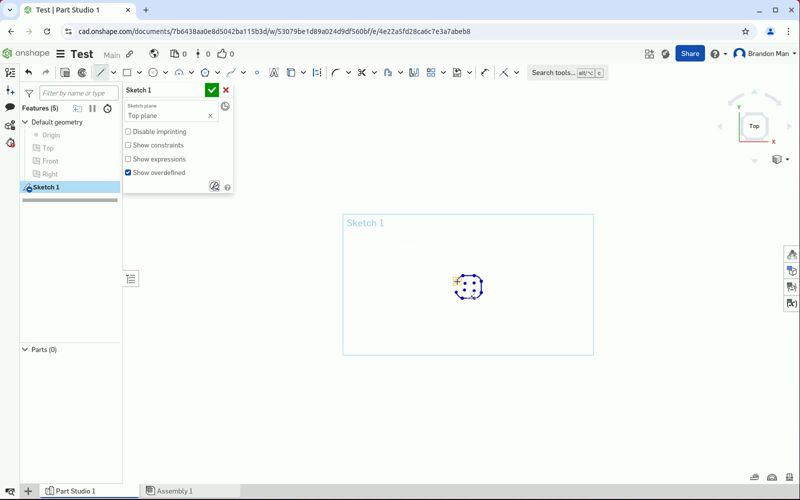
scroll(6)
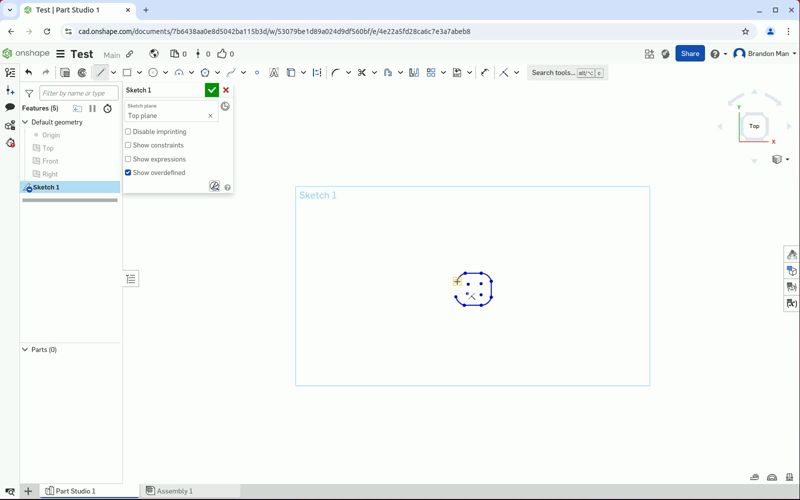
scroll(6)
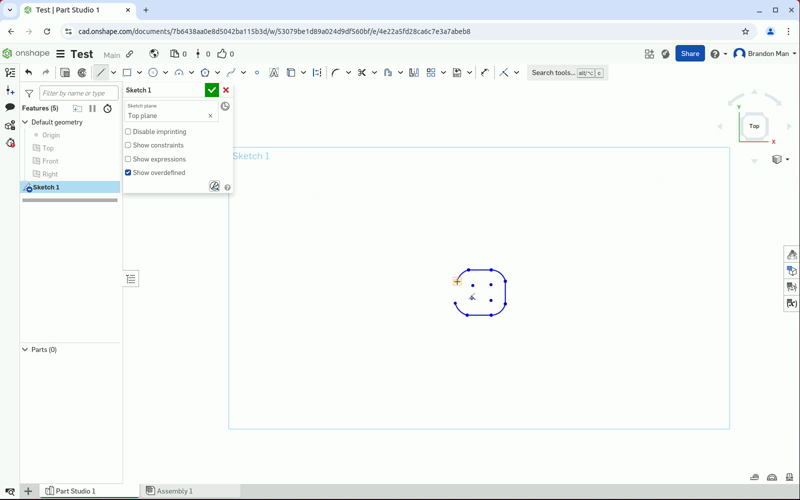
scroll(6)
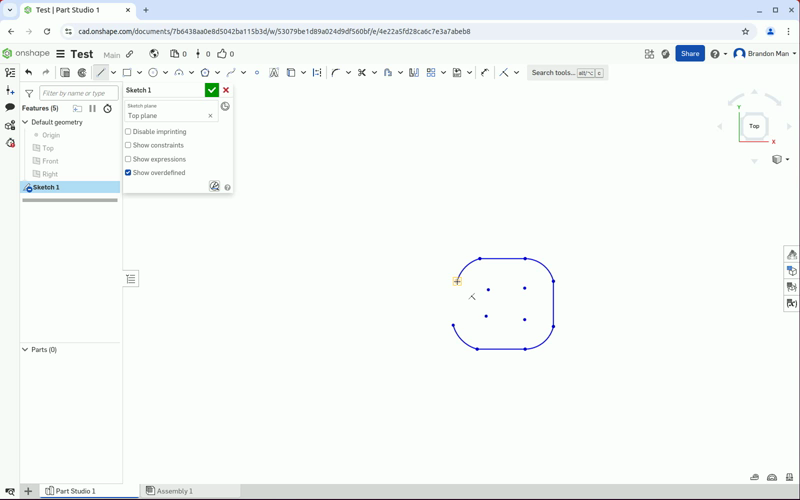
click(457, 281)
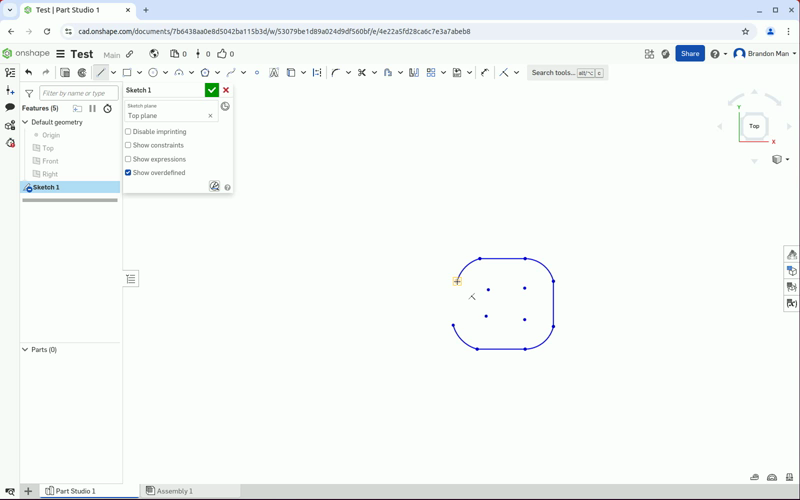
scroll(-6)
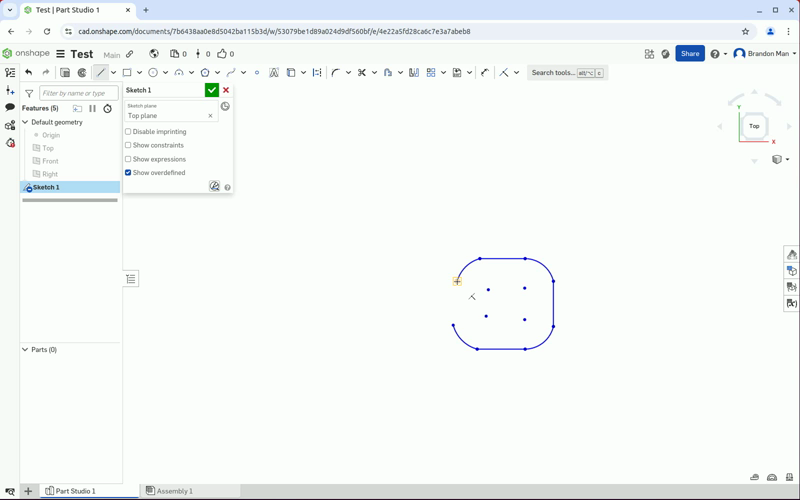
scroll(-6)
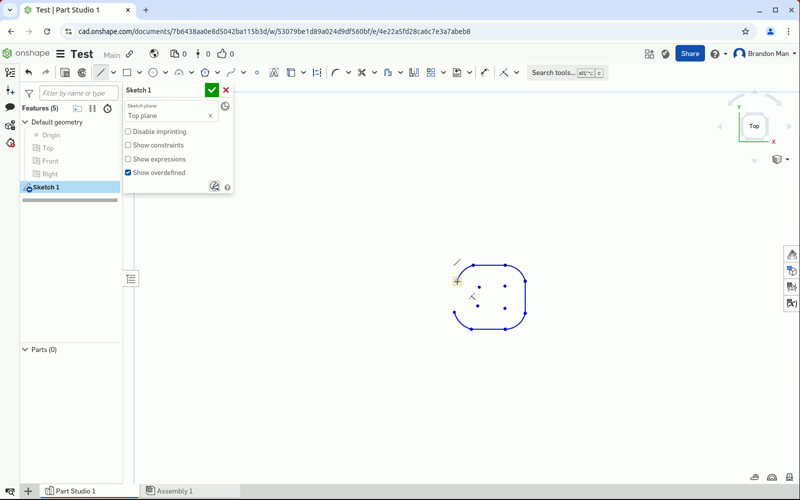
scroll(-6)
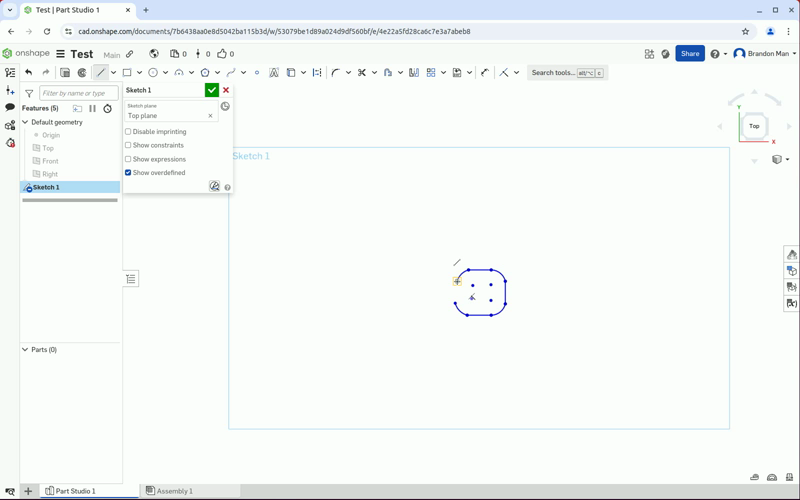
scroll(-6)
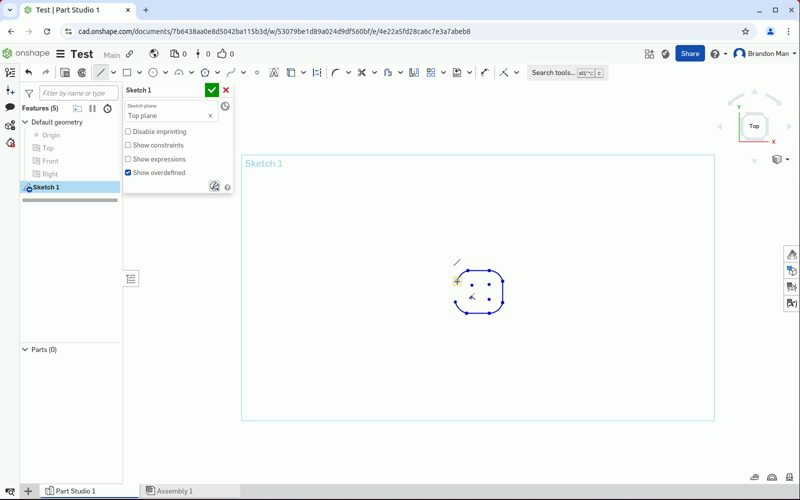
scroll(-6)
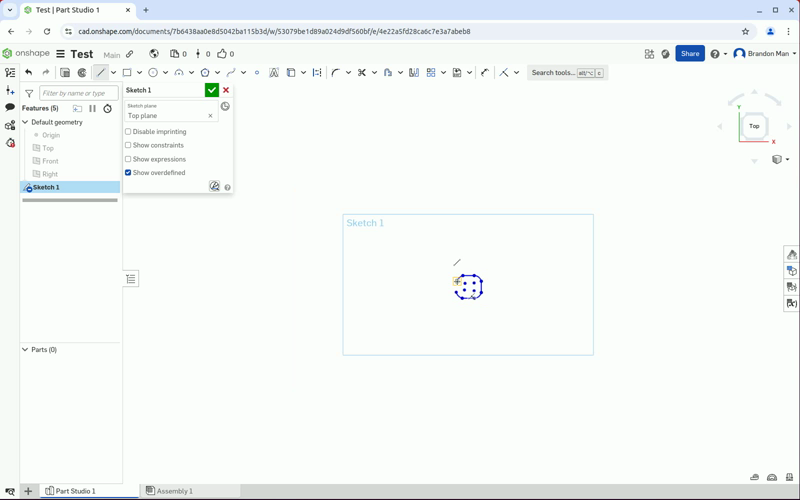
scroll(-6)
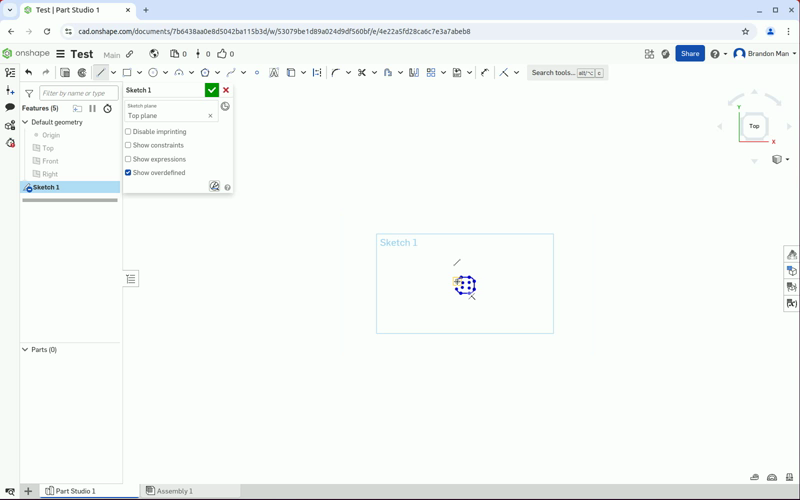
scroll(-6)
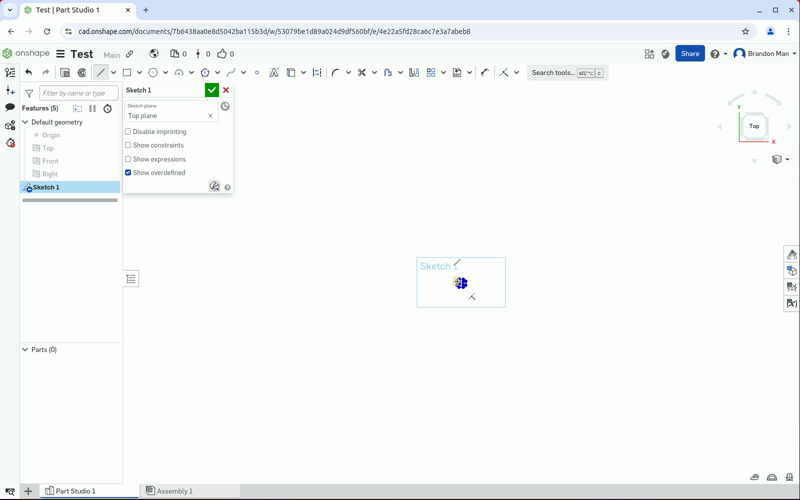
mouse_move(487, 281)
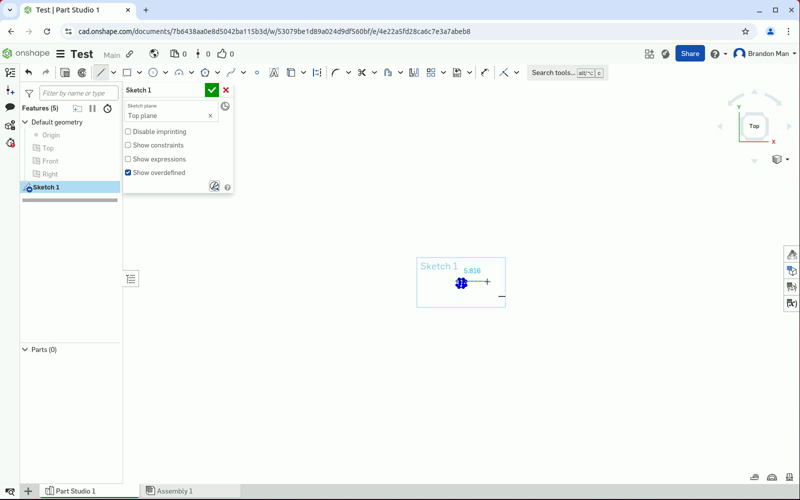
key_down(shift)
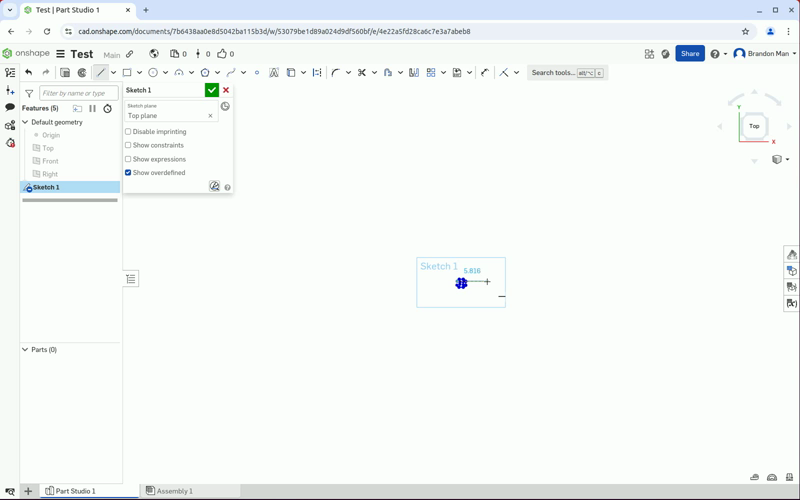
mouse_move(457, 285)
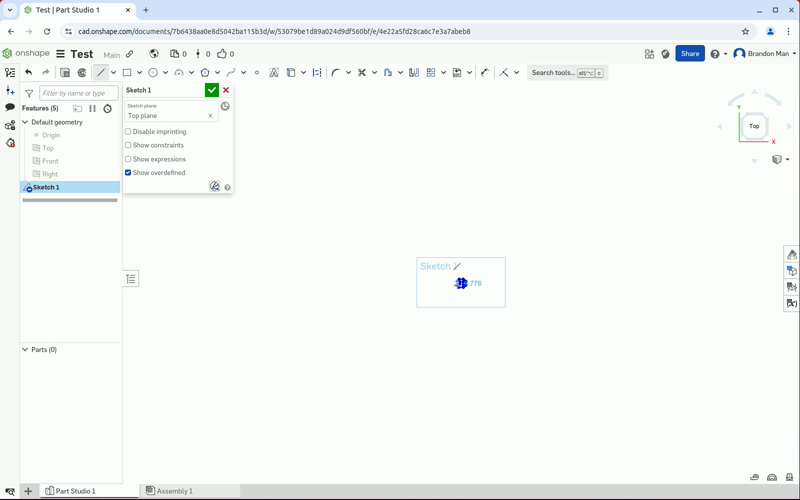
scroll(6)
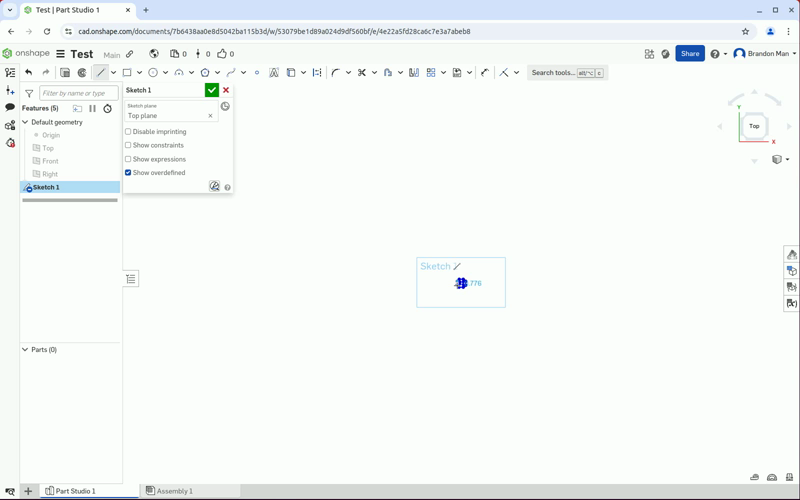
scroll(6)
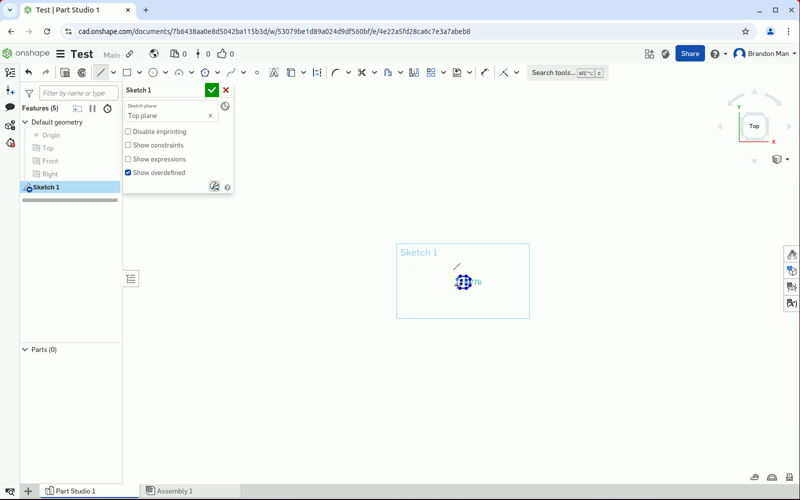
scroll(6)
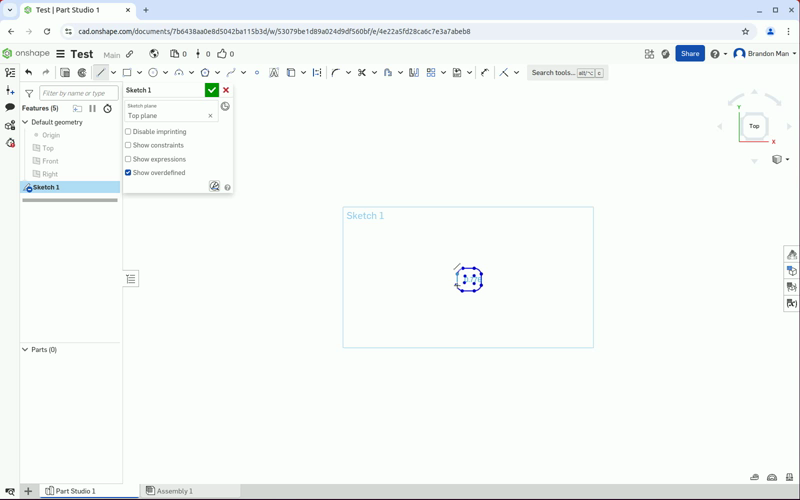
scroll(6)
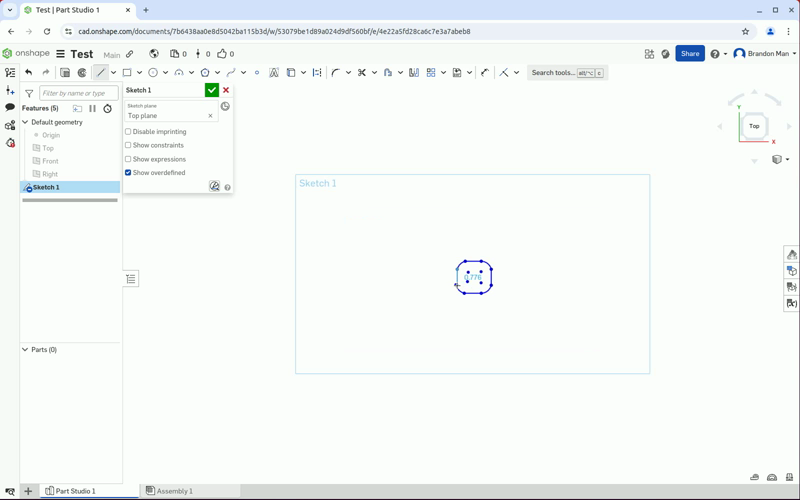
scroll(6)
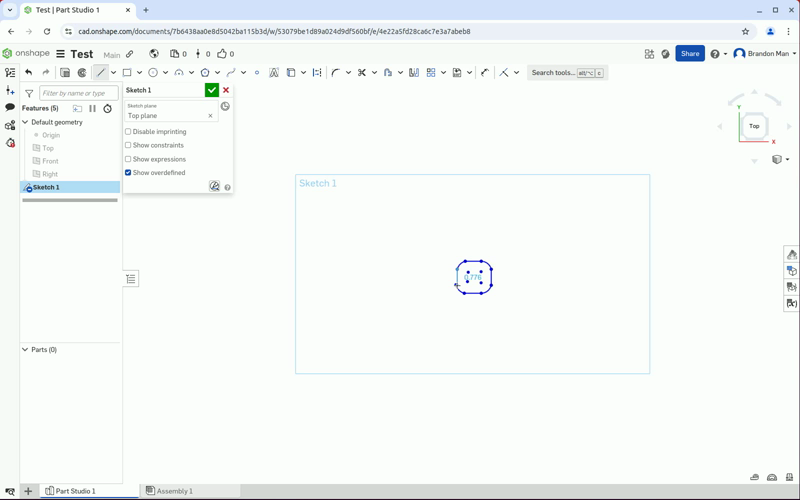
scroll(6)
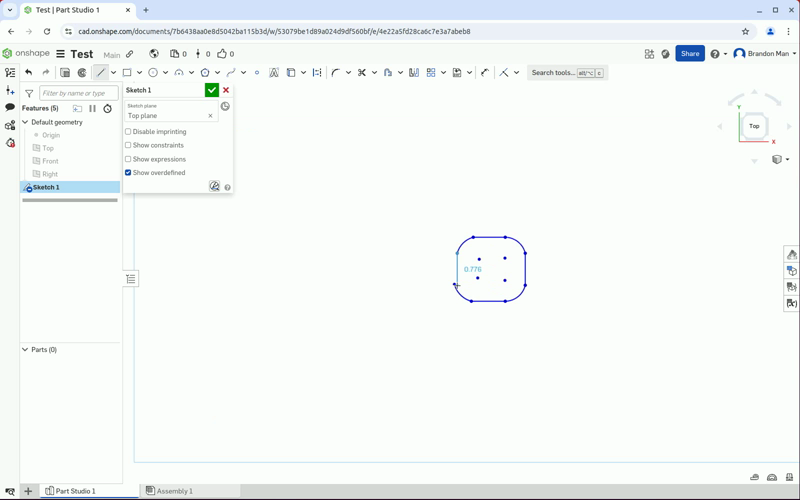
scroll(6)
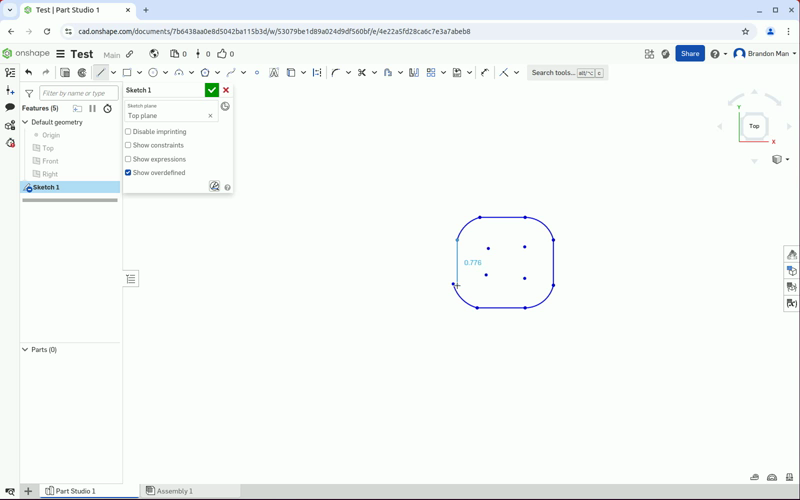
key_up(shift)
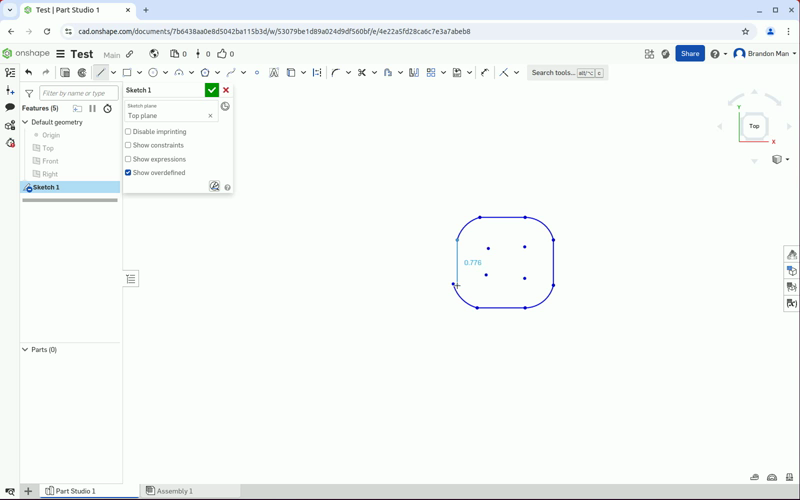
click(457, 285)
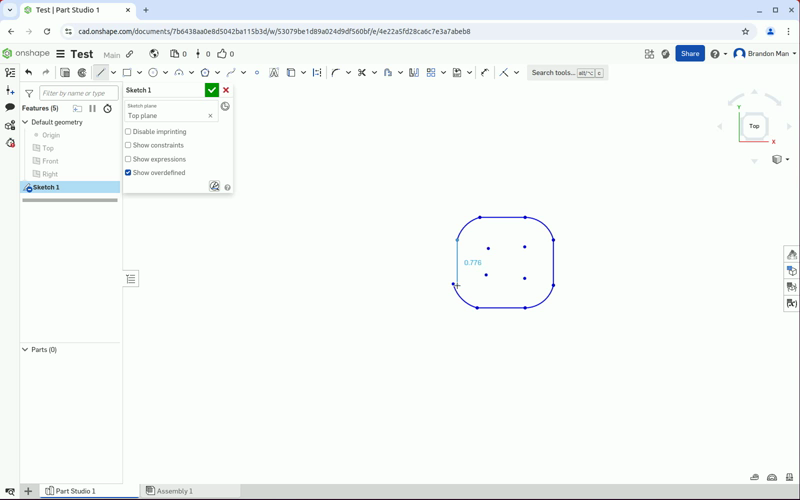
scroll(-6)
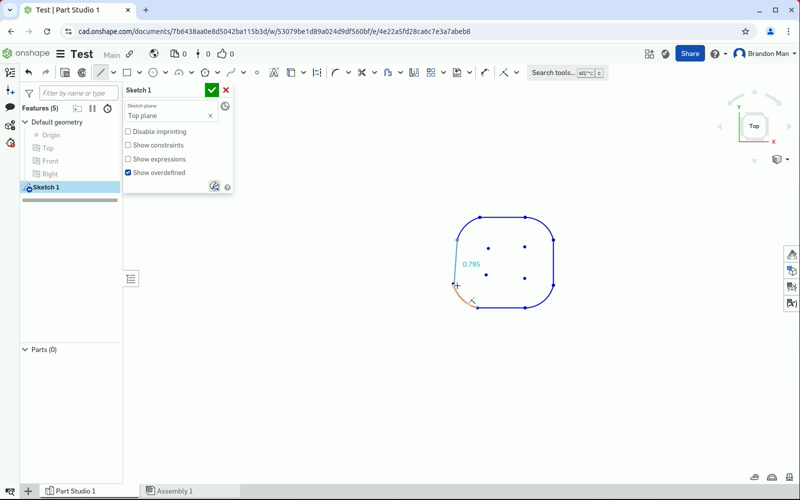
scroll(-6)
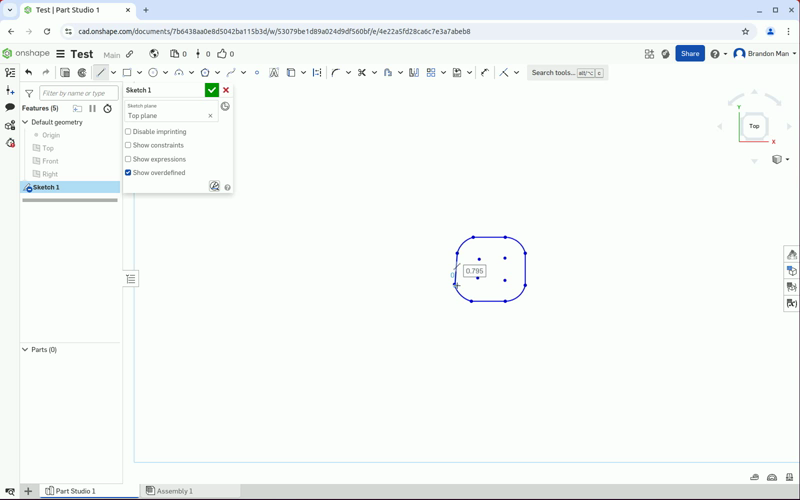
scroll(-6)
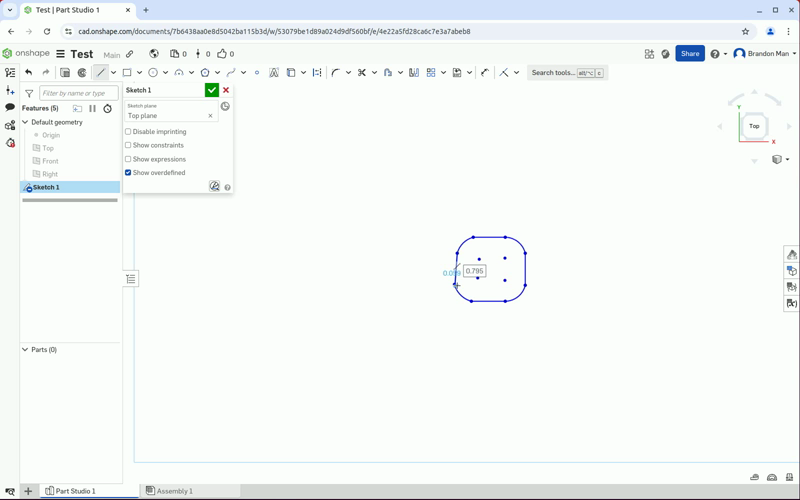
scroll(-6)
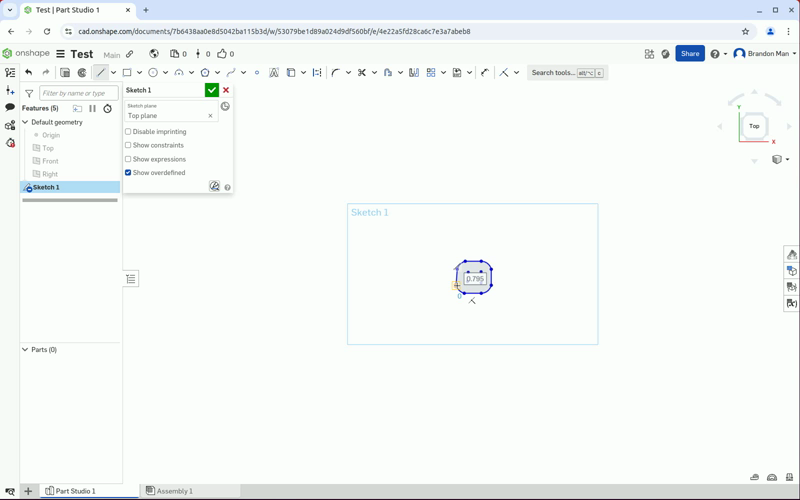
scroll(-6)
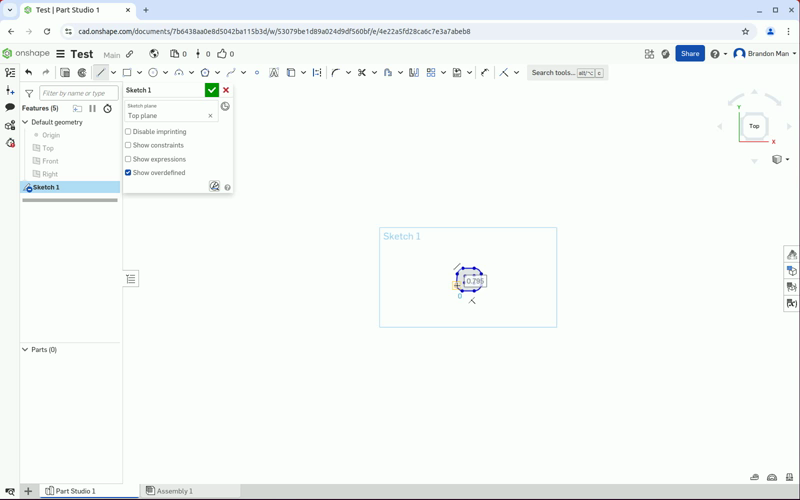
scroll(-6)
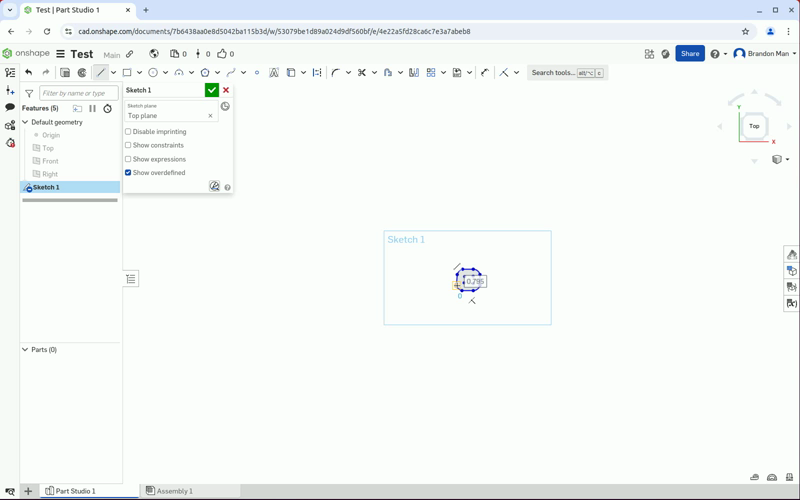
scroll(-6)
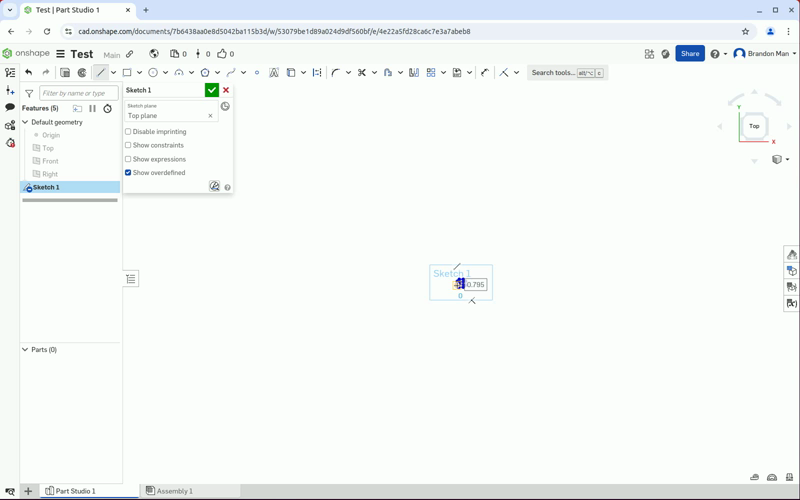
key(esc)
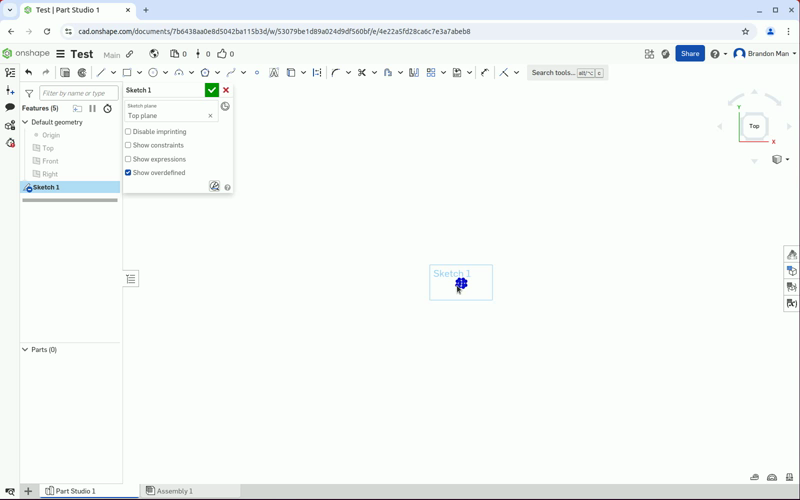
mouse_move(460, 281)
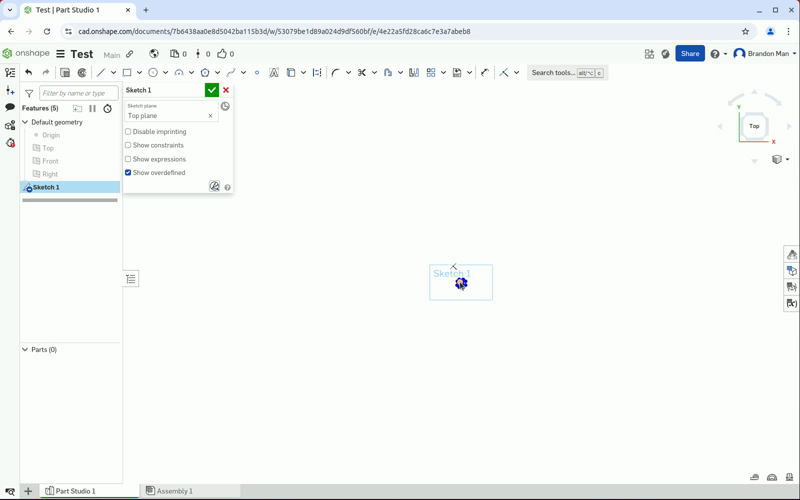
scroll(6)
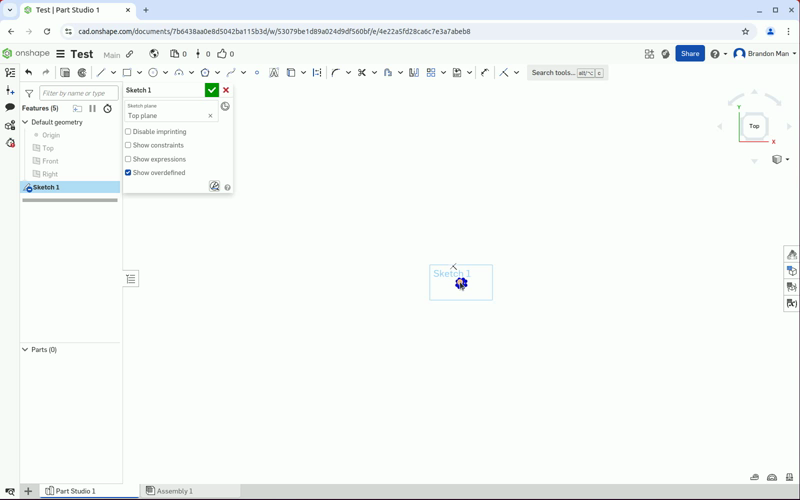
scroll(6)
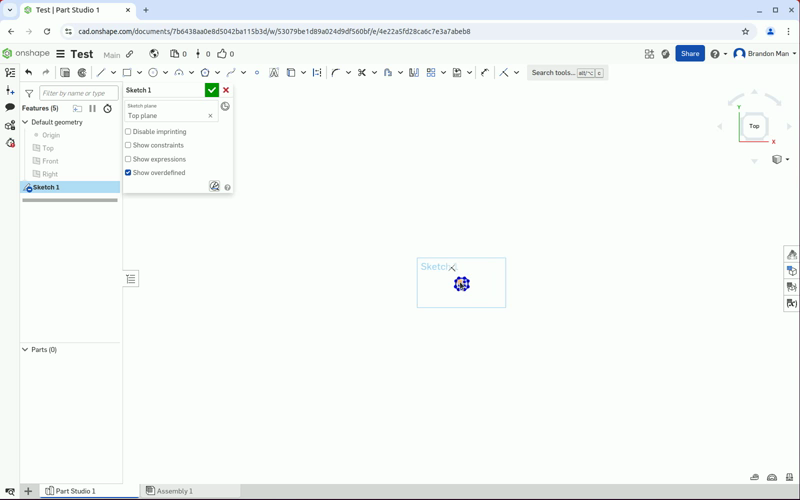
scroll(6)
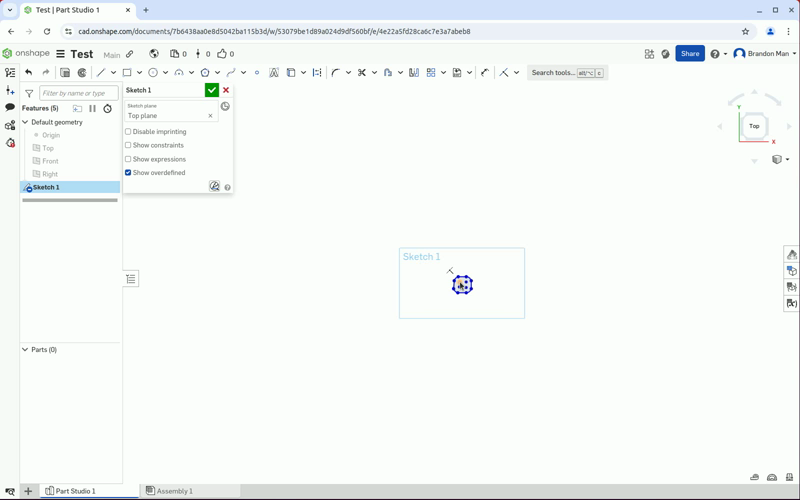
scroll(6)
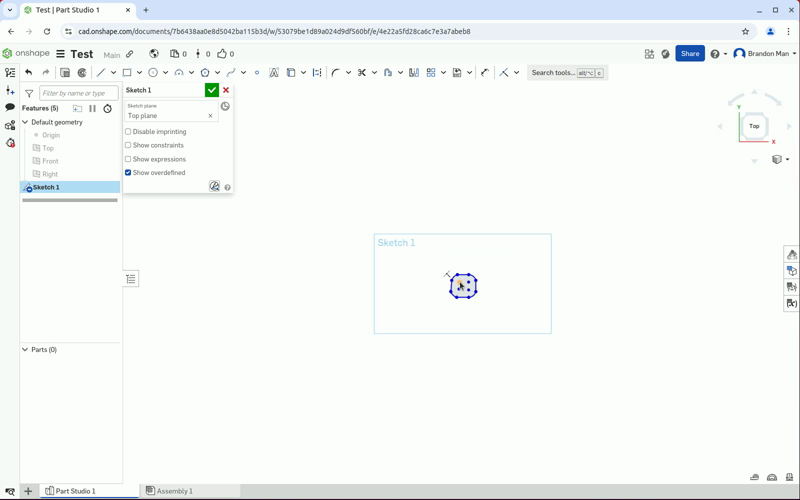
scroll(6)
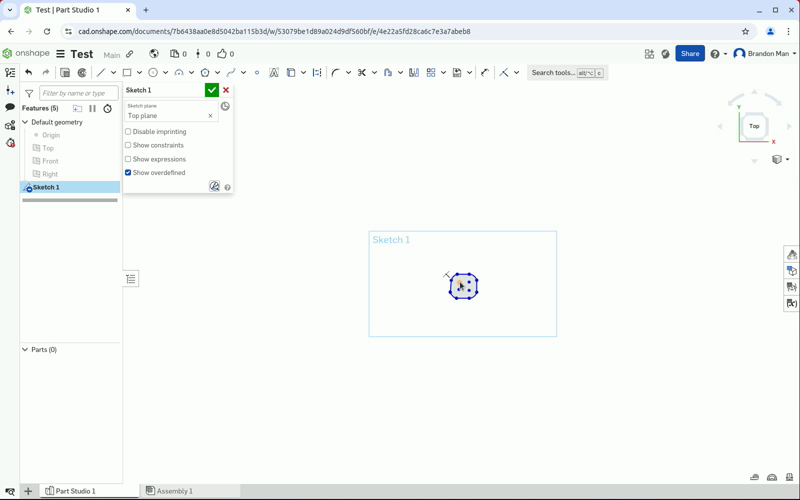
scroll(6)
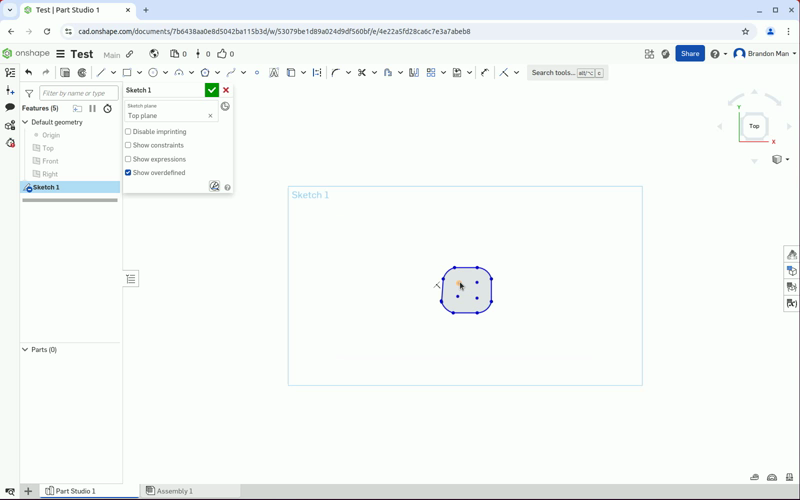
scroll(6)
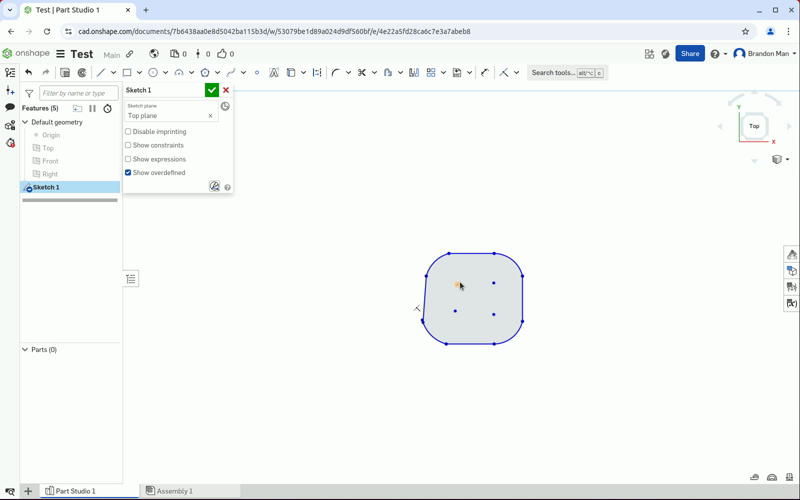
click(460, 281)
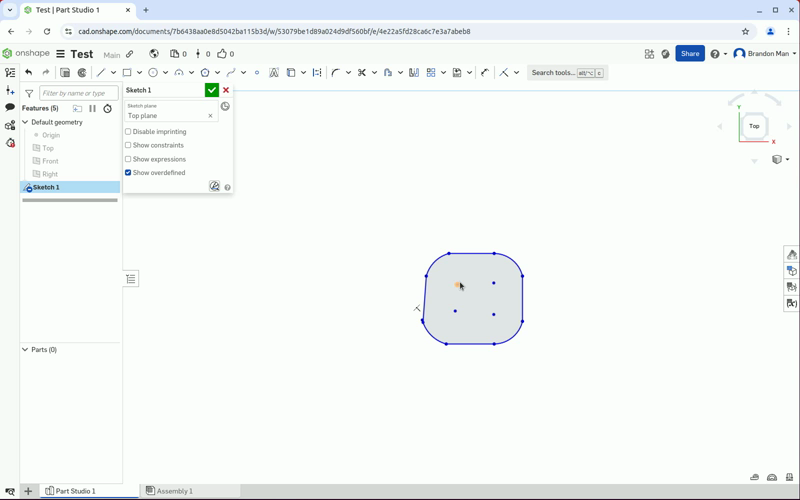
scroll(-6)
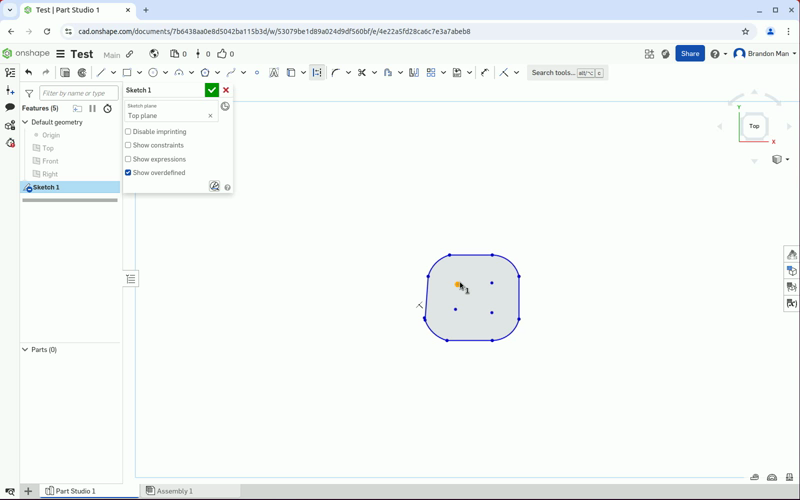
scroll(-6)
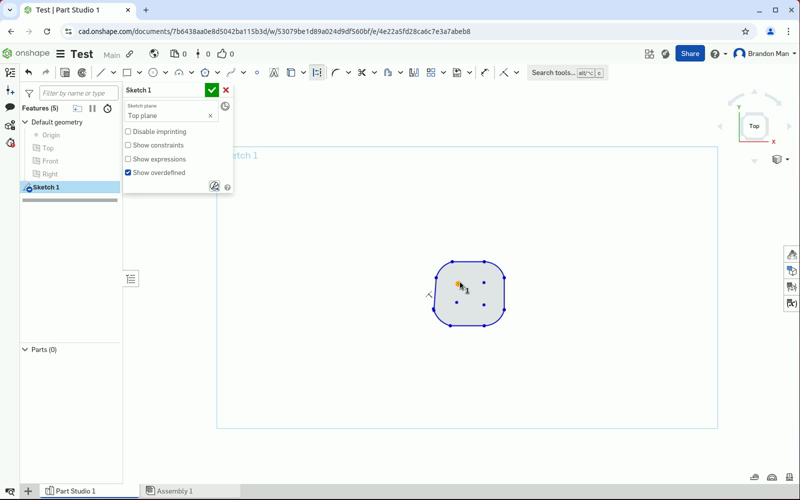
scroll(-6)
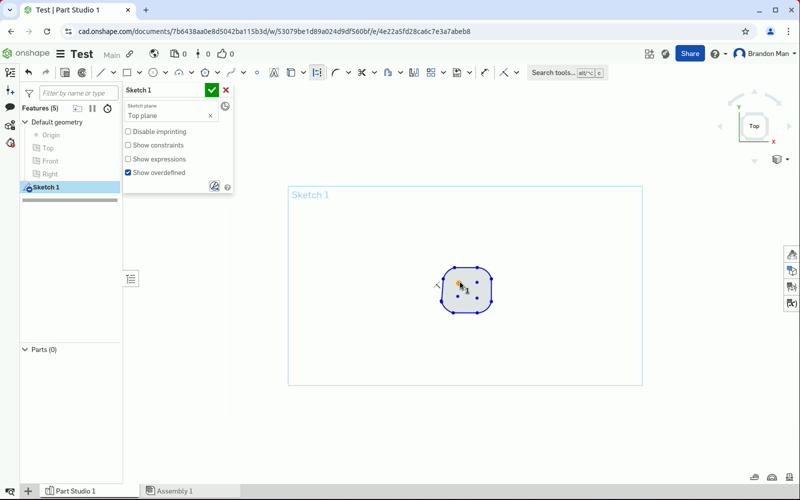
scroll(-6)
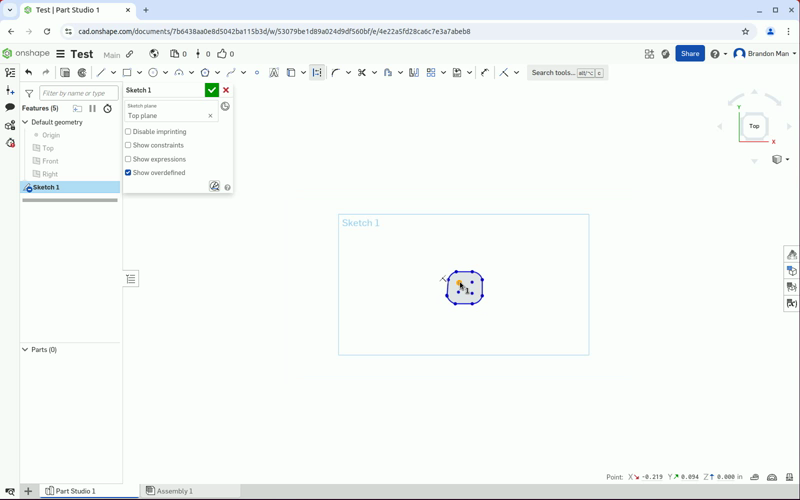
scroll(-6)
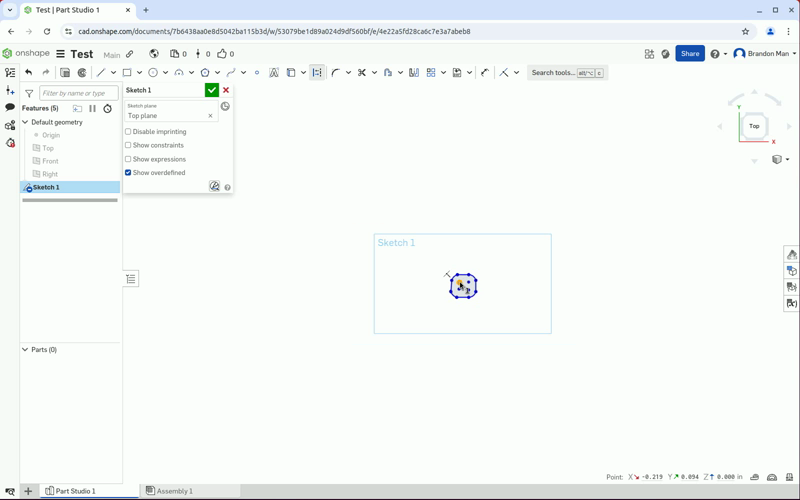
scroll(-6)
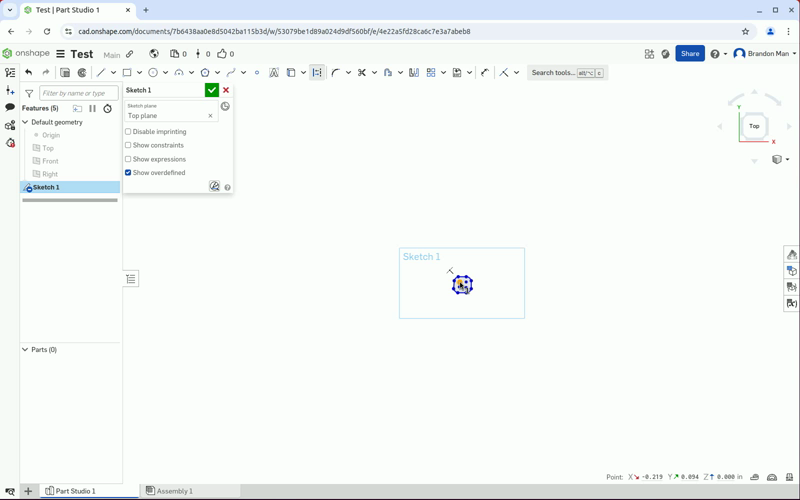
scroll(-6)
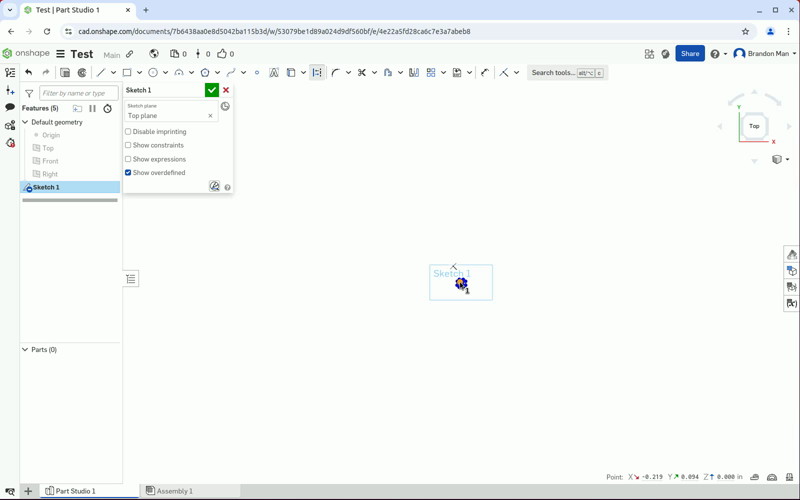
mouse_move(73, 352)
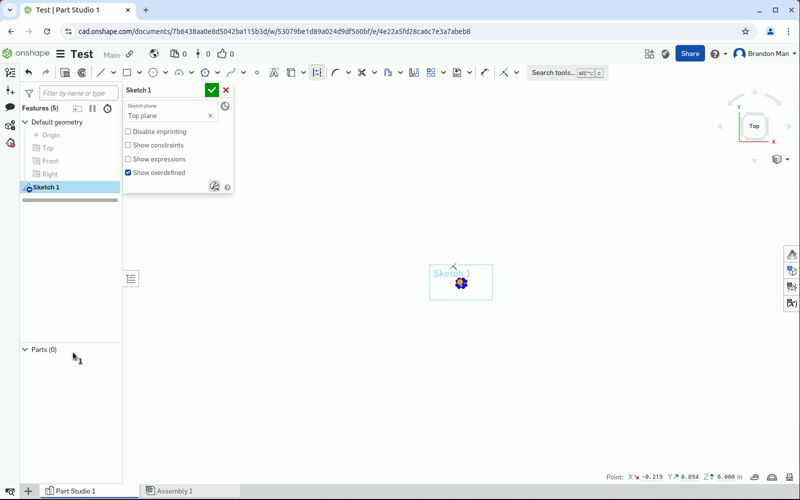
key(shift+y)
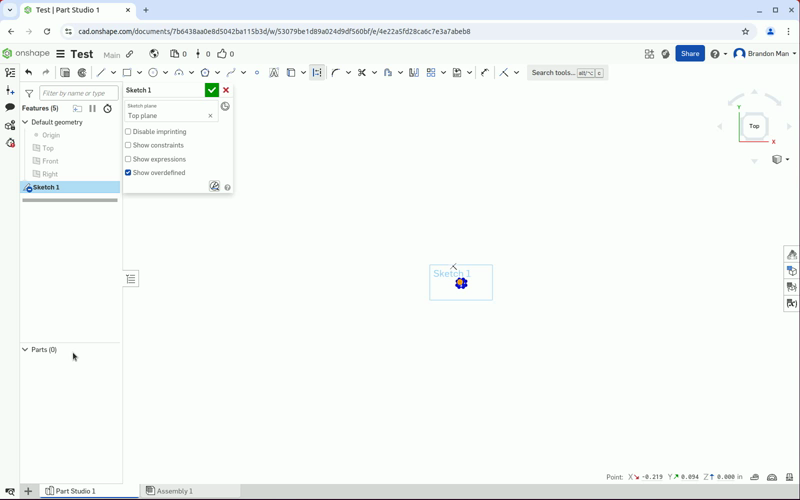
key(shift+e)
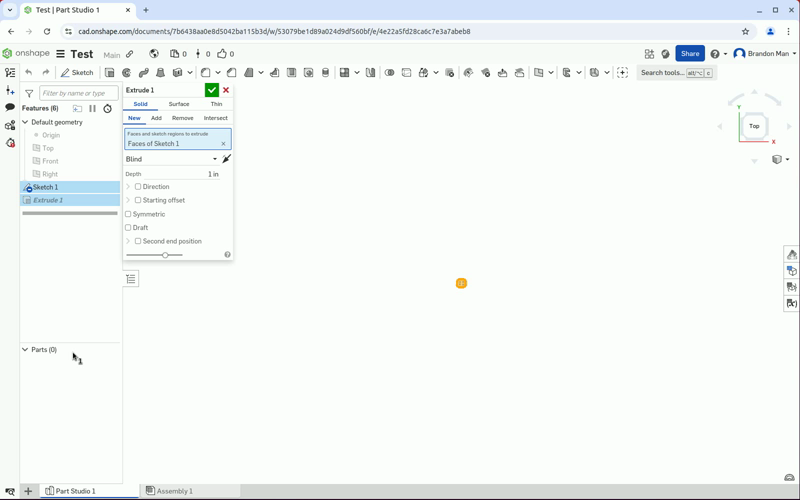
mouse_move(143, 106)
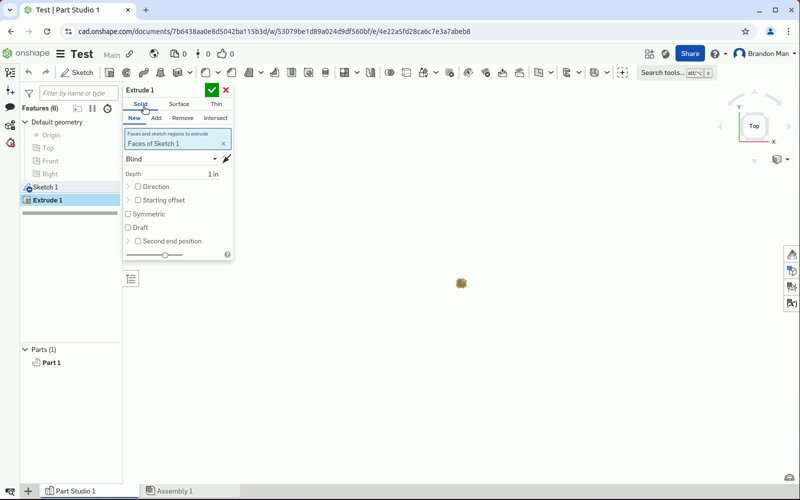
click(143, 106)
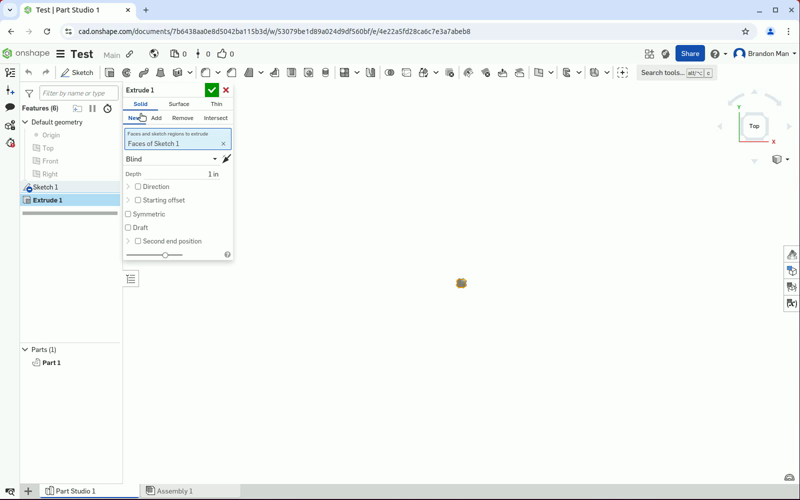
mouse_move(137, 120)
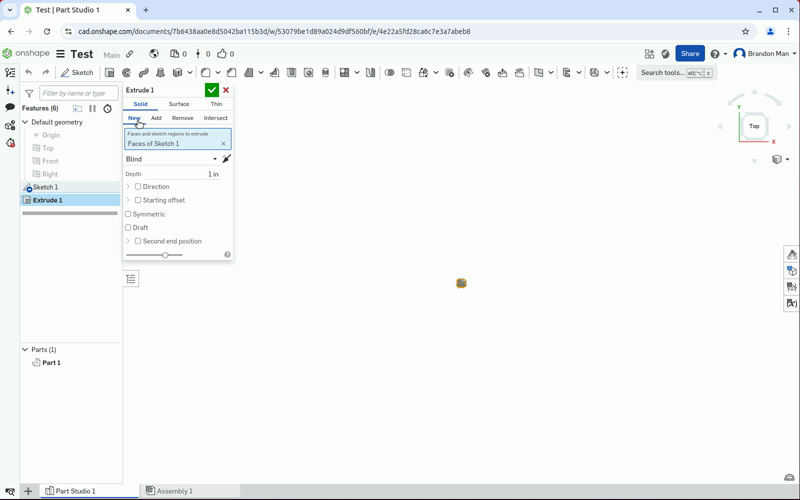
click(137, 120)
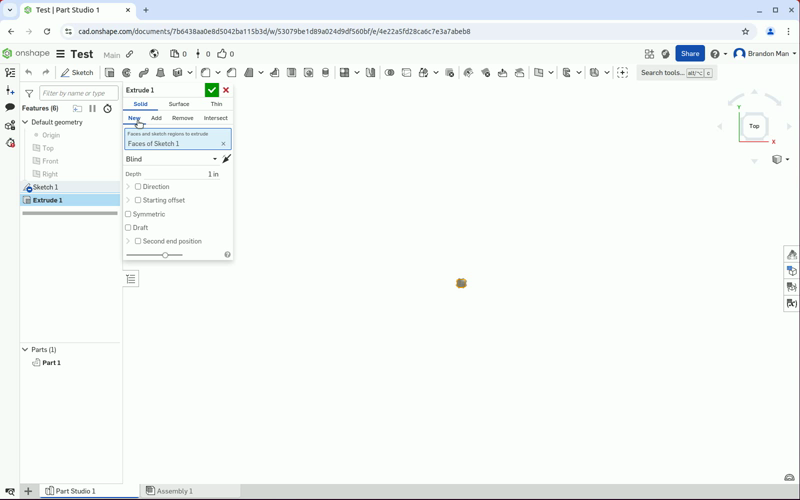
key(tab, 4)
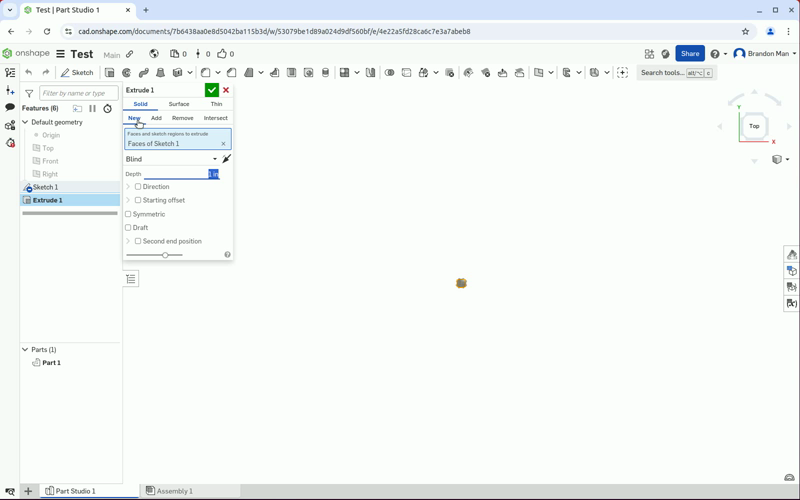
text(23.108)
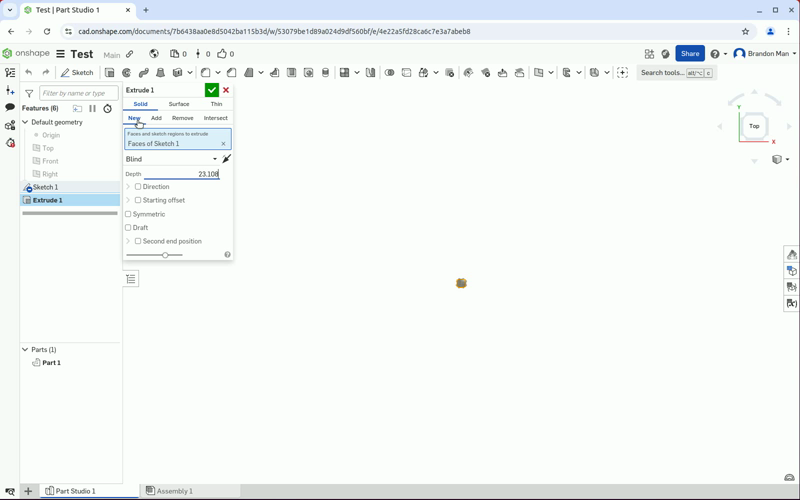
key(enter)
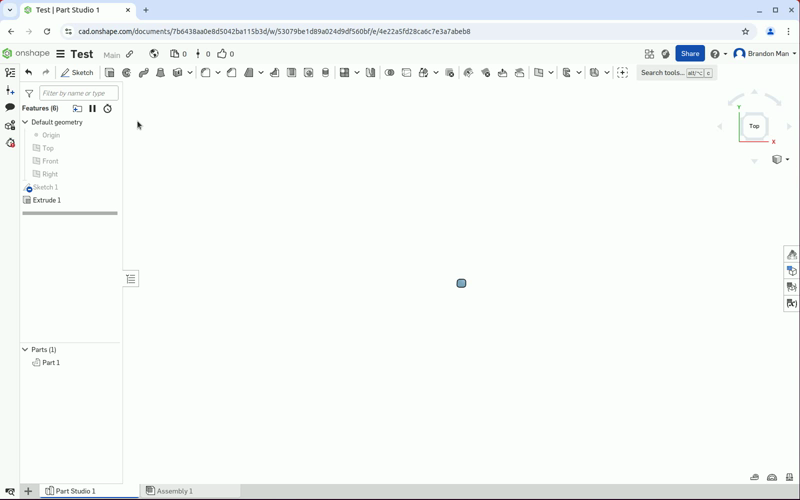
key(shift+h)
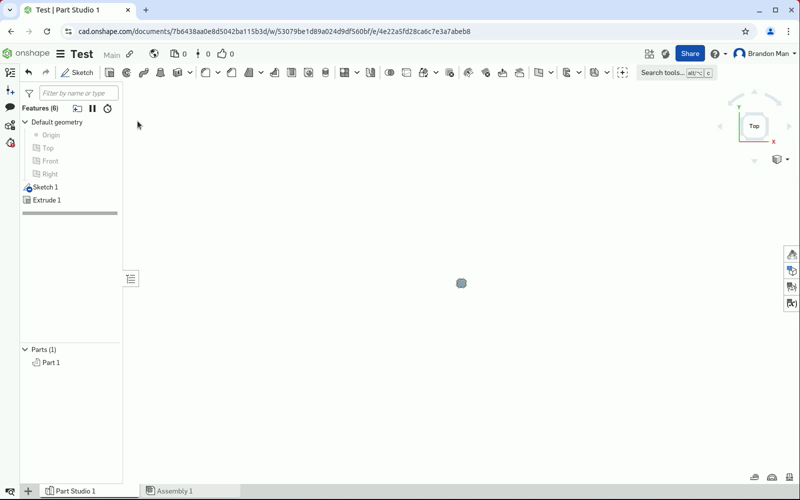
key(shift+h)
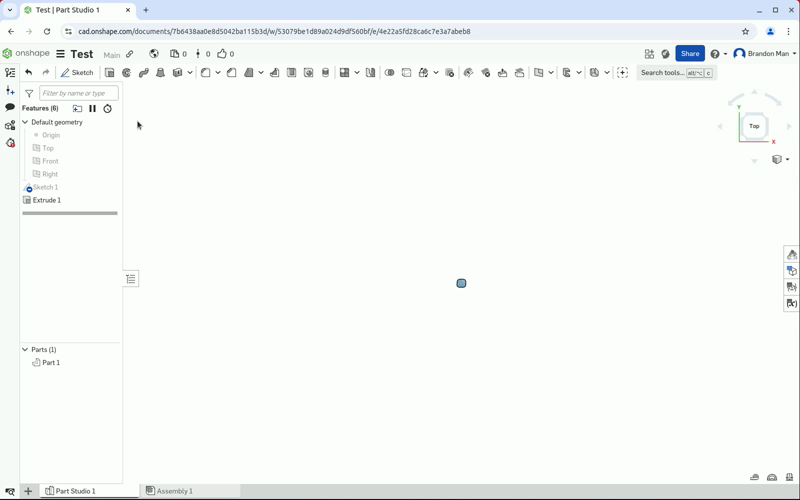
mouse_move(73, 189)
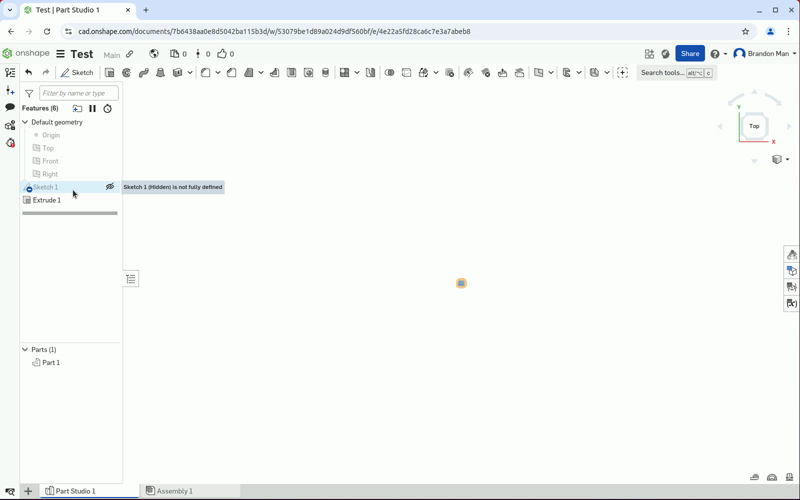
click(73, 189)
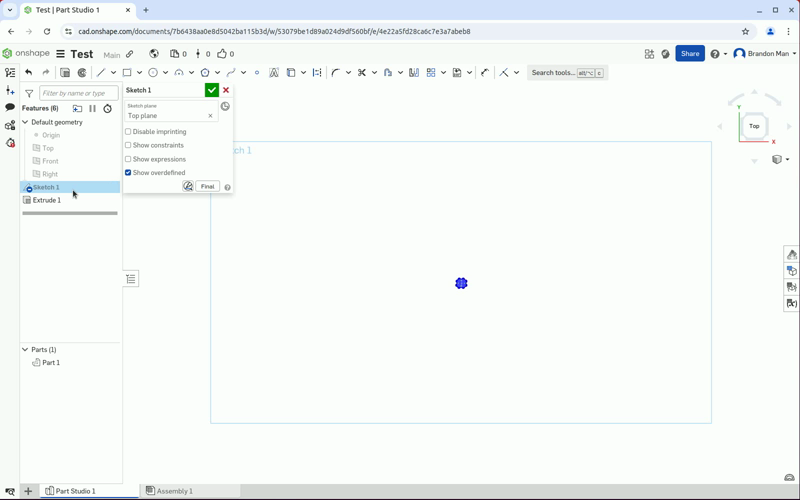
mouse_move(229, 92)
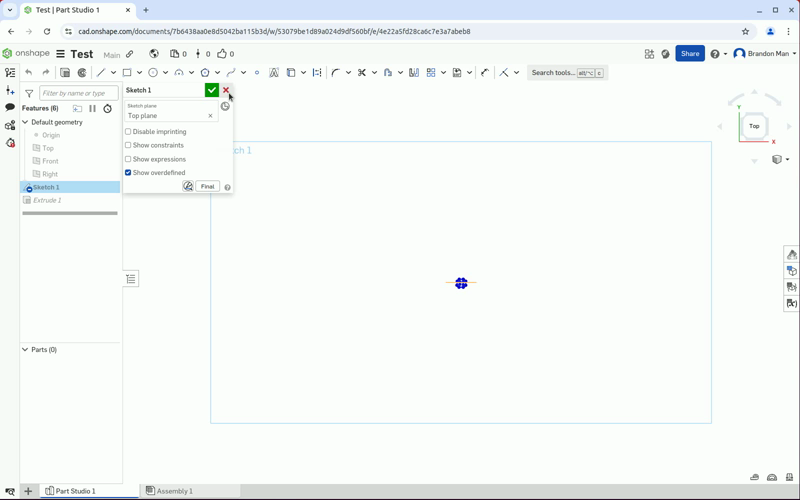
click(229, 92)
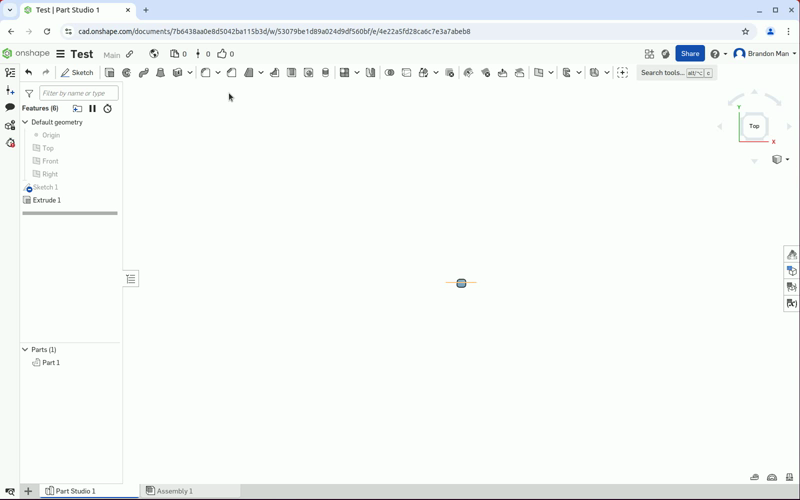
mouse_move(73, 352)
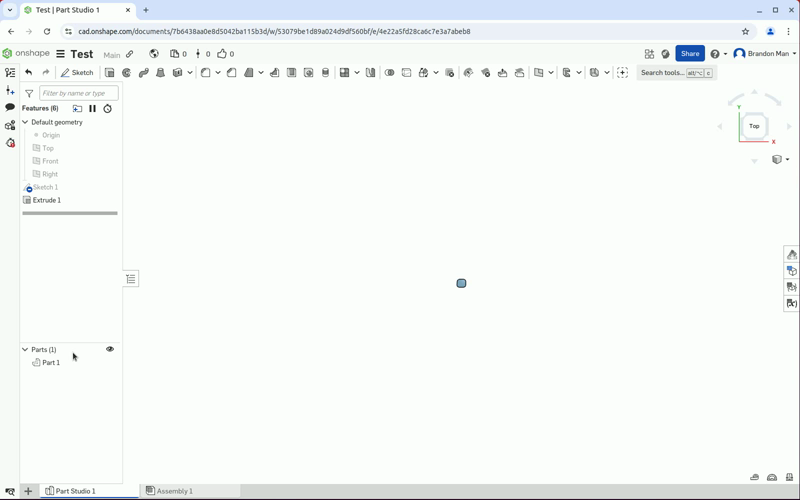
key(y)
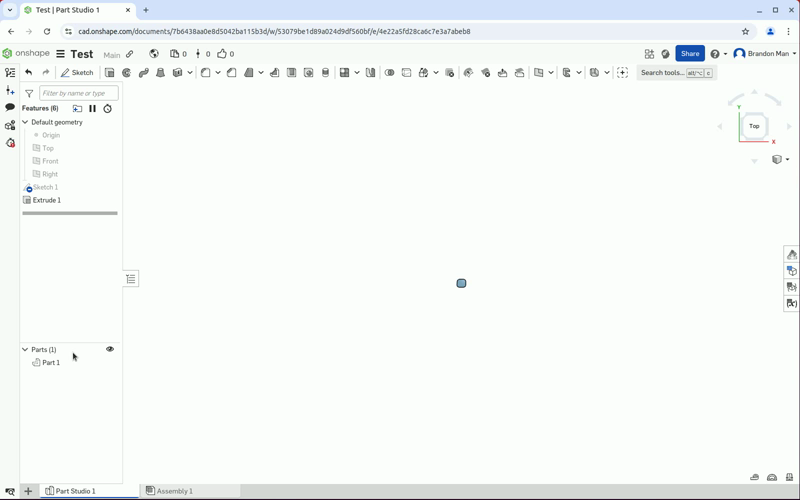
key(shift+p)
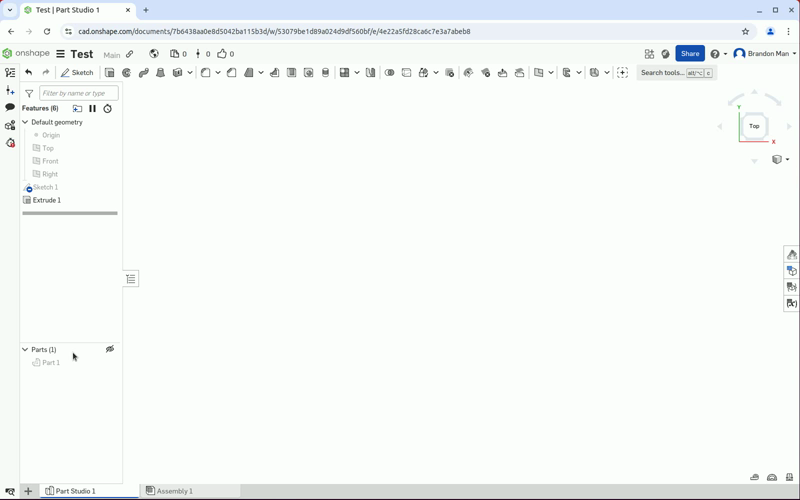
key(space)
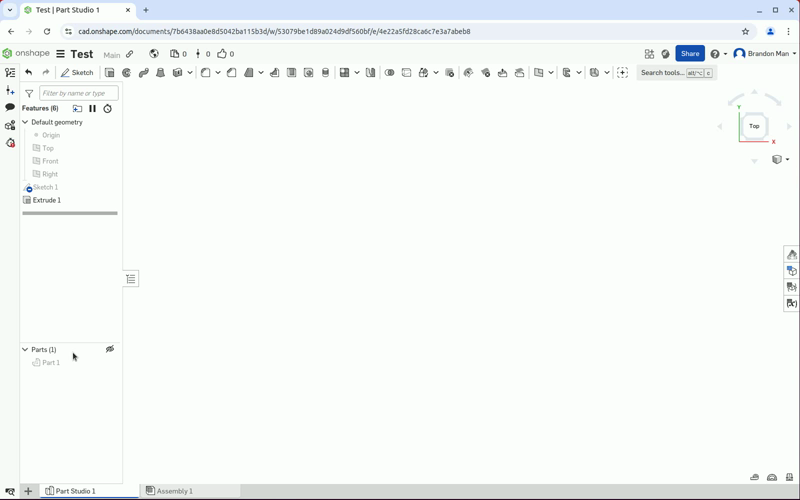
key_down(shift)
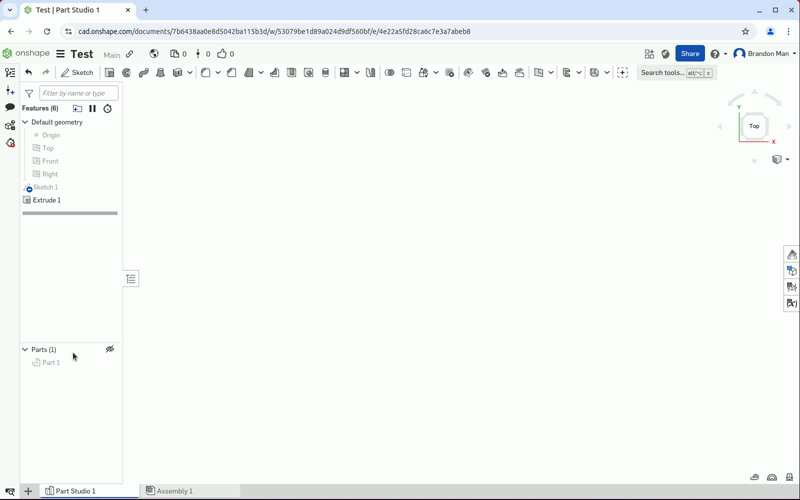
key(up)
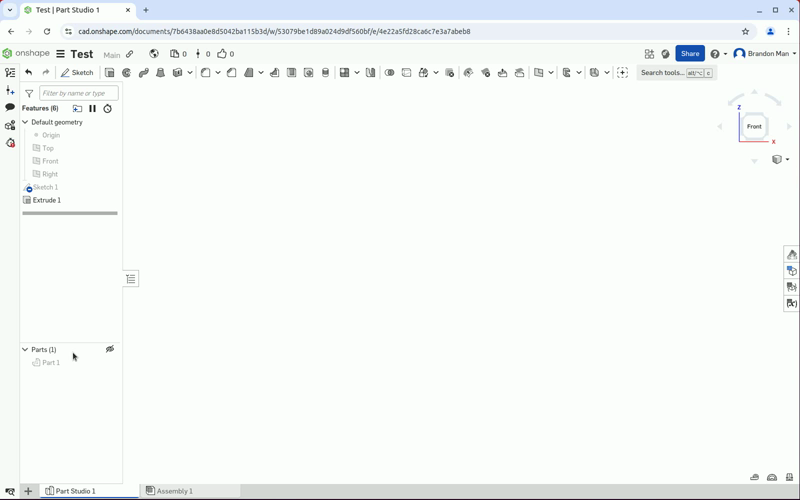
key_up(shift)
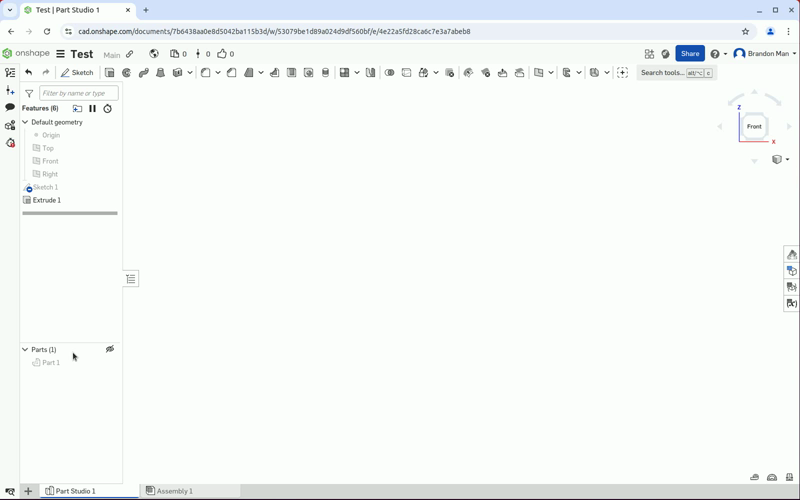
key(space)
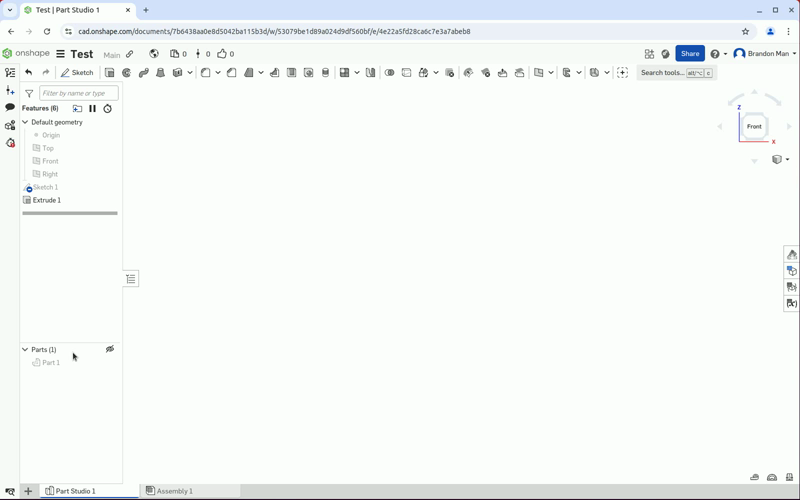
key_down(shift)
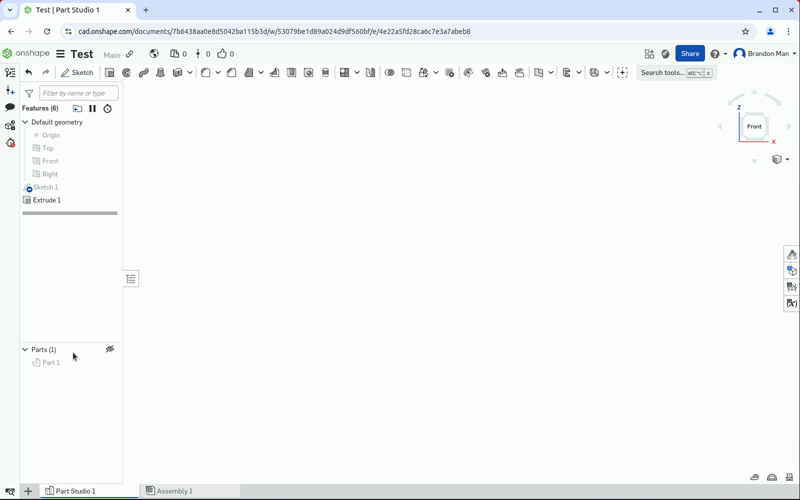
key(left)
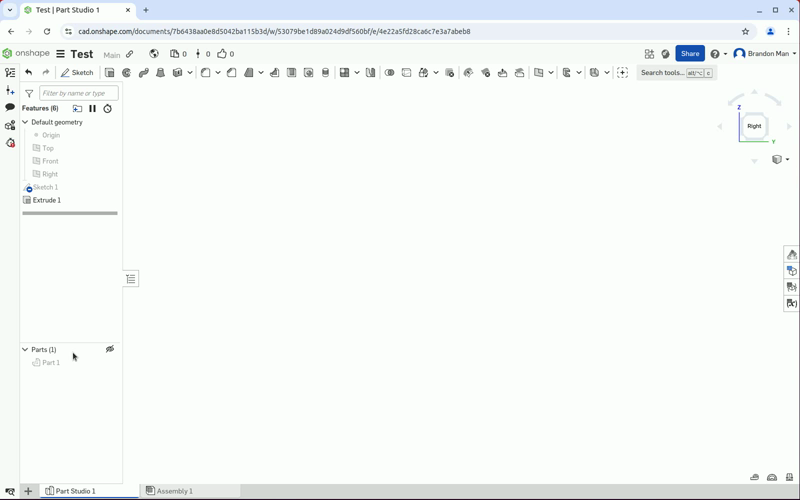
key_up(shift)
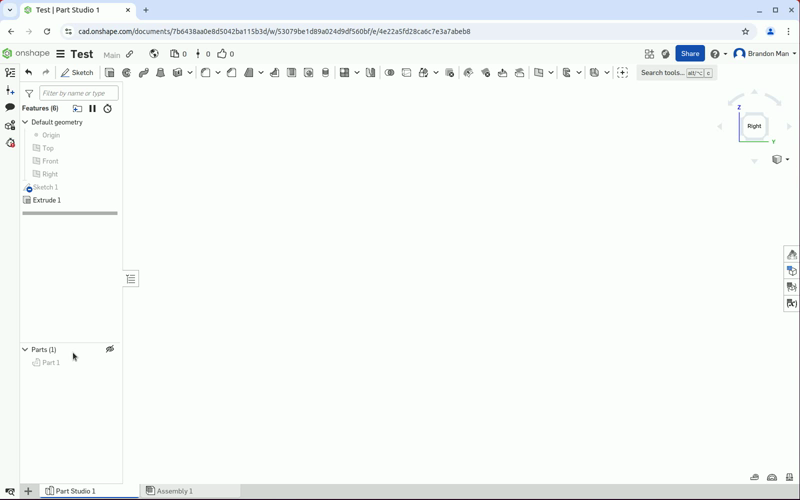
mouse_move(73, 352)
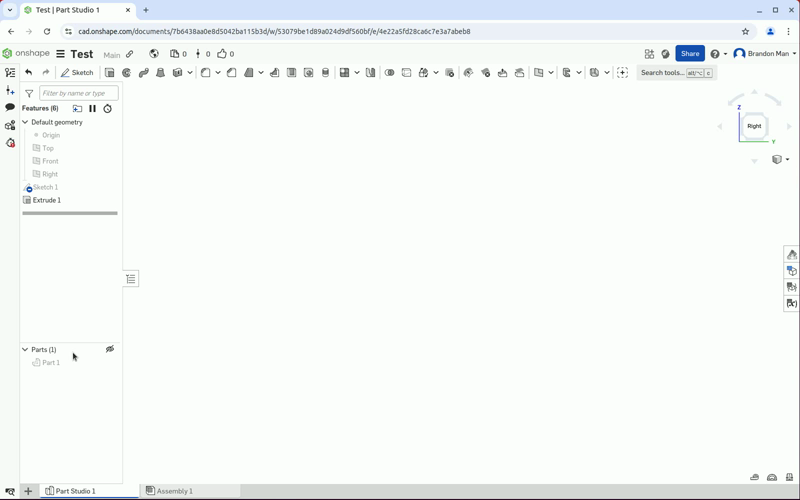
key(shift+y)
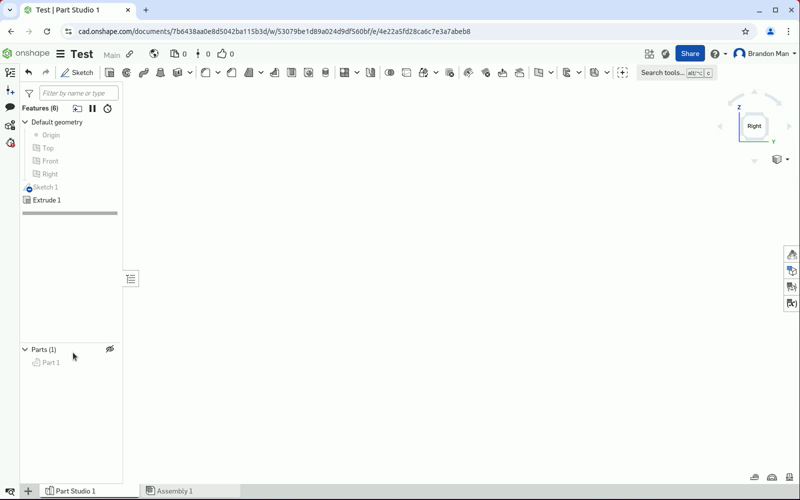
key(shift+s)
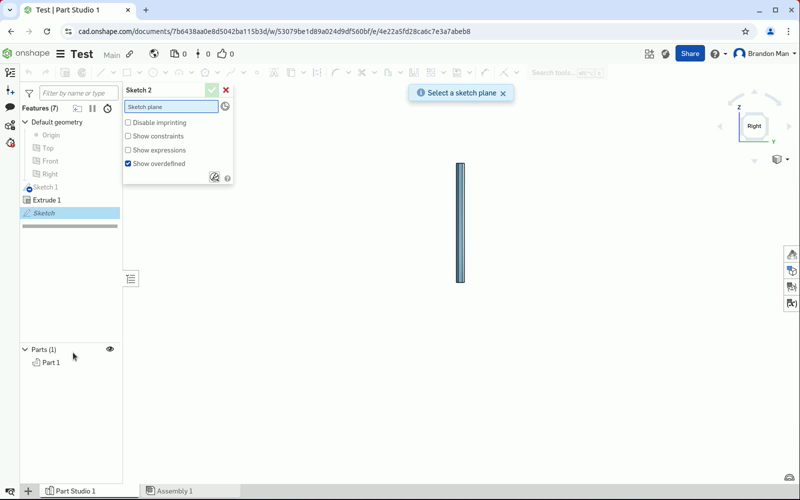
mouse_move(73, 176)
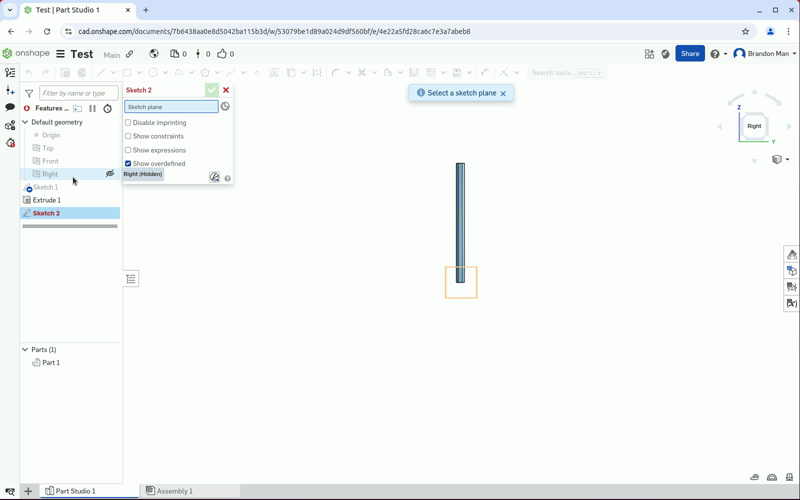
click(73, 176)
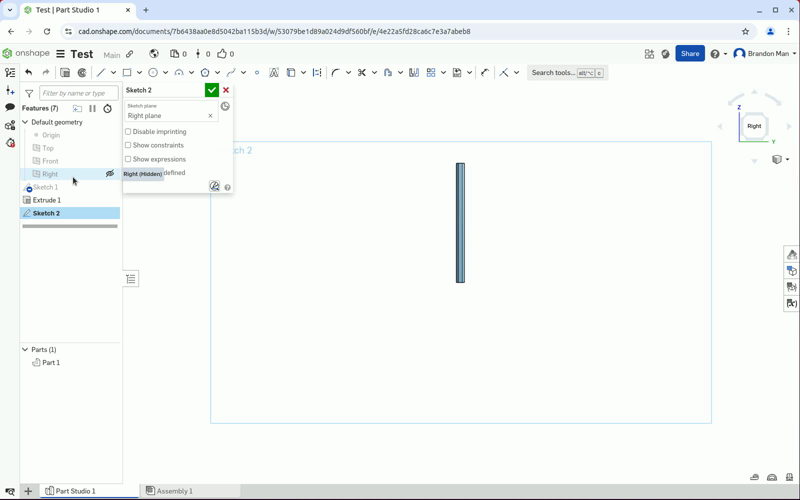
mouse_move(73, 352)
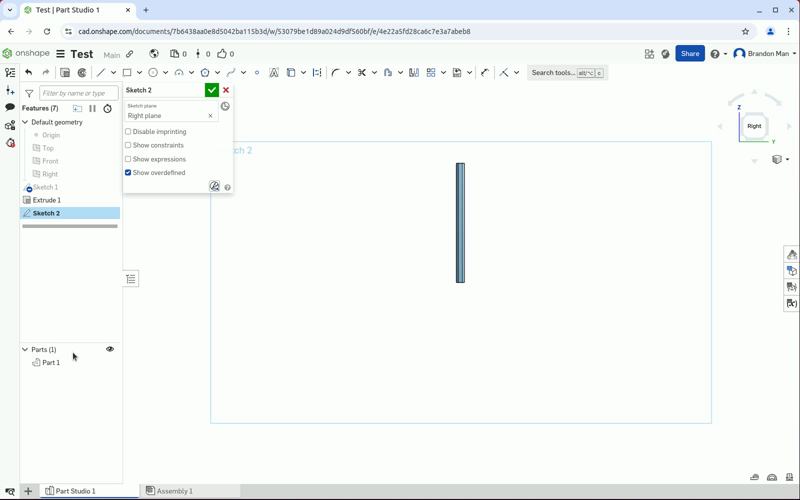
key(y)
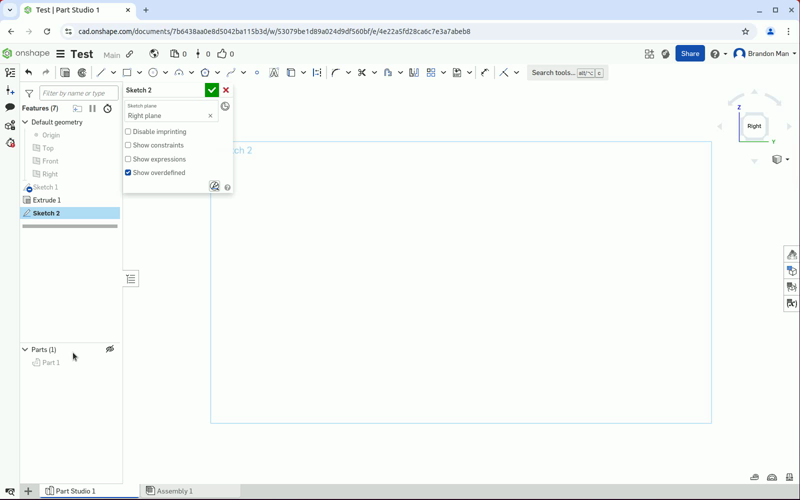
key(l)
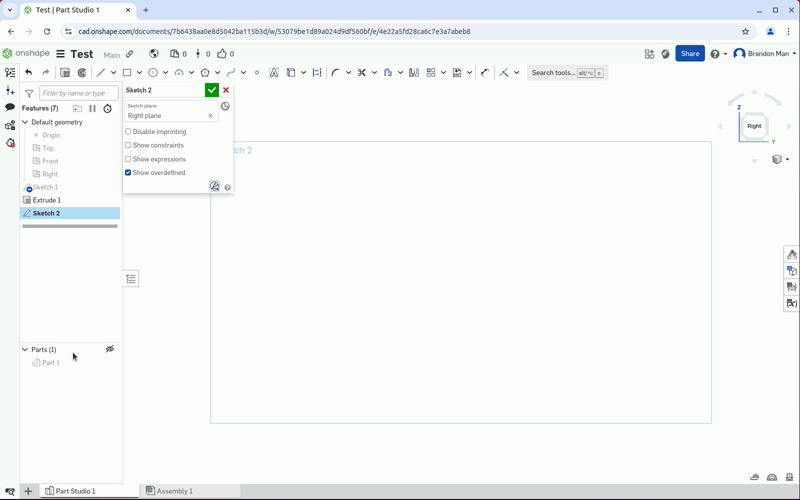
key_down(shift)
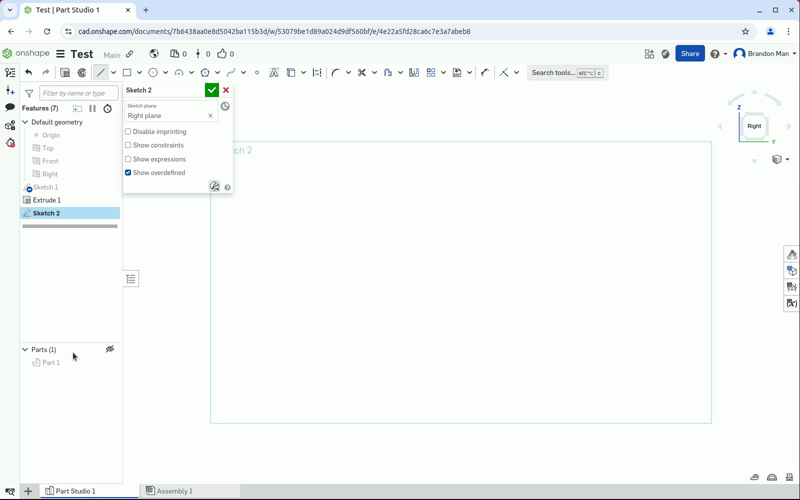
mouse_move(413, 319)
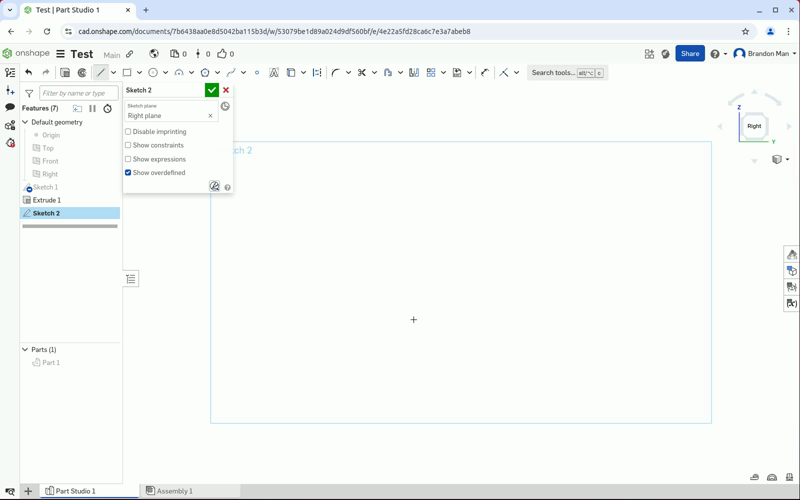
click(413, 319)
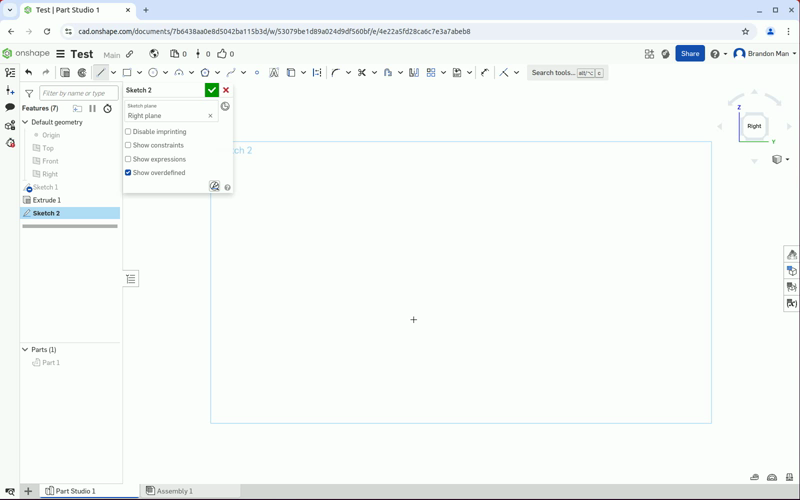
key_up(shift)
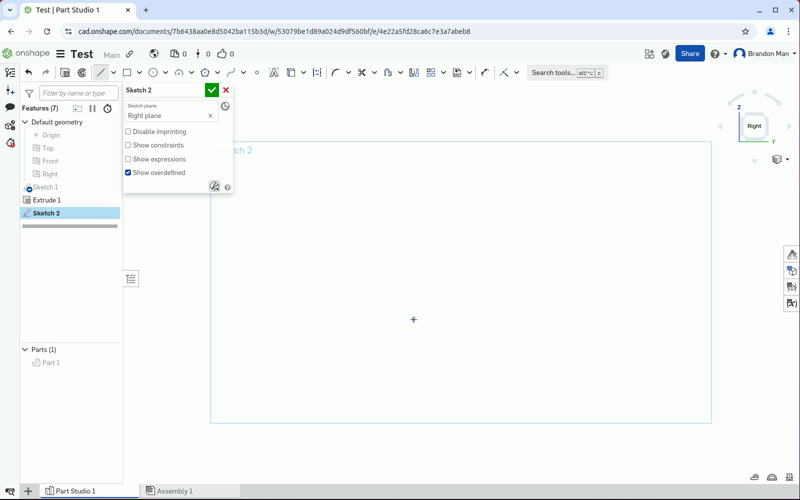
key_down(shift)
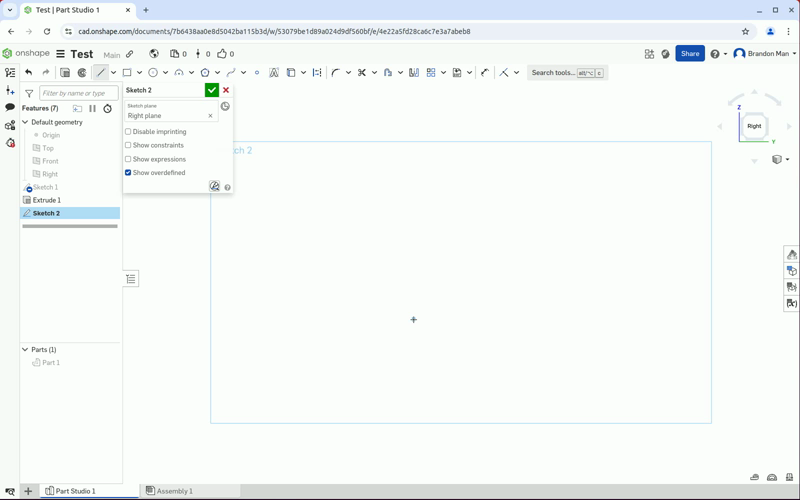
mouse_move(444, 319)
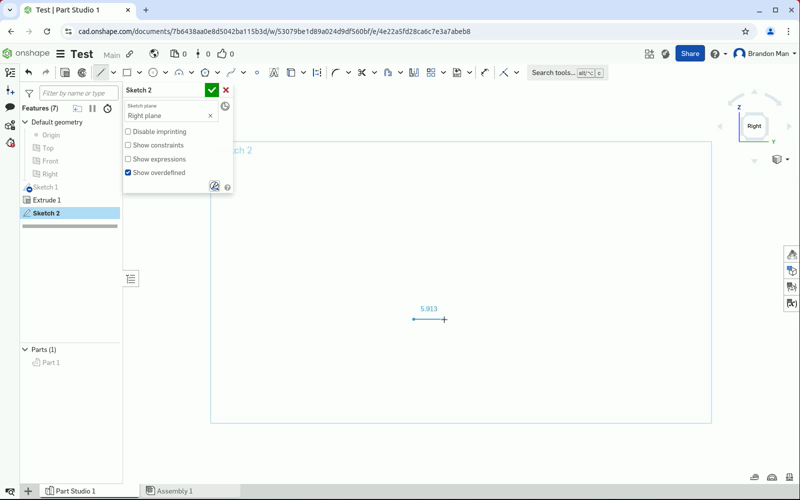
mouse_move(416, 319)
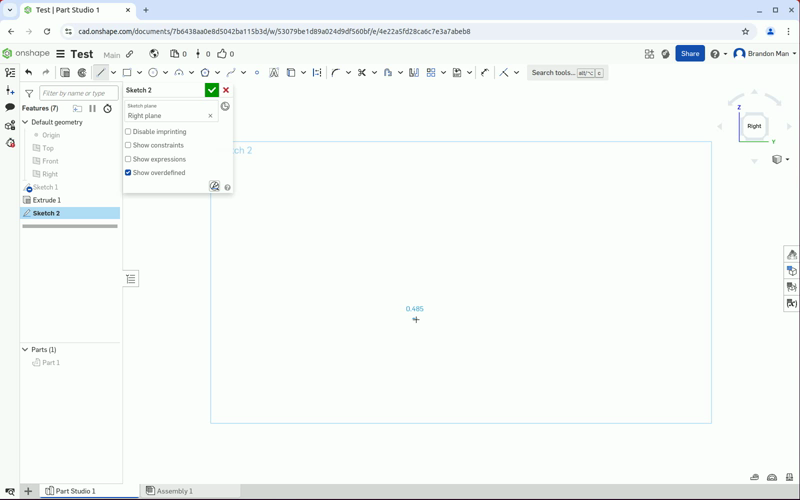
scroll(6)
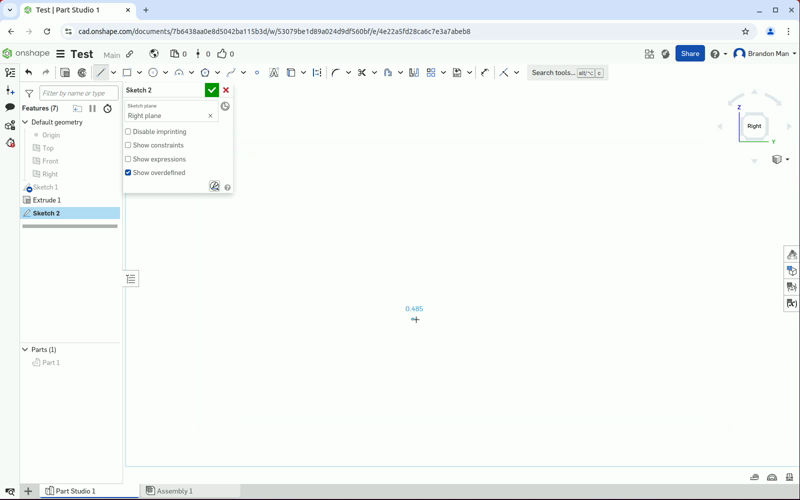
scroll(6)
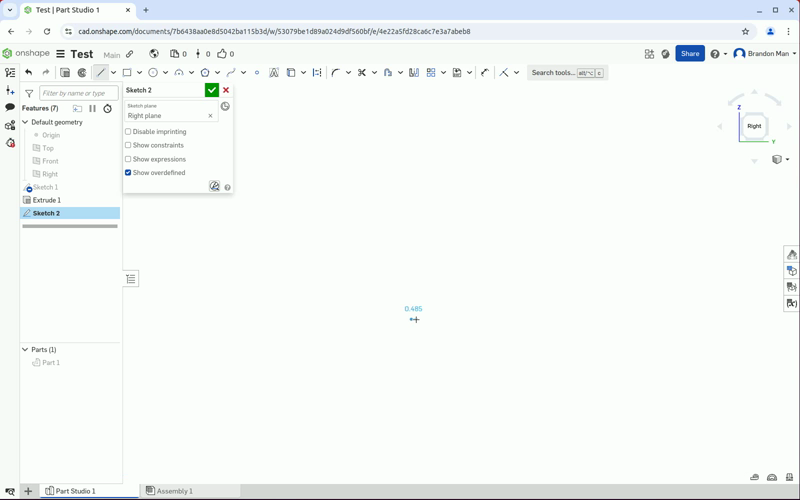
scroll(6)
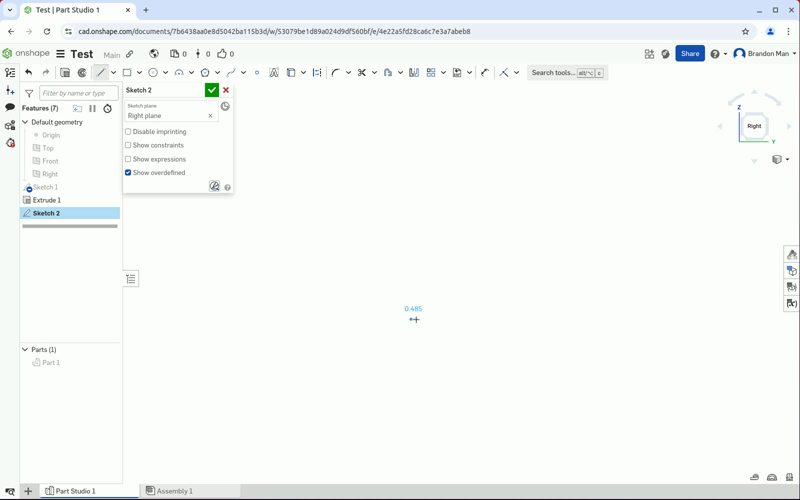
scroll(6)
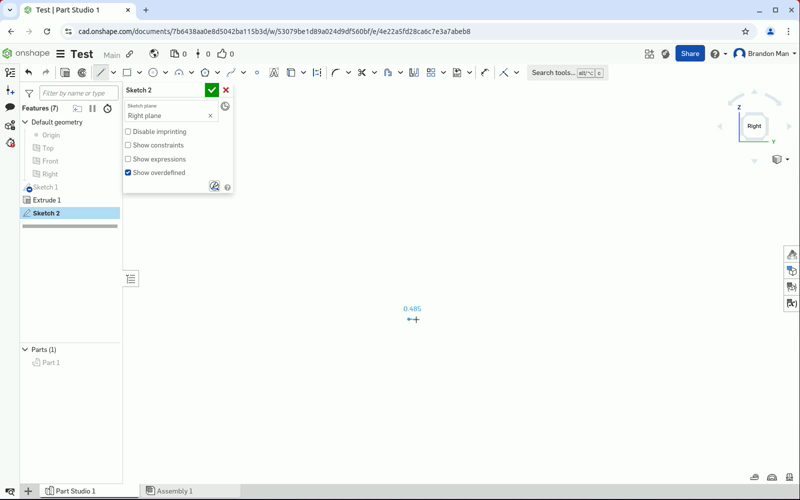
scroll(6)
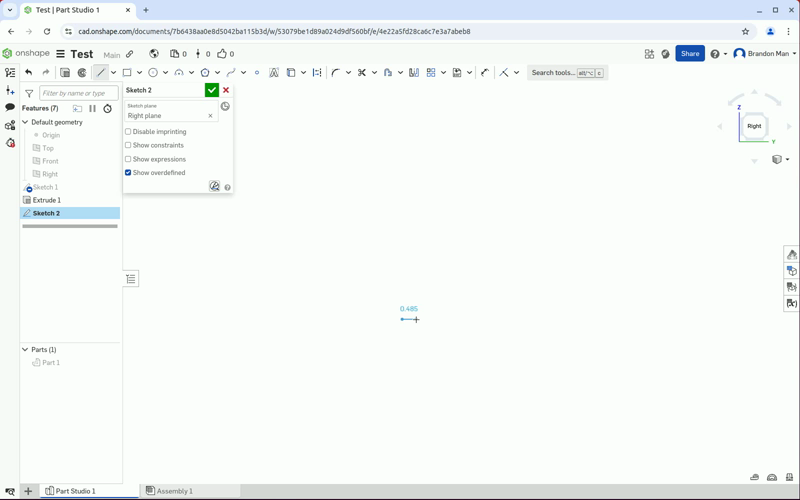
scroll(6)
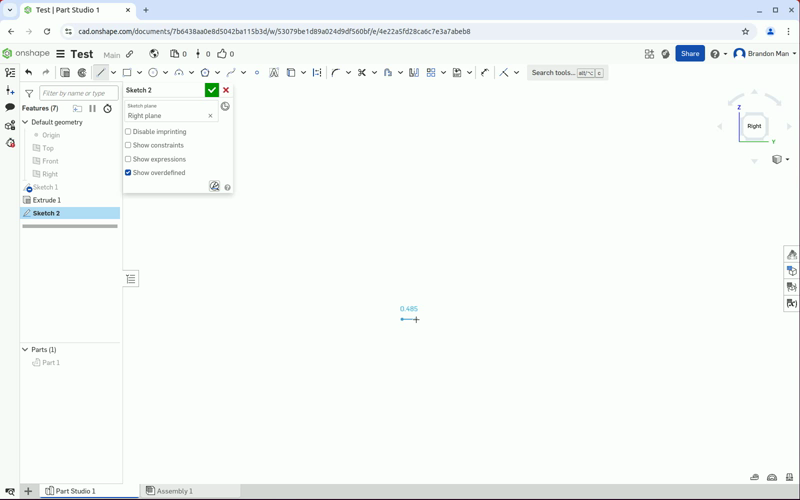
scroll(6)
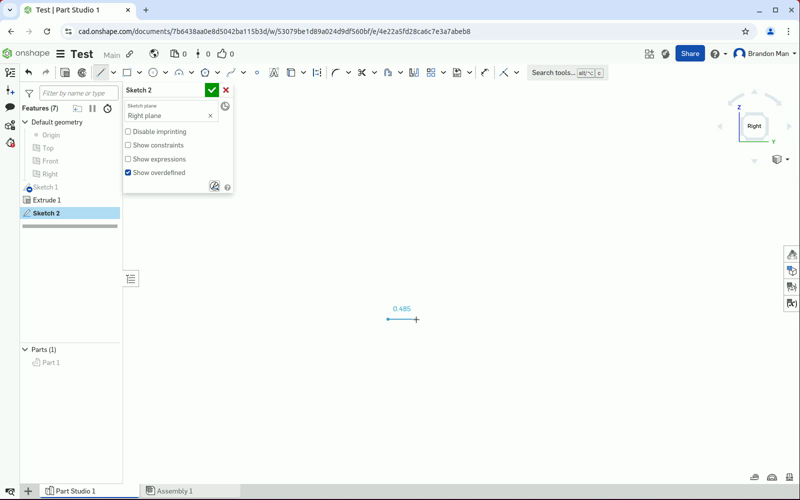
click(416, 319)
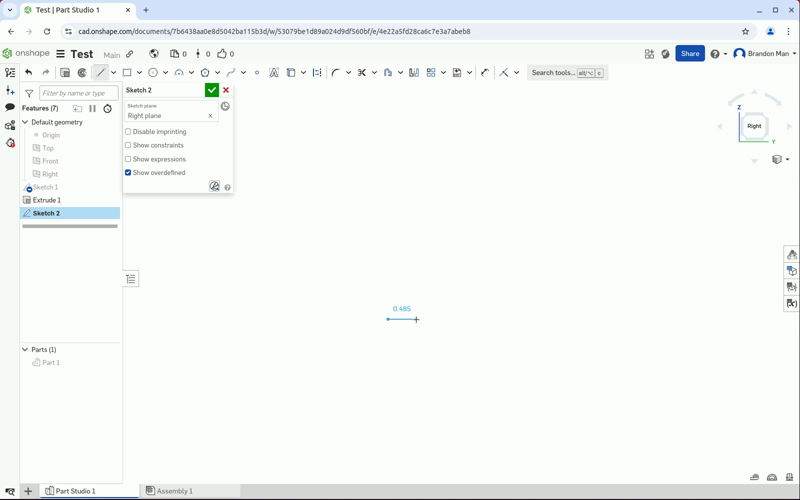
scroll(-6)
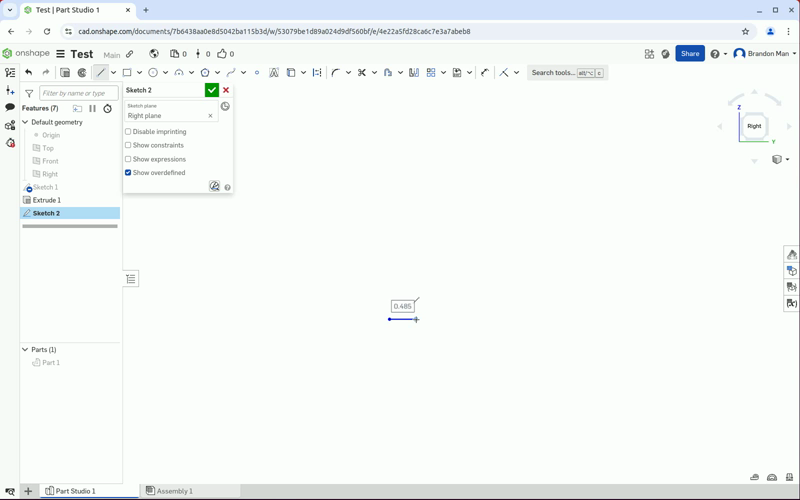
scroll(-6)
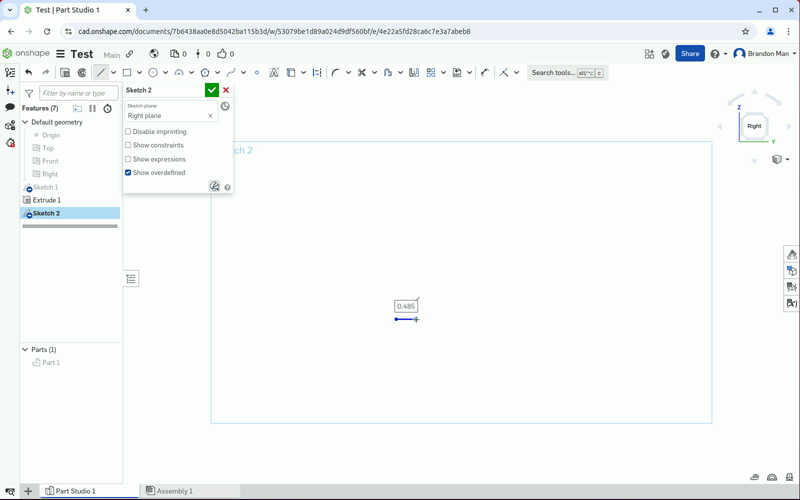
scroll(-6)
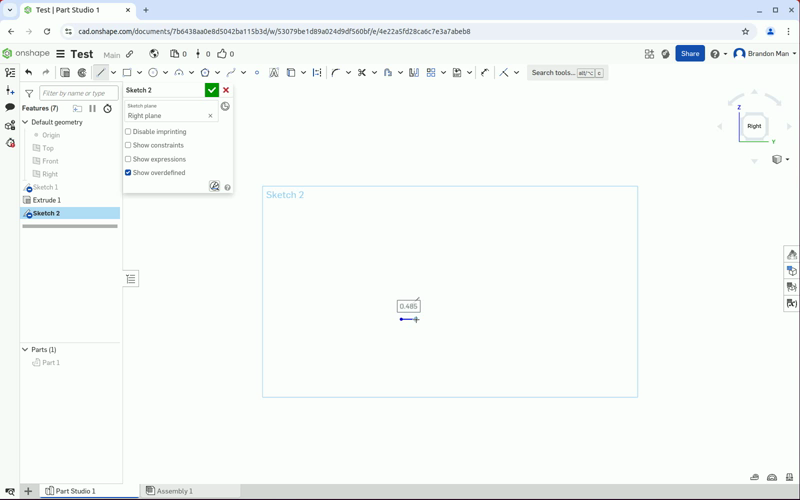
scroll(-6)
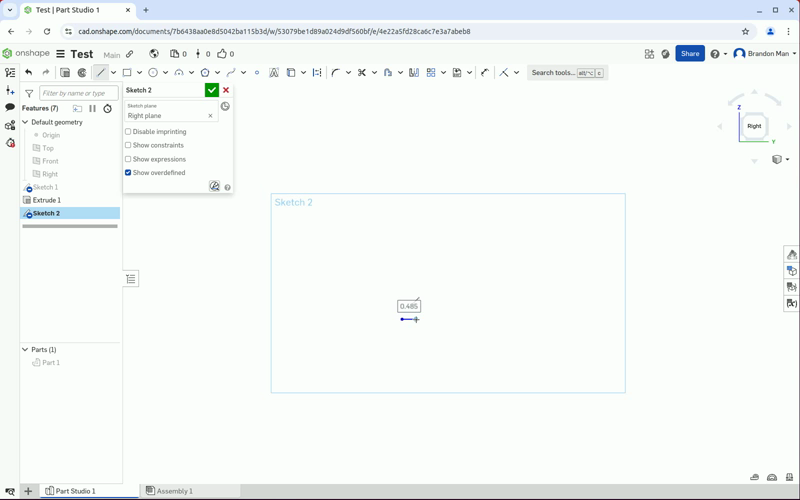
scroll(-6)
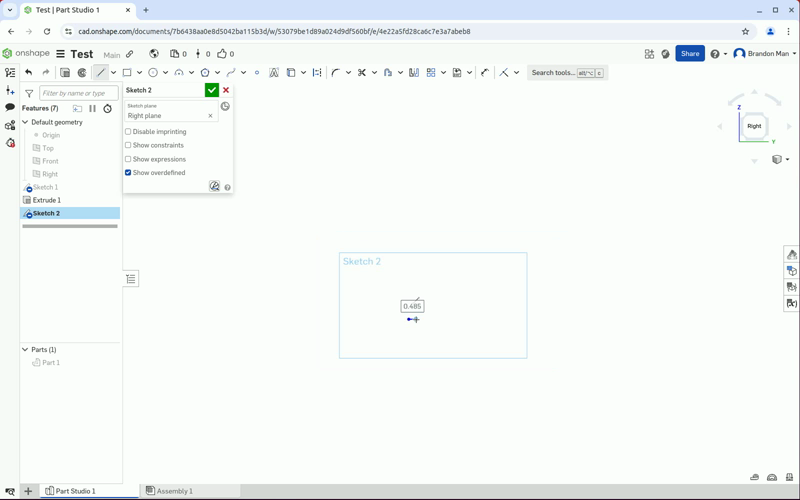
scroll(-6)
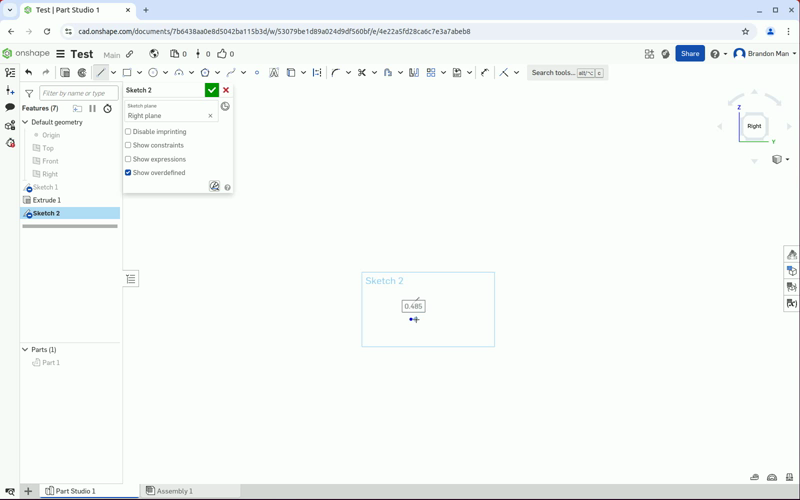
scroll(-6)
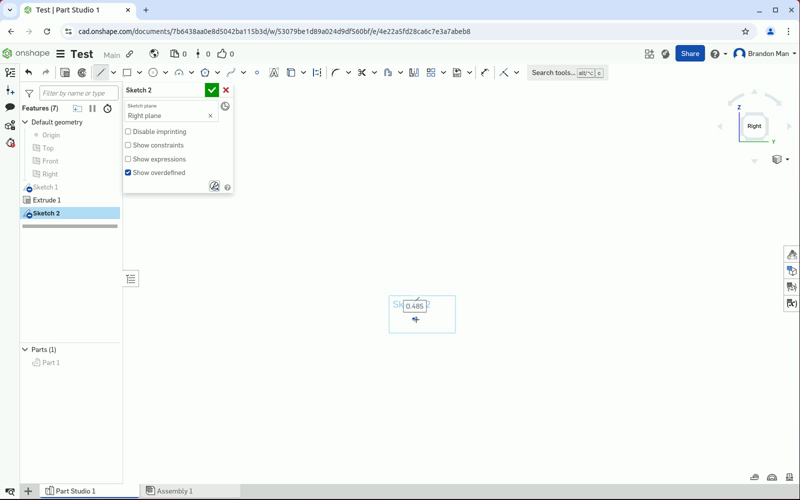
key_up(shift)
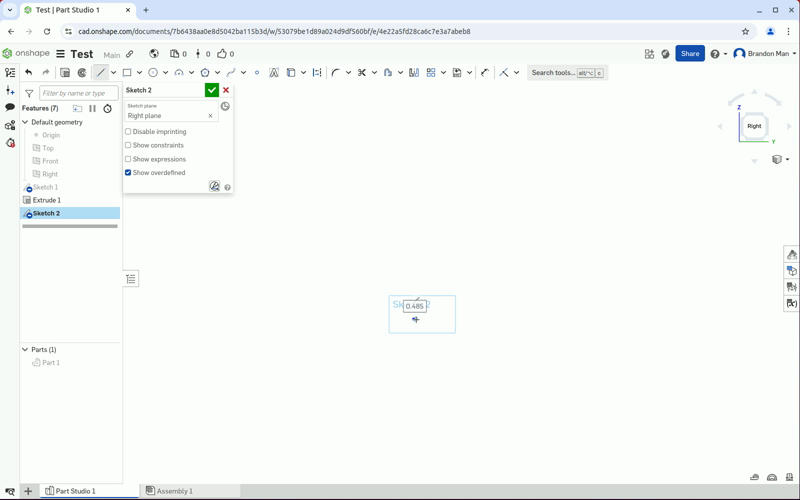
key_down(shift)
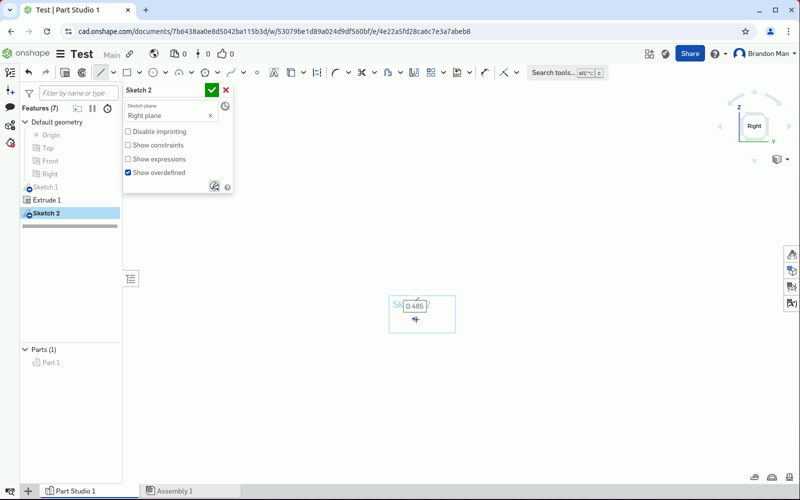
mouse_move(416, 206)
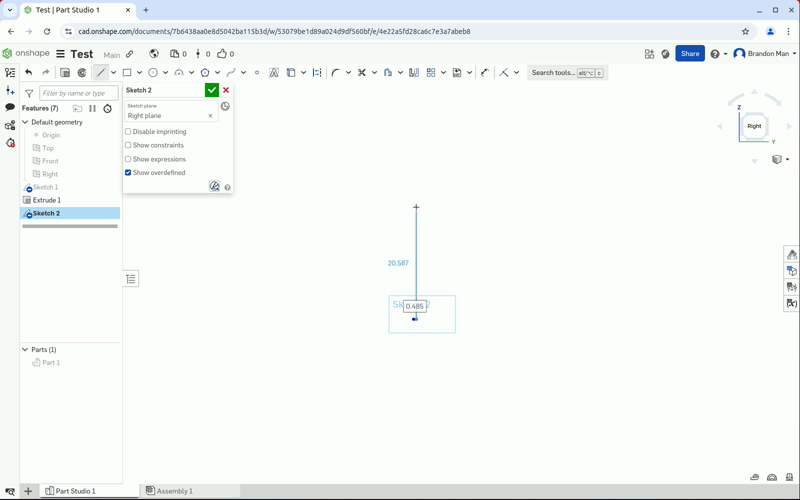
click(416, 206)
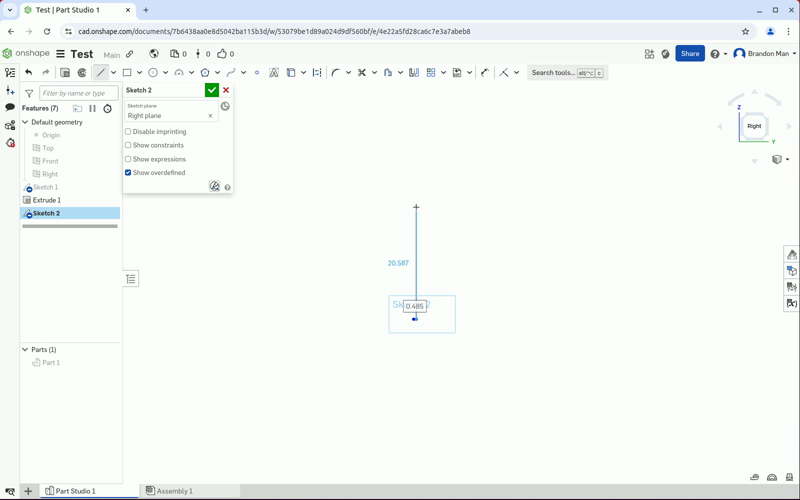
key_up(shift)
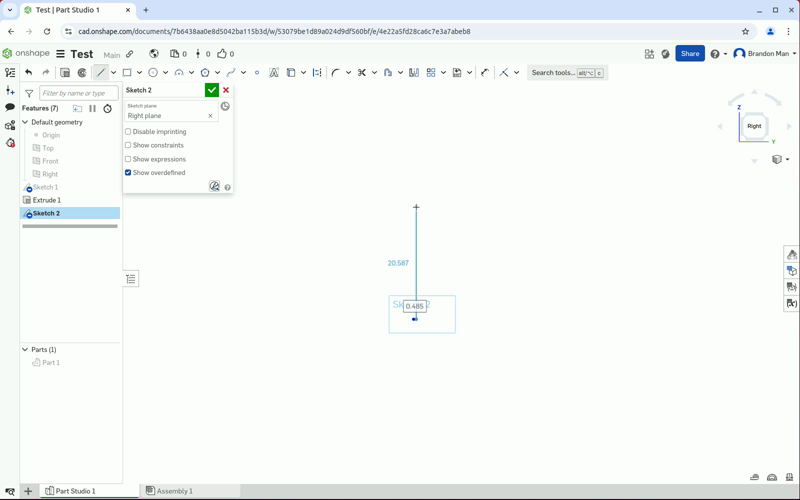
key_down(shift)
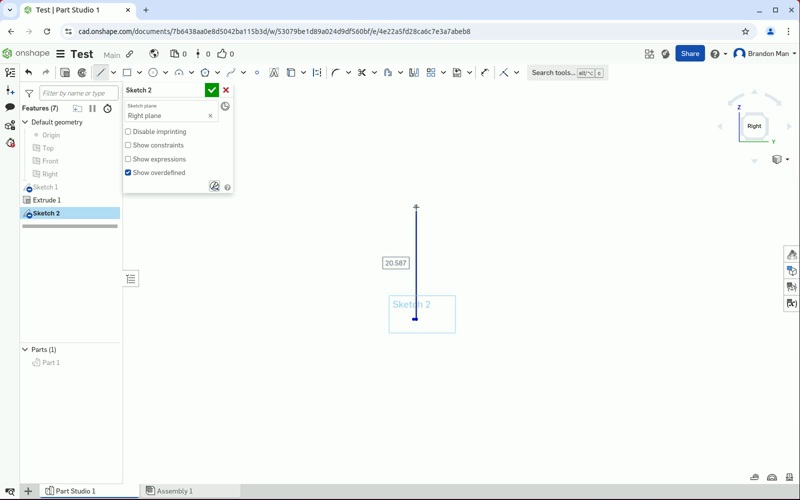
mouse_move(446, 206)
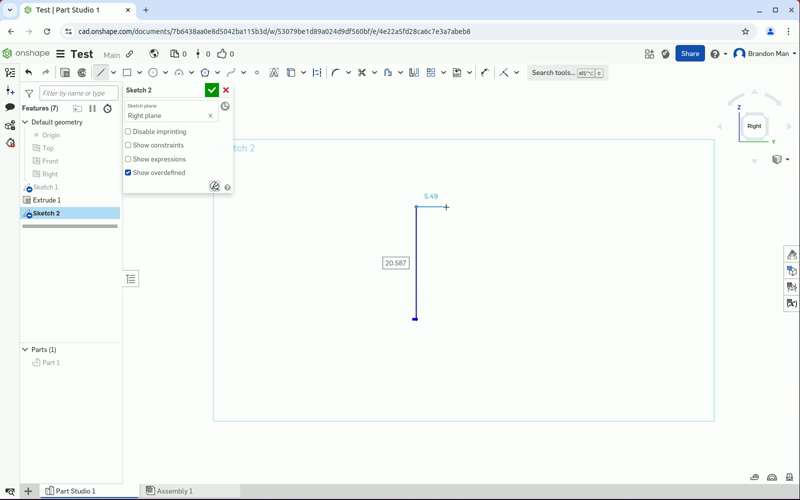
mouse_move(413, 206)
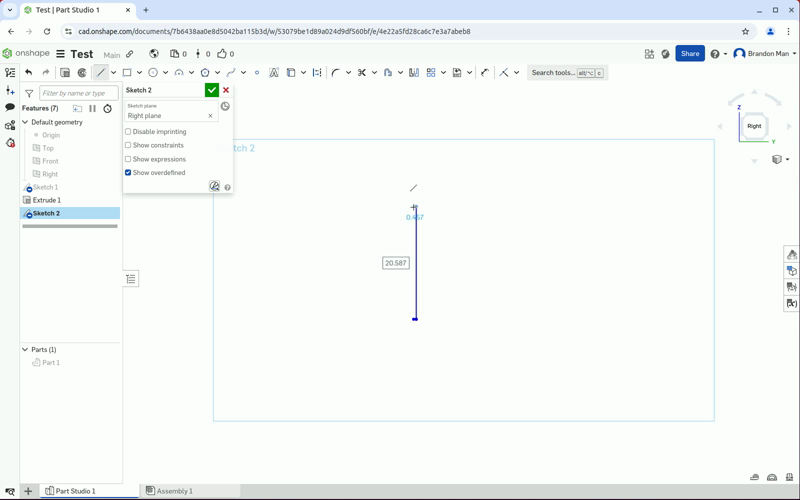
scroll(6)
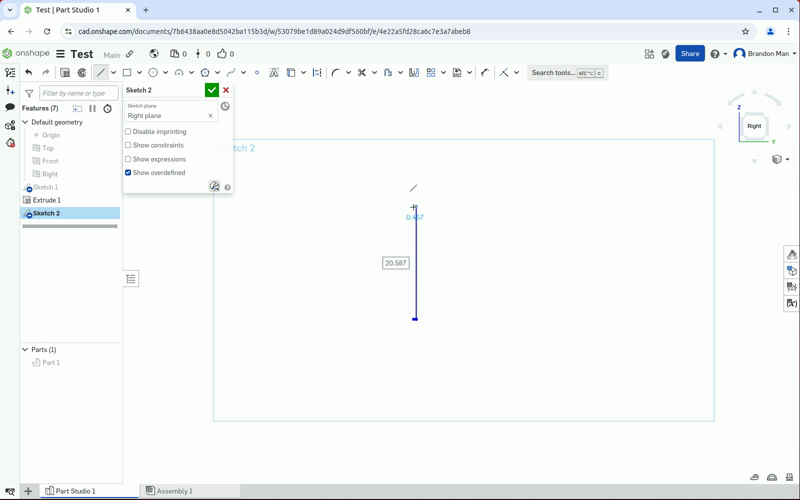
scroll(6)
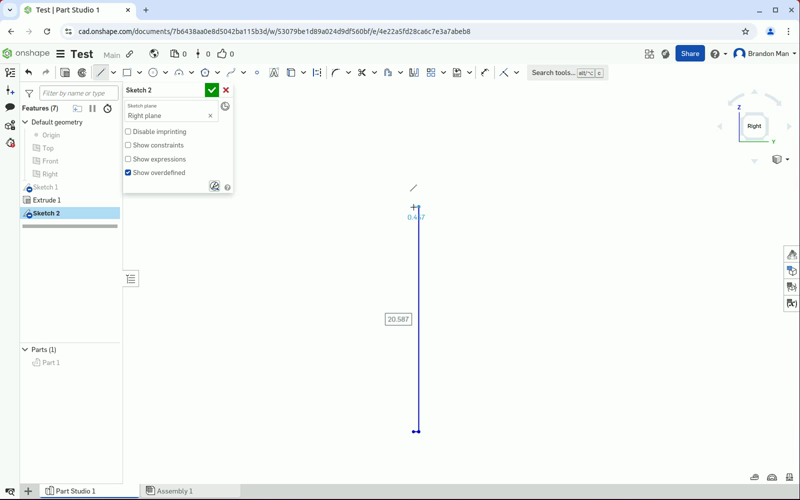
scroll(6)
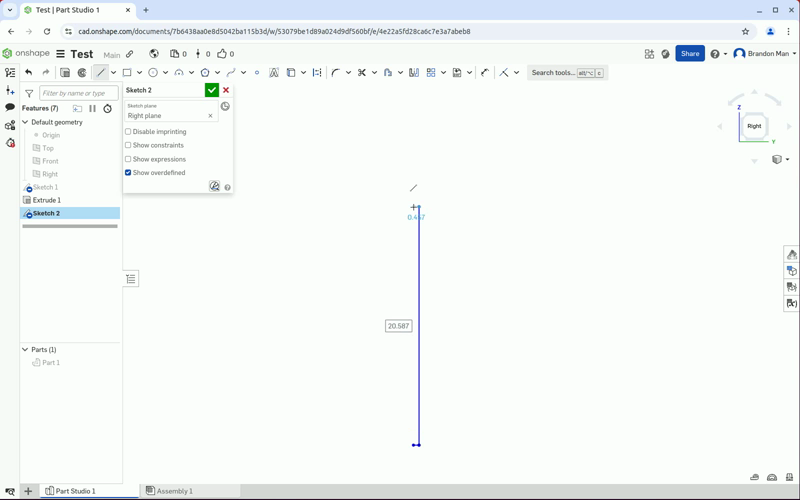
scroll(6)
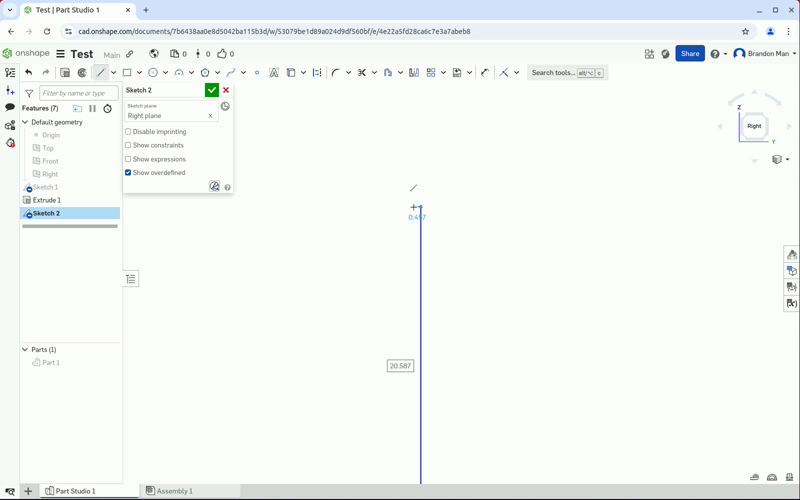
scroll(6)
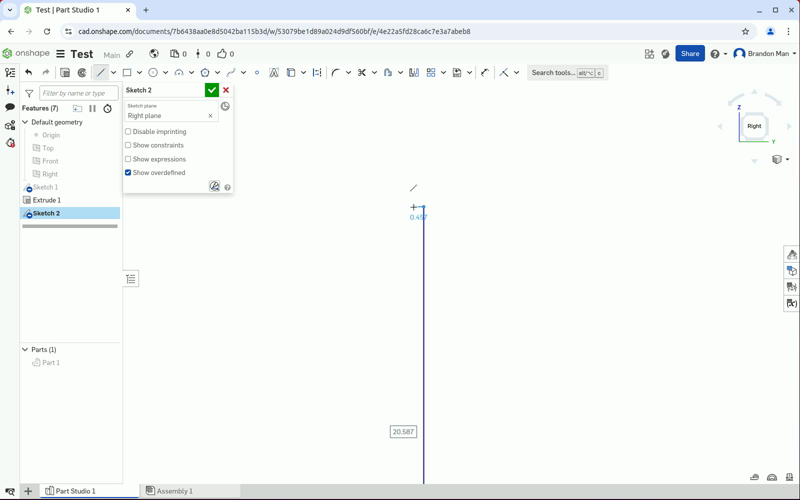
scroll(6)
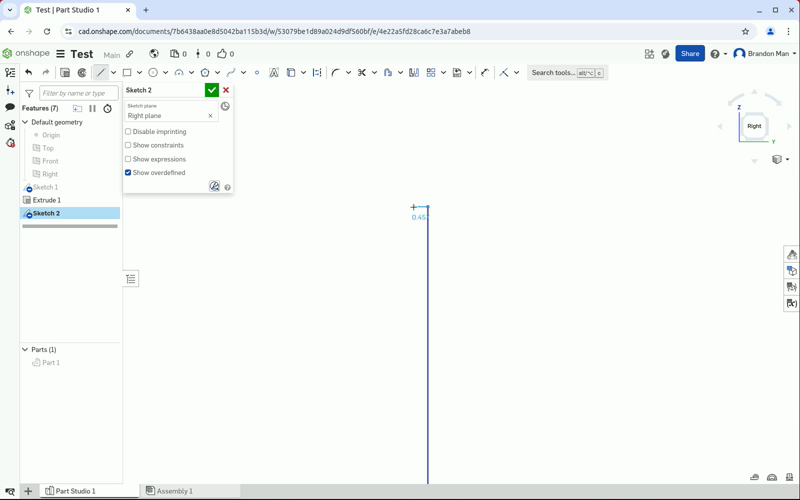
scroll(6)
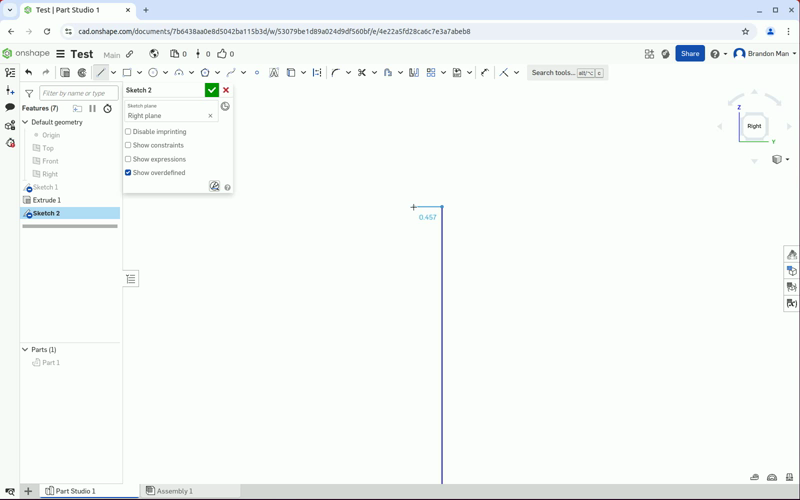
click(413, 206)
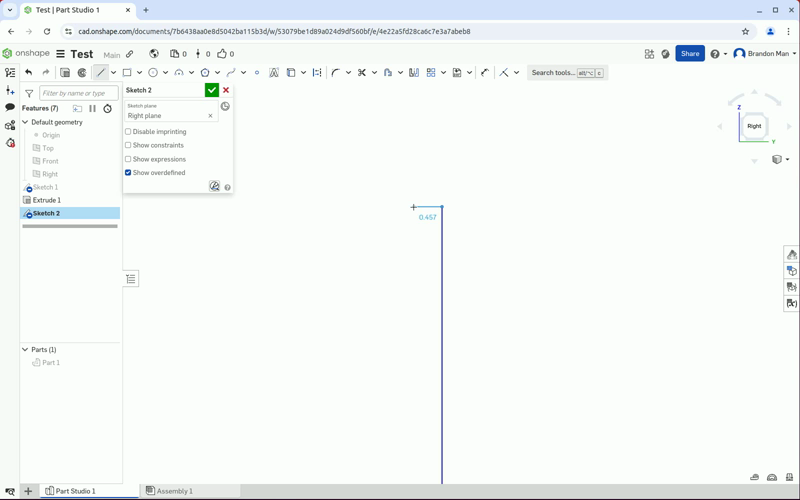
scroll(-6)
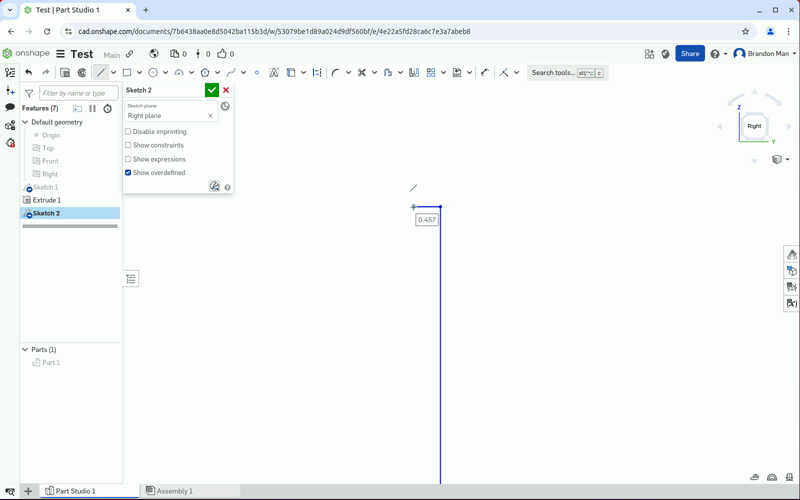
scroll(-6)
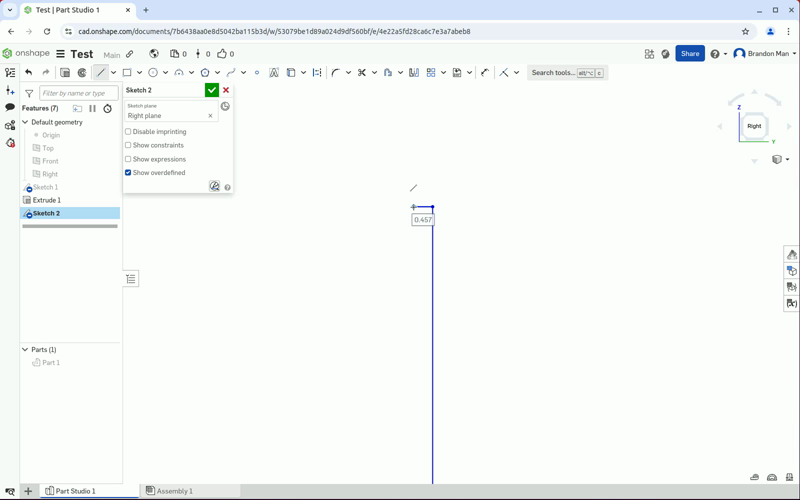
scroll(-6)
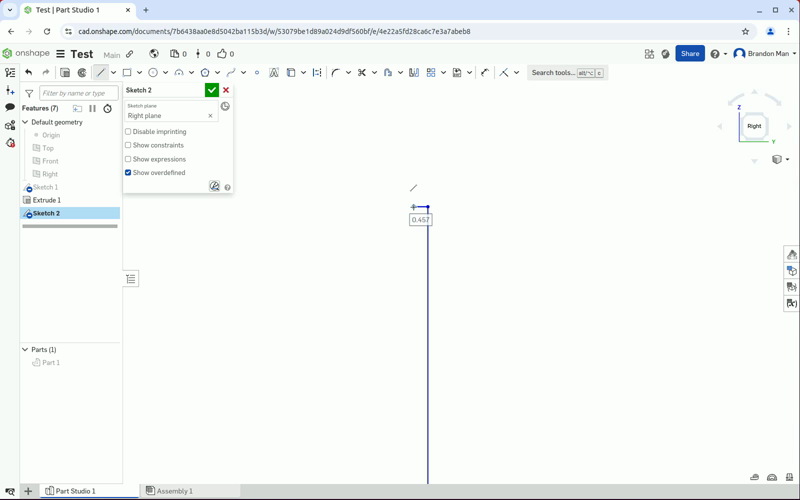
scroll(-6)
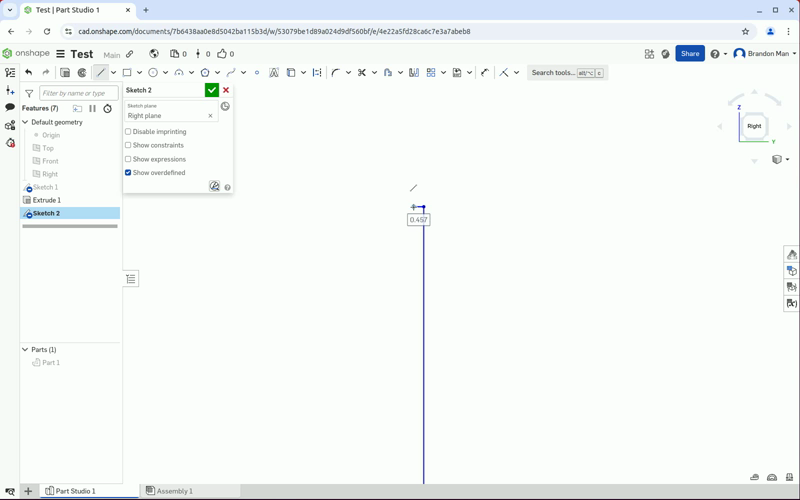
scroll(-6)
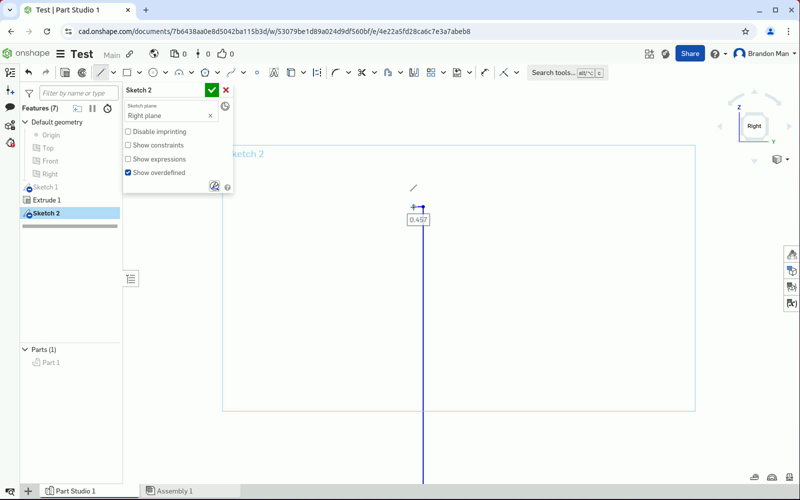
scroll(-6)
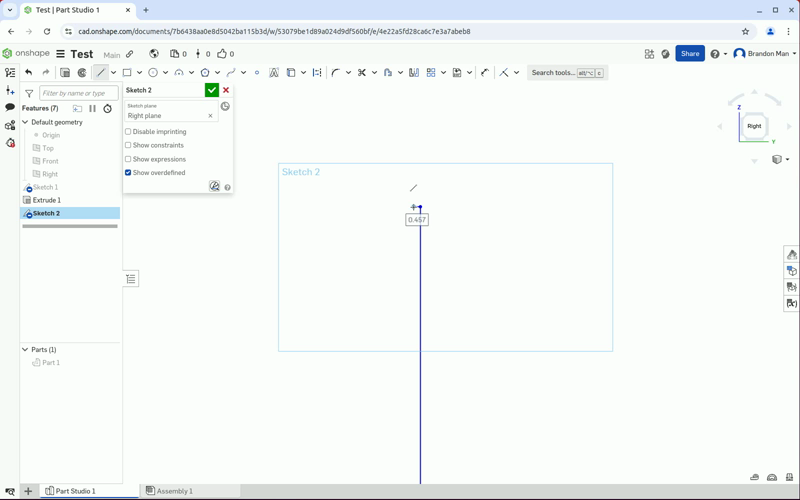
scroll(-6)
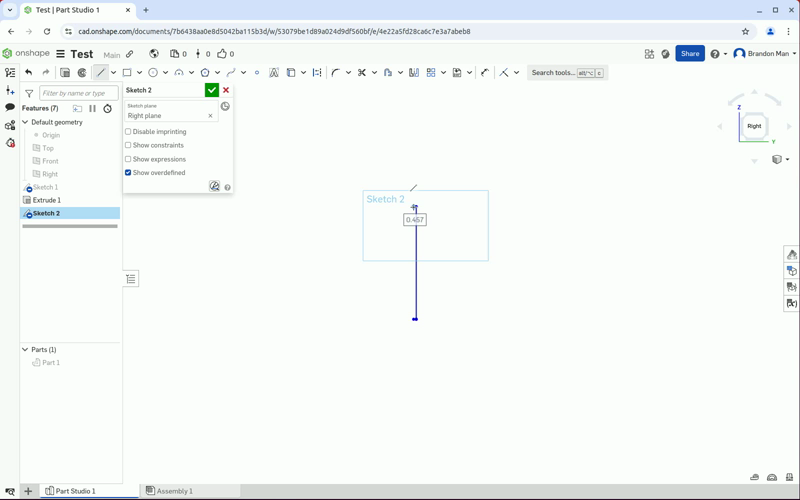
key_up(shift)
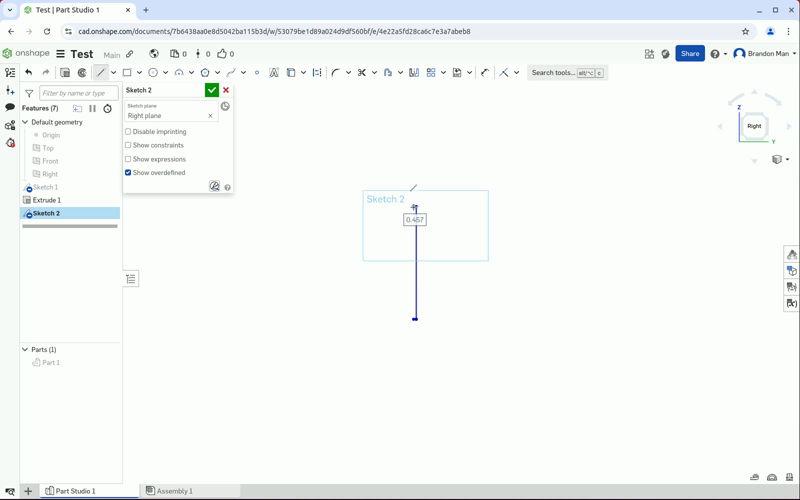
key_down(shift)
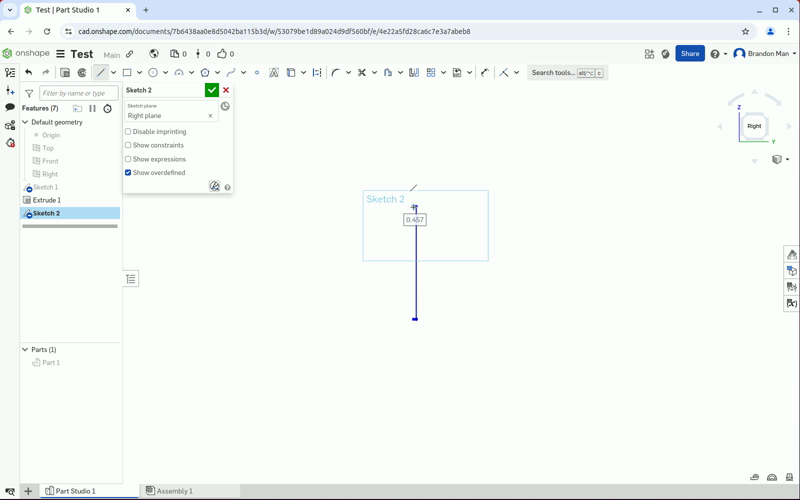
mouse_move(413, 319)
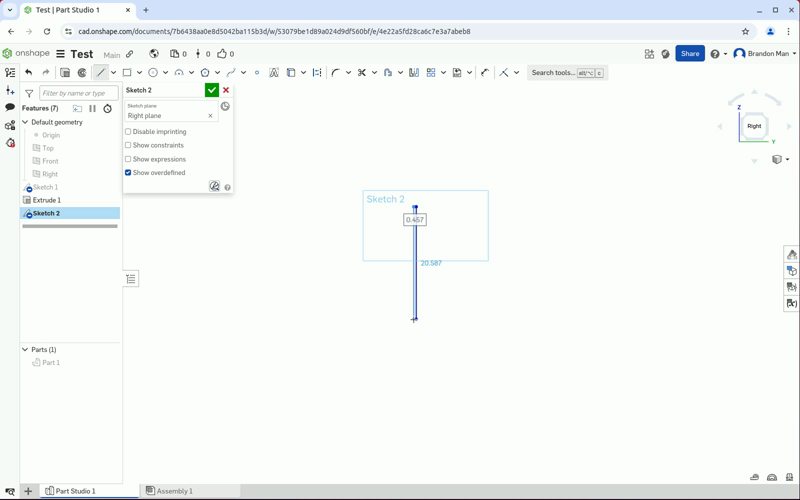
scroll(6)
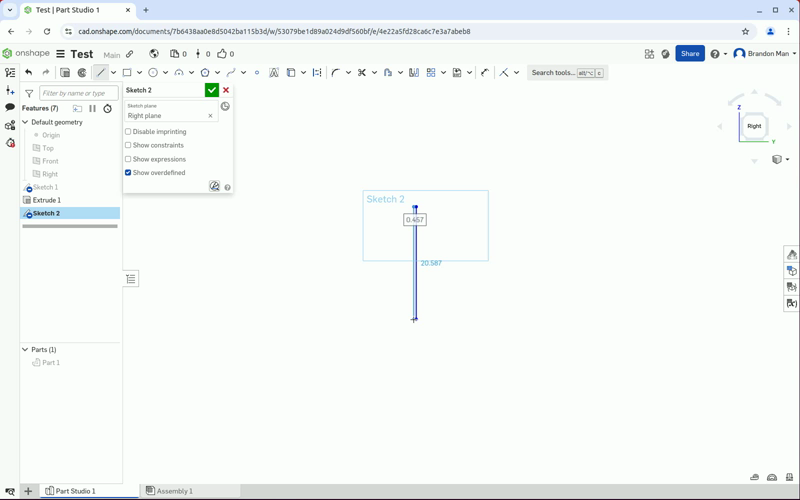
scroll(6)
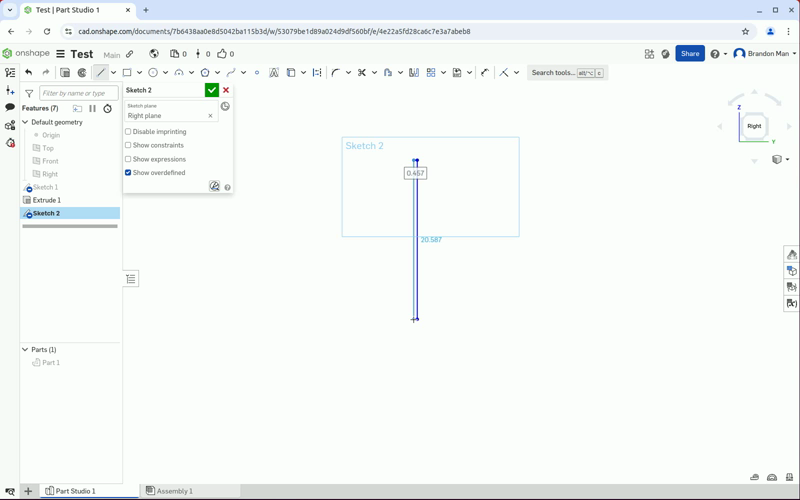
scroll(6)
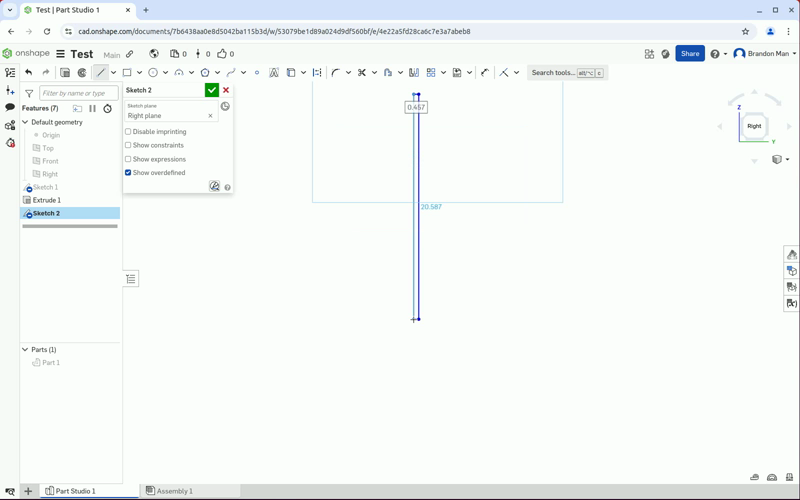
scroll(6)
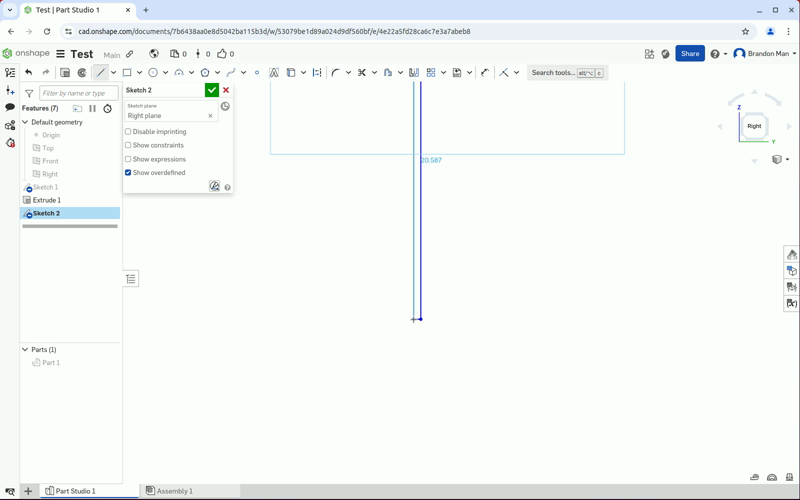
scroll(6)
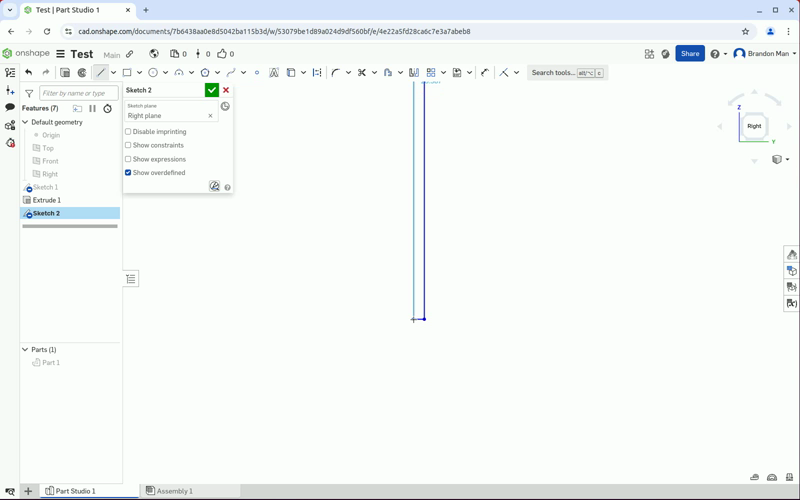
scroll(6)
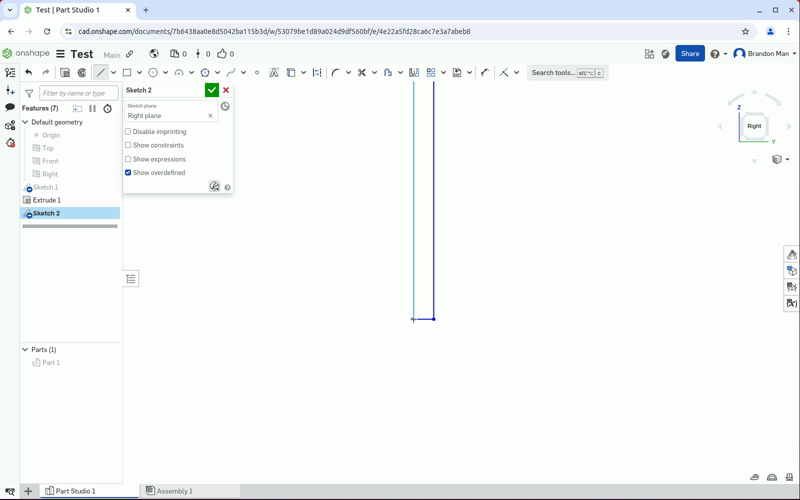
scroll(6)
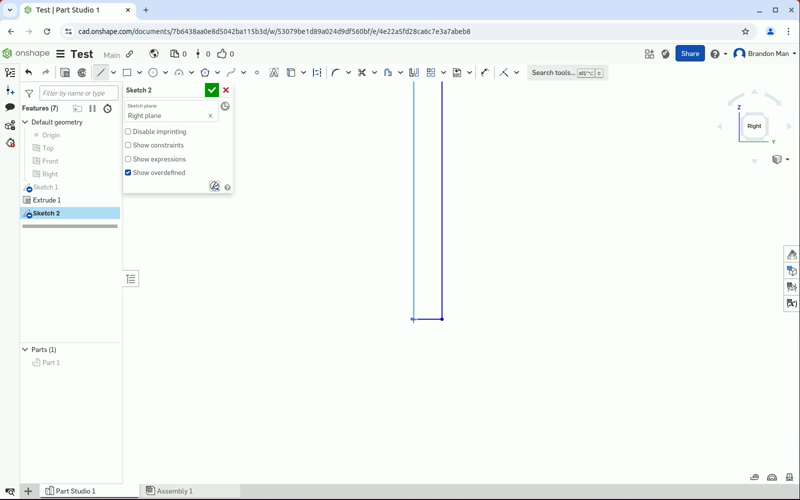
key_up(shift)
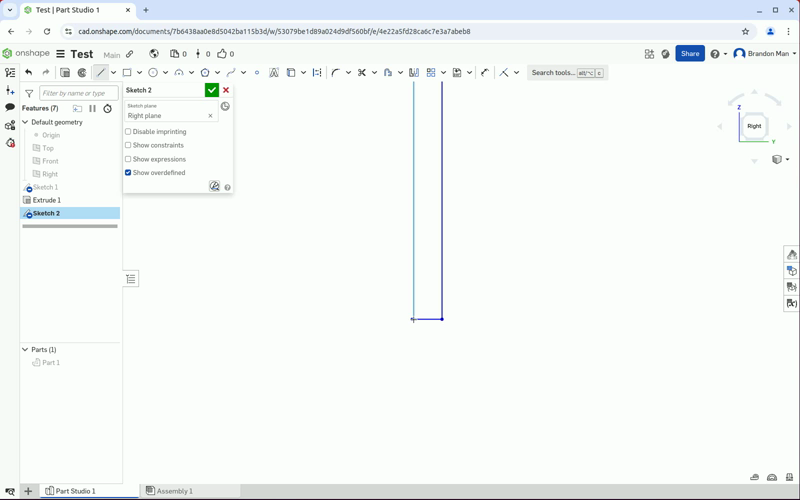
click(413, 319)
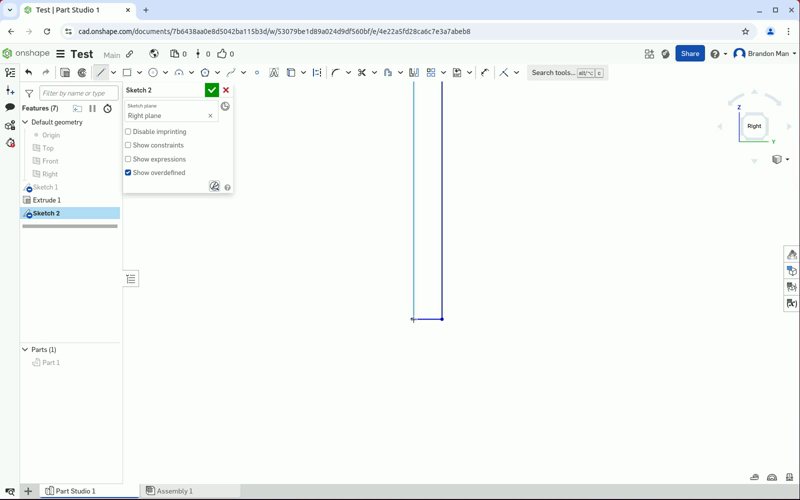
scroll(-6)
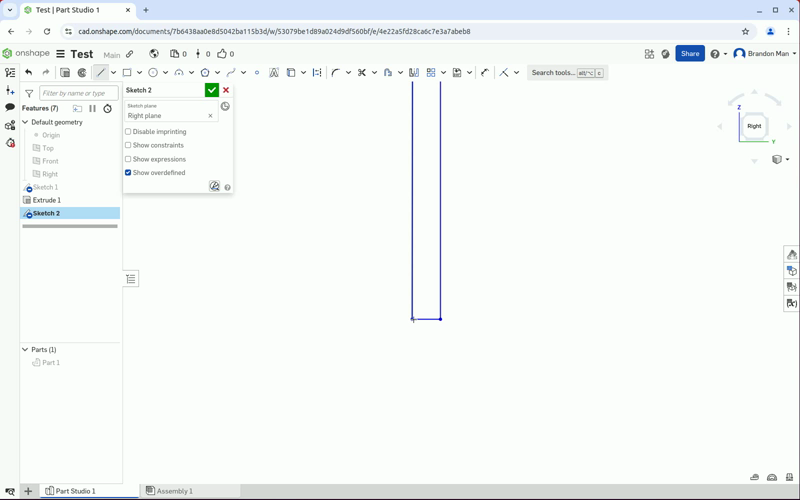
scroll(-6)
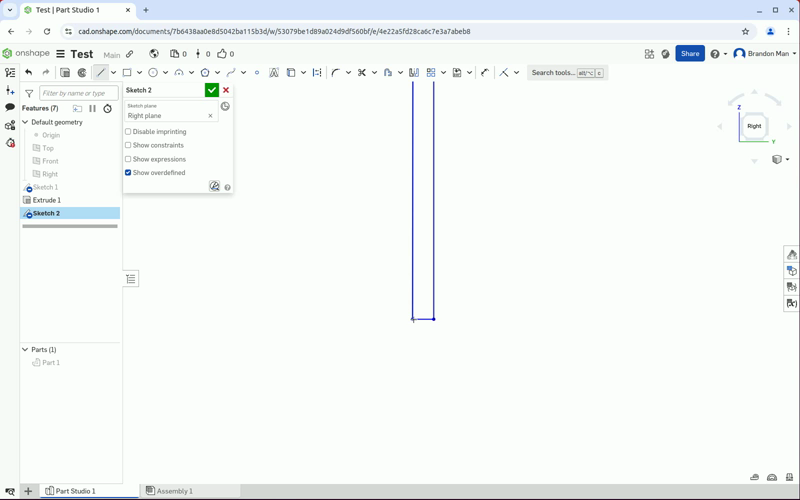
scroll(-6)
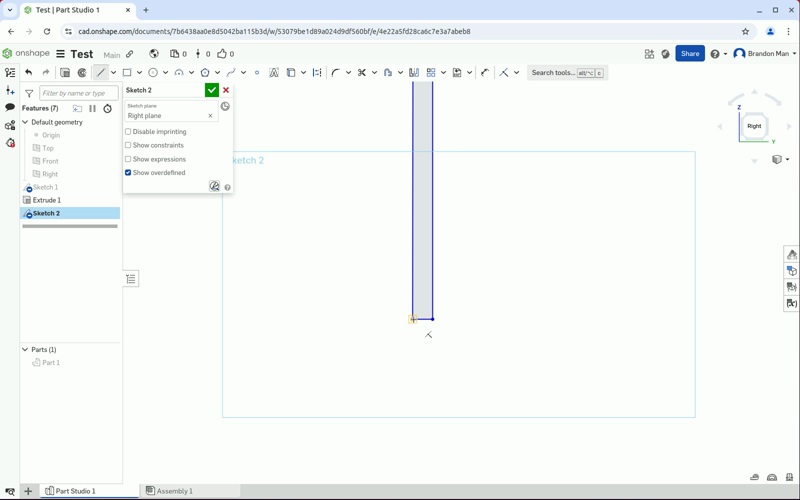
scroll(-6)
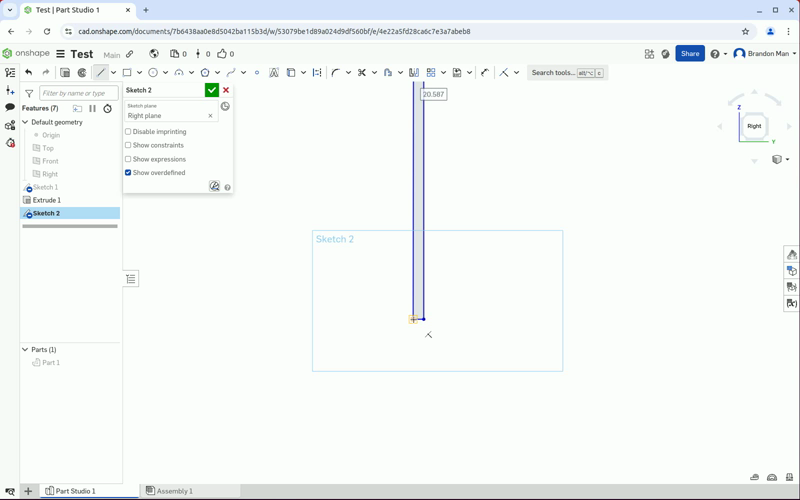
scroll(-6)
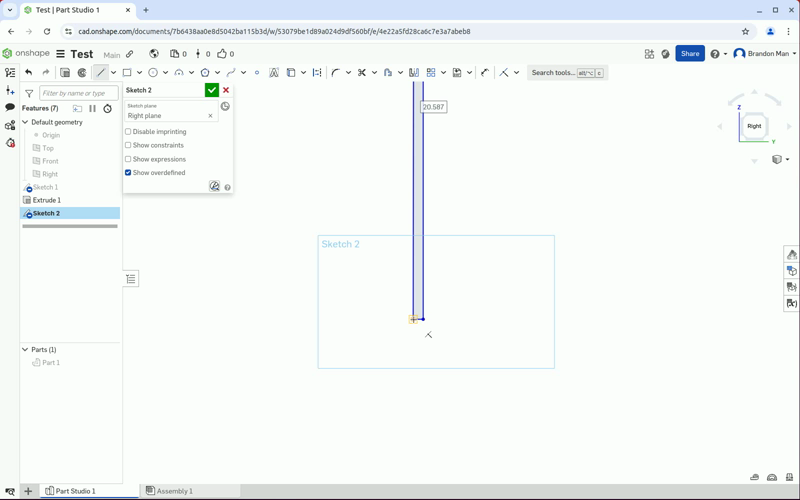
scroll(-6)
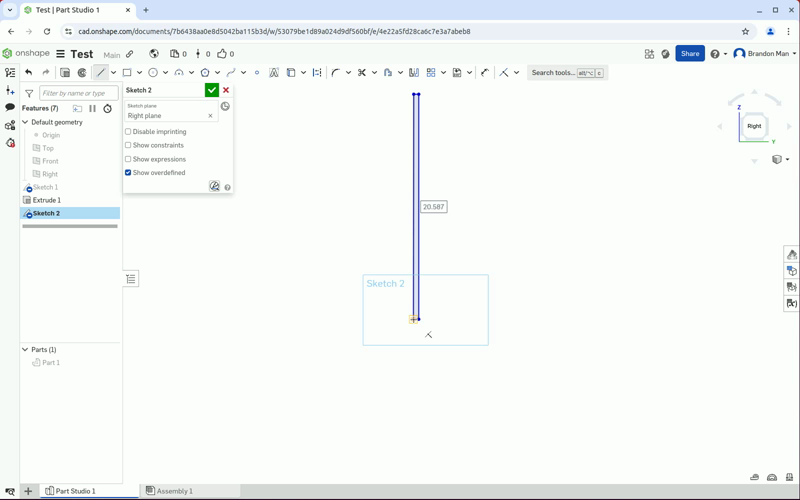
scroll(-6)
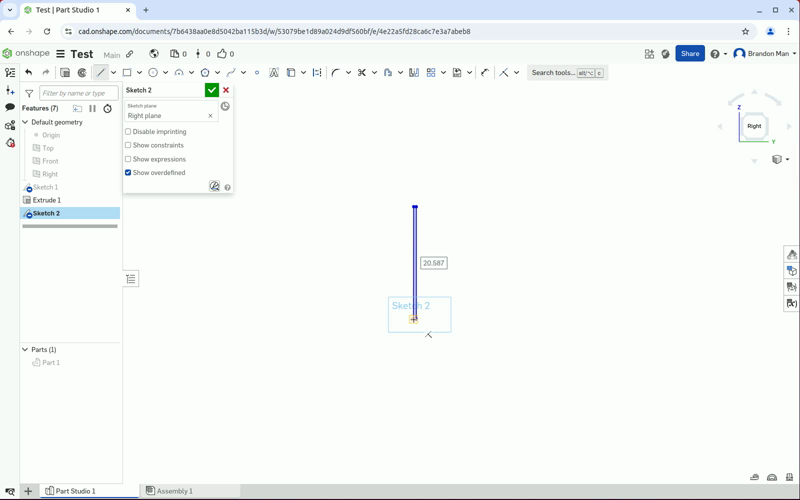
key(esc)
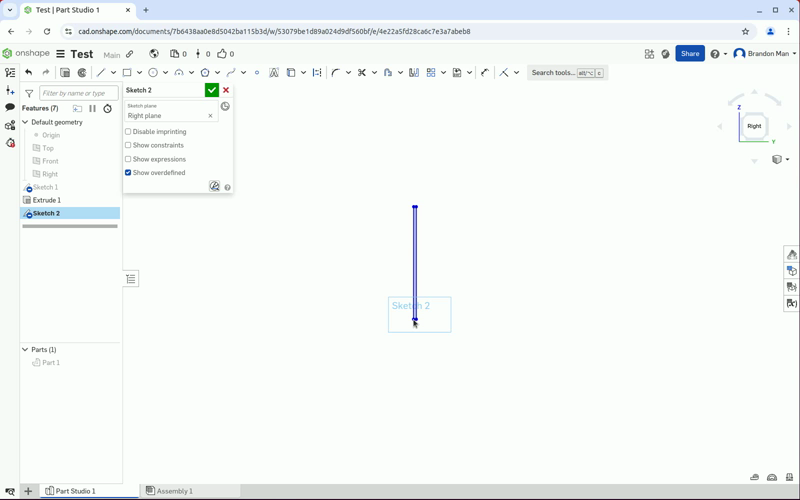
mouse_move(415, 226)
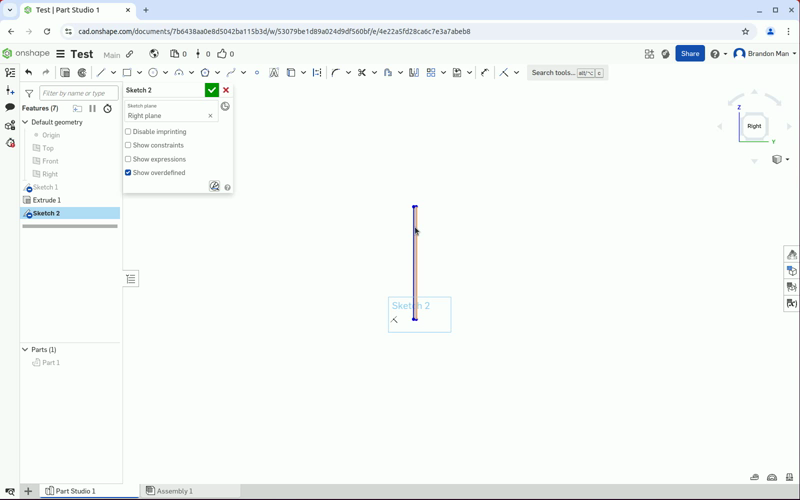
scroll(6)
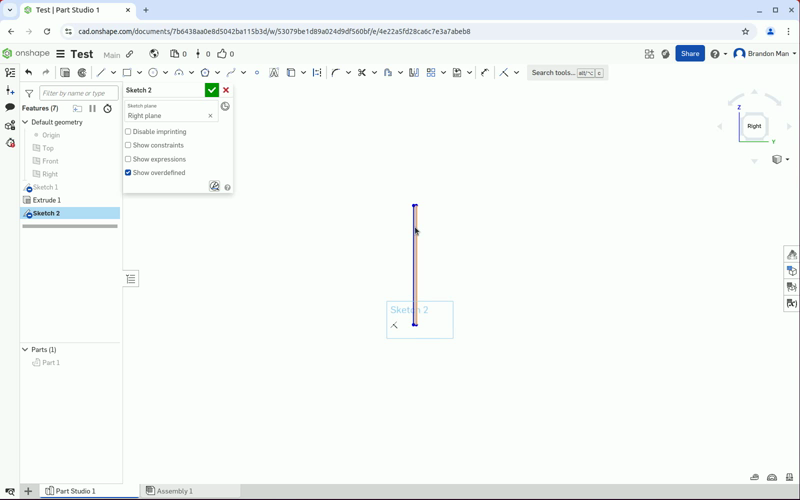
scroll(6)
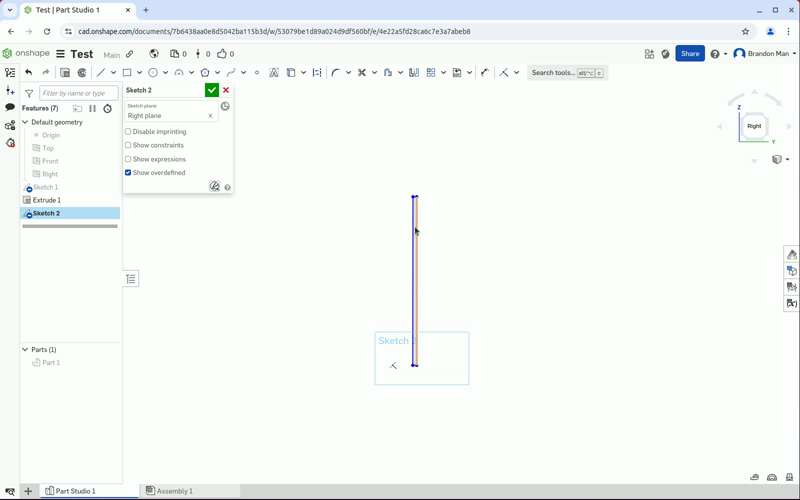
scroll(6)
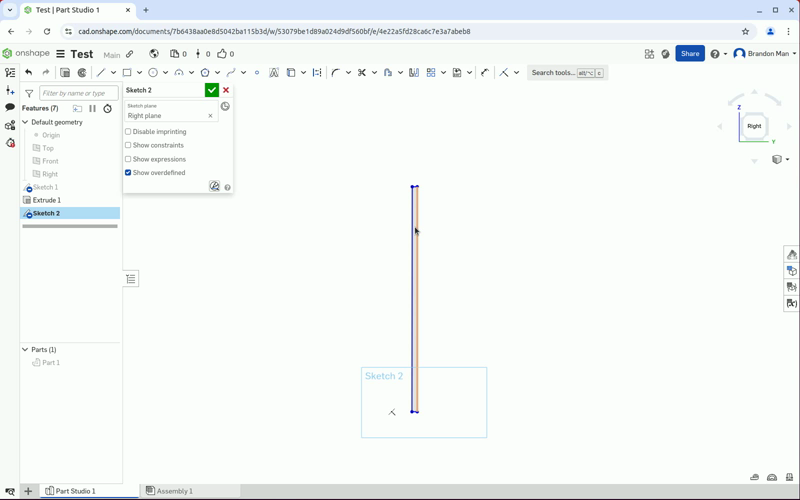
scroll(6)
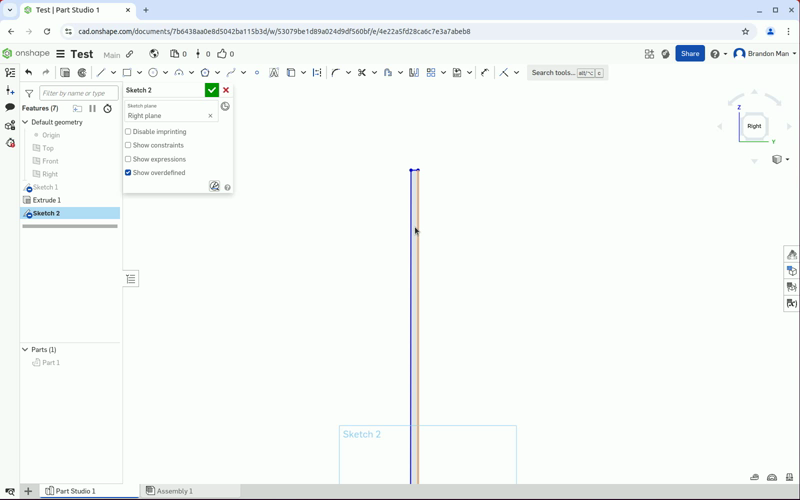
scroll(6)
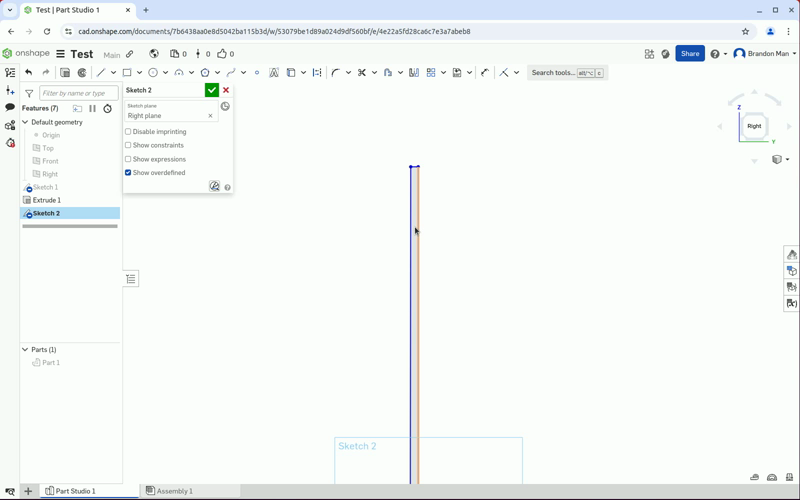
scroll(6)
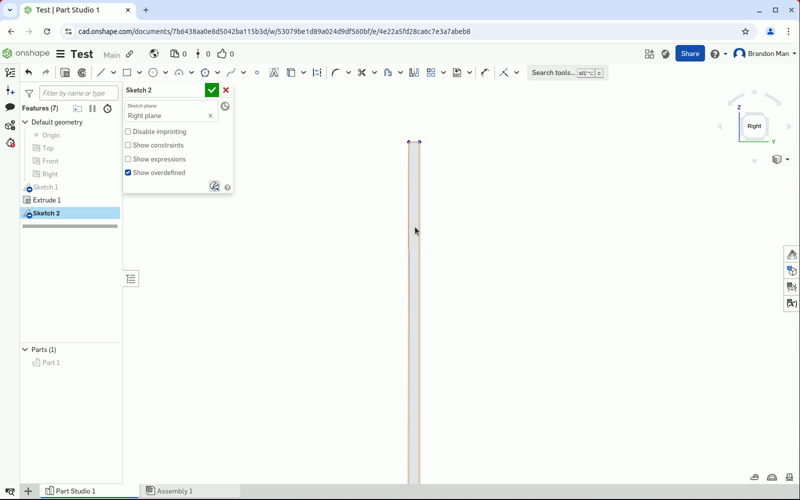
scroll(6)
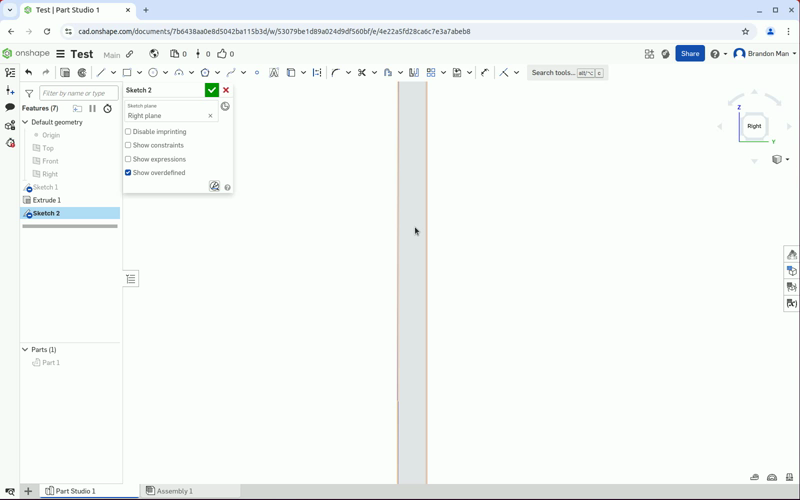
click(415, 226)
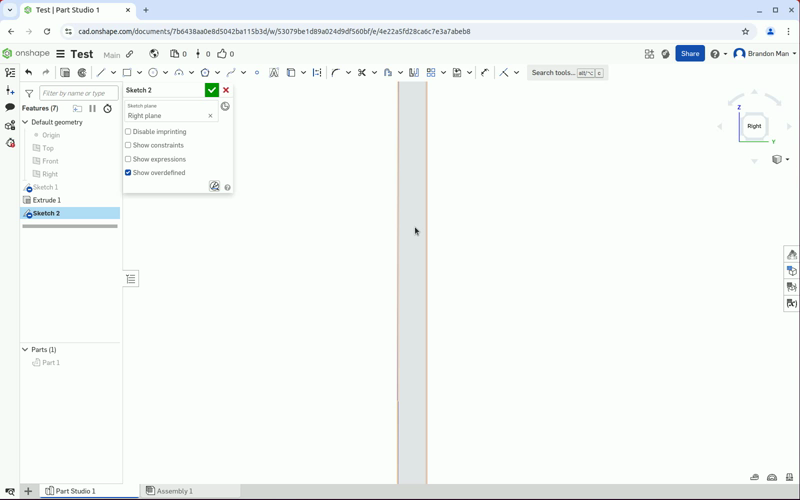
scroll(-6)
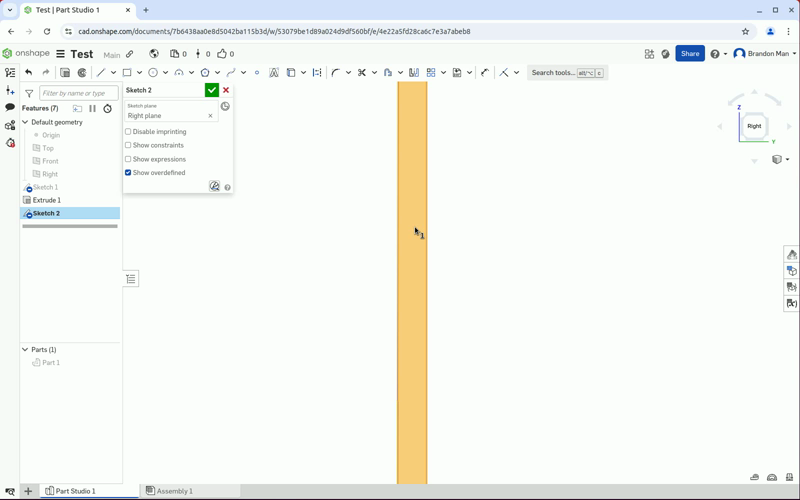
scroll(-6)
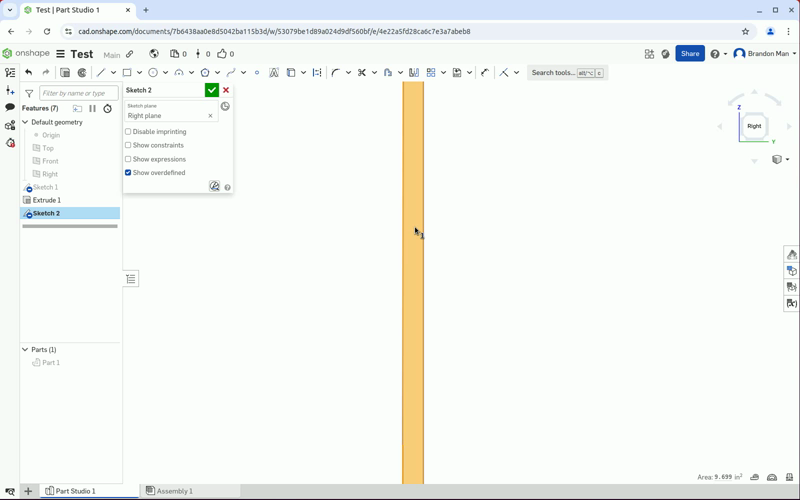
scroll(-6)
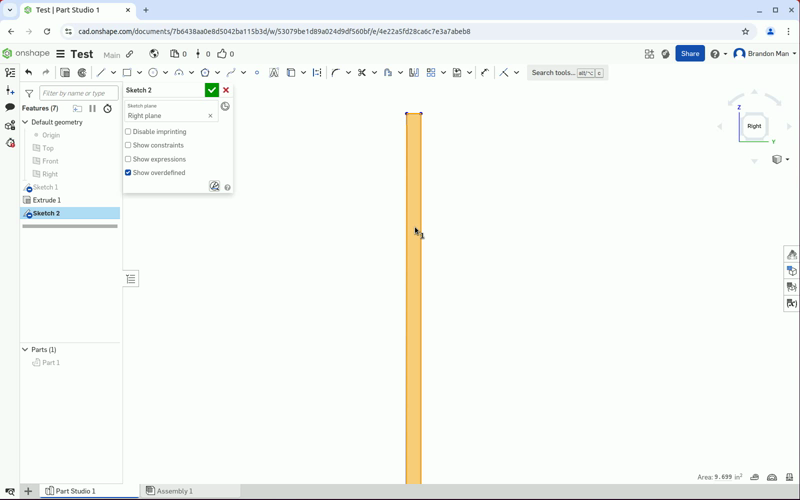
scroll(-6)
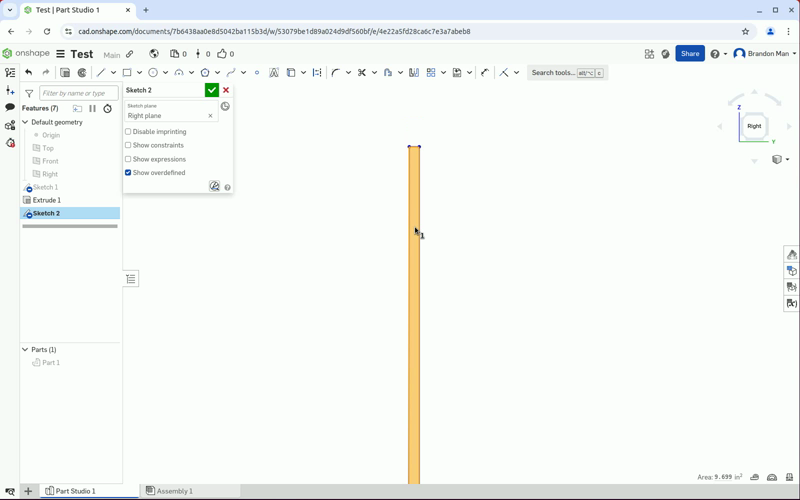
scroll(-6)
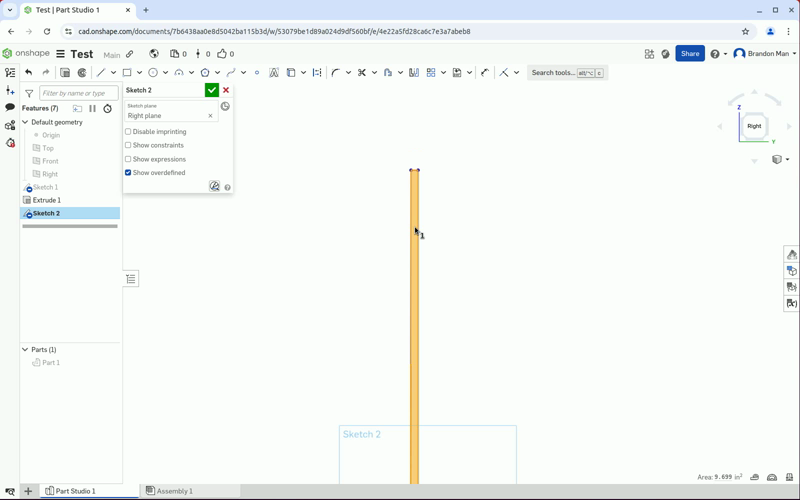
scroll(-6)
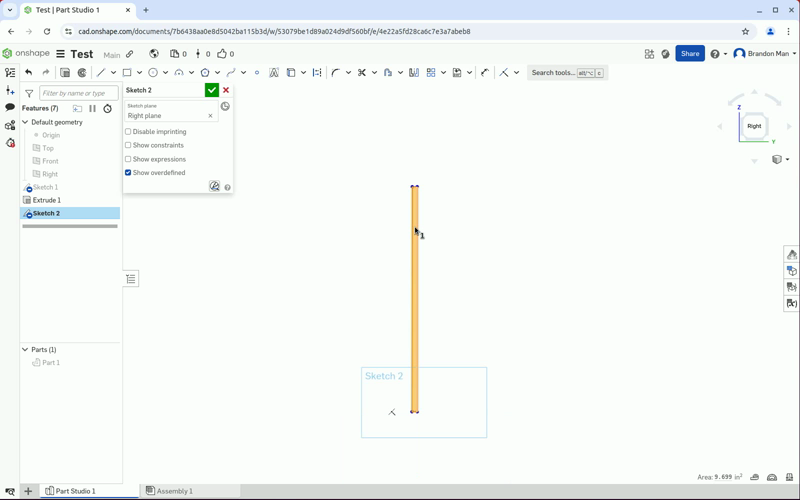
scroll(-6)
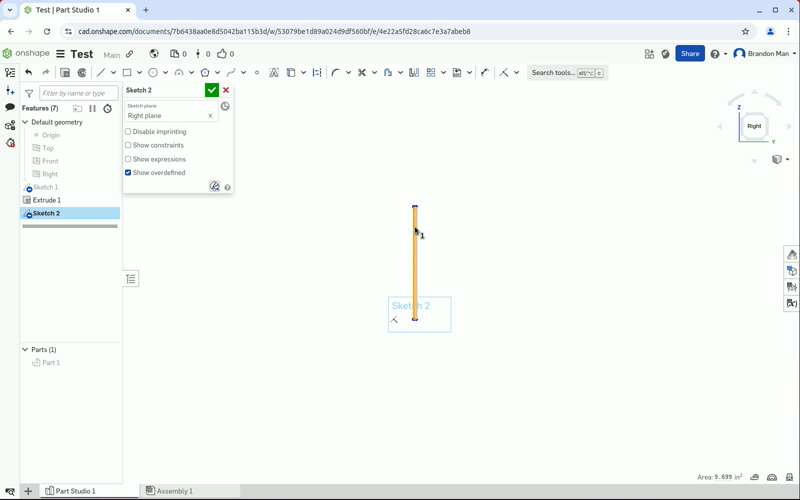
mouse_move(73, 352)
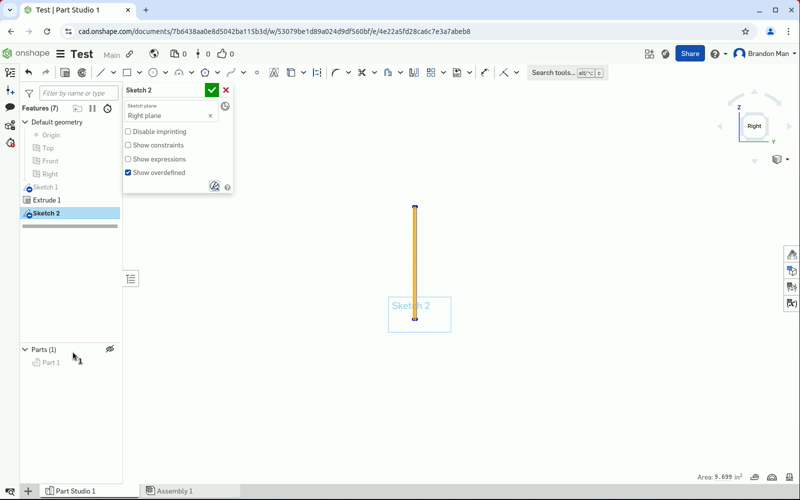
key(shift+y)
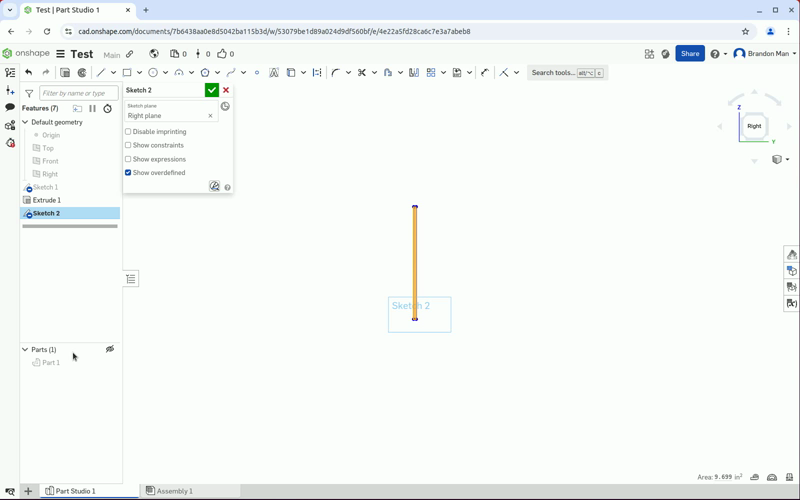
key(shift+e)
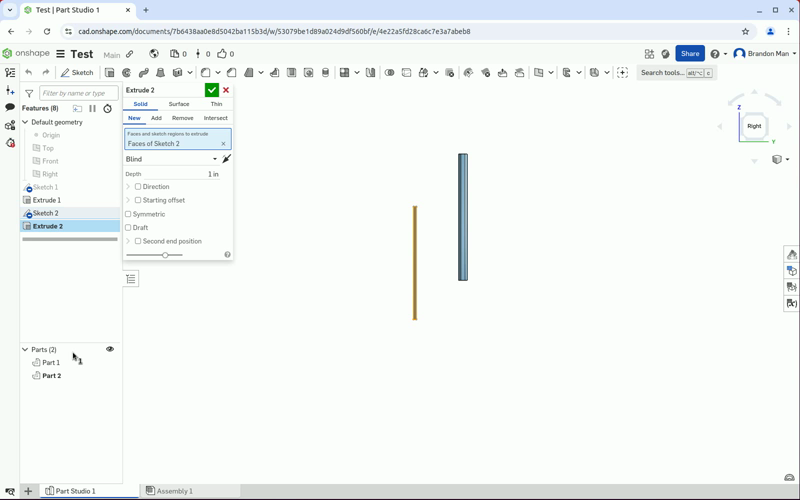
mouse_move(143, 106)
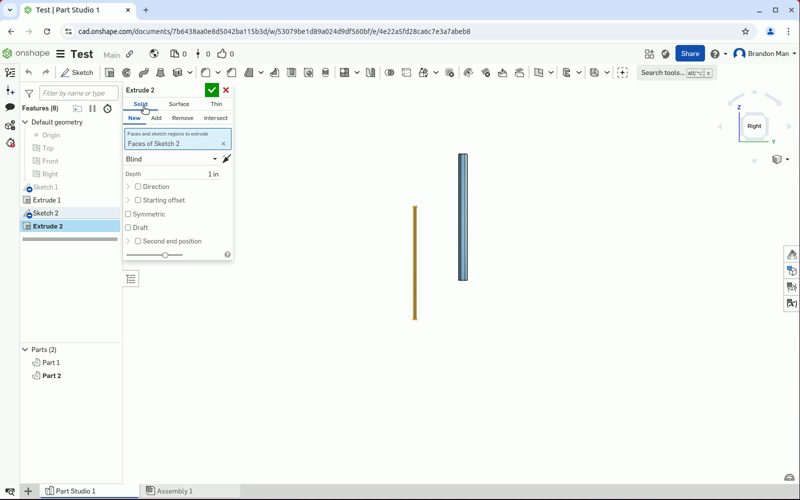
click(143, 106)
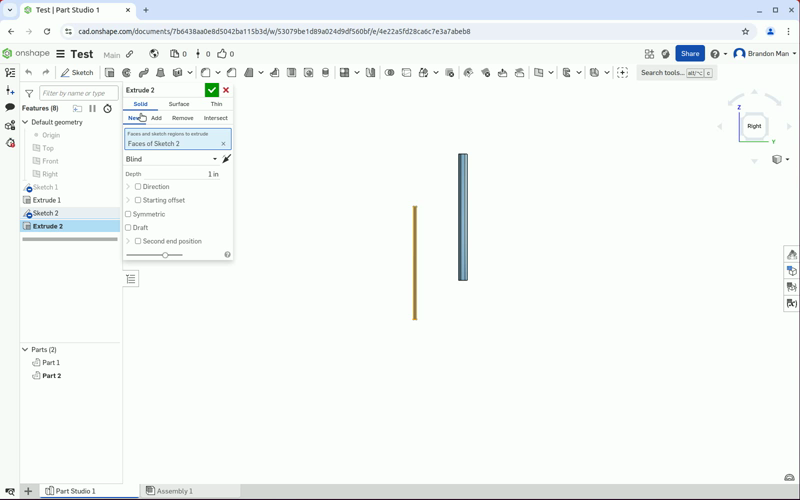
mouse_move(137, 120)
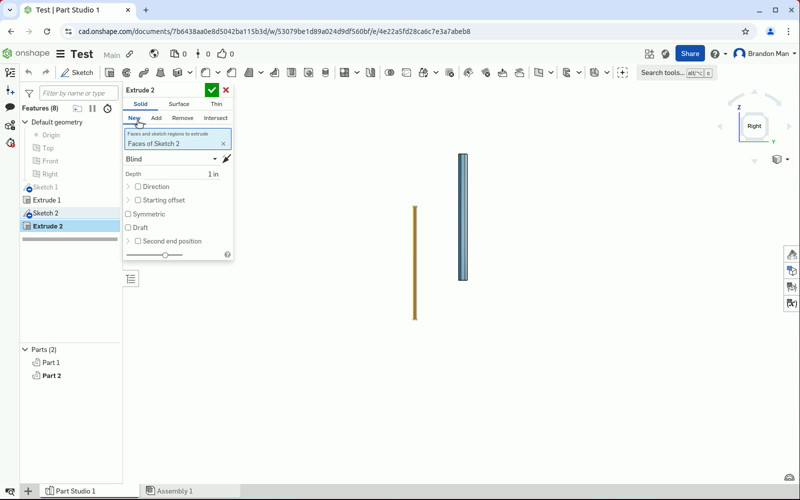
click(137, 120)
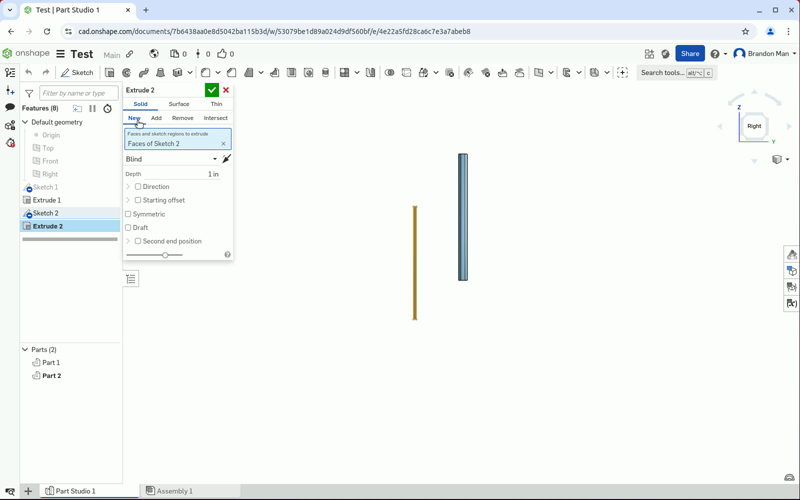
key(tab, 4)
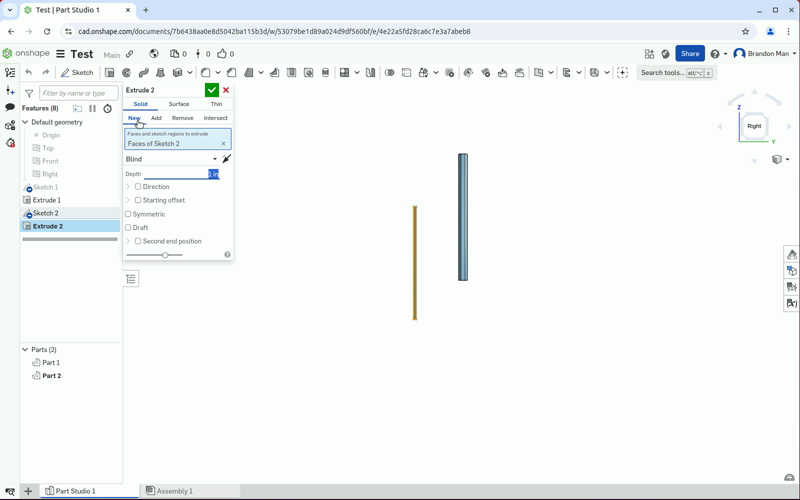
text(-0.241)
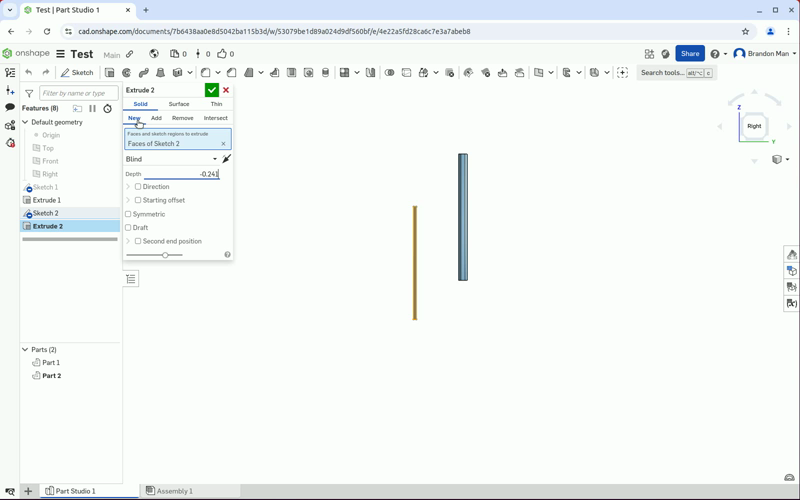
key(enter)
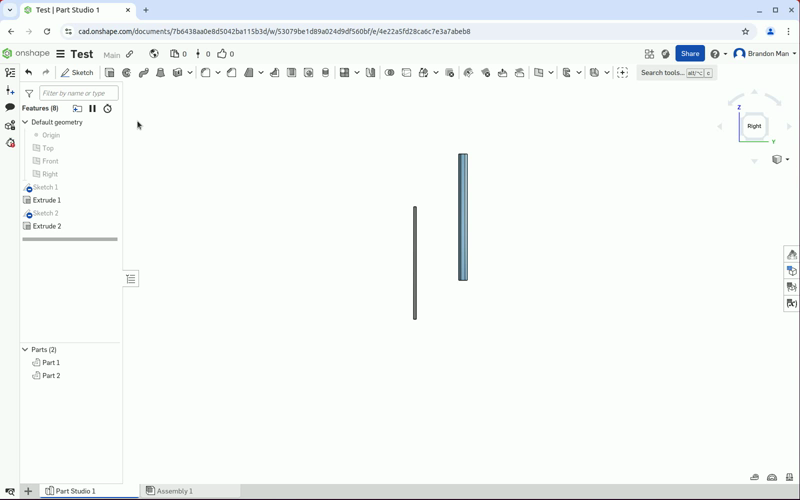
key(shift+h)
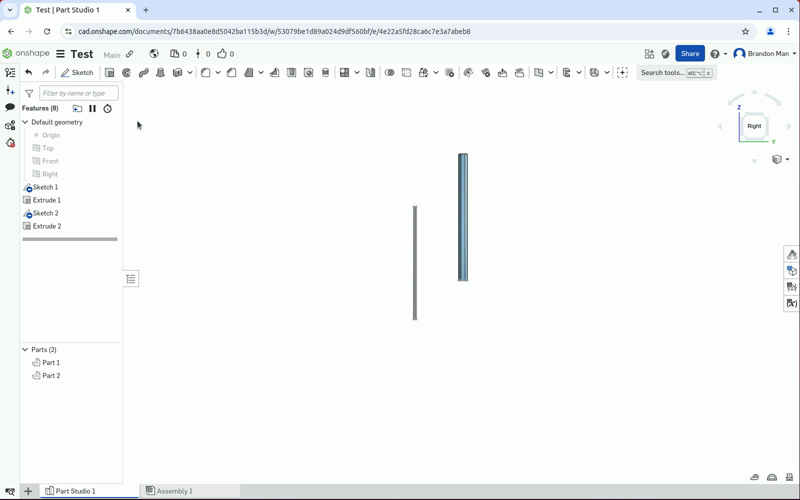
key(shift+h)
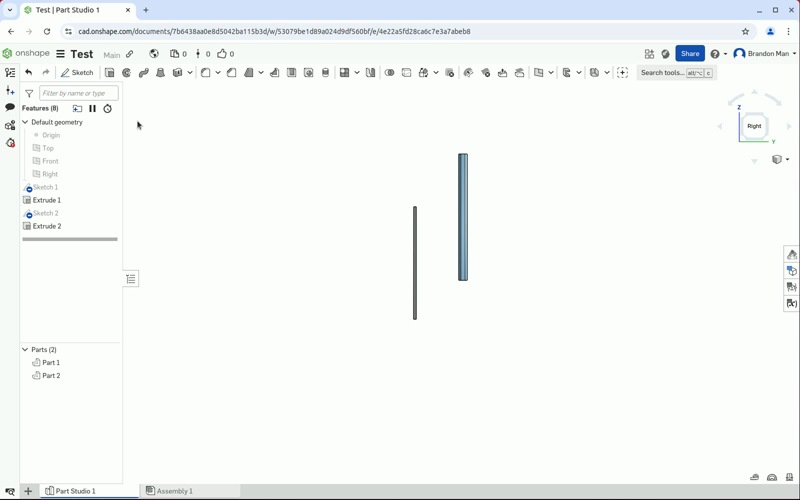
mouse_move(73, 189)
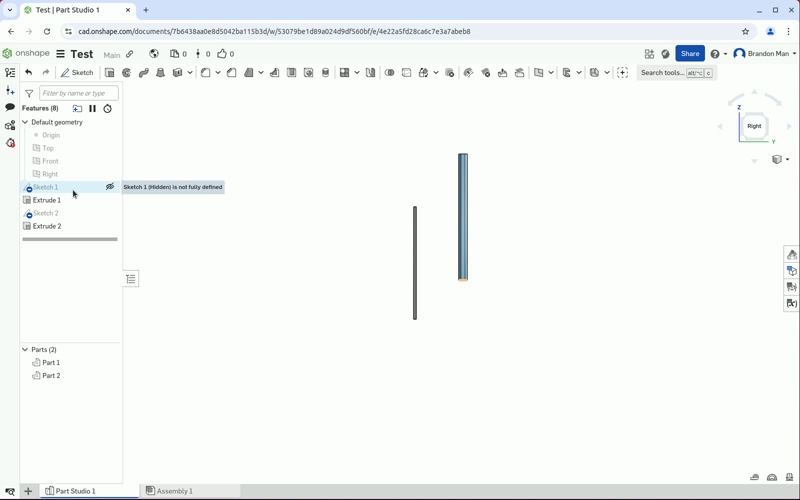
click(73, 189)
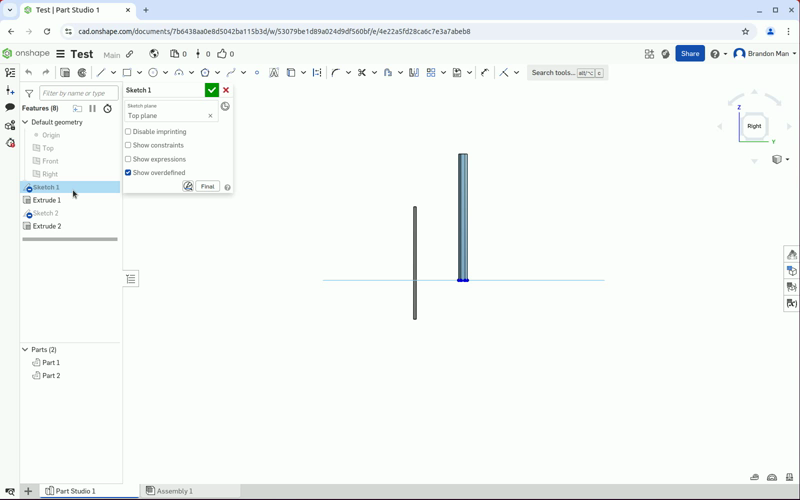
mouse_move(229, 92)
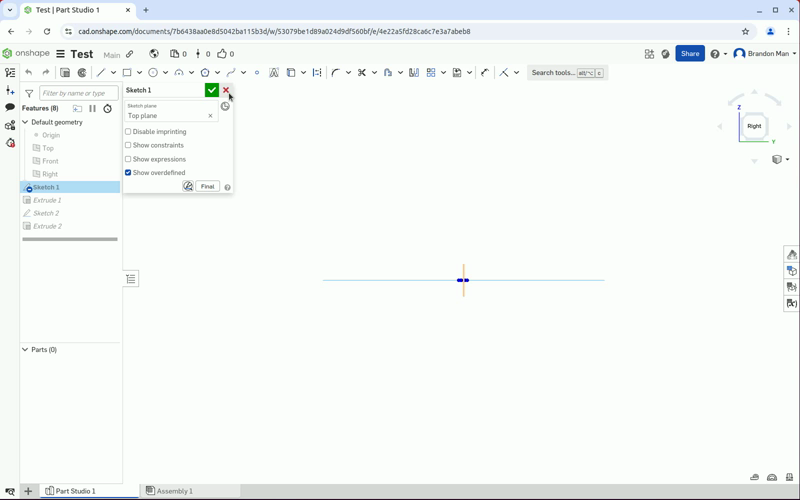
click(229, 92)
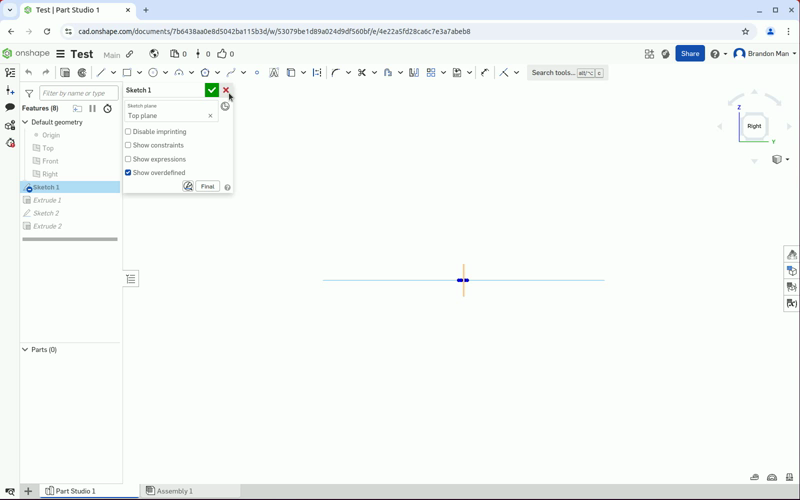
key(shift+s)
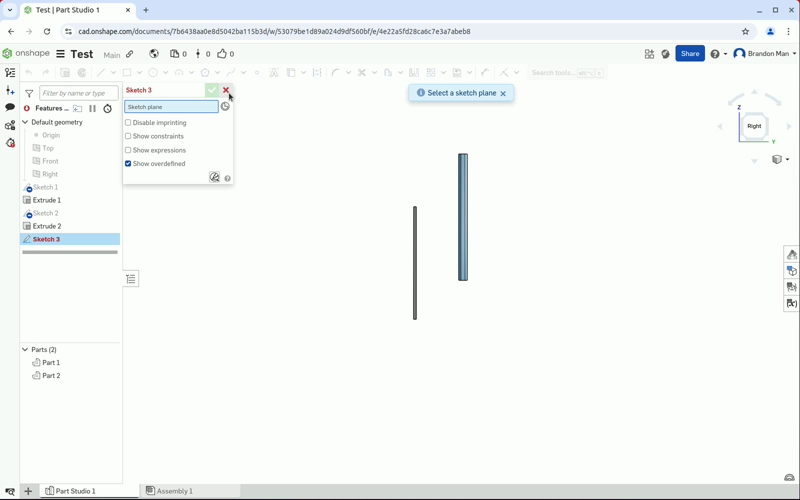
mouse_move(73, 176)
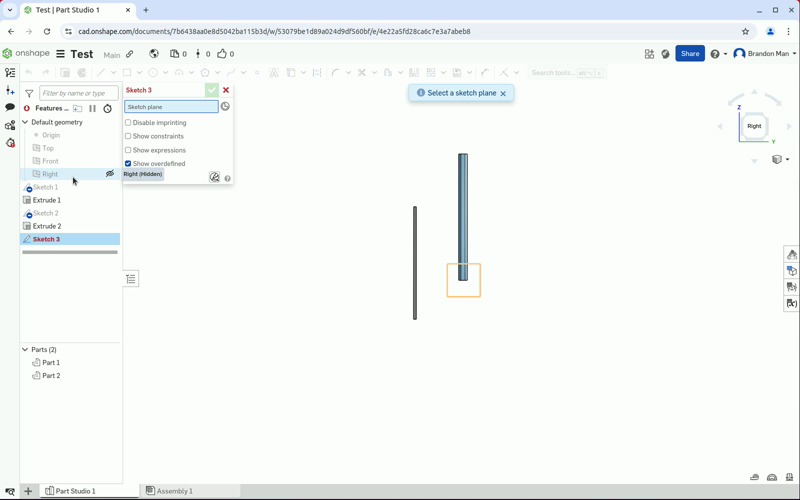
click(73, 176)
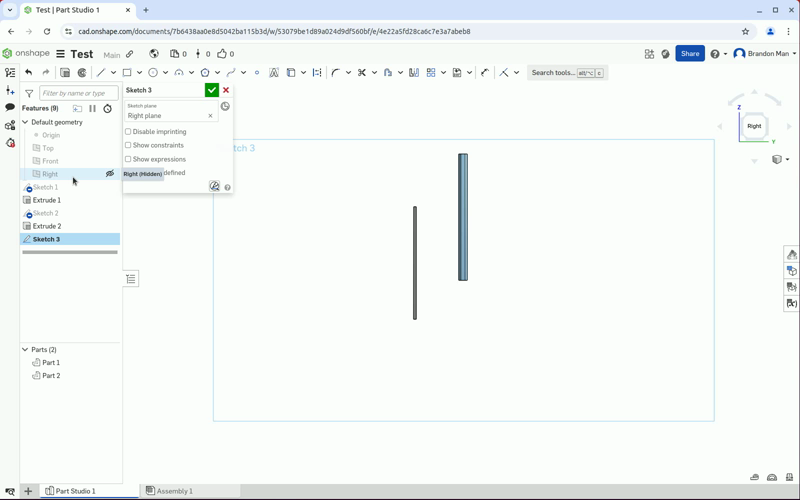
mouse_move(73, 352)
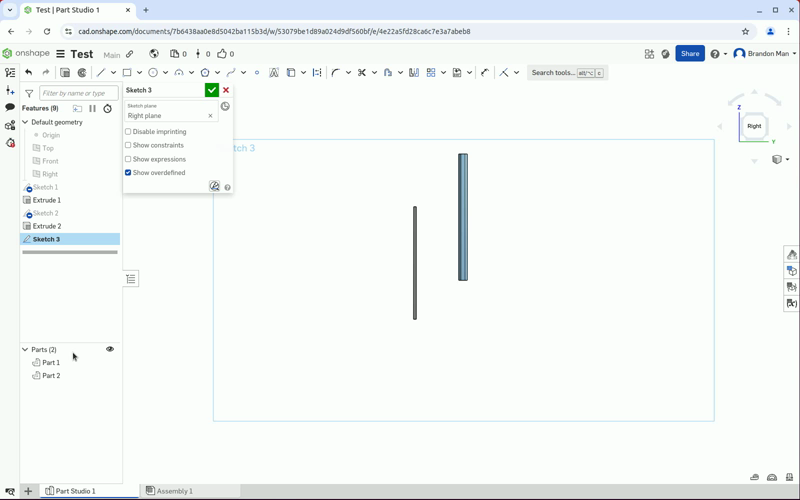
key(y)
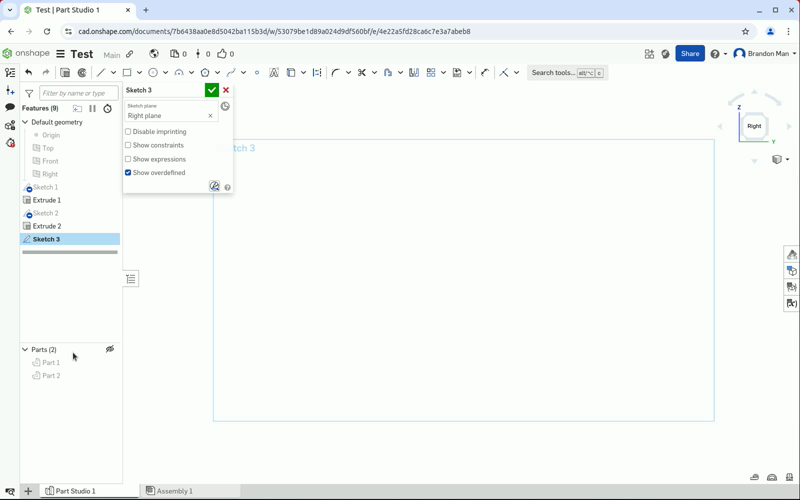
key(l)
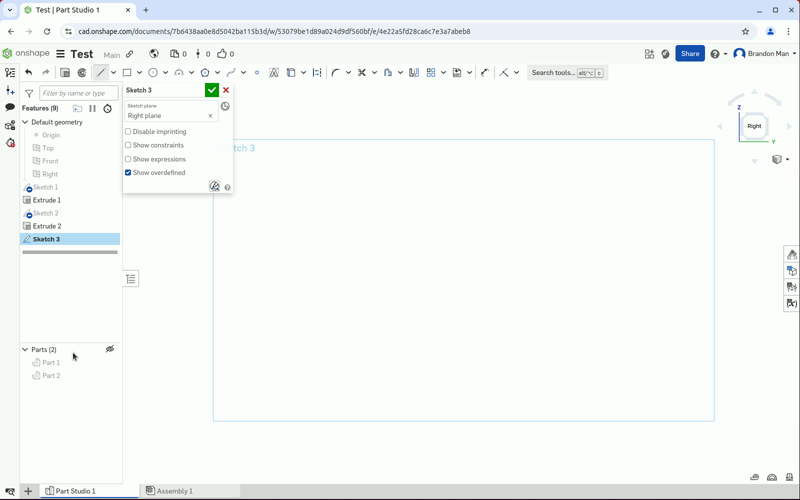
key_down(shift)
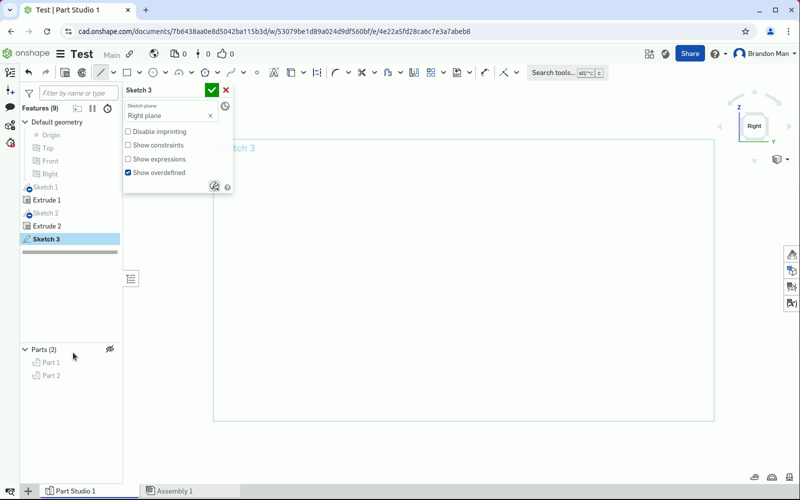
mouse_move(497, 322)
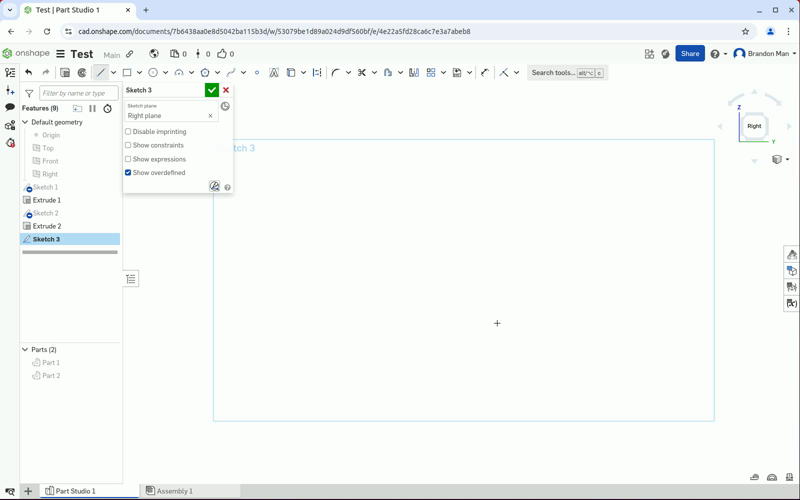
click(497, 322)
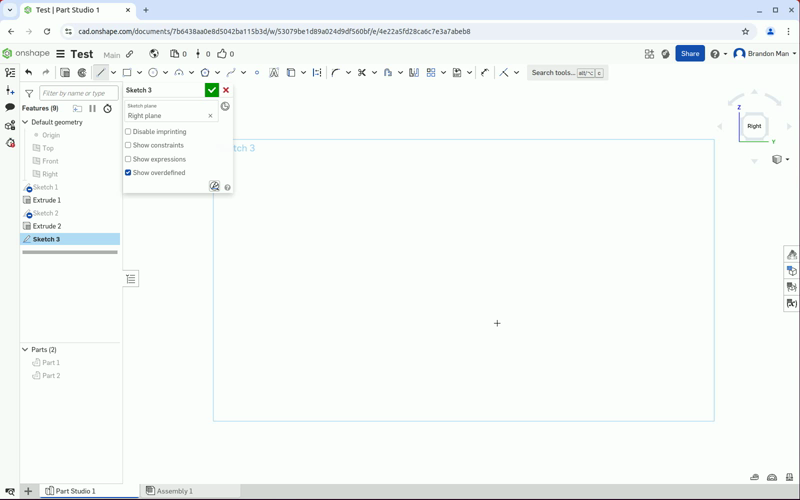
key_up(shift)
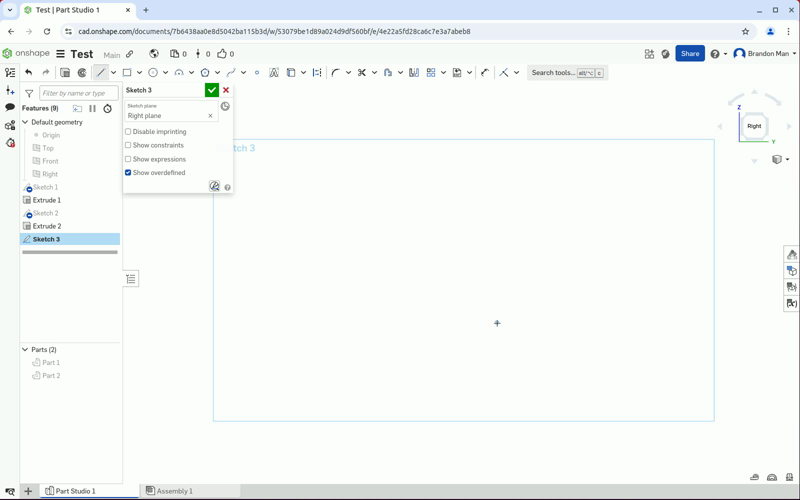
key_down(shift)
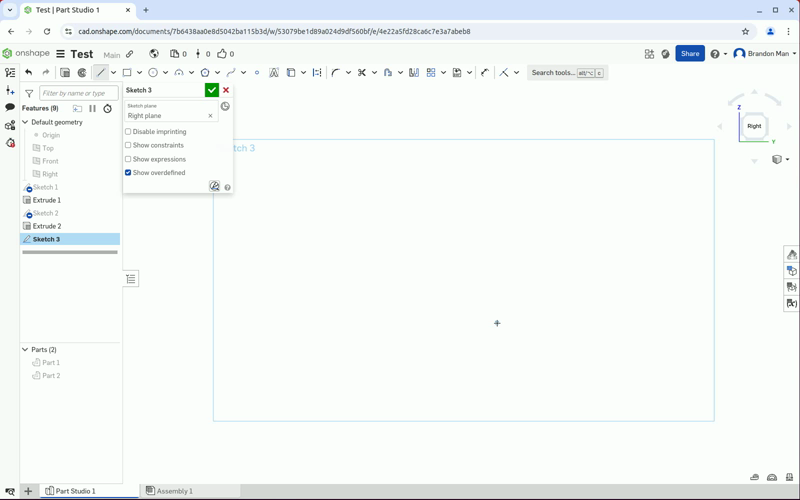
mouse_move(527, 322)
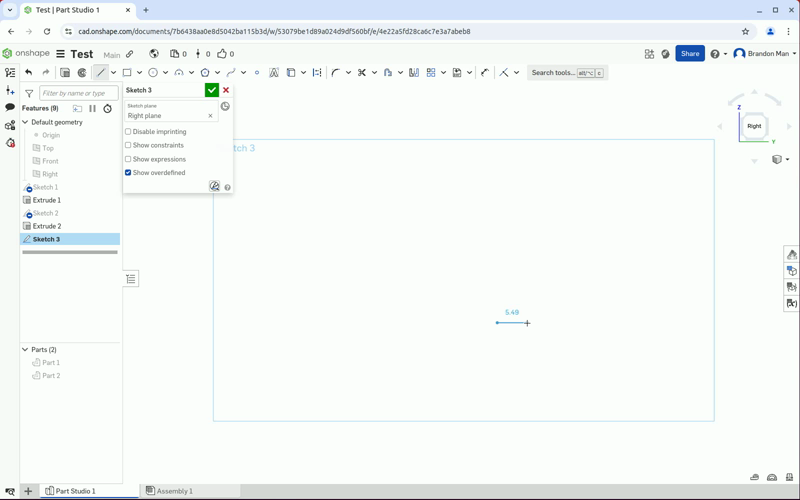
mouse_move(499, 322)
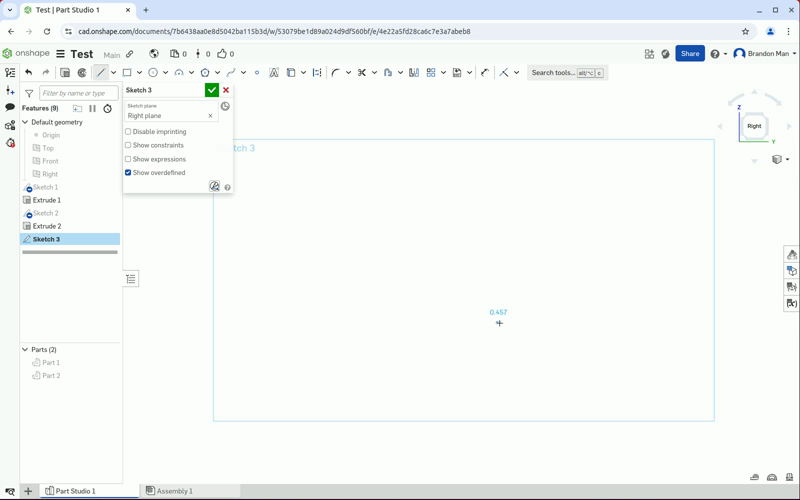
scroll(6)
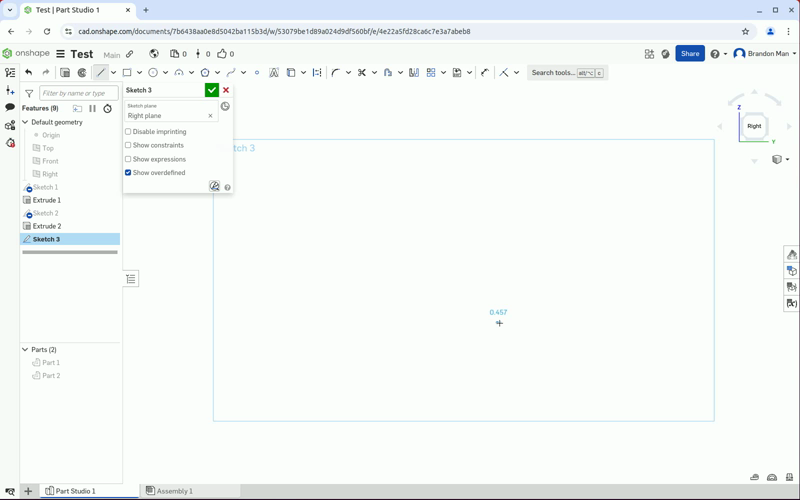
scroll(6)
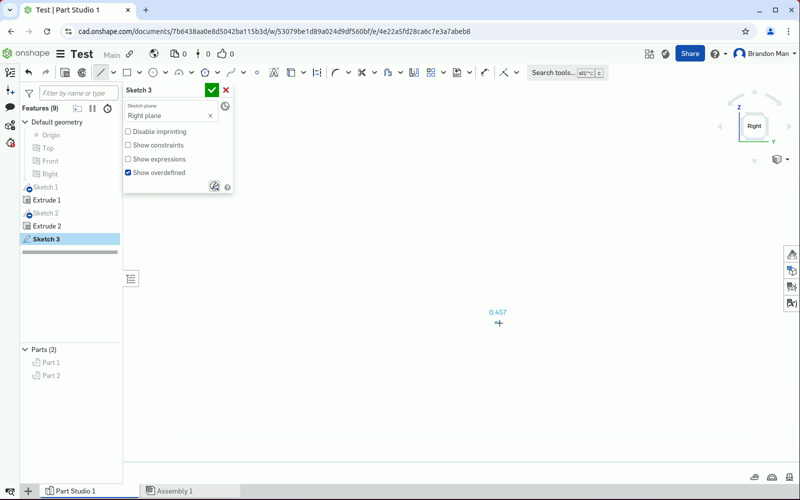
scroll(6)
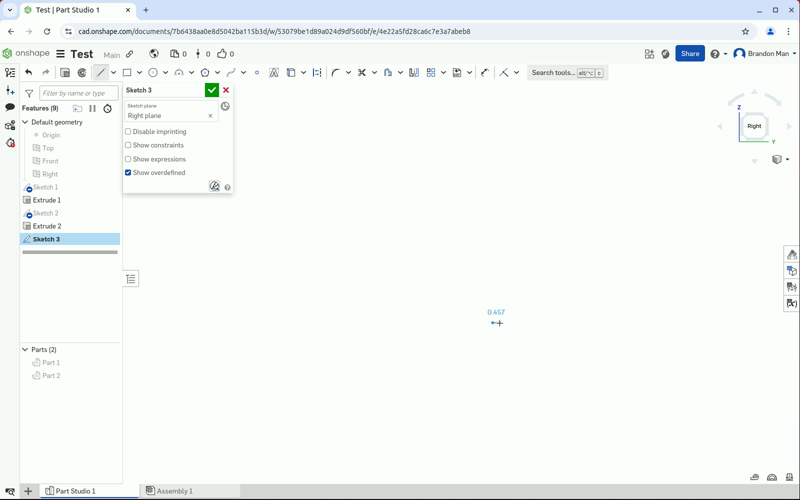
scroll(6)
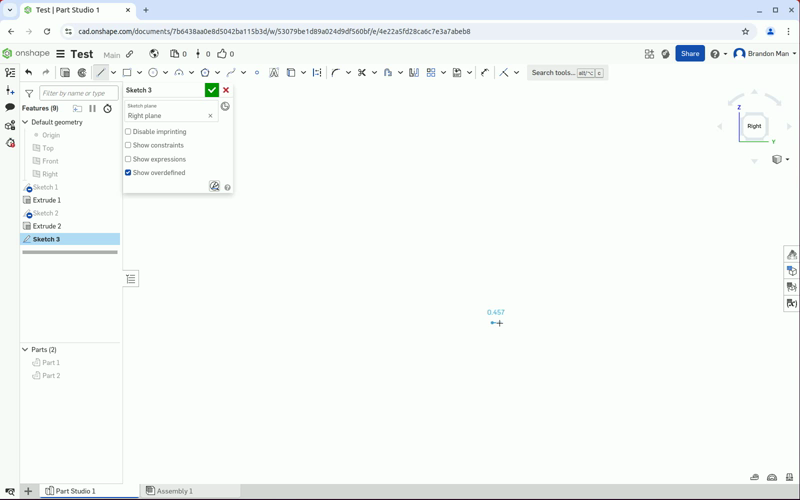
scroll(6)
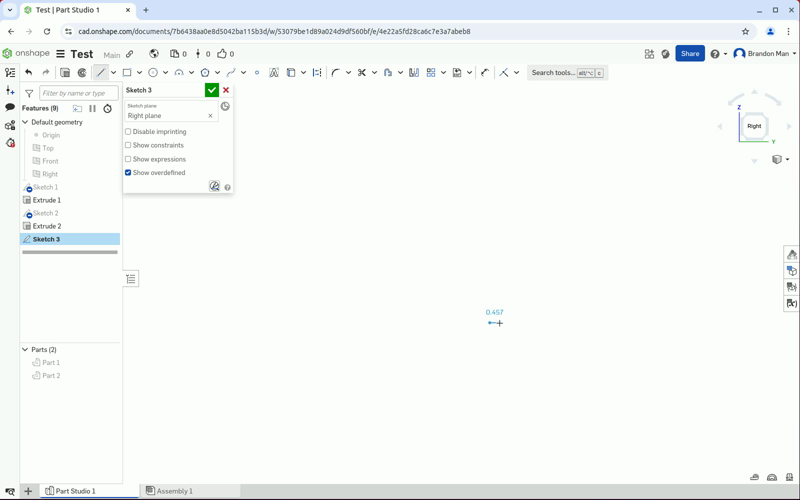
scroll(6)
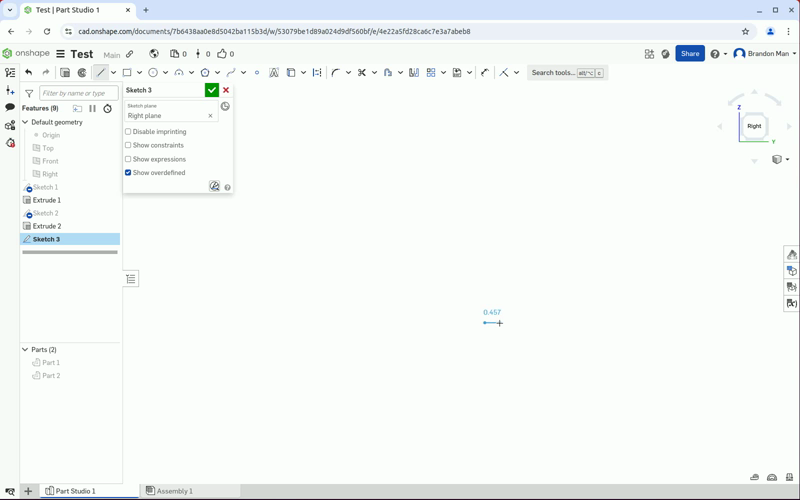
scroll(6)
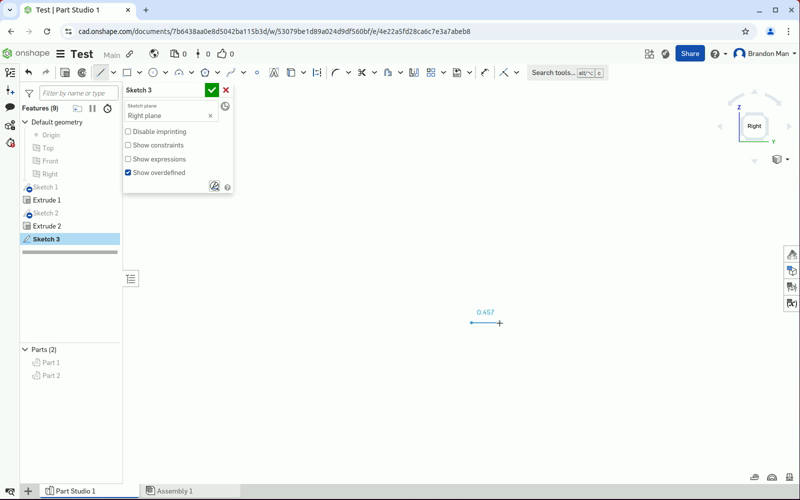
click(499, 322)
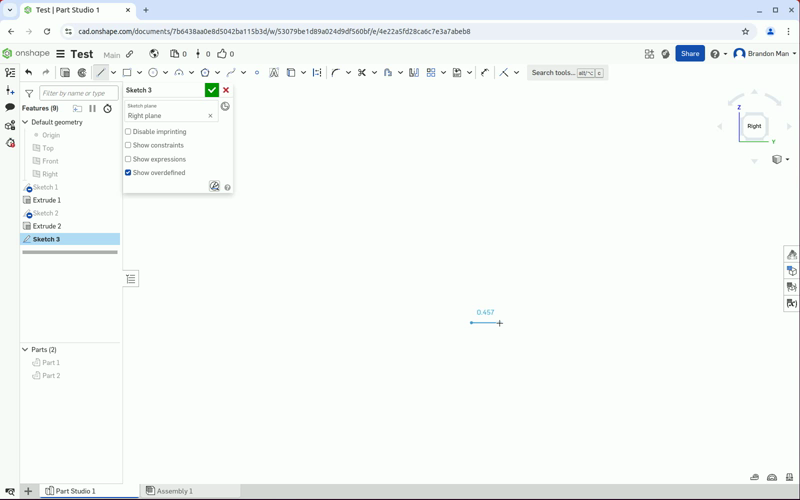
scroll(-6)
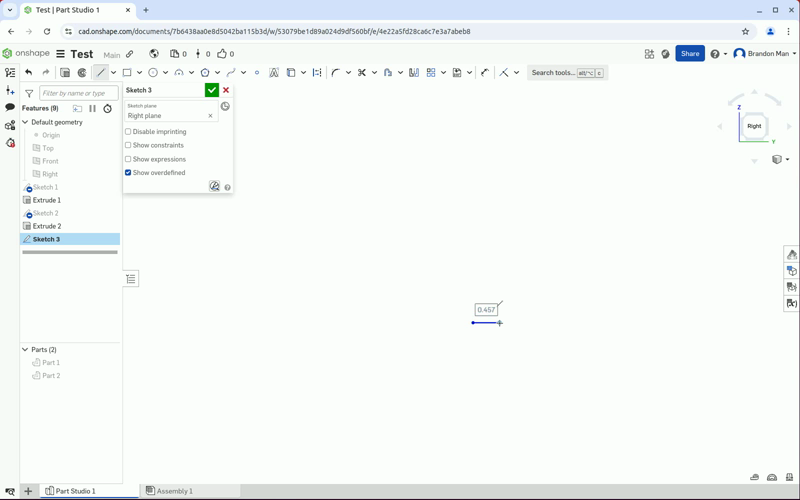
scroll(-6)
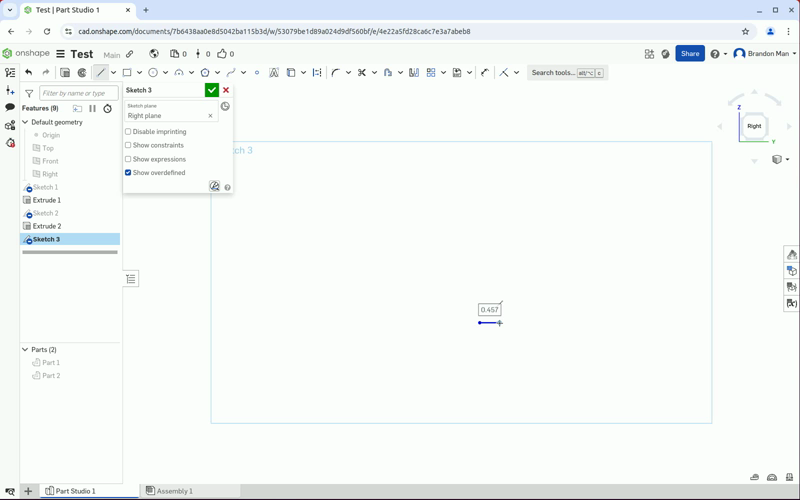
scroll(-6)
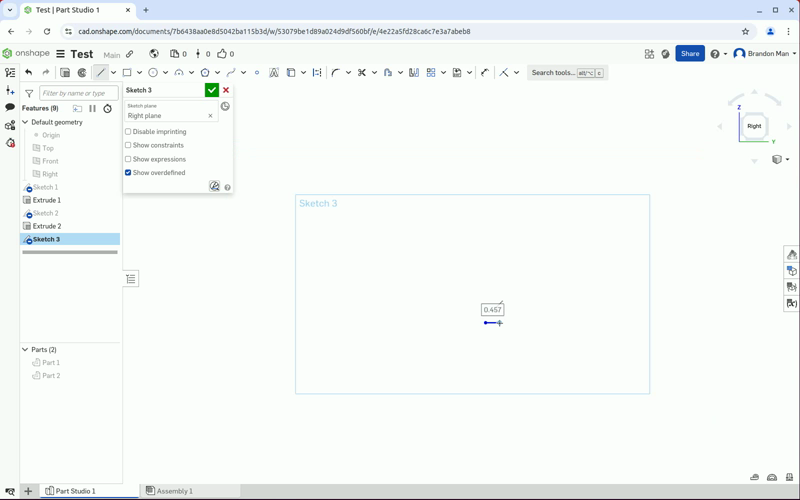
scroll(-6)
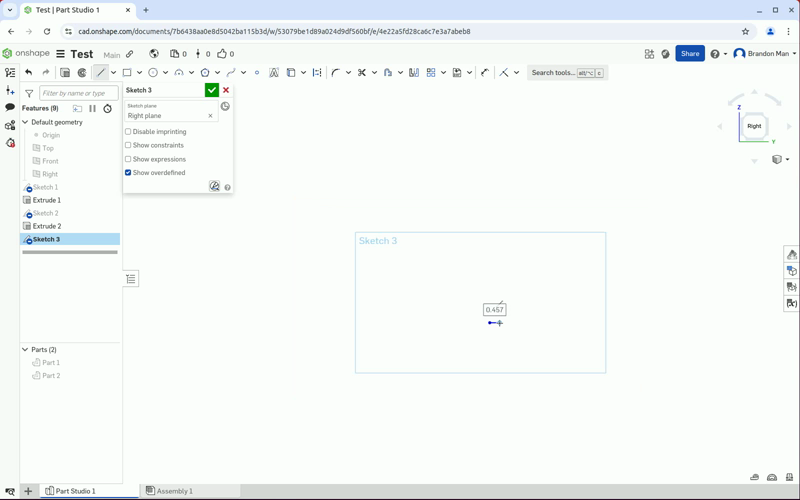
scroll(-6)
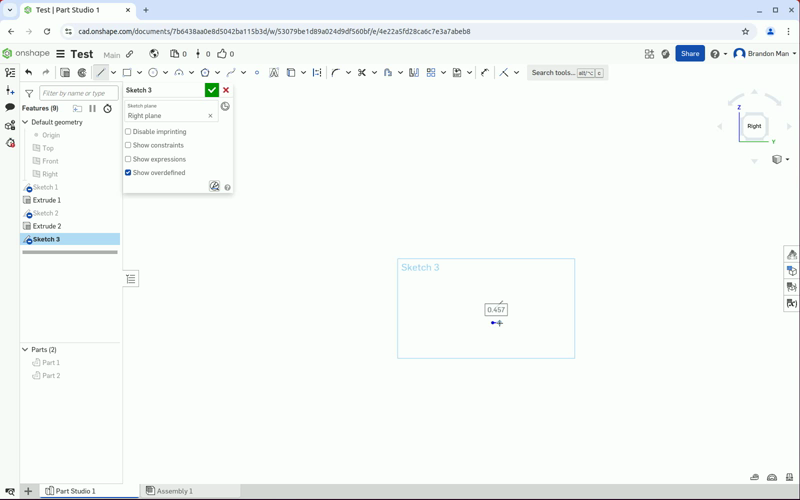
scroll(-6)
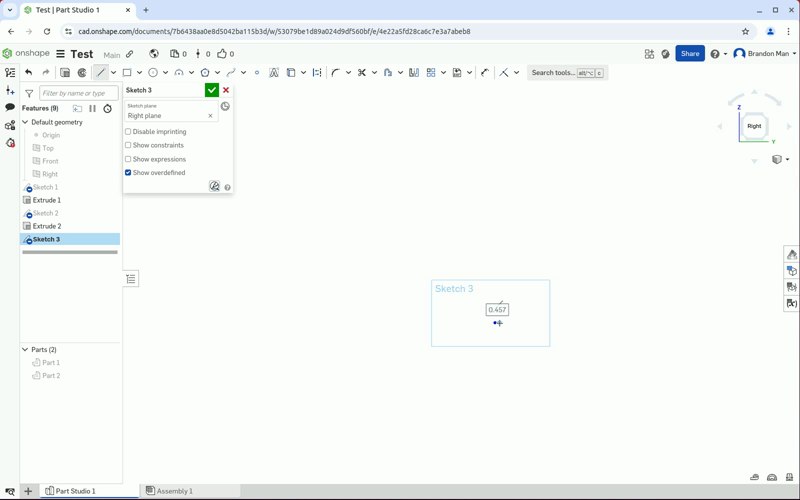
scroll(-6)
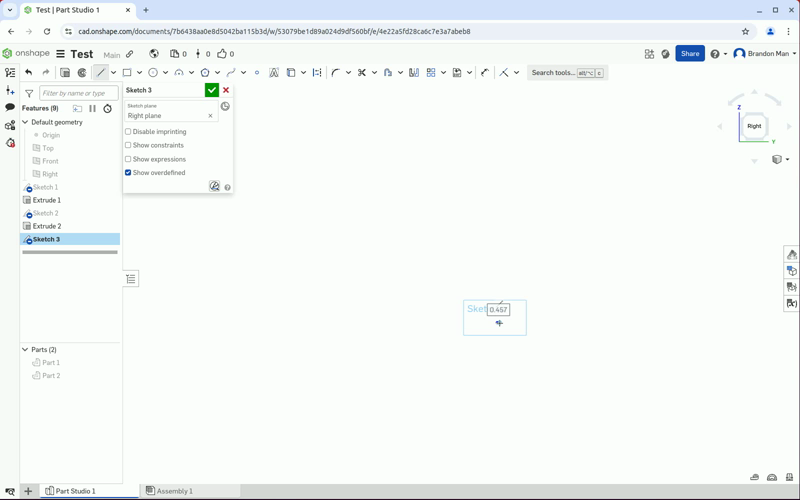
key_up(shift)
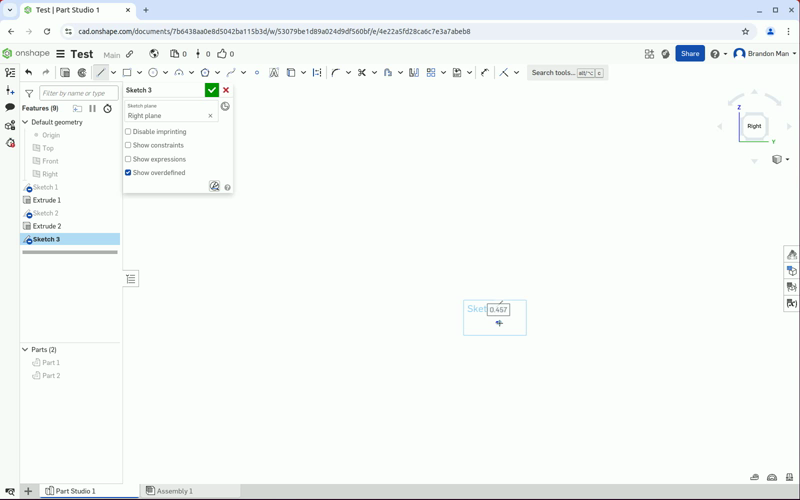
key_down(shift)
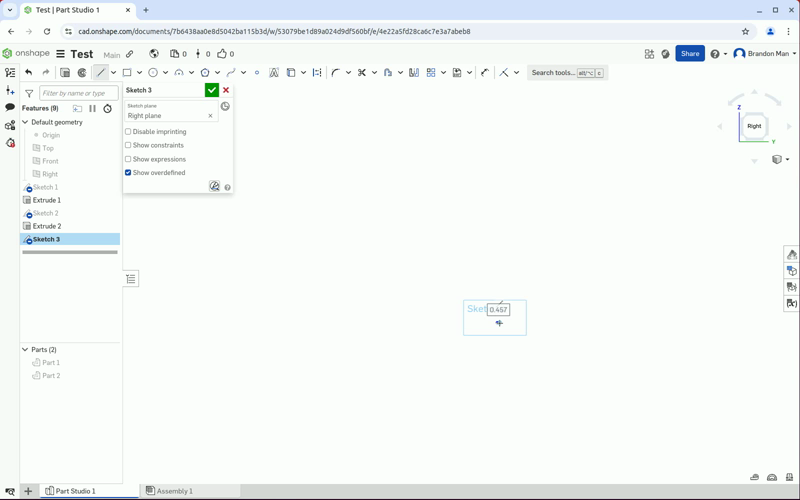
mouse_move(499, 210)
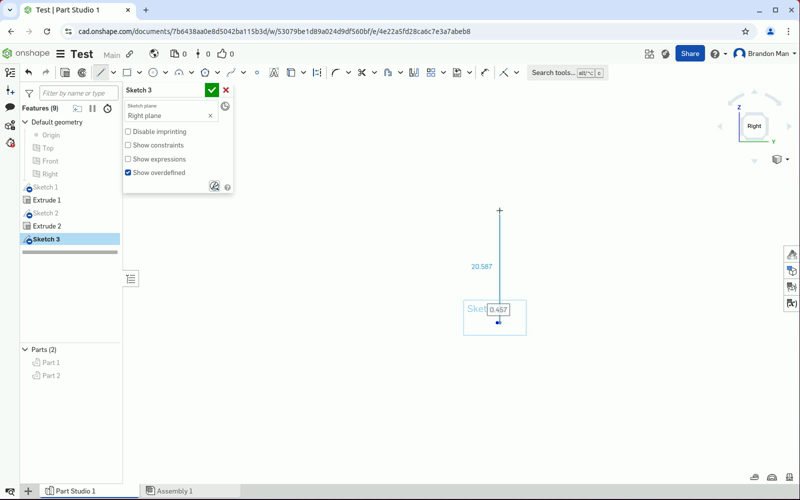
click(499, 210)
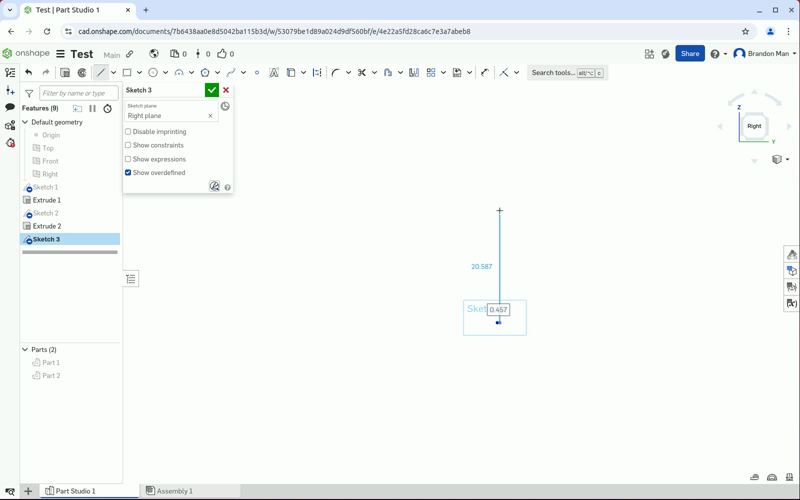
key_up(shift)
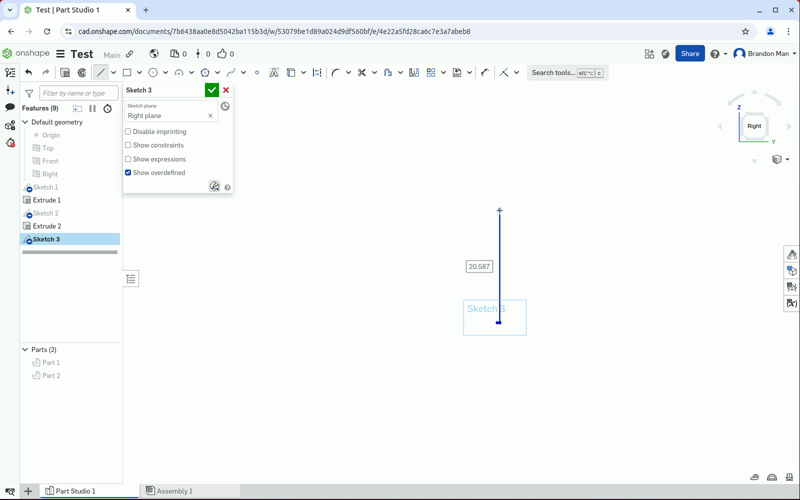
key_down(shift)
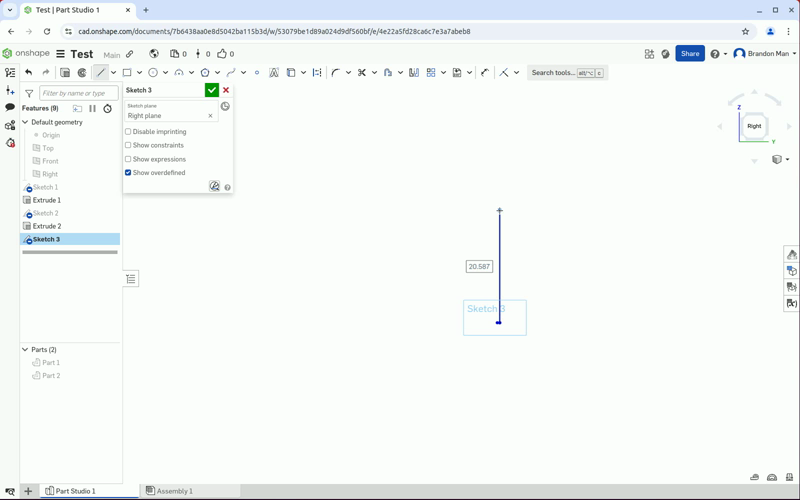
mouse_move(529, 210)
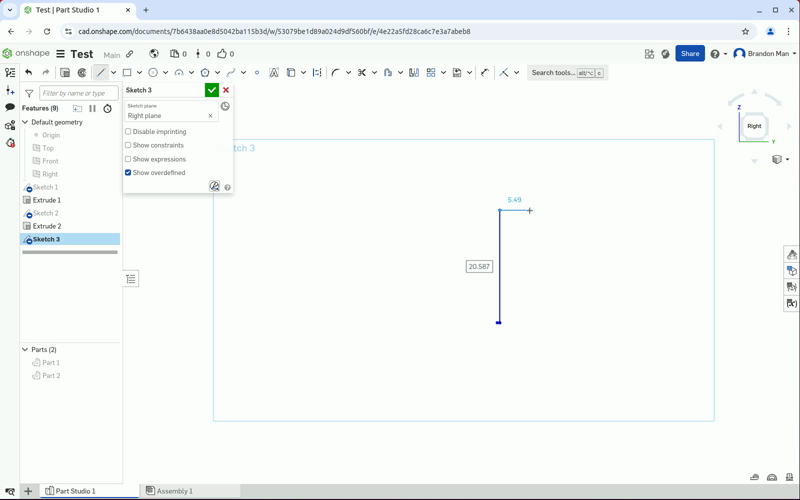
mouse_move(497, 210)
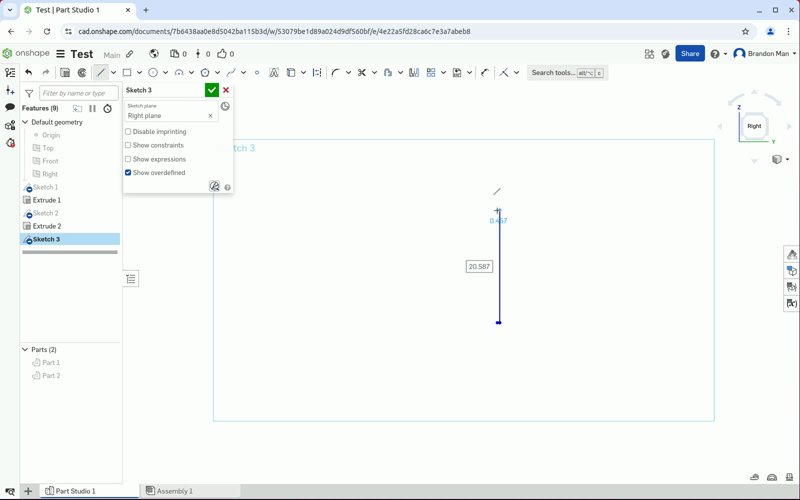
scroll(6)
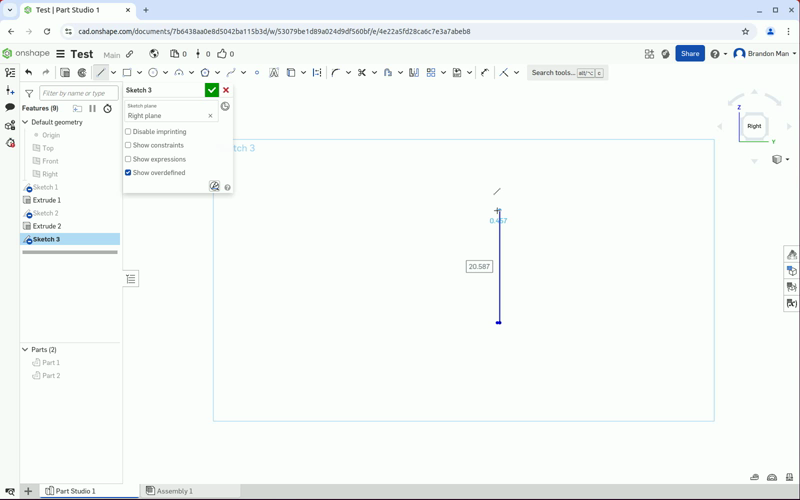
scroll(6)
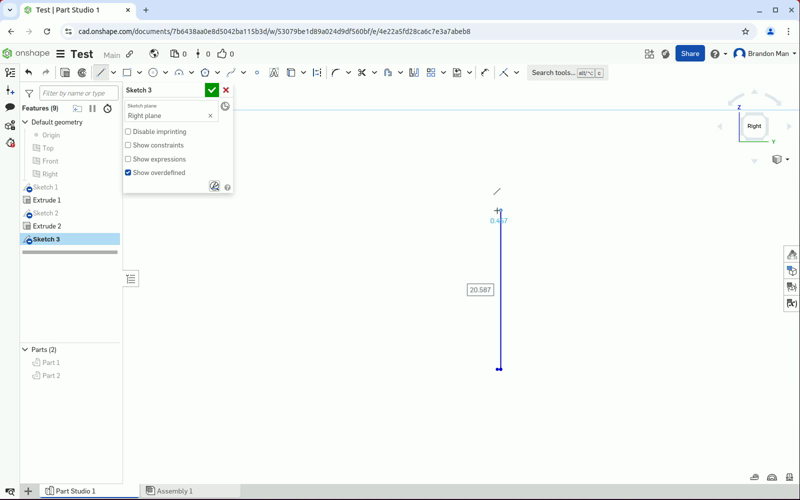
scroll(6)
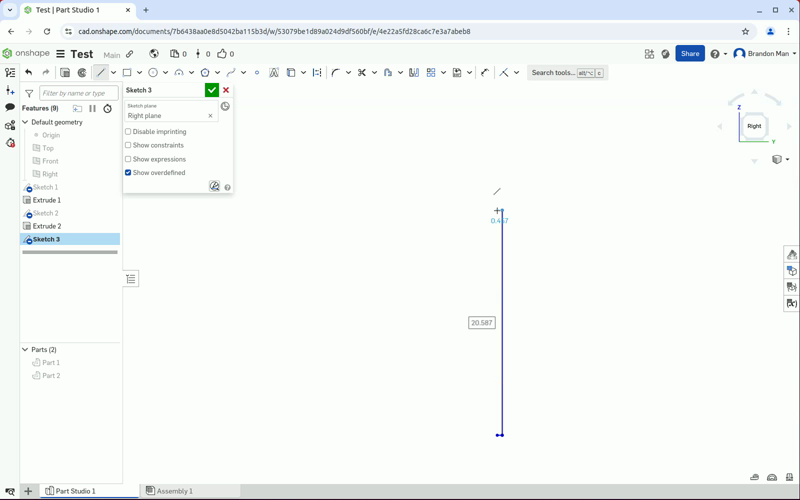
scroll(6)
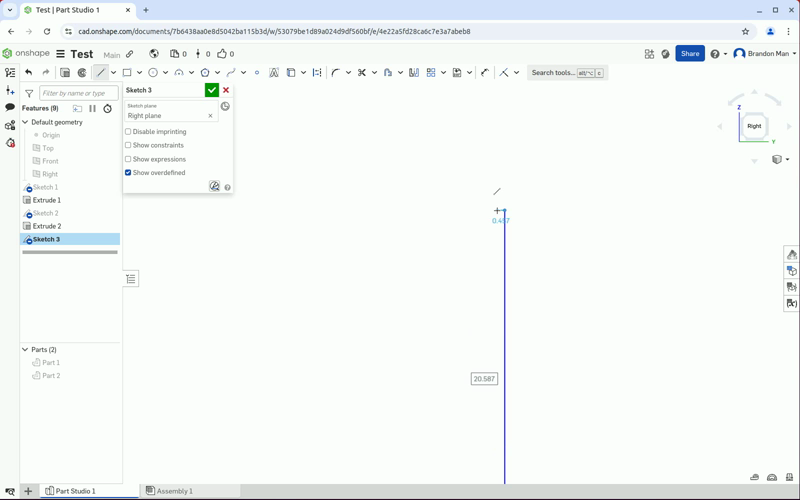
scroll(6)
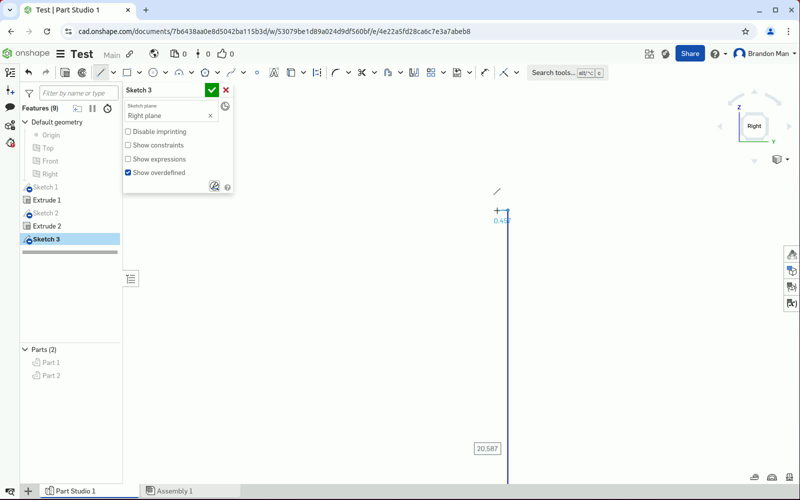
scroll(6)
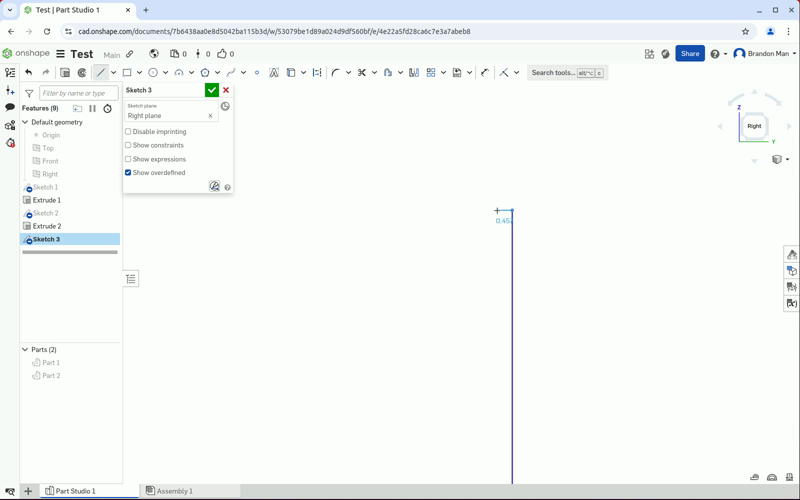
scroll(6)
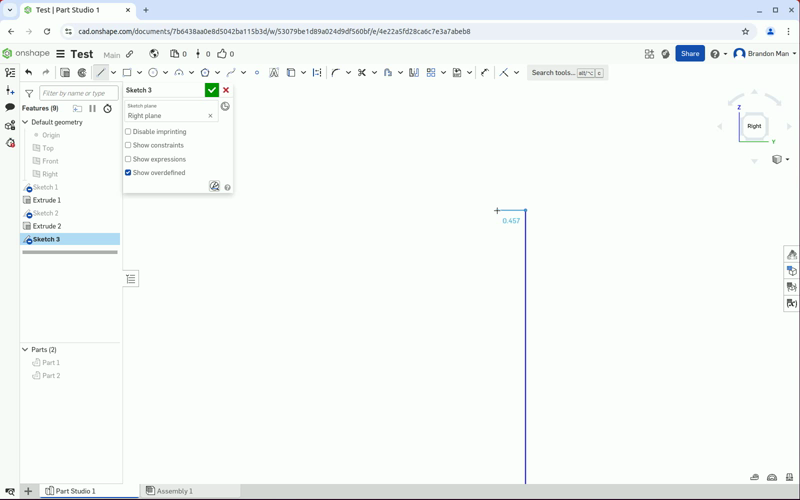
click(497, 210)
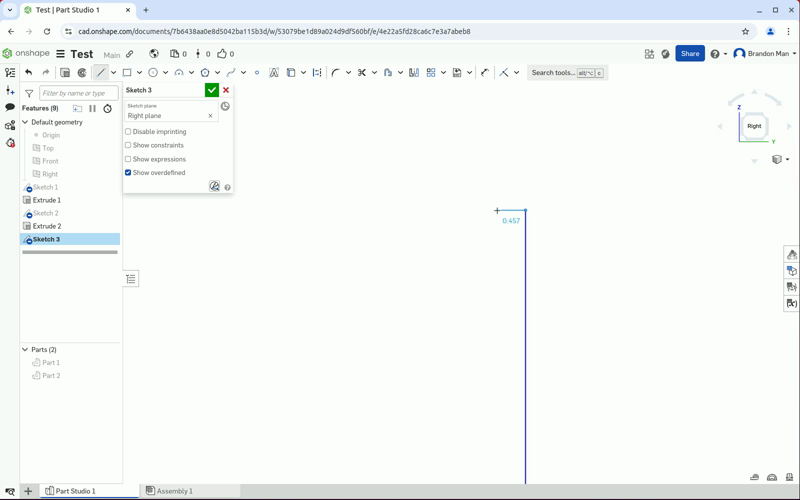
scroll(-6)
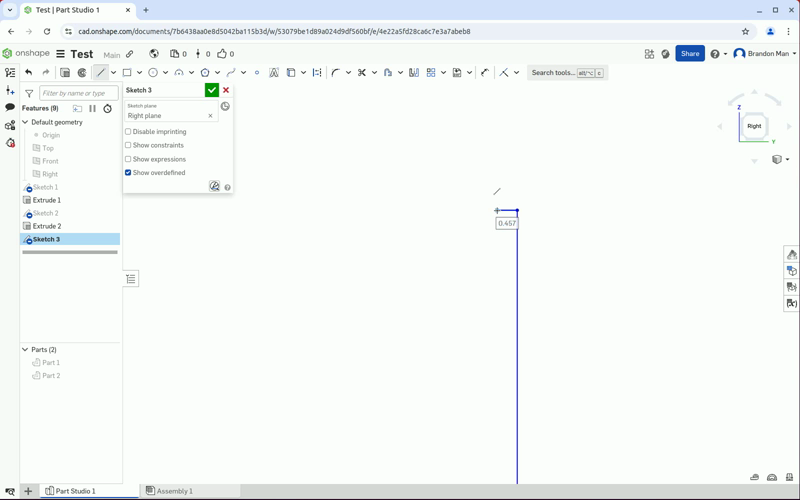
scroll(-6)
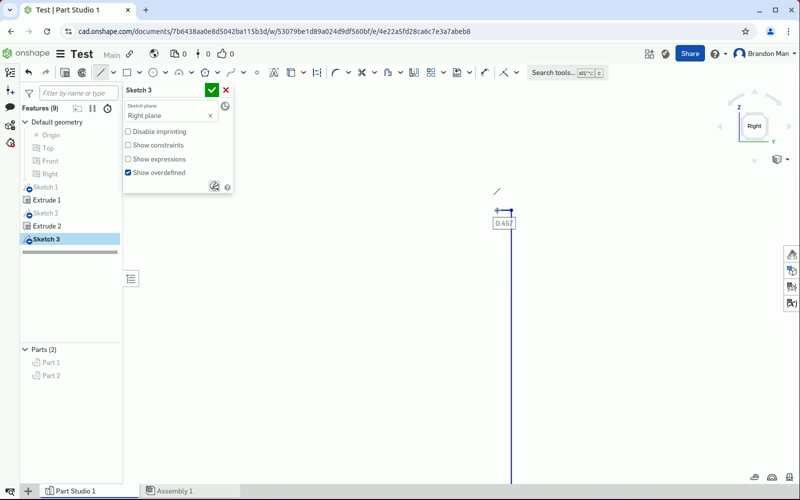
scroll(-6)
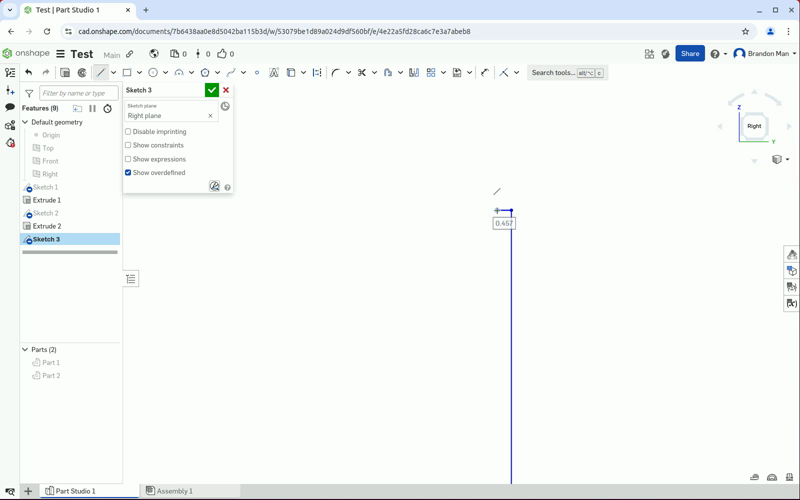
scroll(-6)
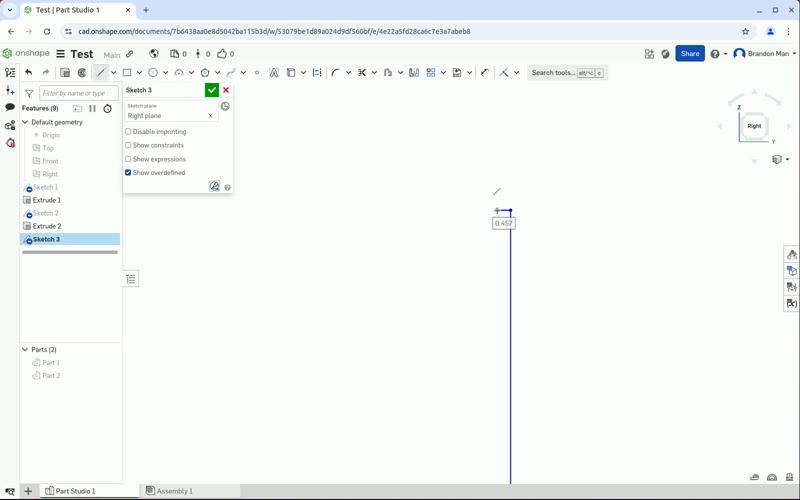
scroll(-6)
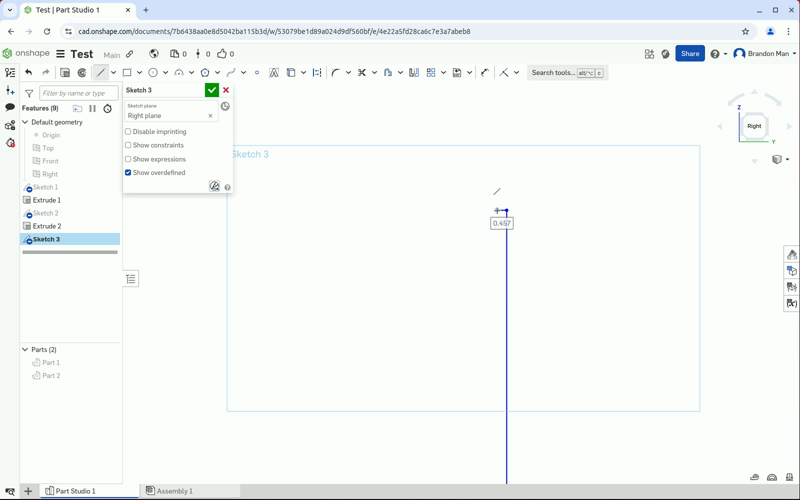
scroll(-6)
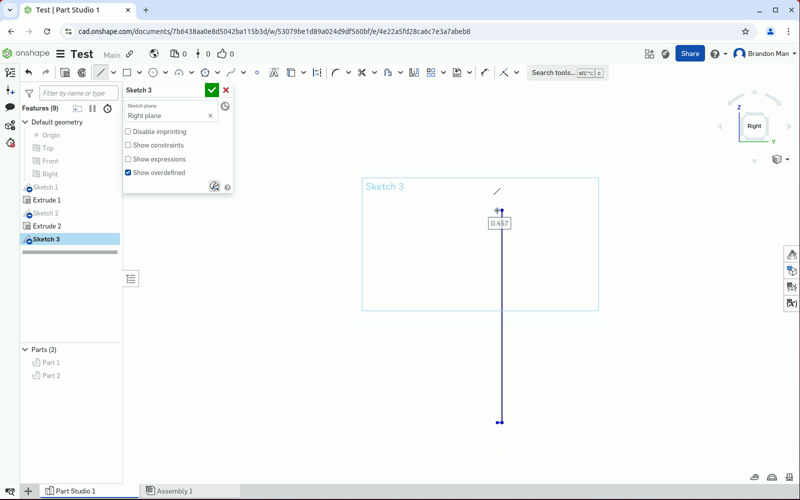
scroll(-6)
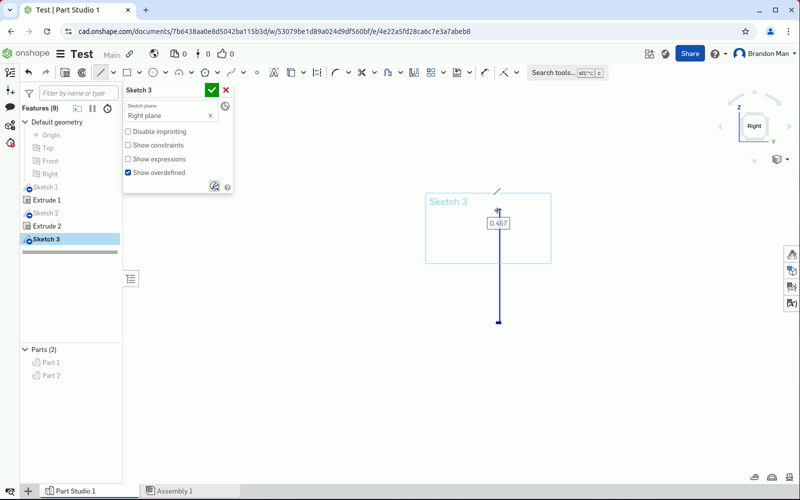
key_up(shift)
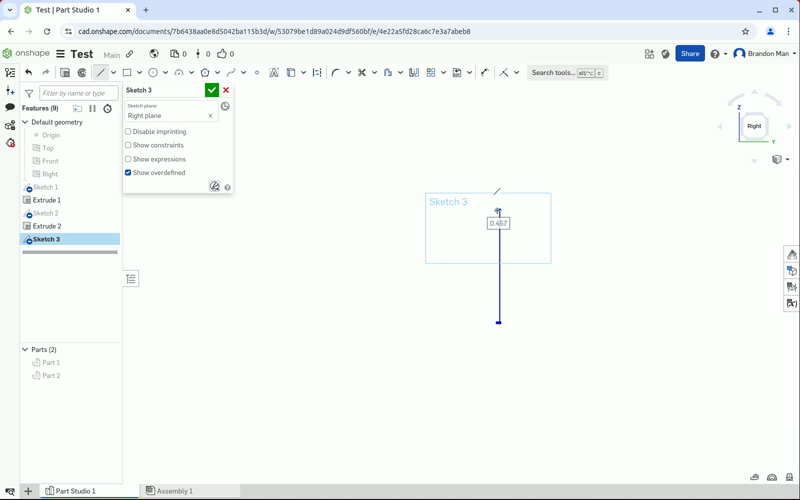
key_down(shift)
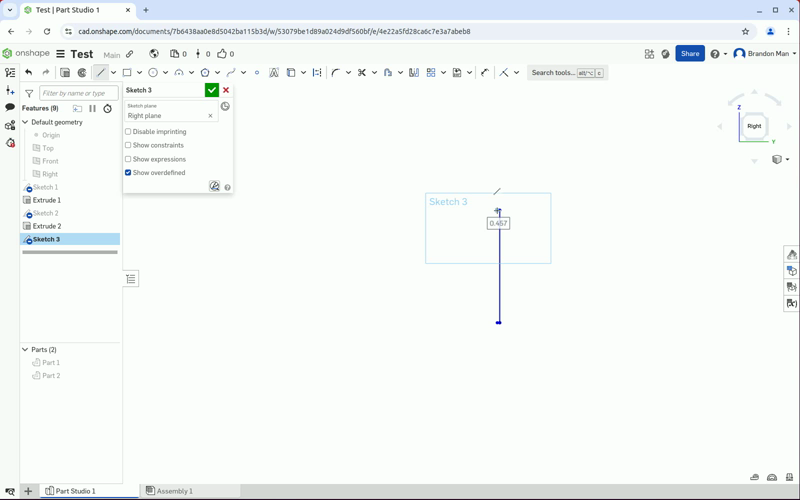
mouse_move(497, 322)
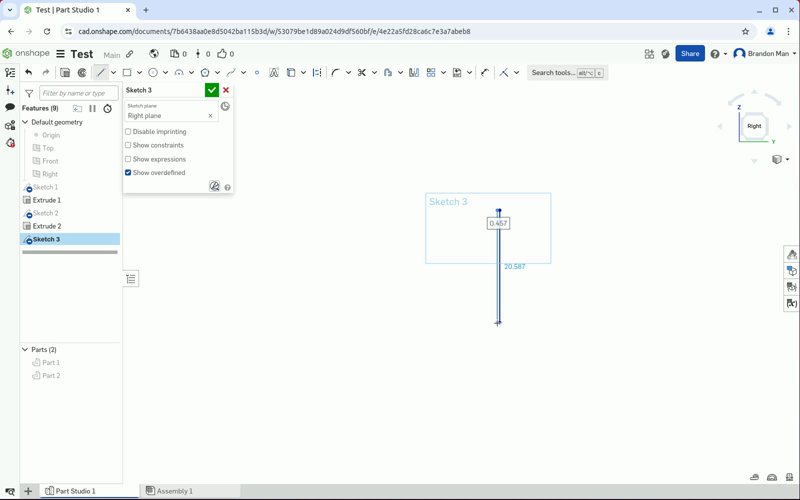
scroll(6)
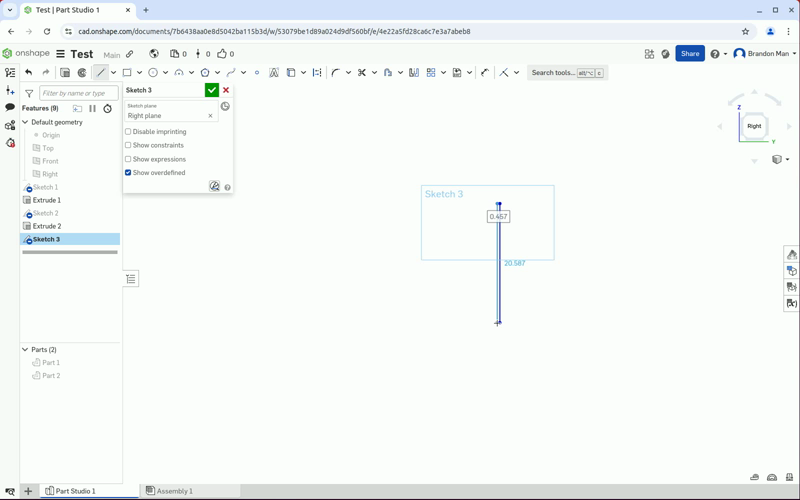
scroll(6)
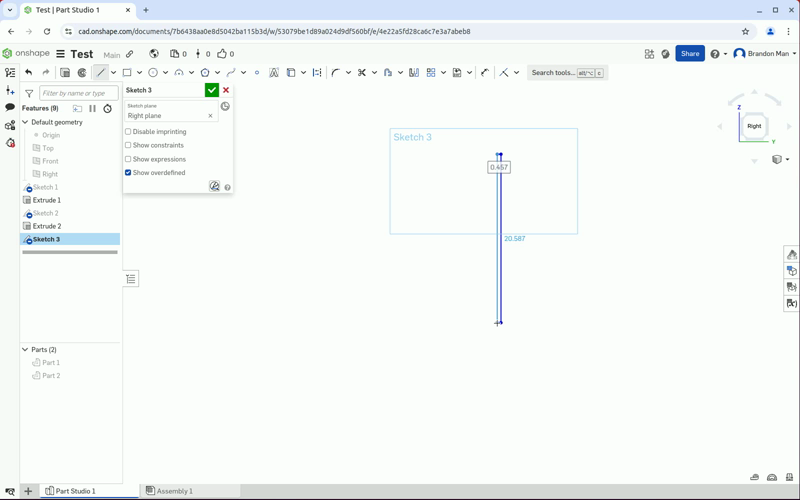
scroll(6)
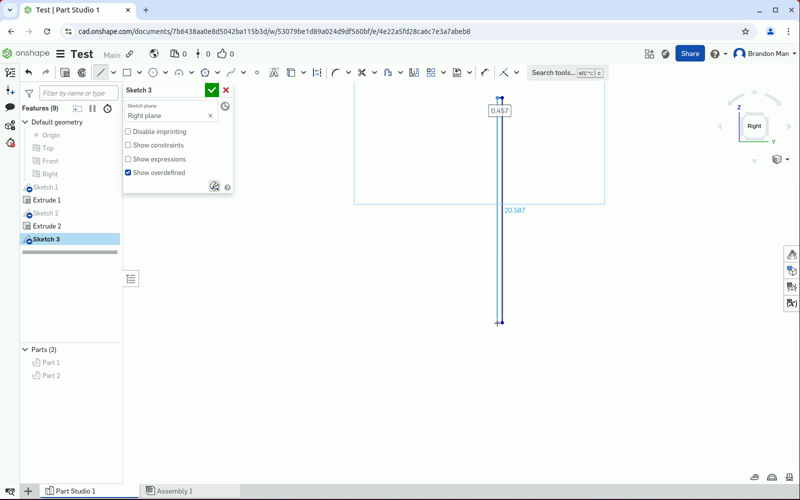
scroll(6)
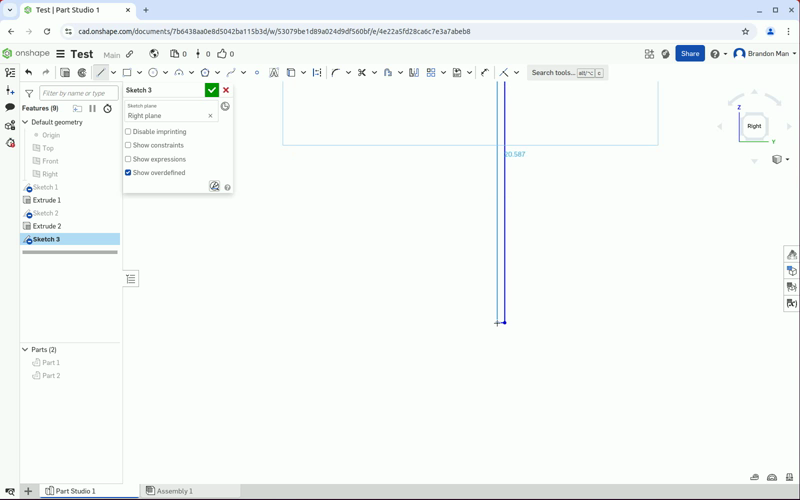
scroll(6)
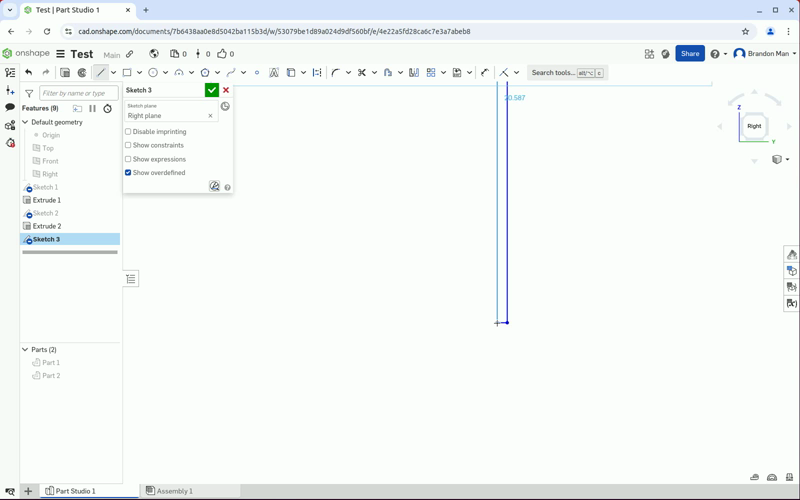
scroll(6)
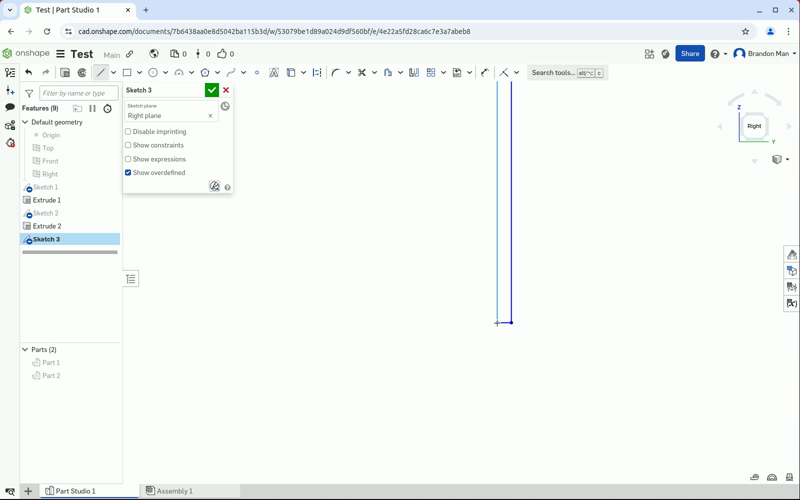
scroll(6)
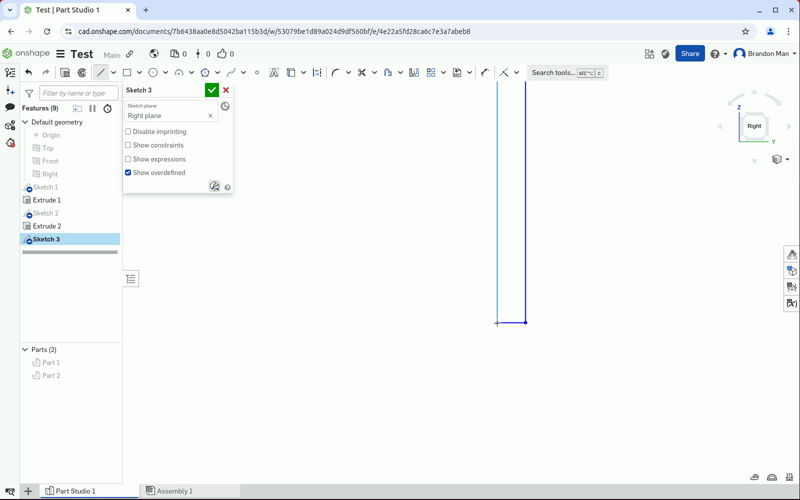
key_up(shift)
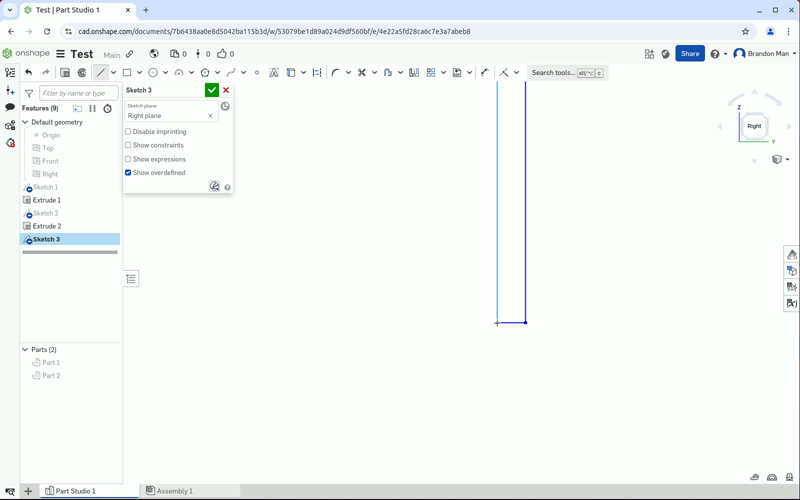
click(497, 322)
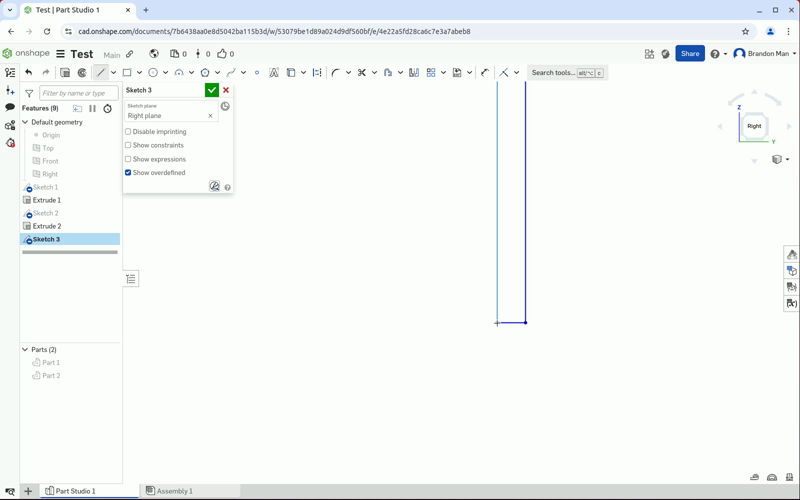
scroll(-6)
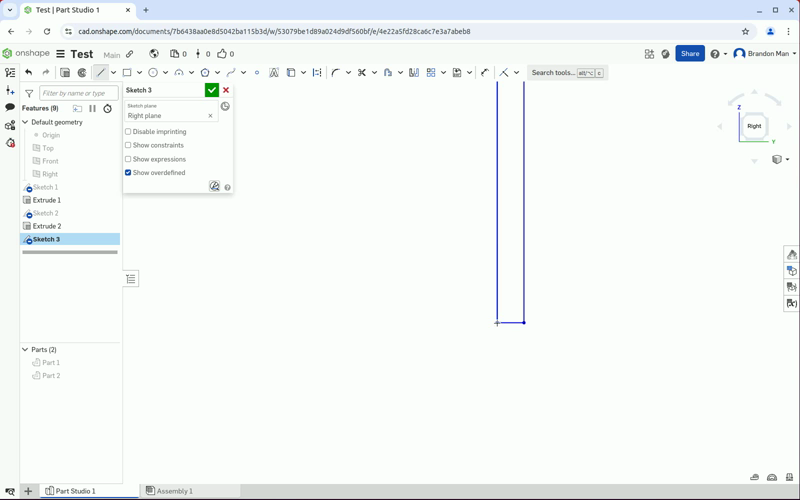
scroll(-6)
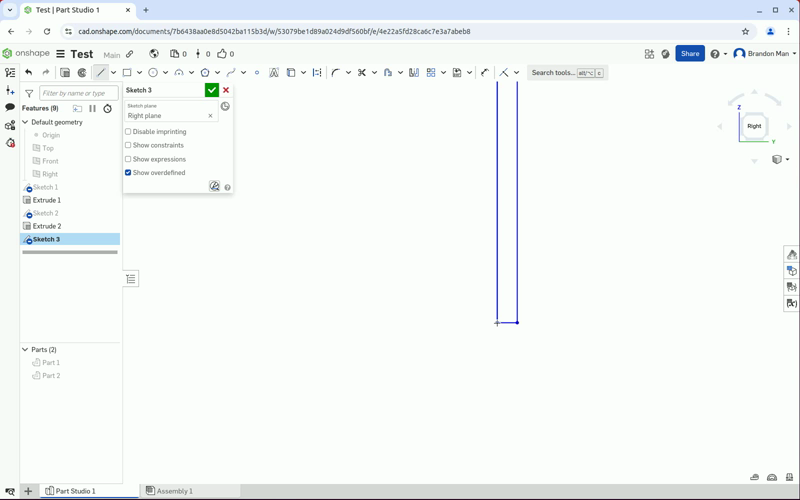
scroll(-6)
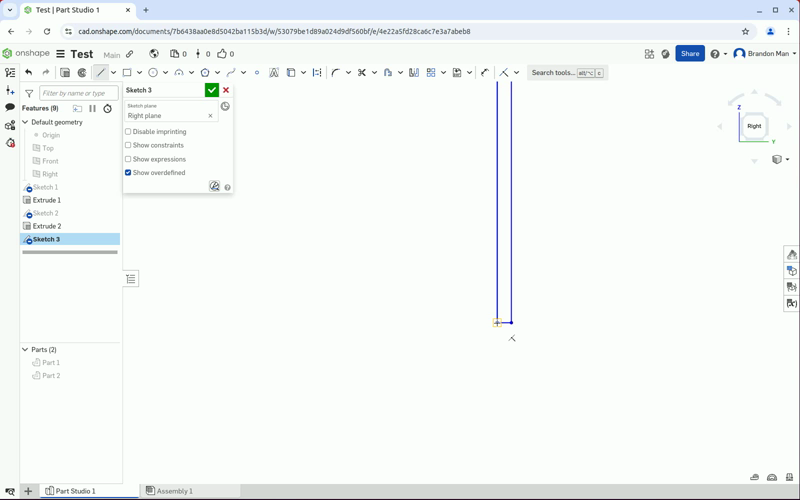
scroll(-6)
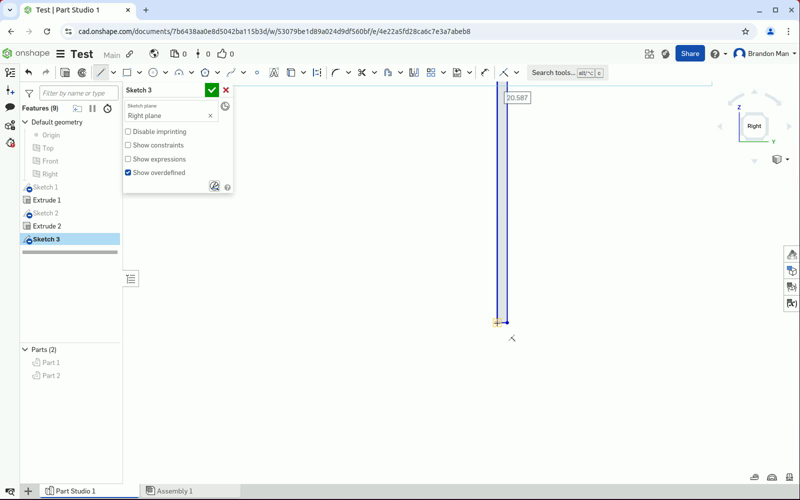
scroll(-6)
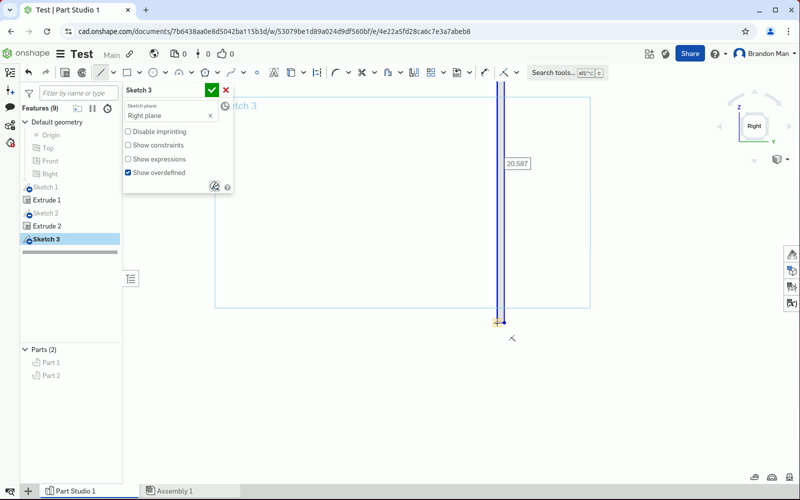
scroll(-6)
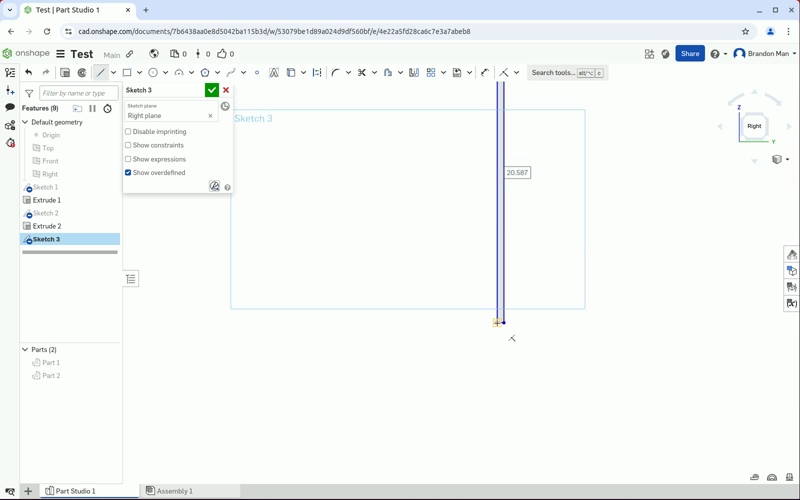
scroll(-6)
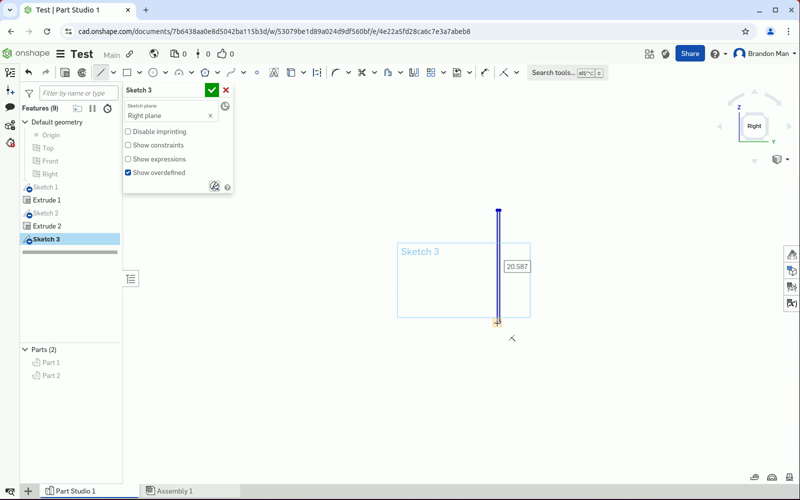
key(esc)
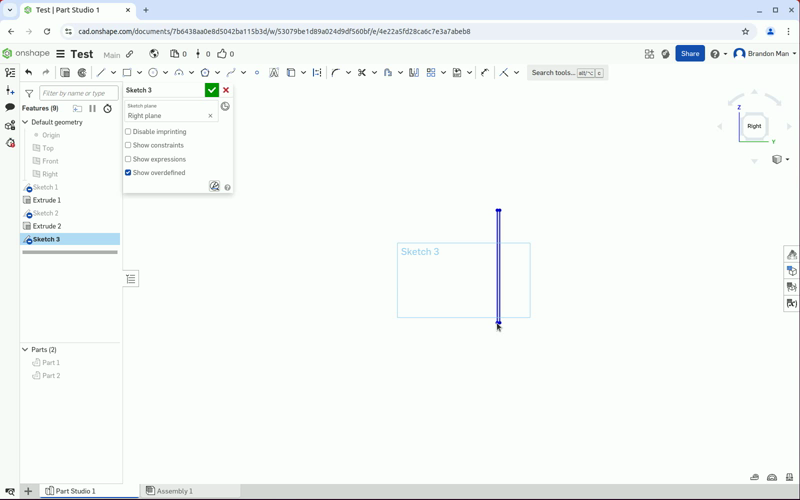
mouse_move(497, 275)
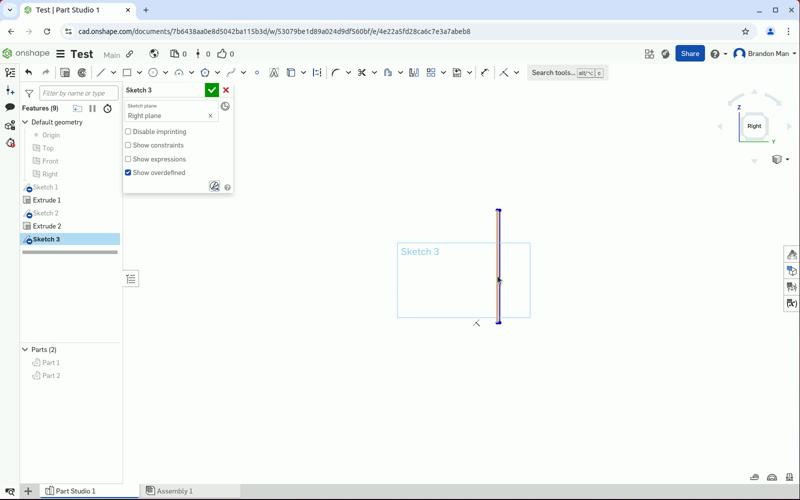
scroll(6)
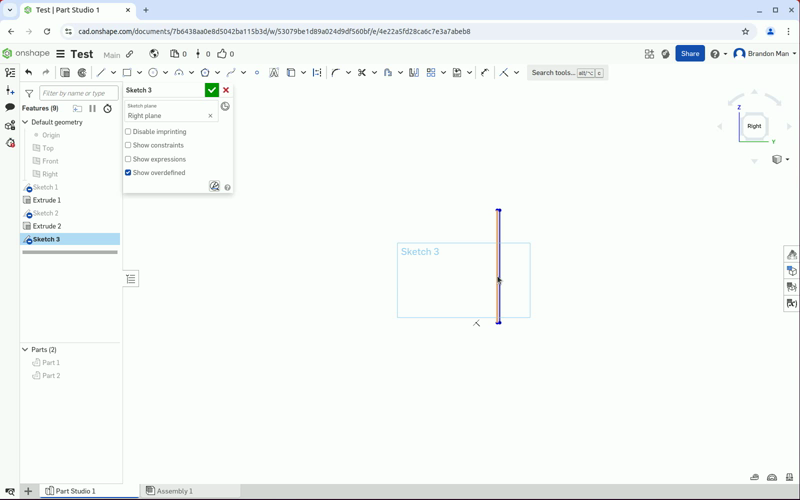
scroll(6)
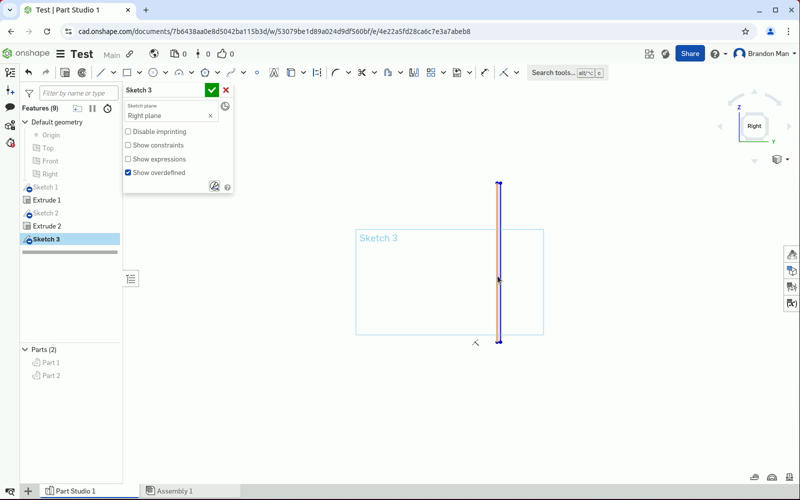
scroll(6)
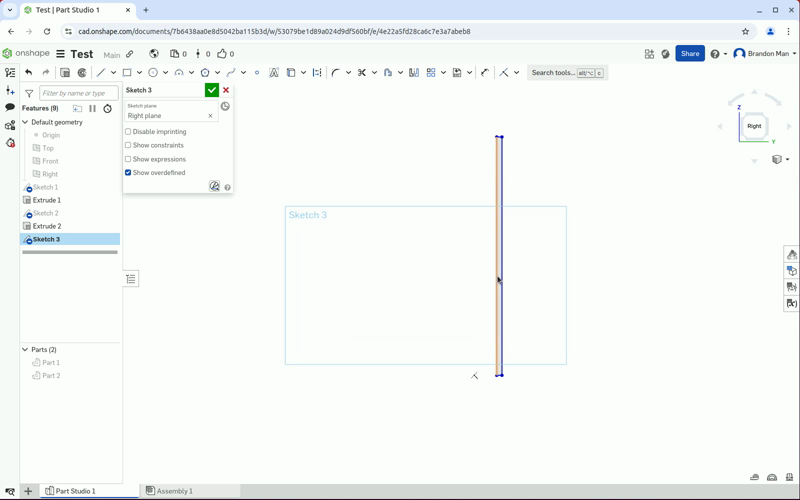
scroll(6)
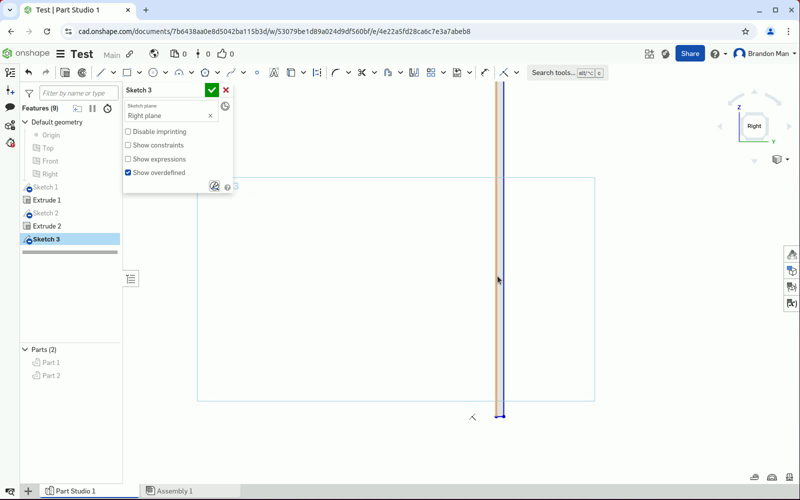
scroll(6)
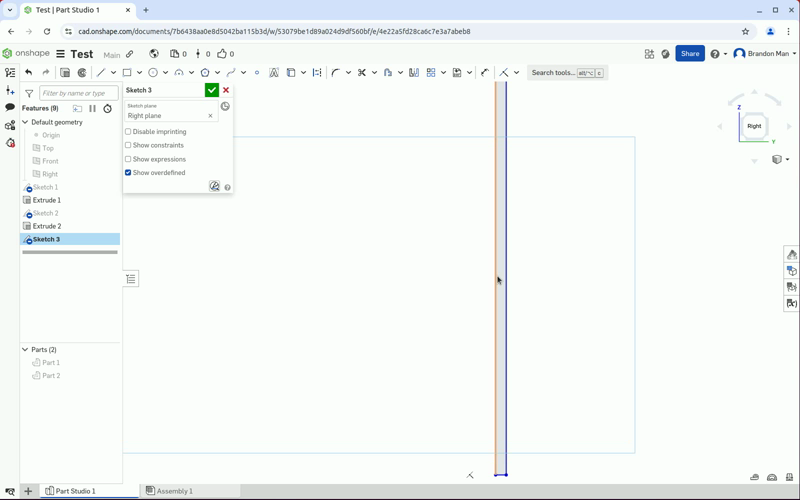
scroll(6)
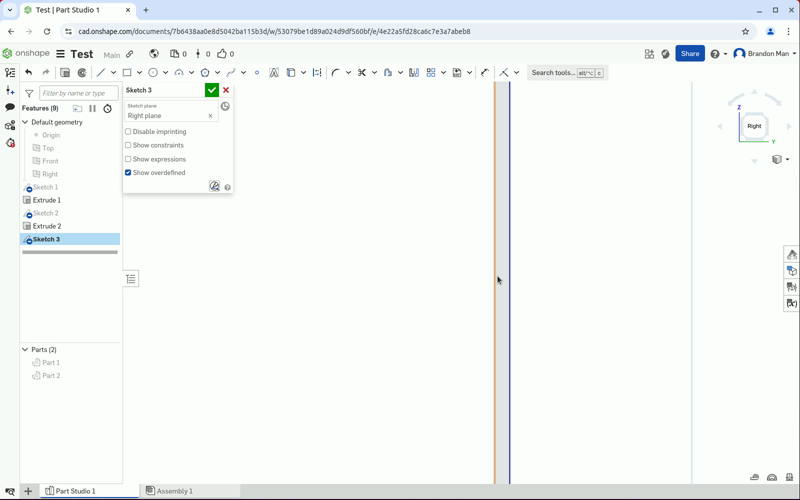
scroll(6)
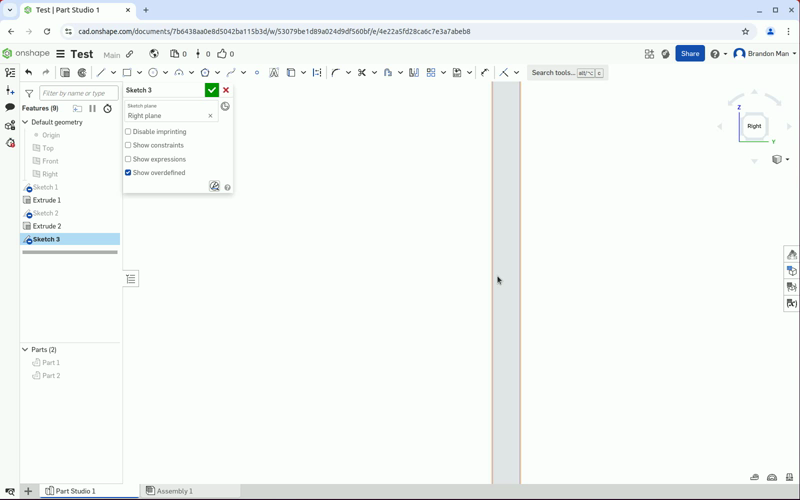
click(497, 275)
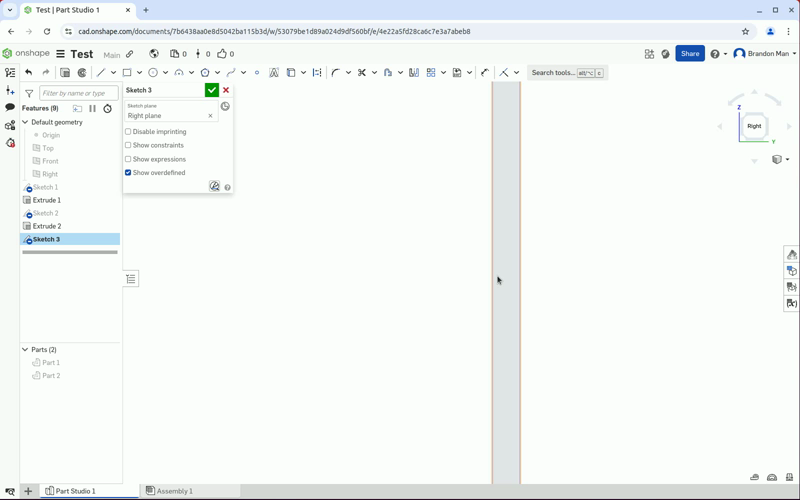
scroll(-6)
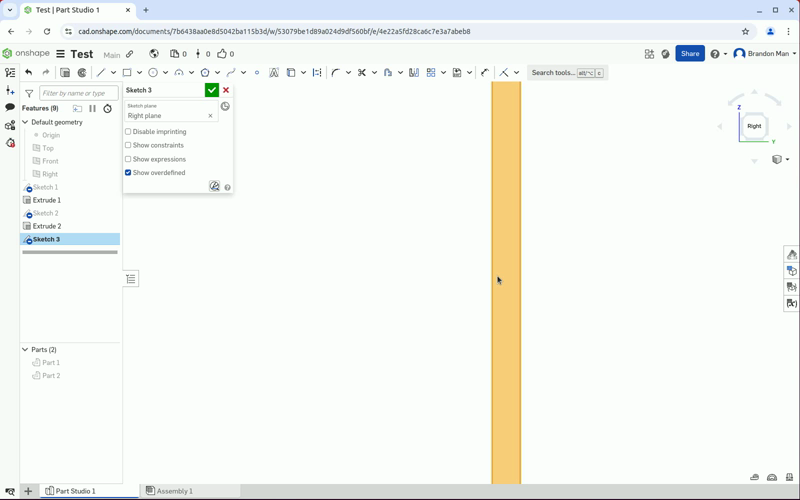
scroll(-6)
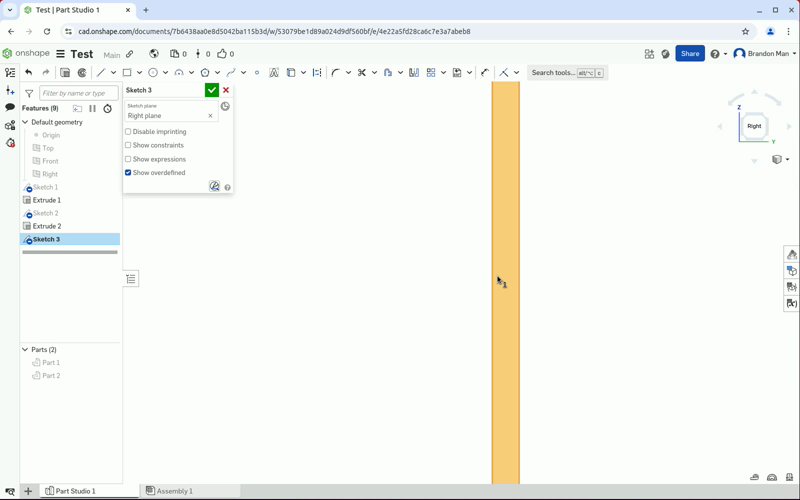
scroll(-6)
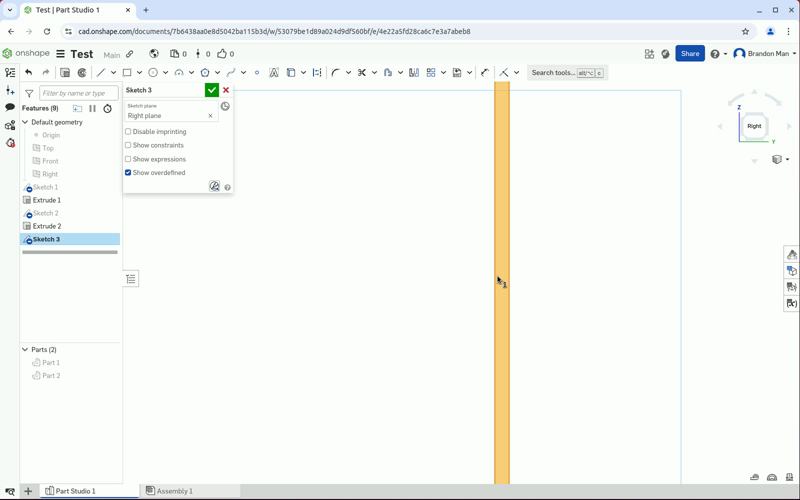
scroll(-6)
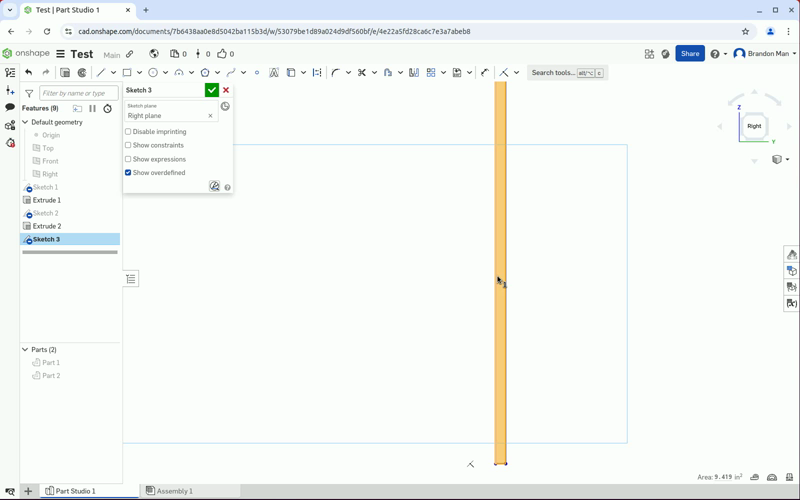
scroll(-6)
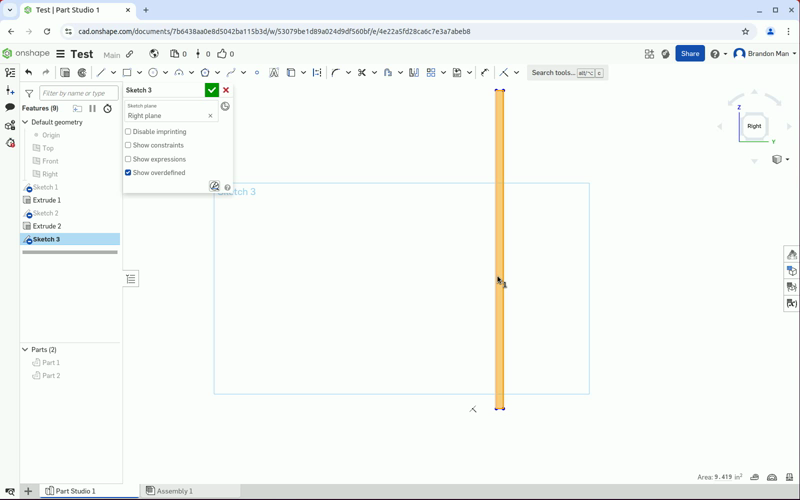
scroll(-6)
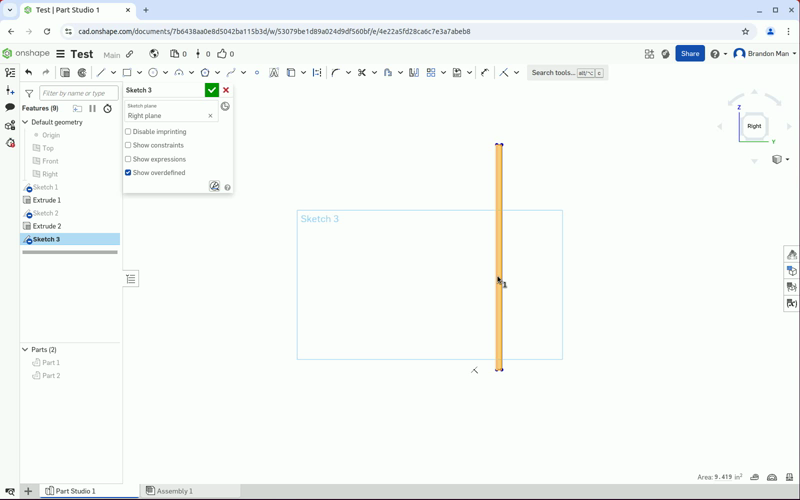
scroll(-6)
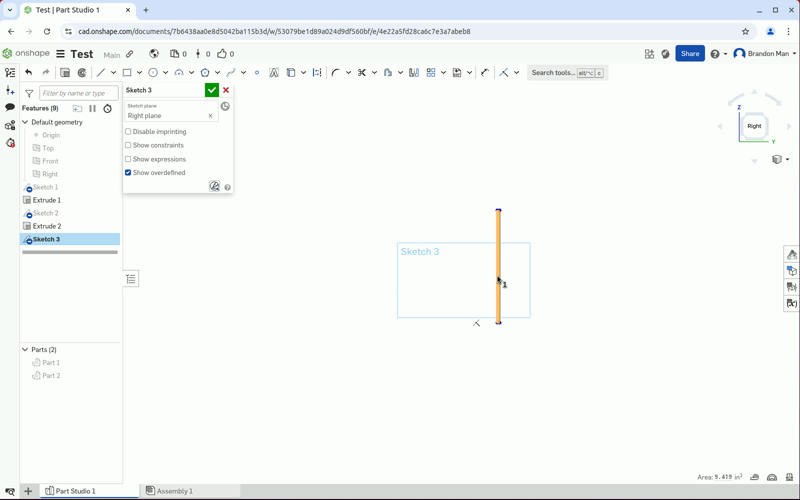
mouse_move(73, 352)
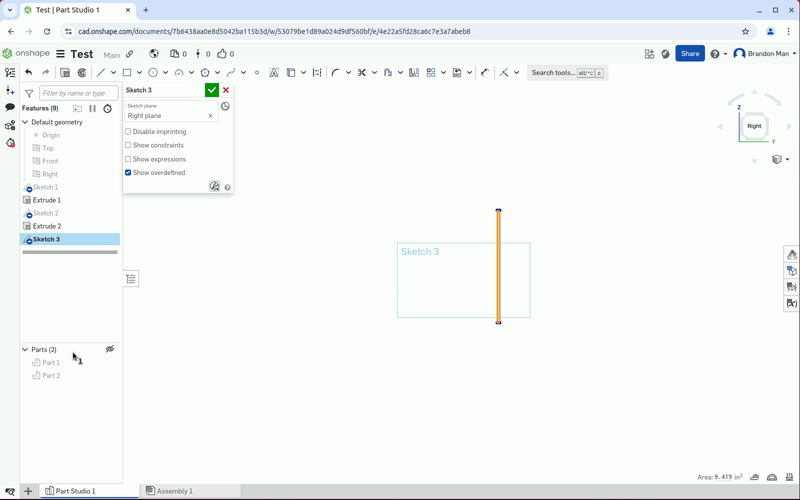
key(shift+y)
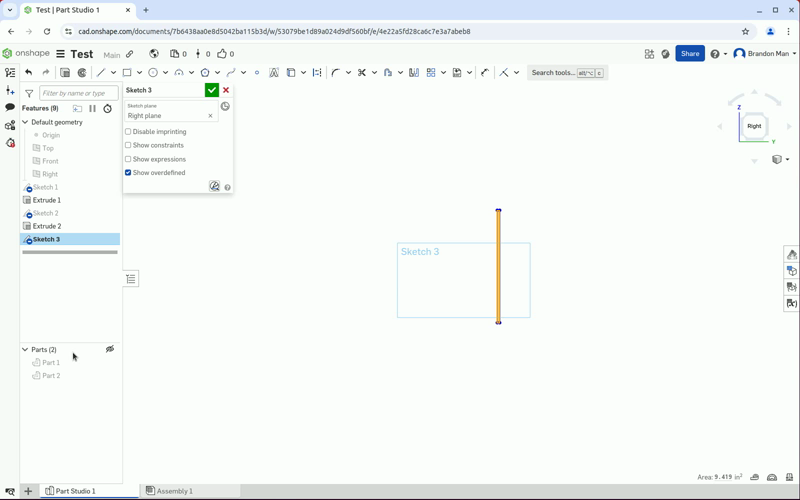
key(shift+e)
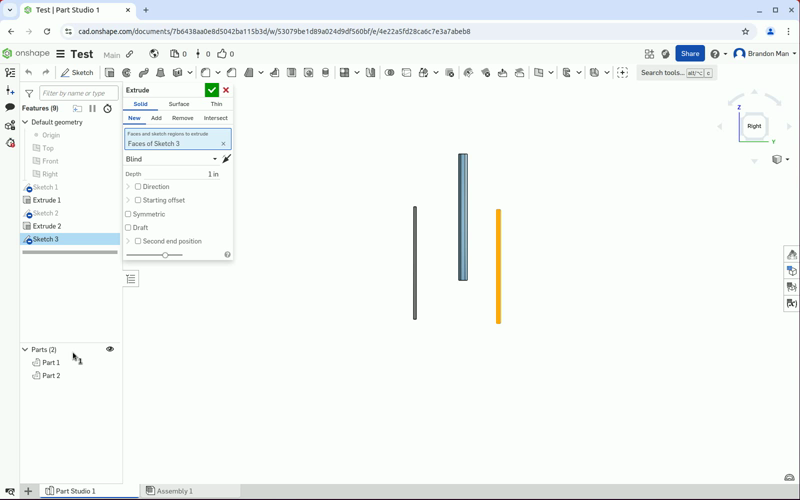
mouse_move(143, 106)
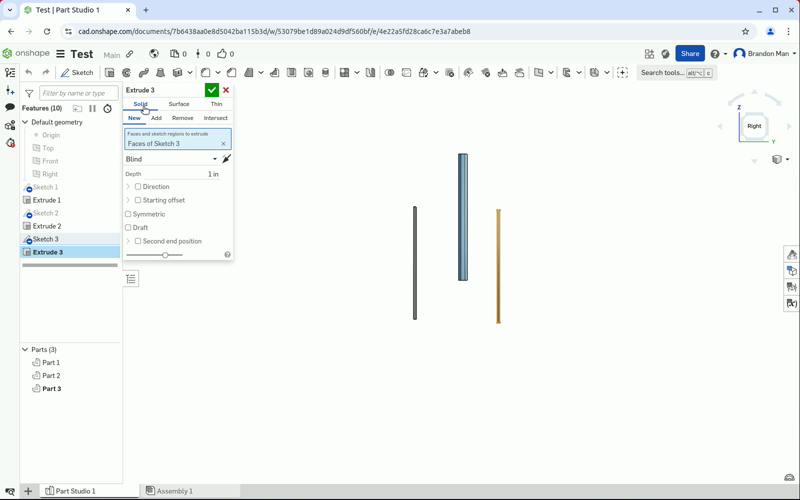
click(143, 106)
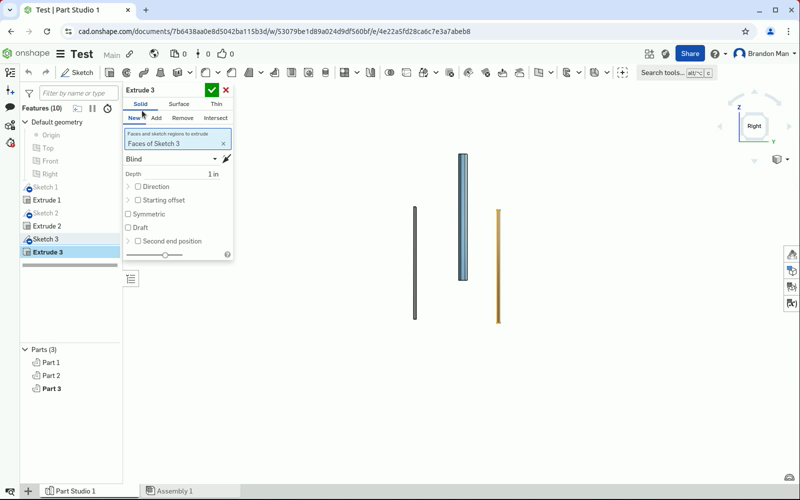
mouse_move(137, 120)
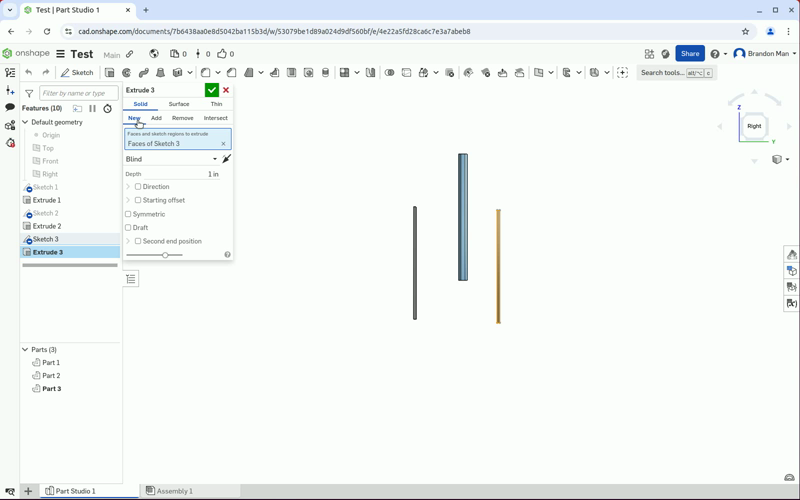
click(137, 120)
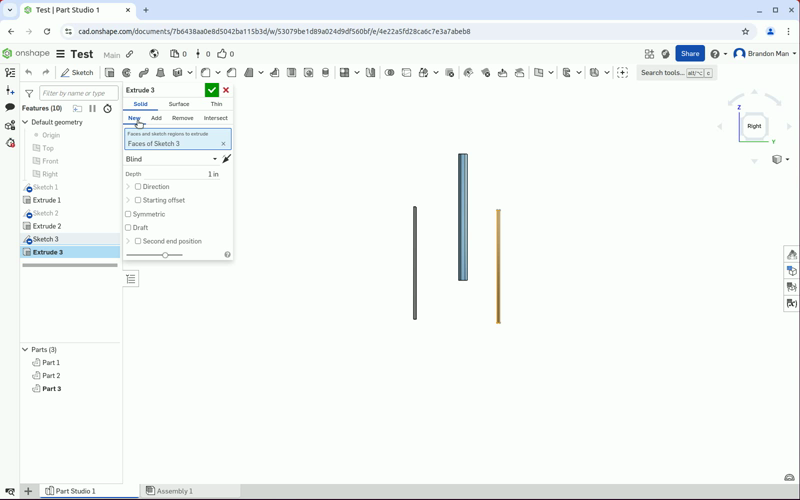
key(tab, 4)
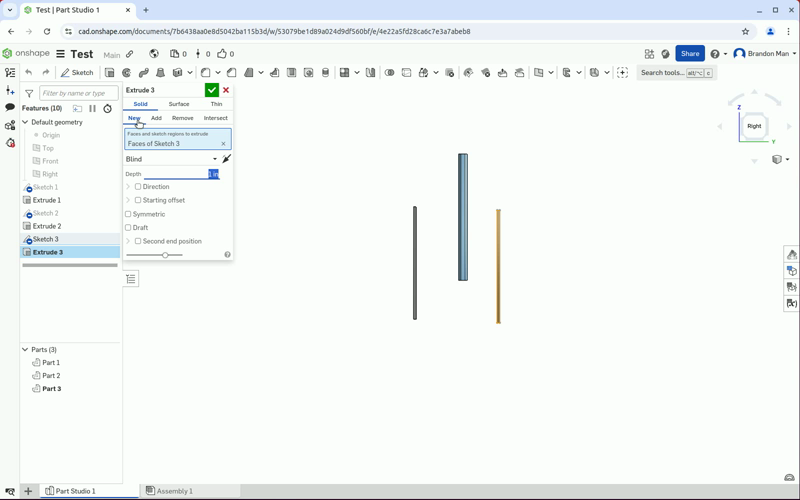
text(-0.241)
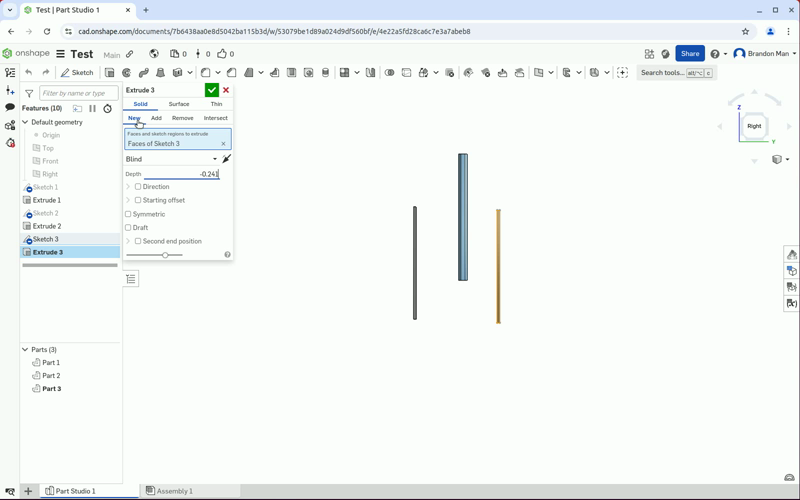
key(enter)
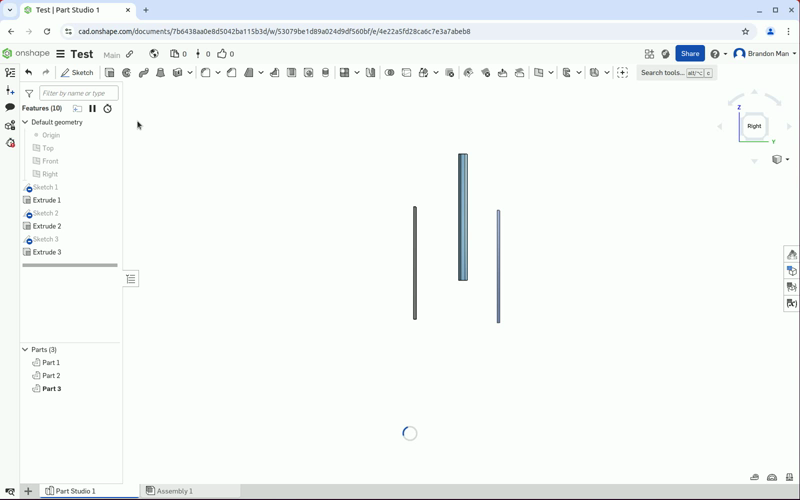
key(shift+h)
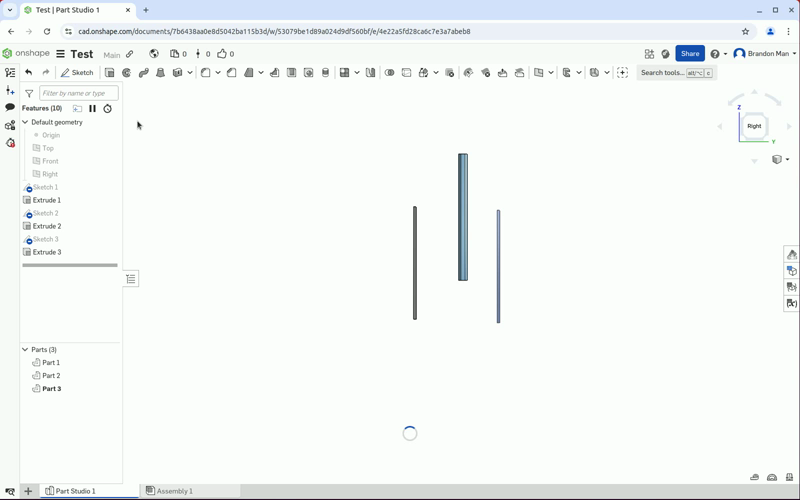
key(shift+h)
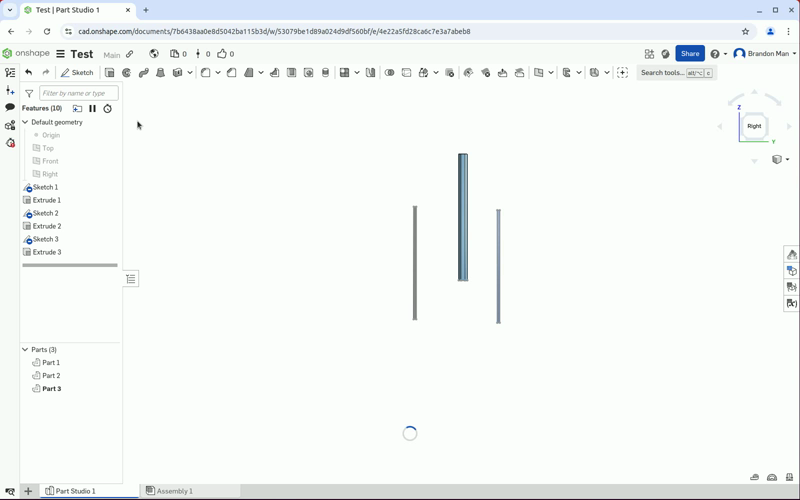
key(shift+7)
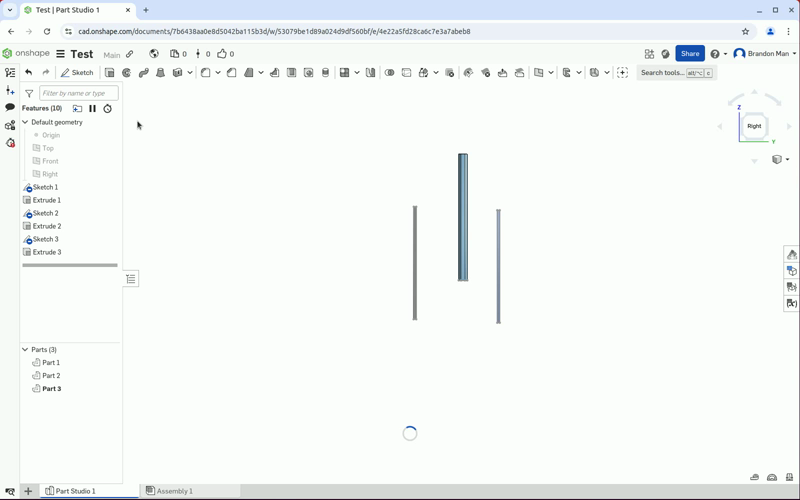
key(right, 2)
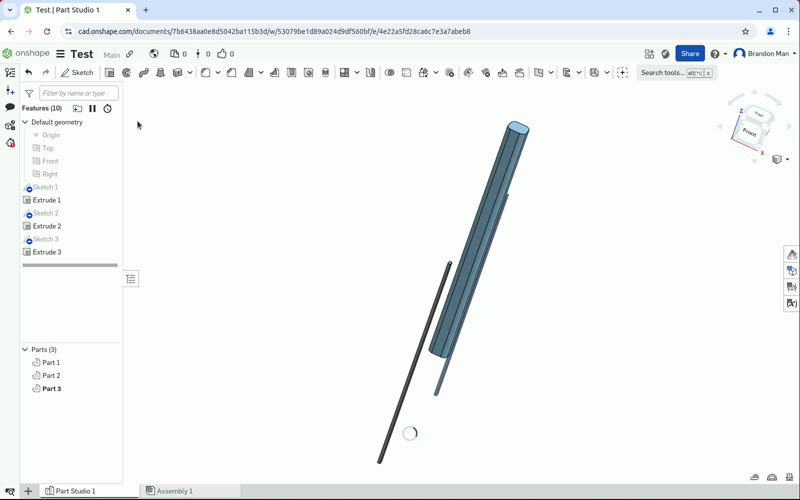
key(down, 2)
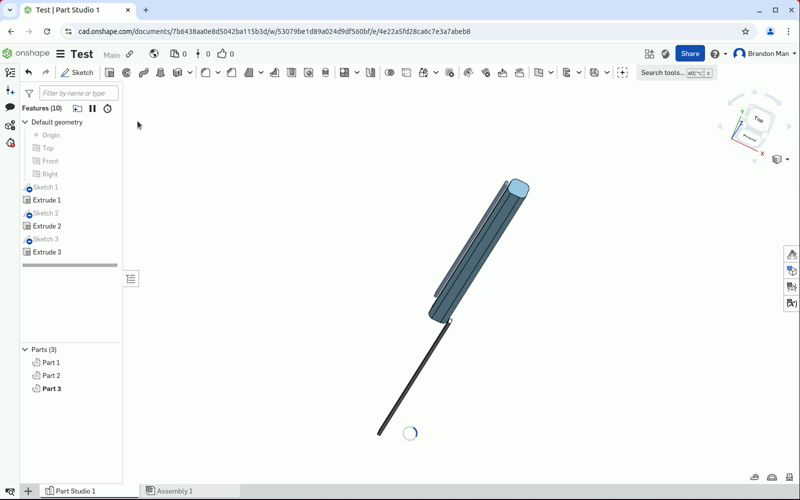
key(up, 2)
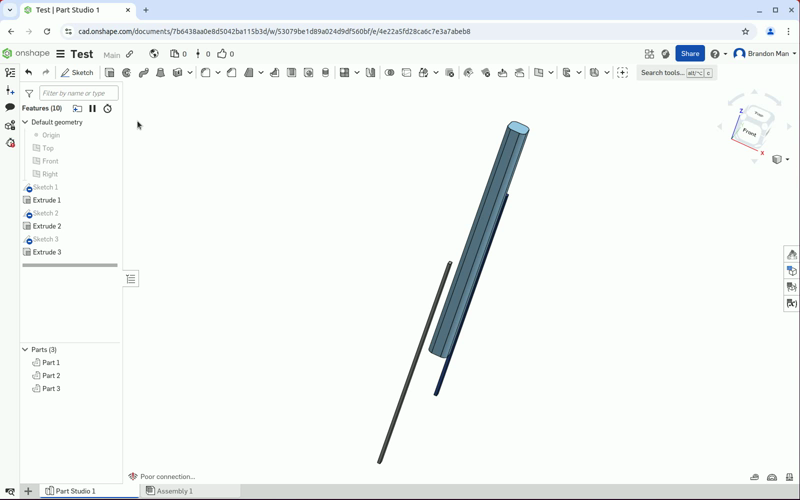
key(left, 2)
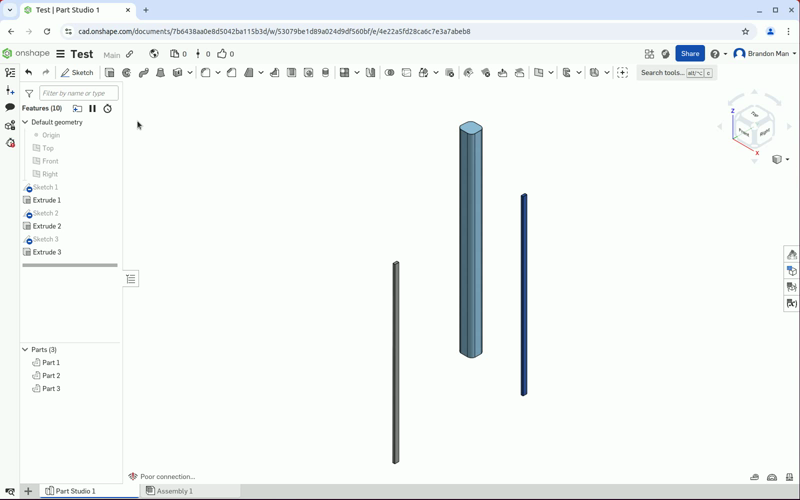
mouse_move(73, 189)
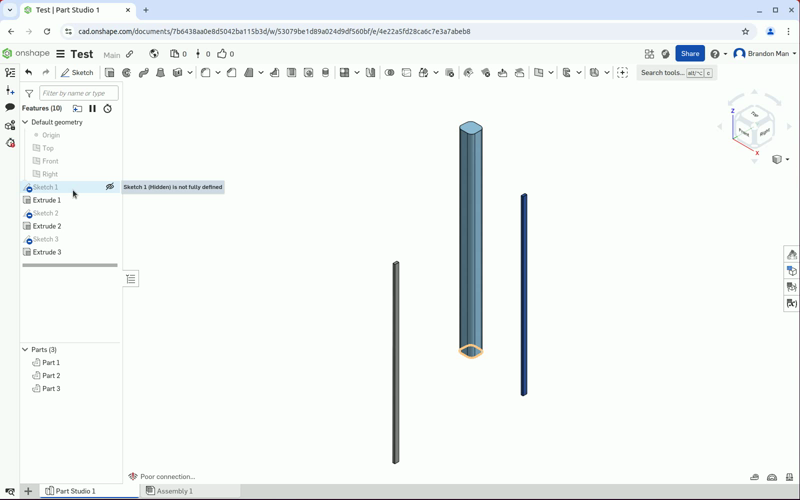
click(73, 189)